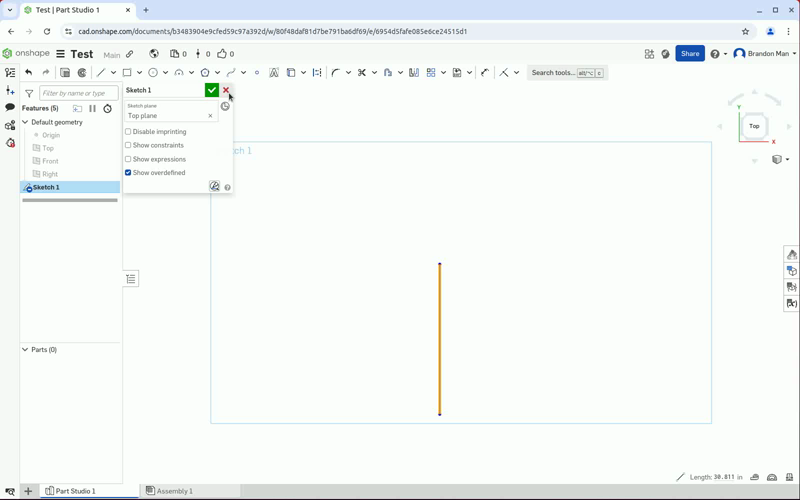
key(shift+h)
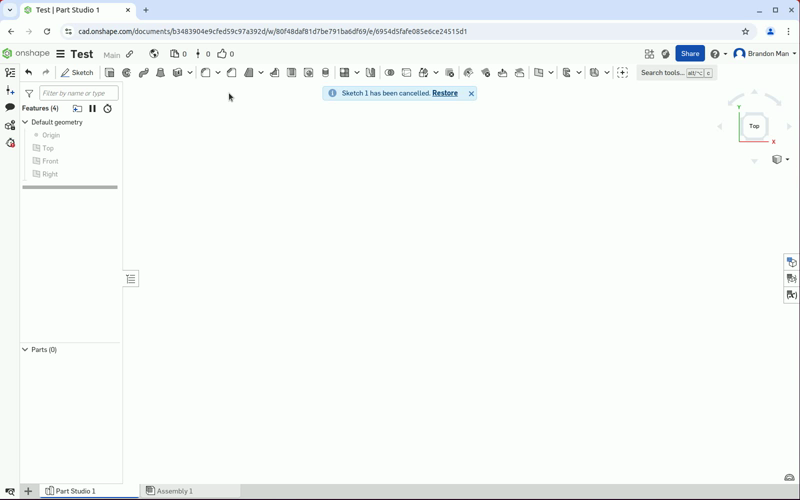
mouse_move(73, 352)
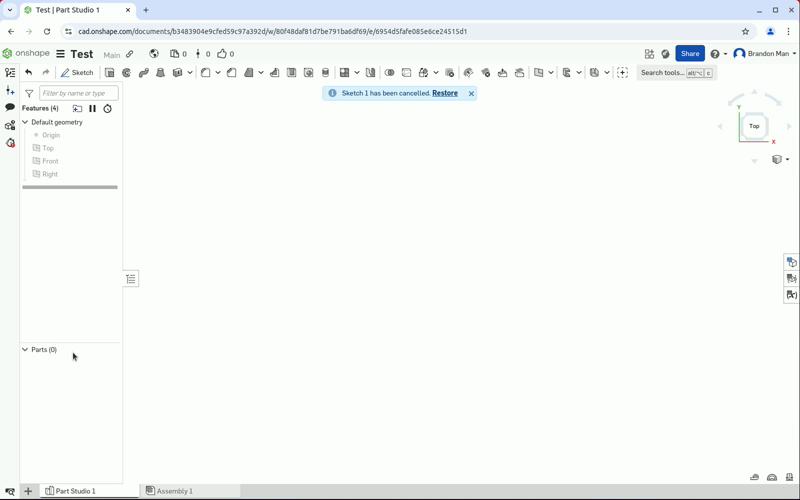
key(y)
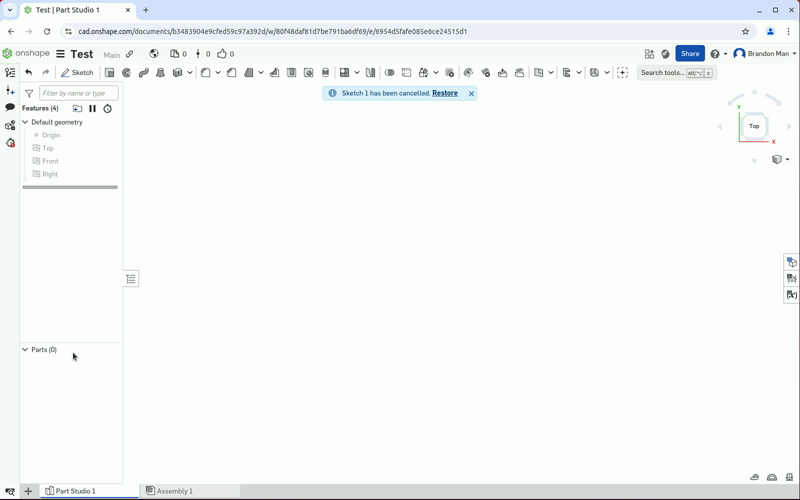
key(shift+p)
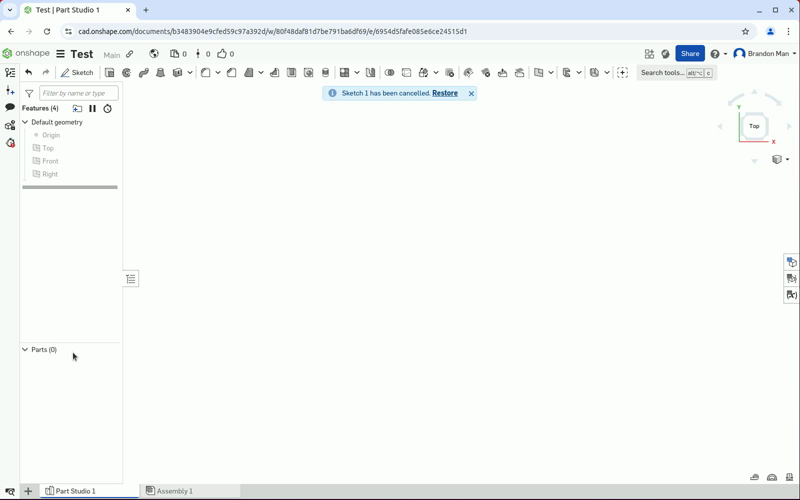
key(space)
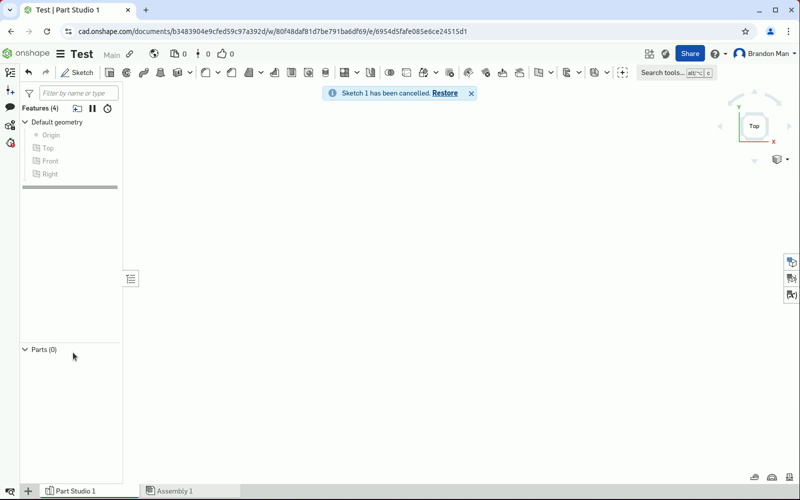
key_down(shift)
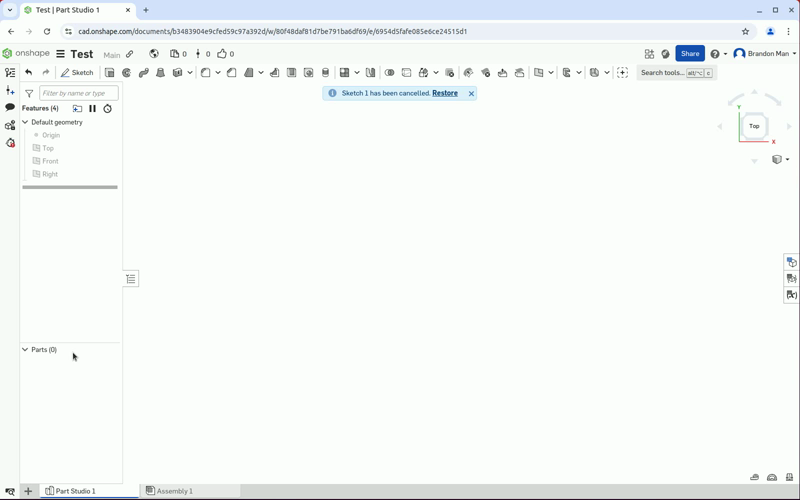
key(up)
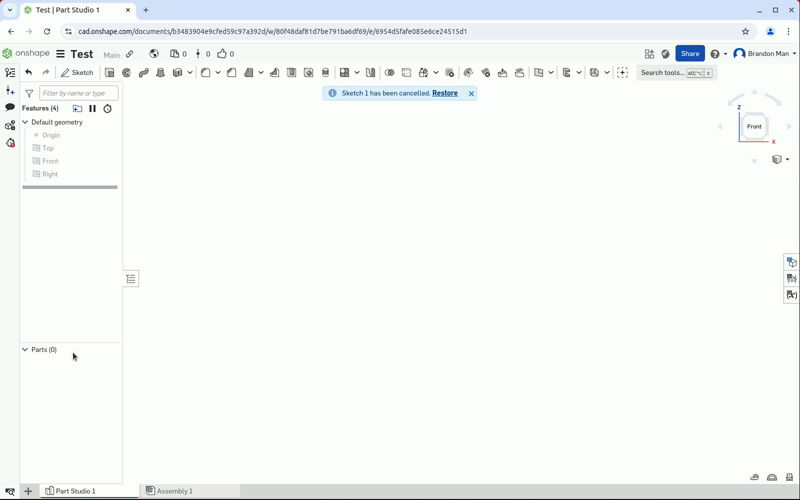
key_up(shift)
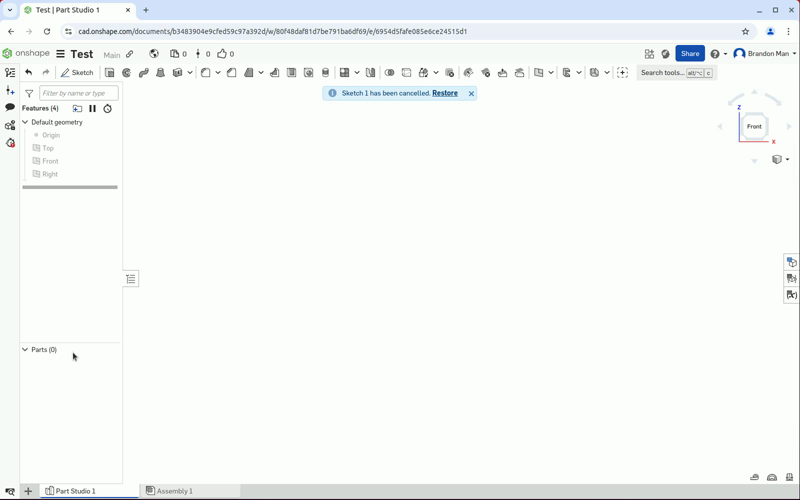
key(space)
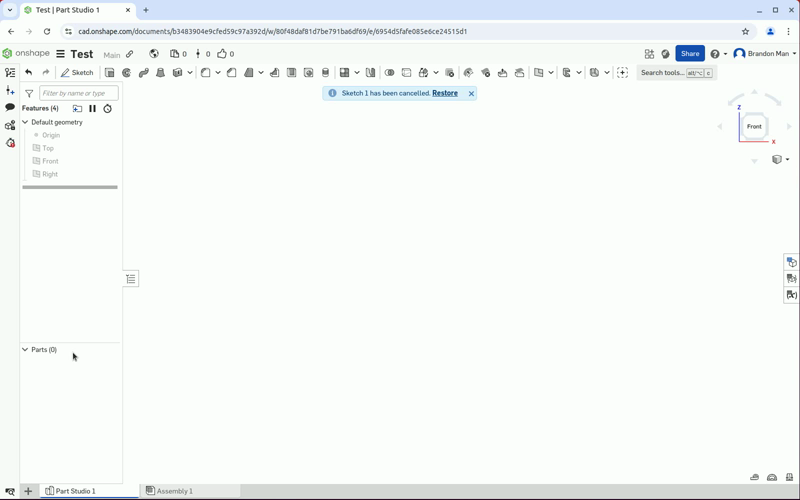
key_down(shift)
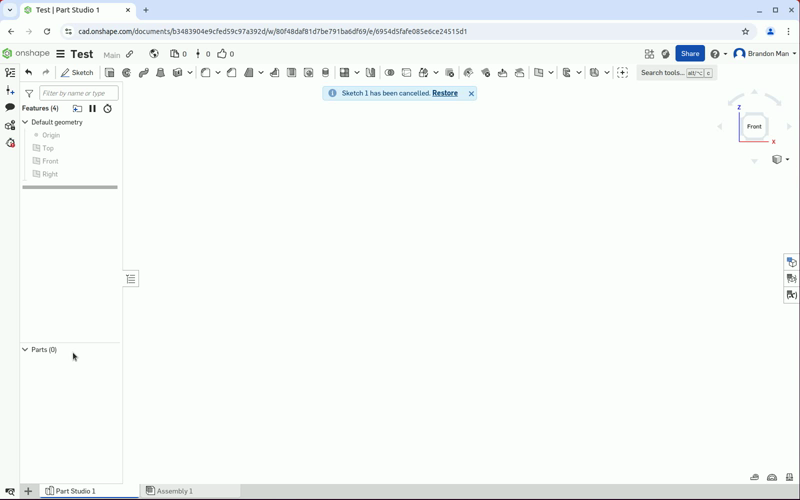
key(left)
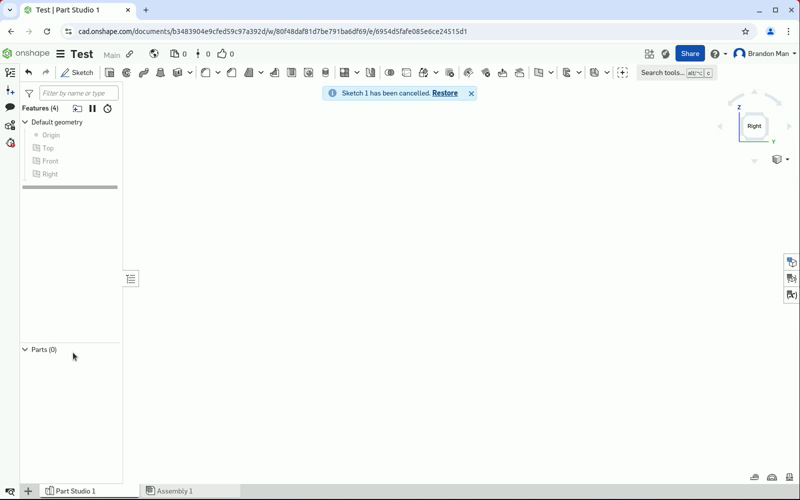
key_up(shift)
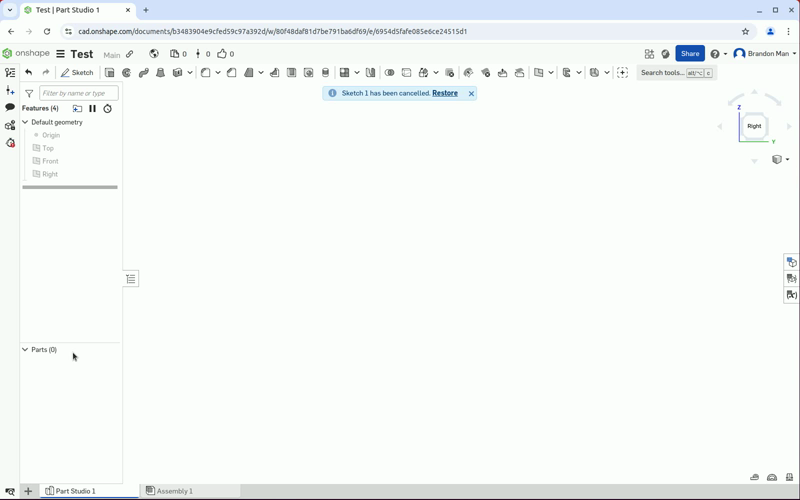
mouse_move(73, 352)
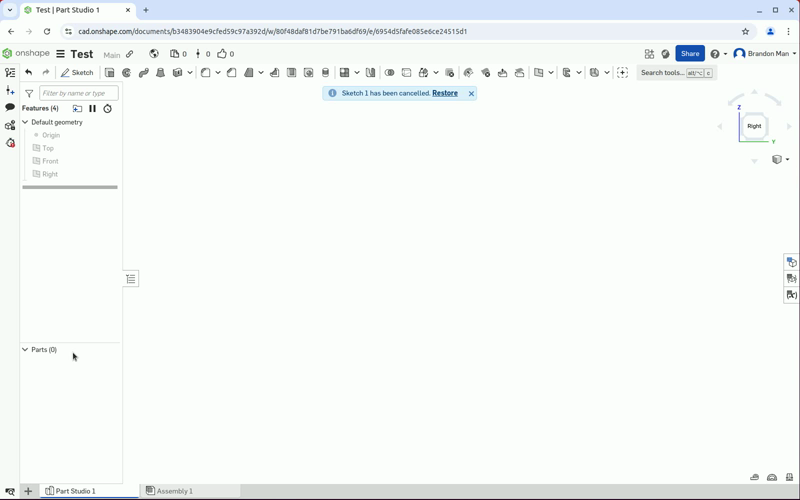
key(shift+y)
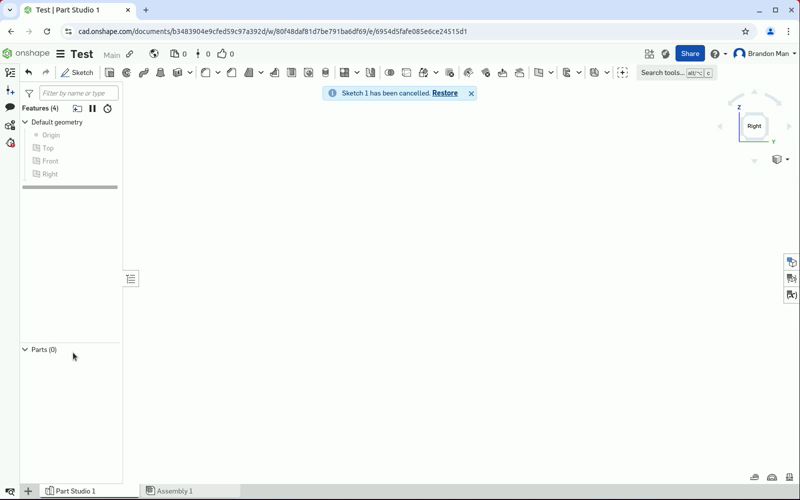
key(shift+s)
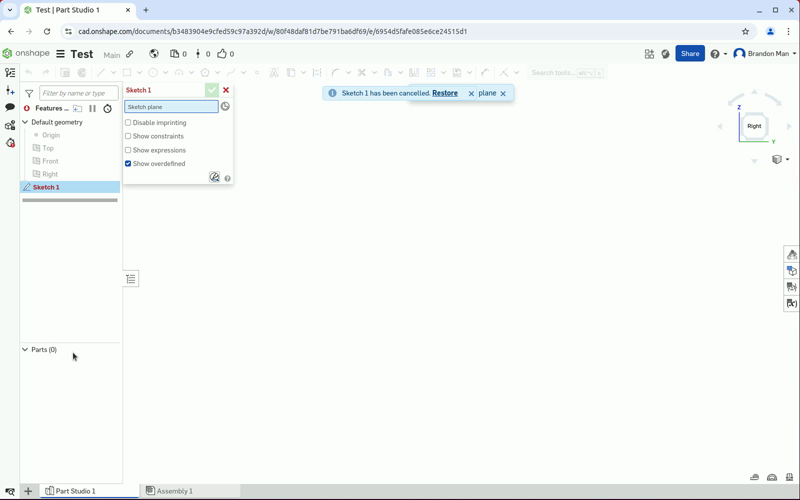
mouse_move(73, 176)
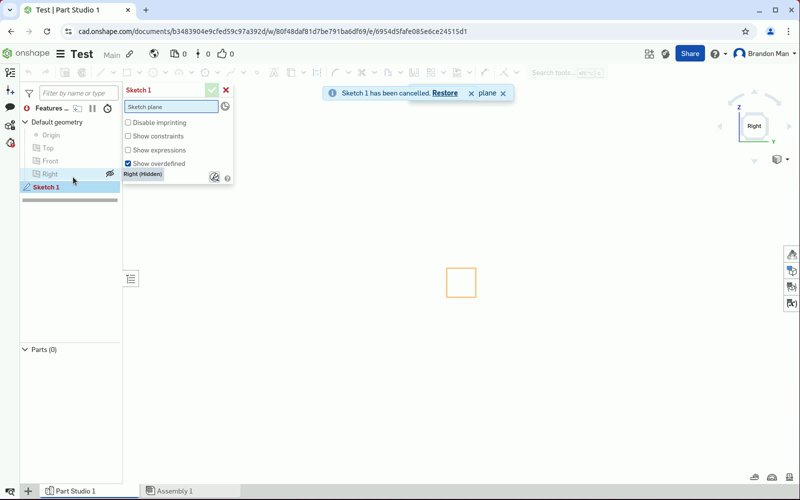
click(73, 176)
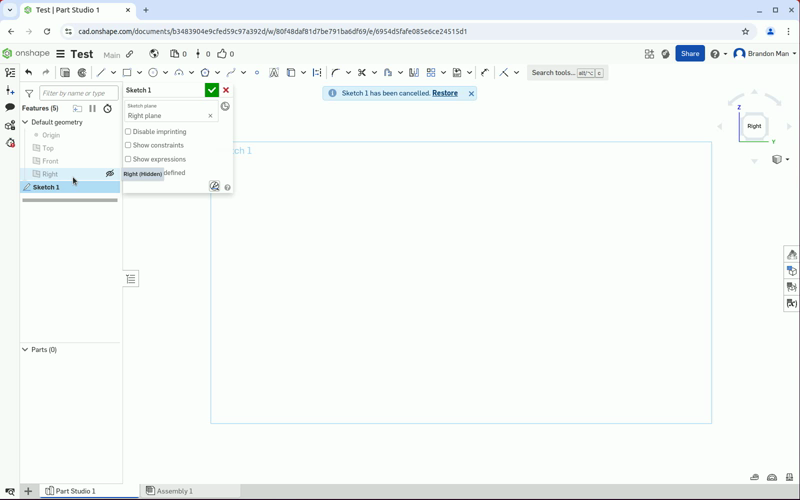
mouse_move(73, 352)
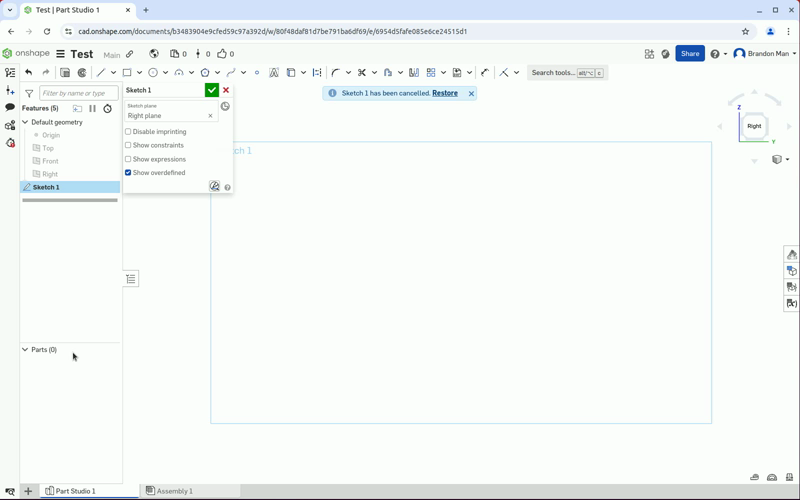
key(y)
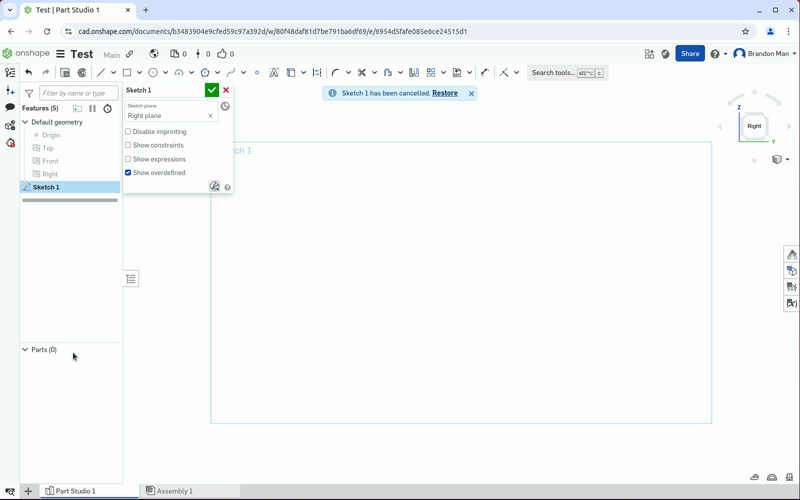
key(l)
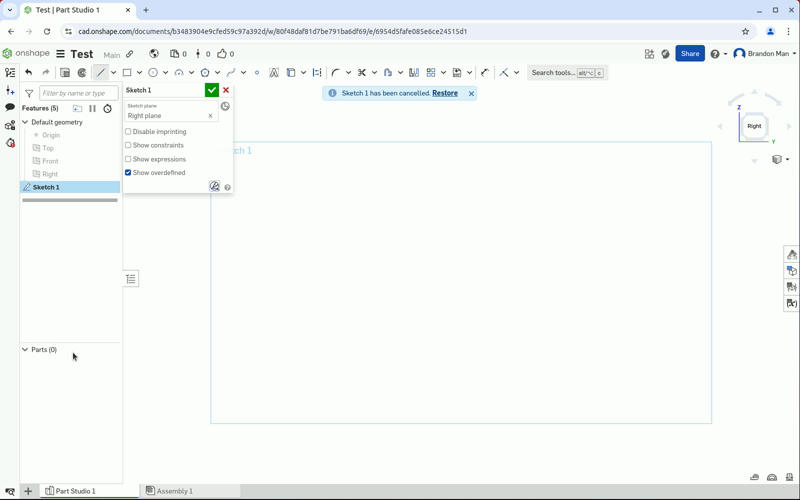
key_down(shift)
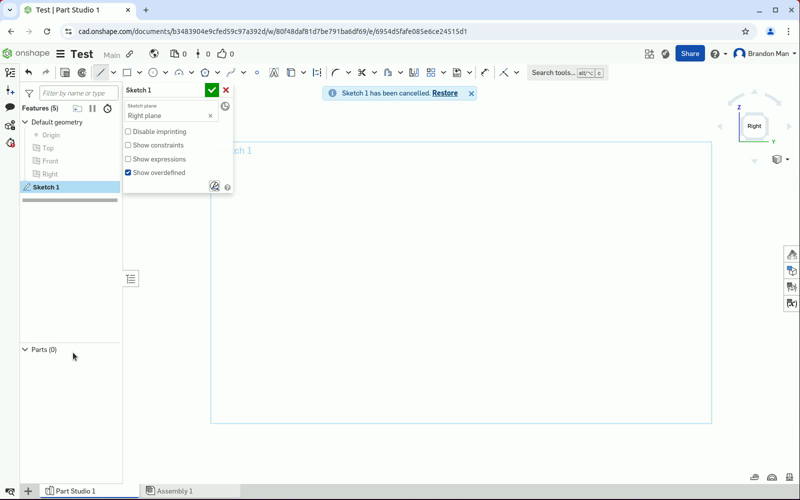
mouse_move(420, 341)
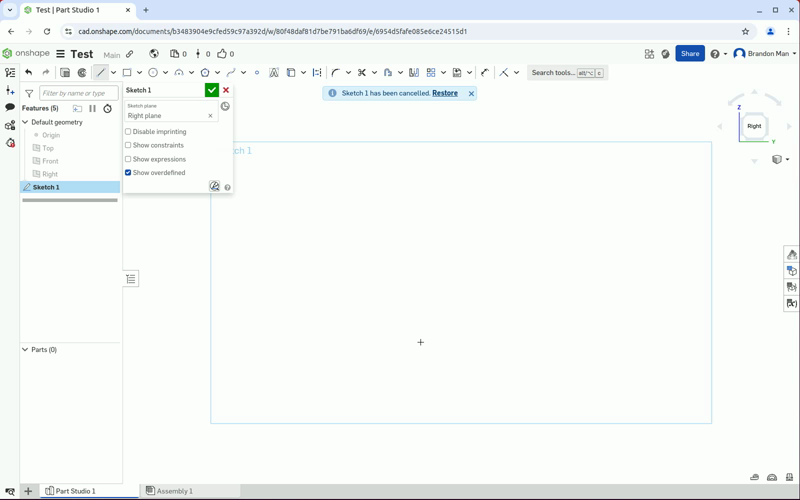
click(420, 341)
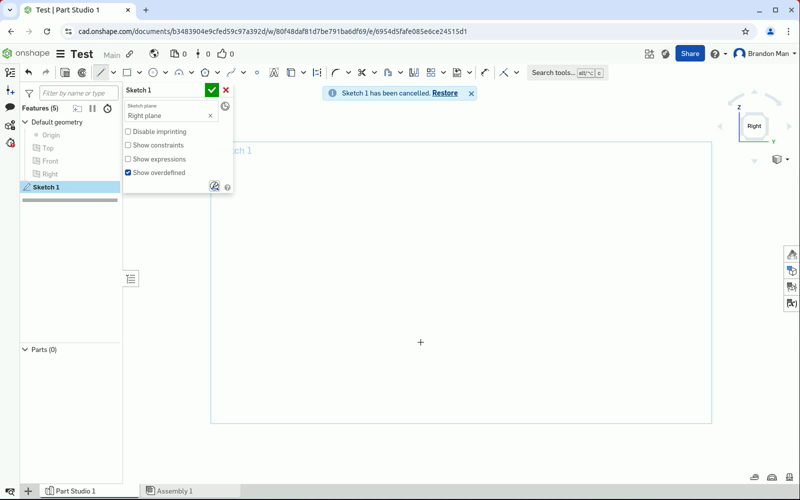
key_up(shift)
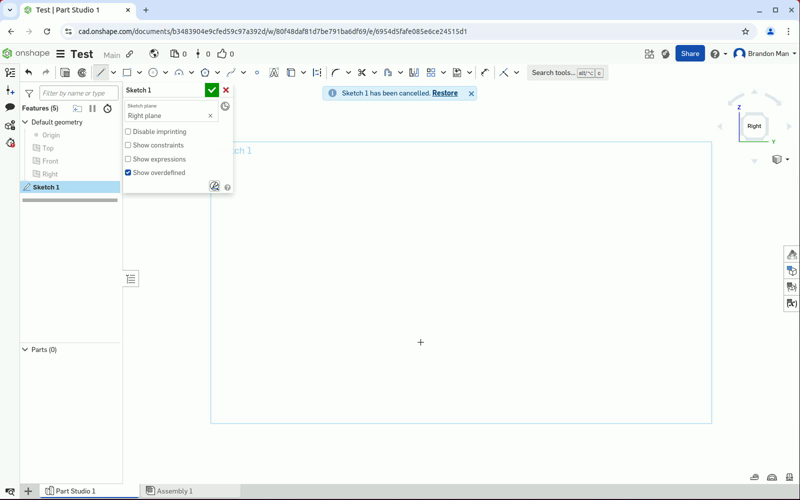
key_down(shift)
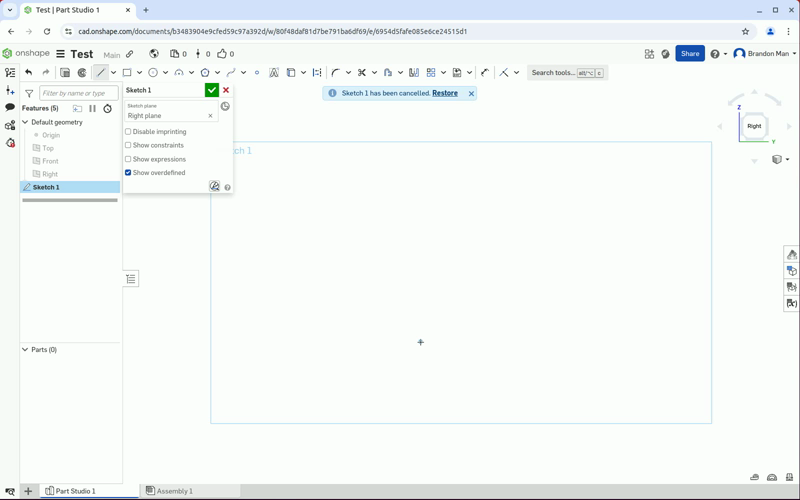
mouse_move(450, 341)
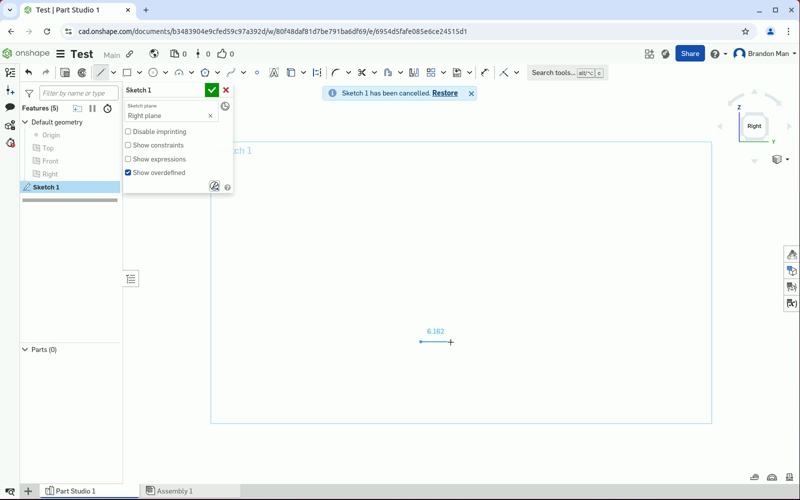
mouse_move(424, 341)
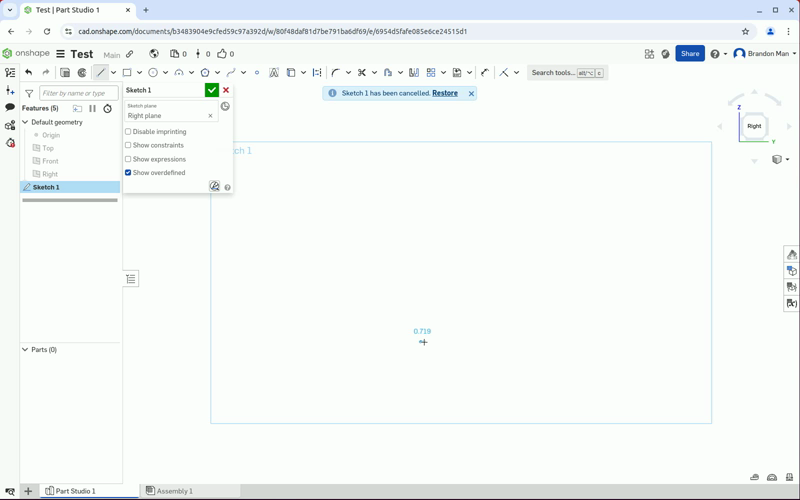
scroll(6)
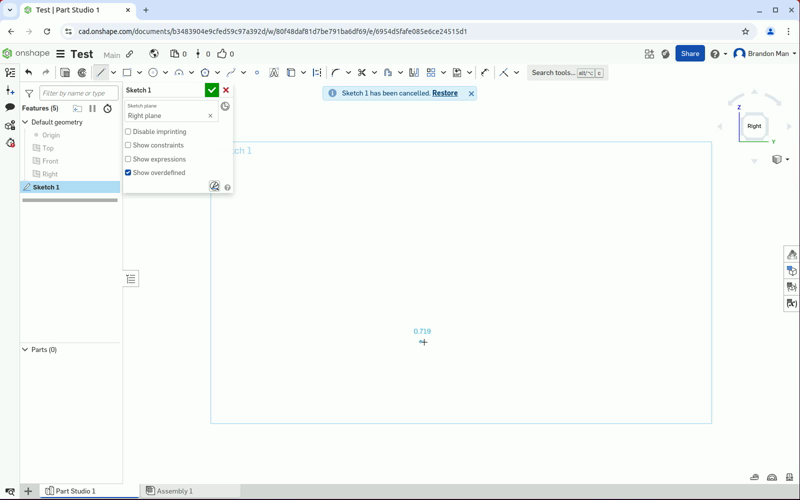
scroll(6)
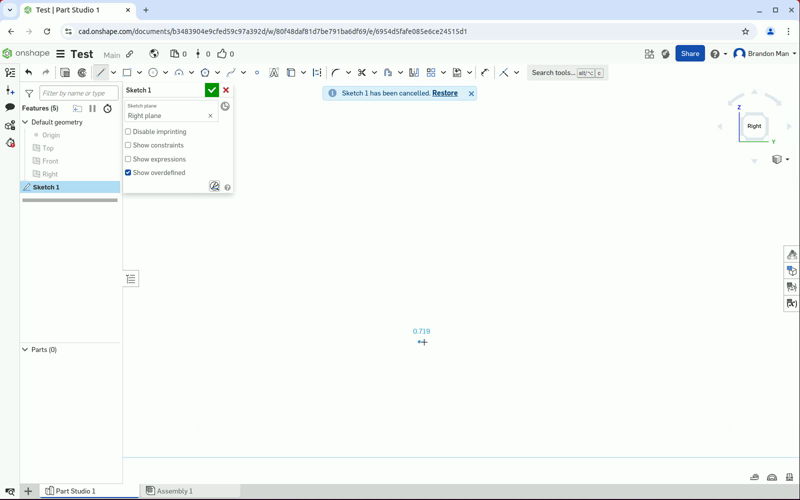
scroll(6)
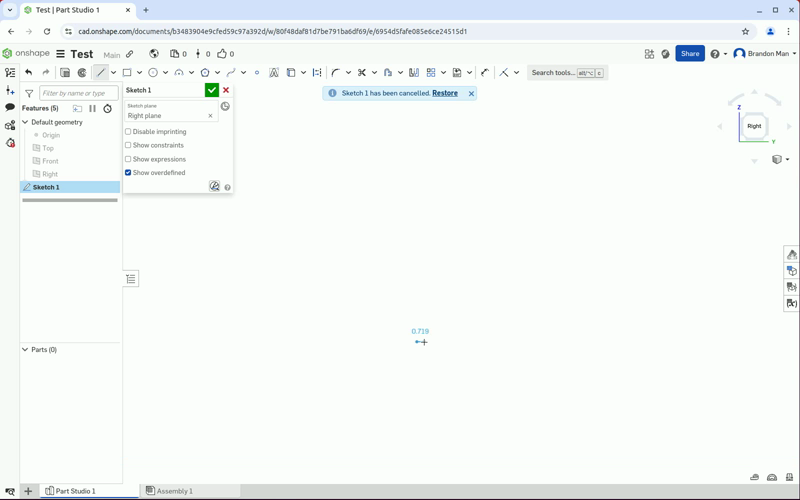
scroll(6)
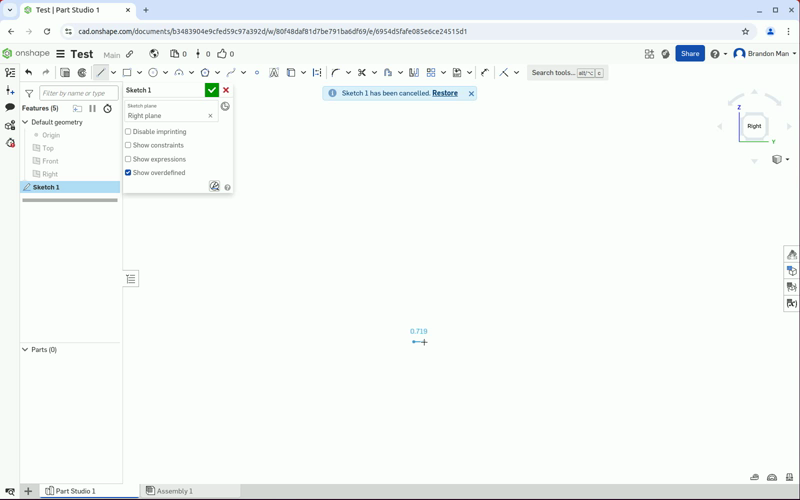
scroll(6)
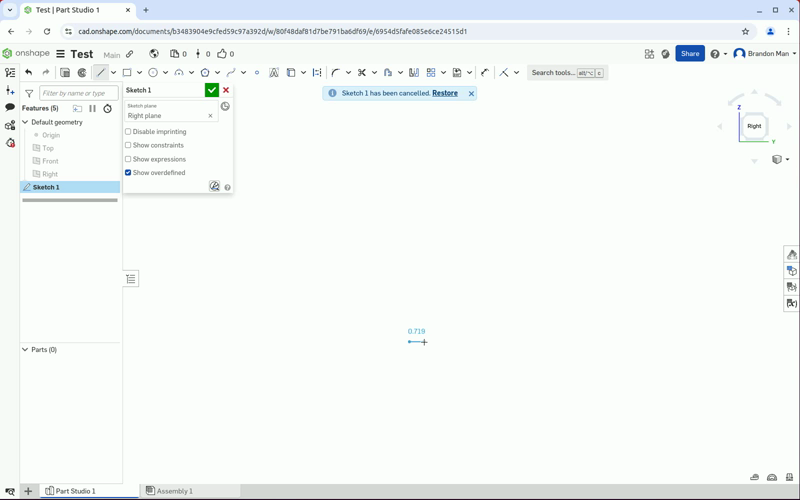
scroll(6)
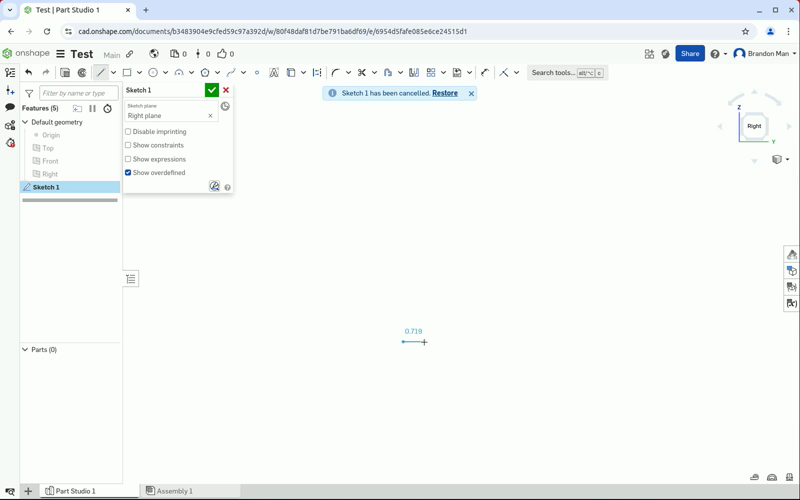
scroll(6)
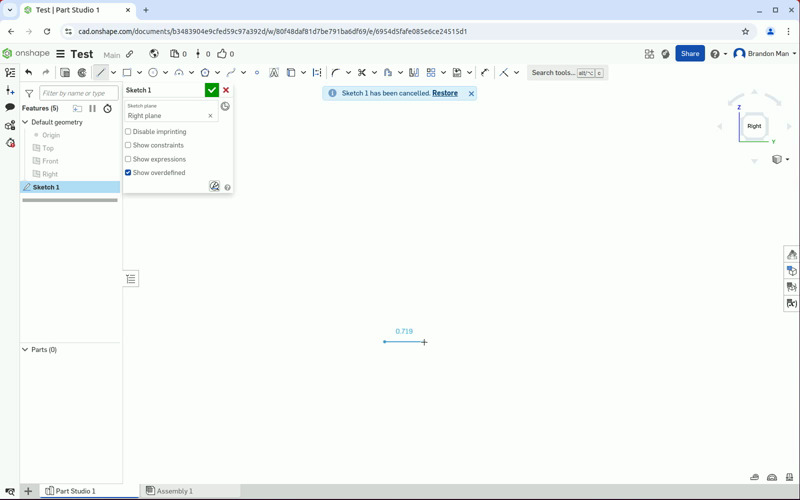
click(424, 341)
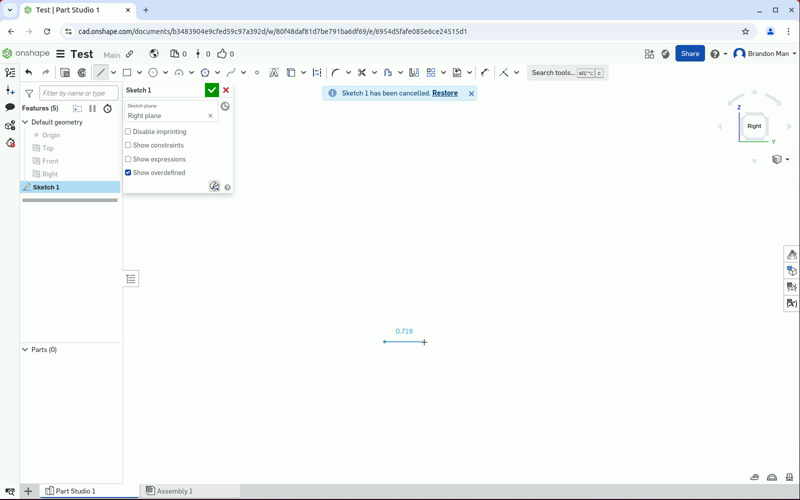
scroll(-6)
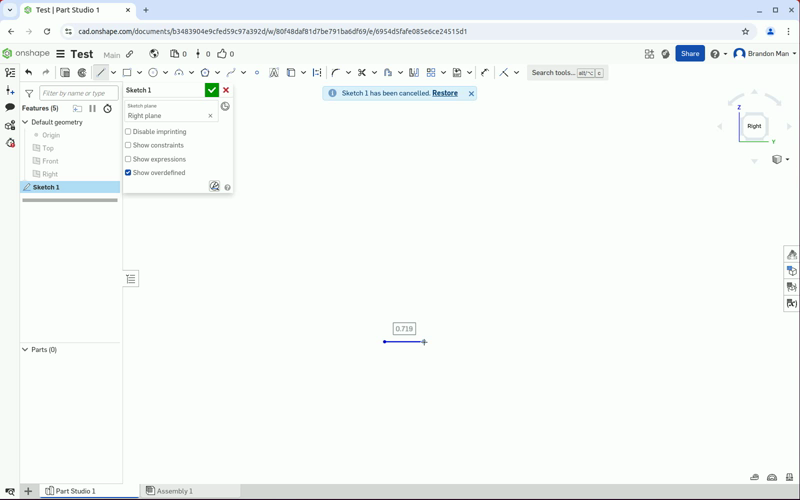
scroll(-6)
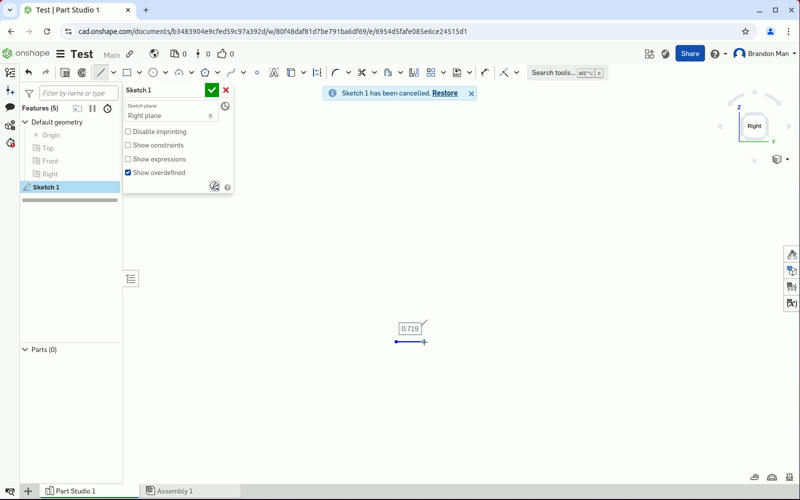
scroll(-6)
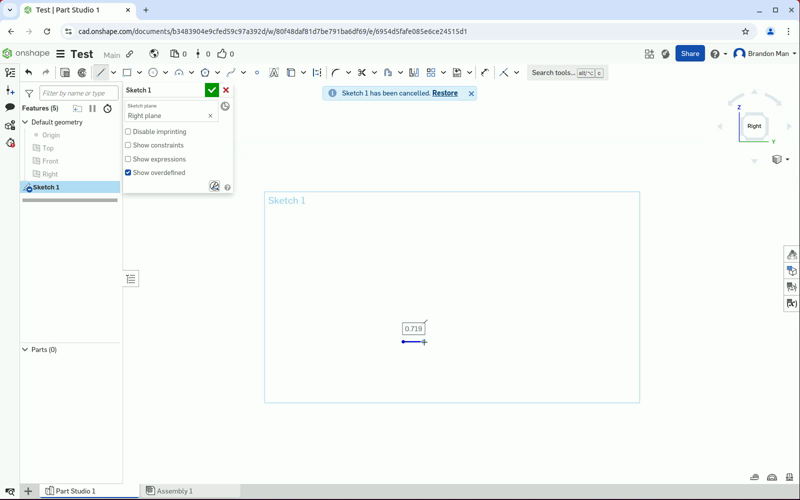
scroll(-6)
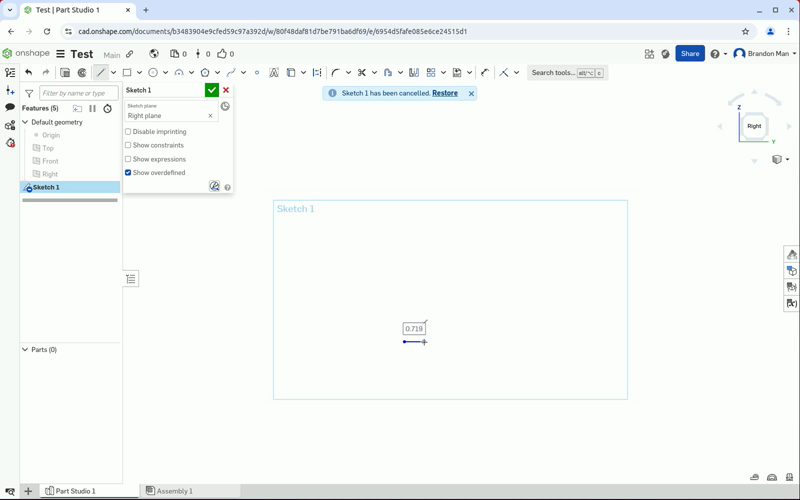
scroll(-6)
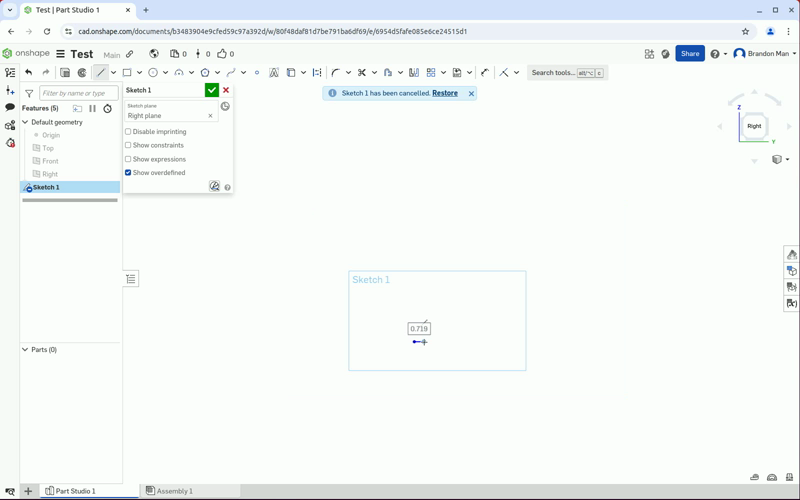
scroll(-6)
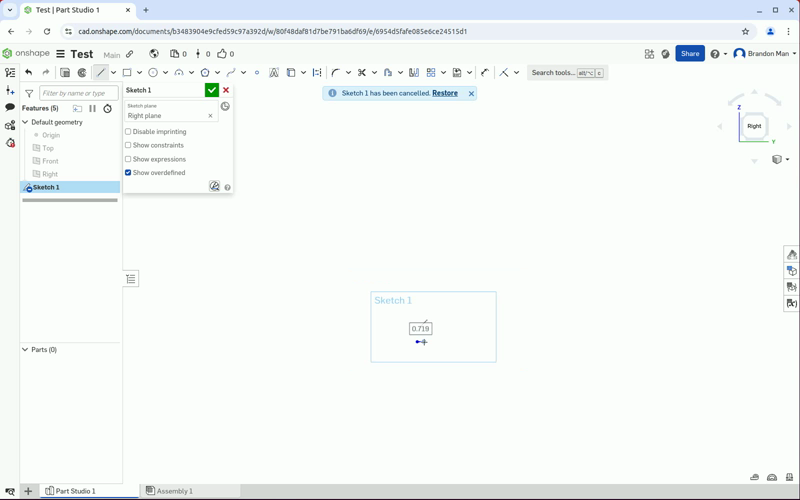
scroll(-6)
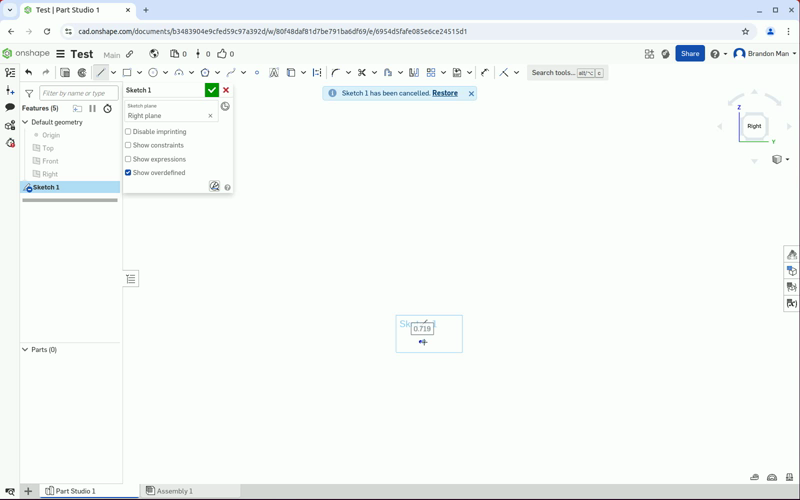
key_up(shift)
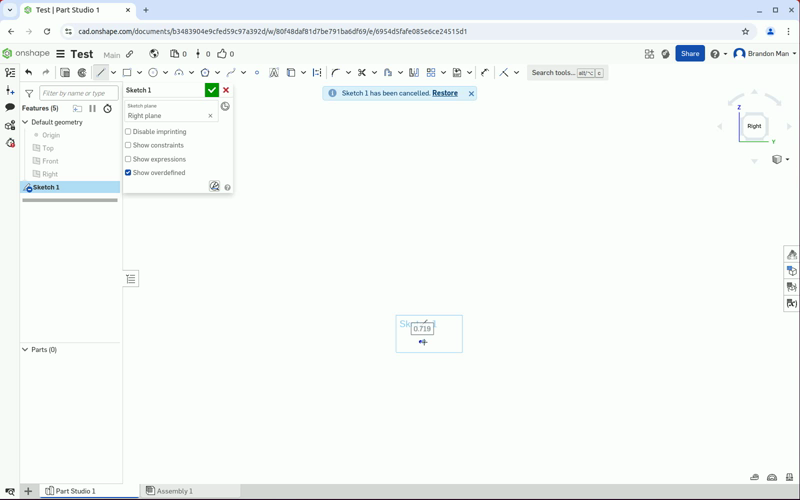
key_down(shift)
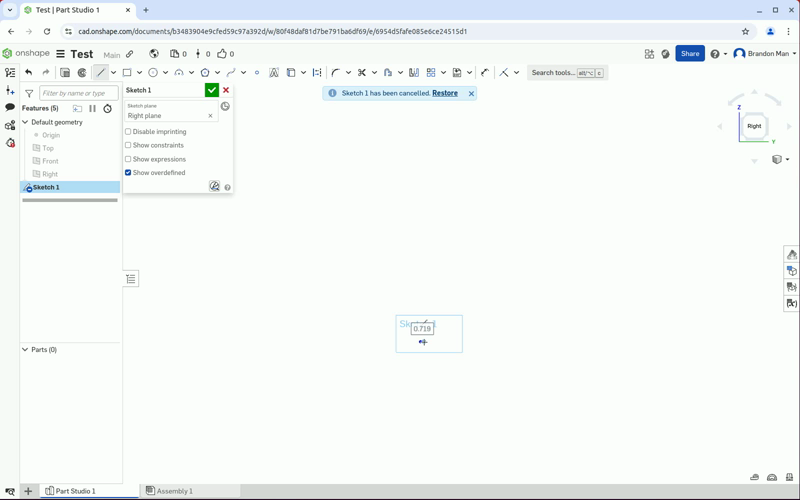
mouse_move(454, 341)
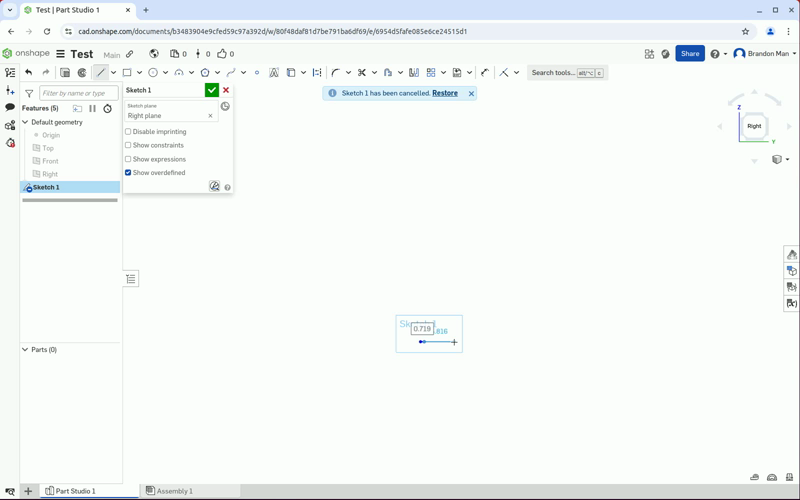
mouse_move(424, 289)
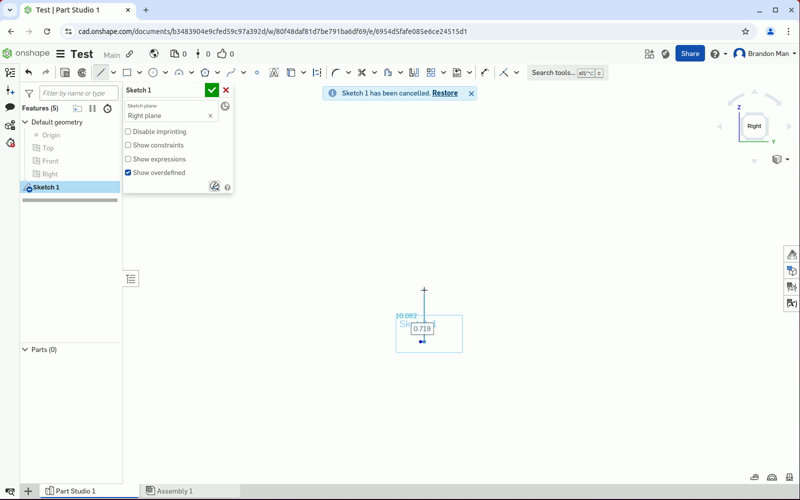
click(424, 289)
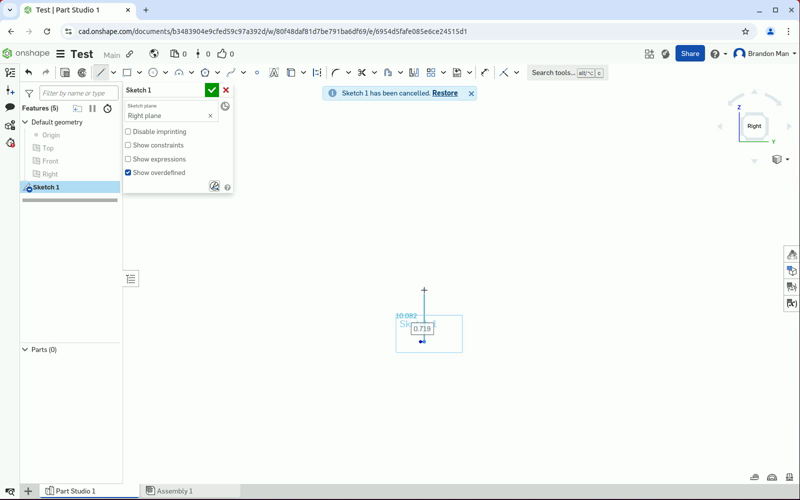
key_up(shift)
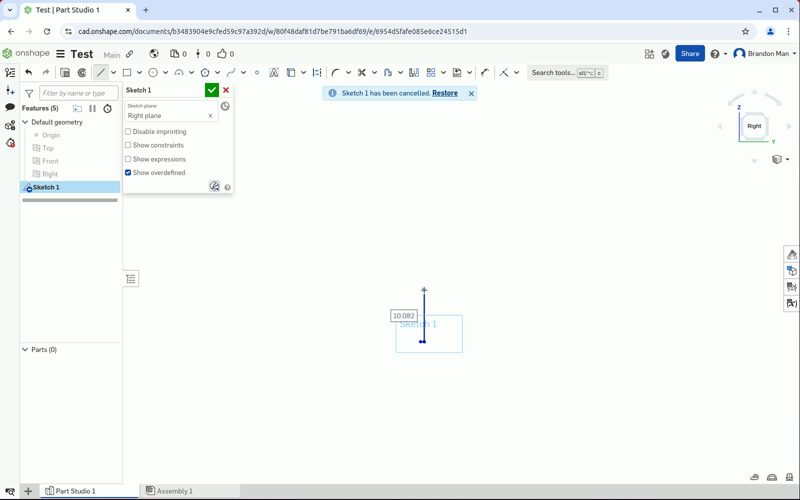
key_down(shift)
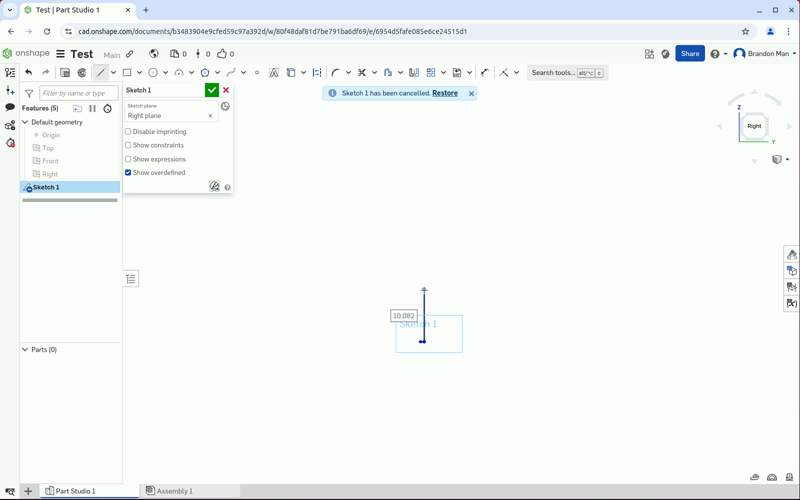
mouse_move(454, 289)
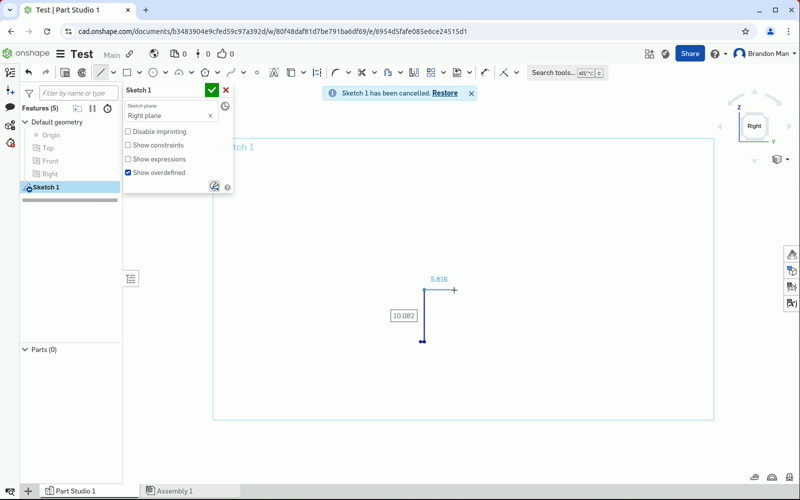
mouse_move(453, 289)
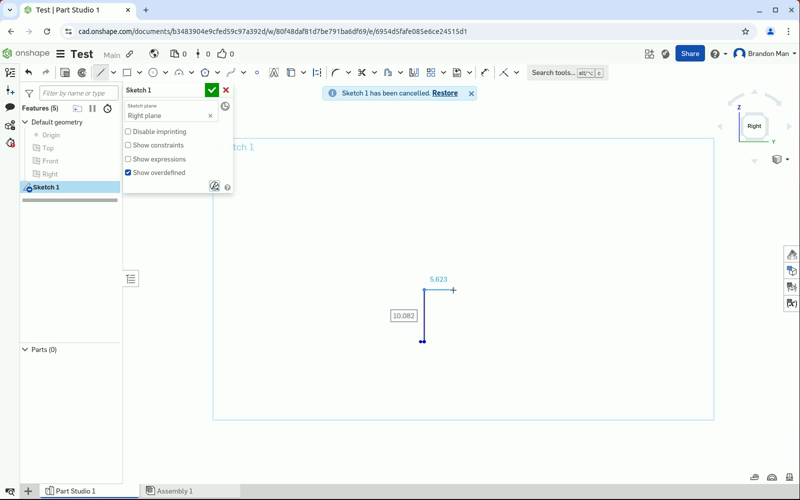
click(453, 289)
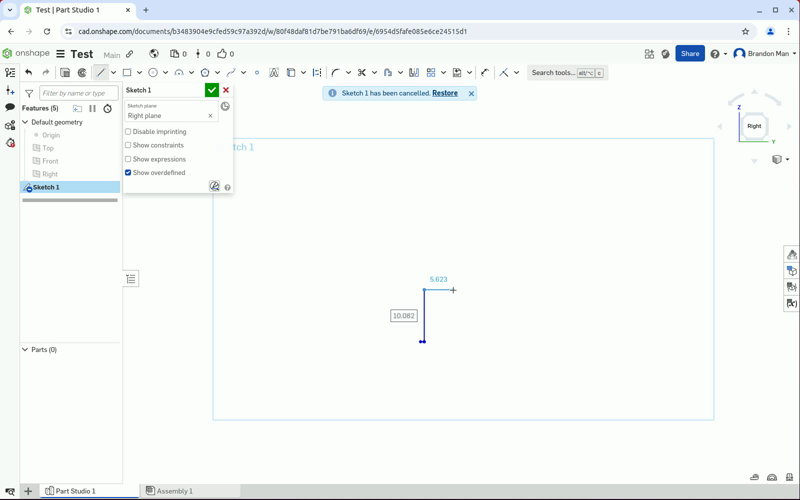
key_up(shift)
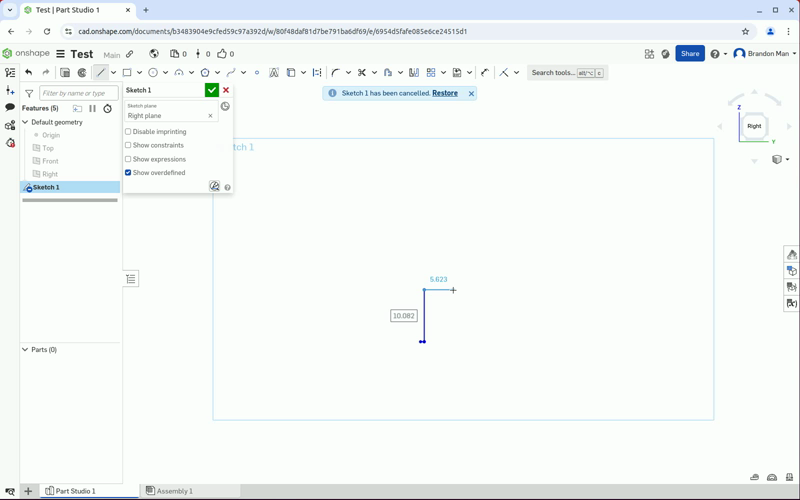
key_down(shift)
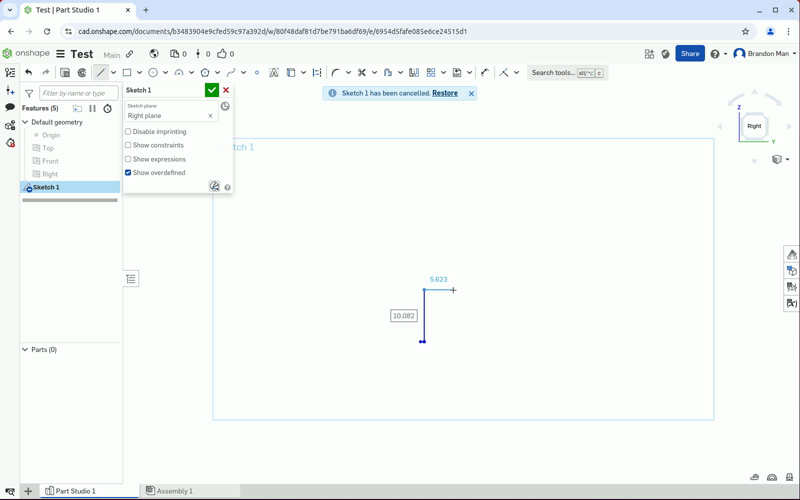
mouse_move(483, 289)
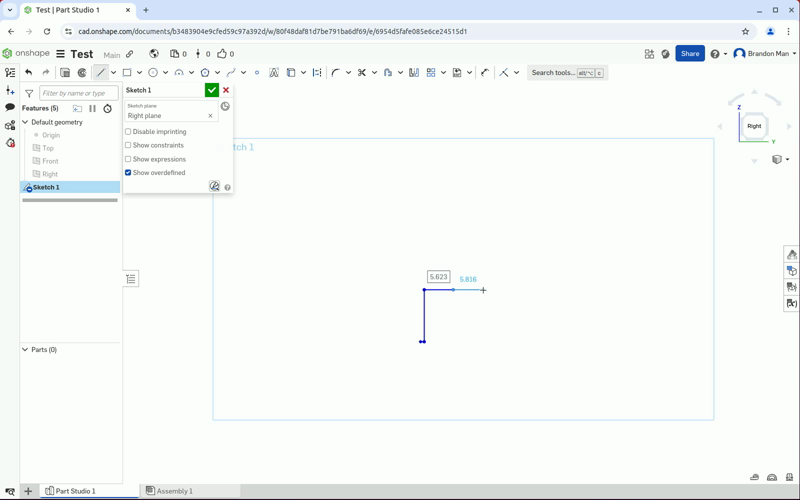
mouse_move(453, 232)
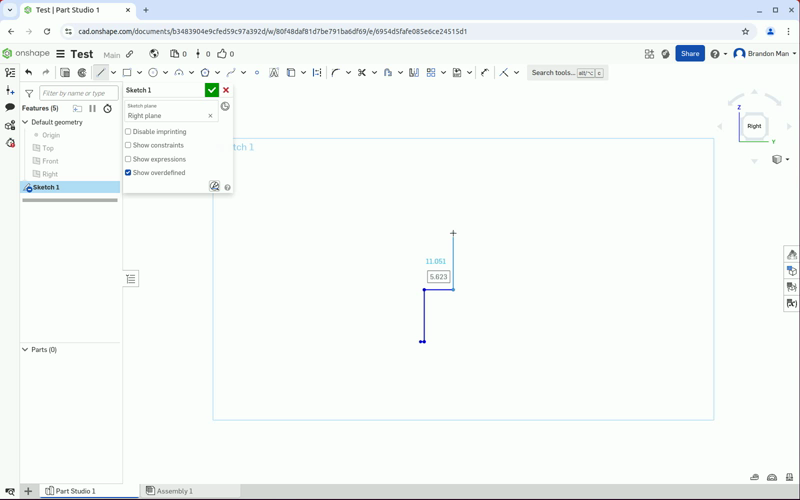
click(453, 232)
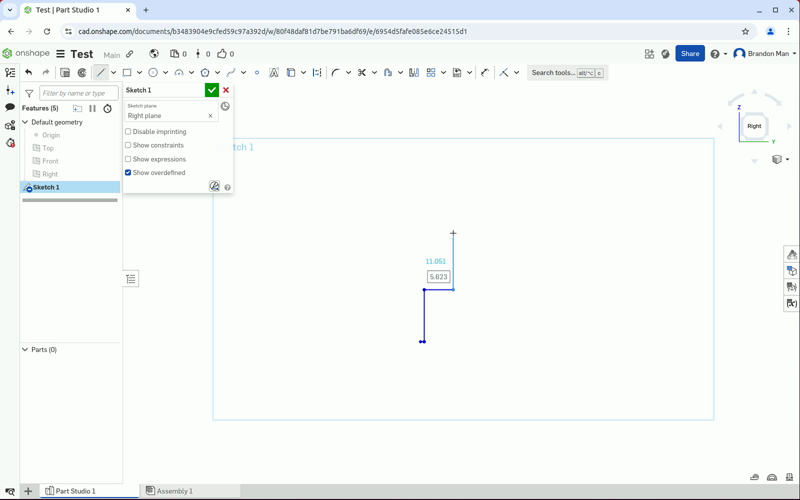
key_up(shift)
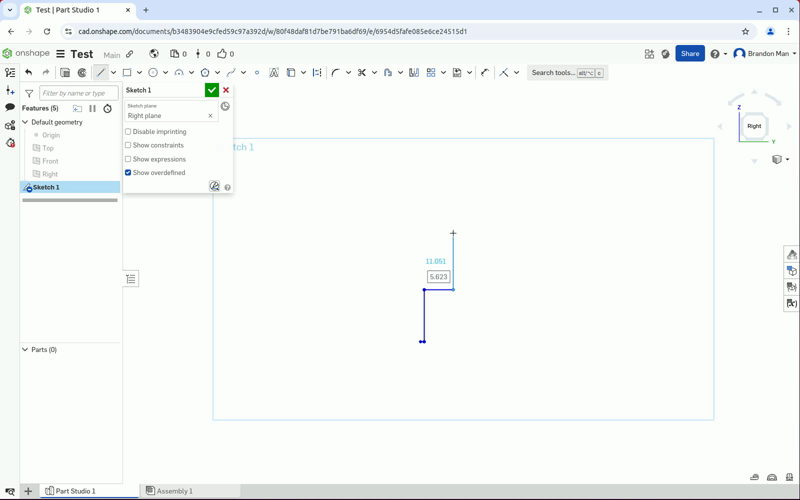
key_down(shift)
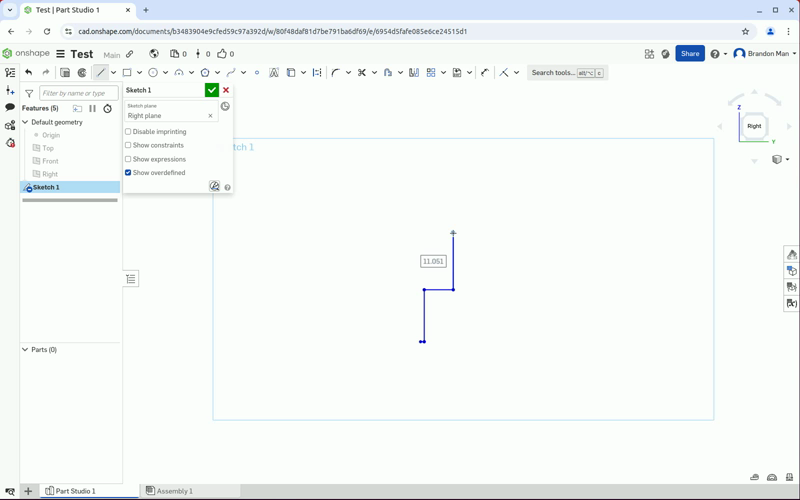
mouse_move(483, 232)
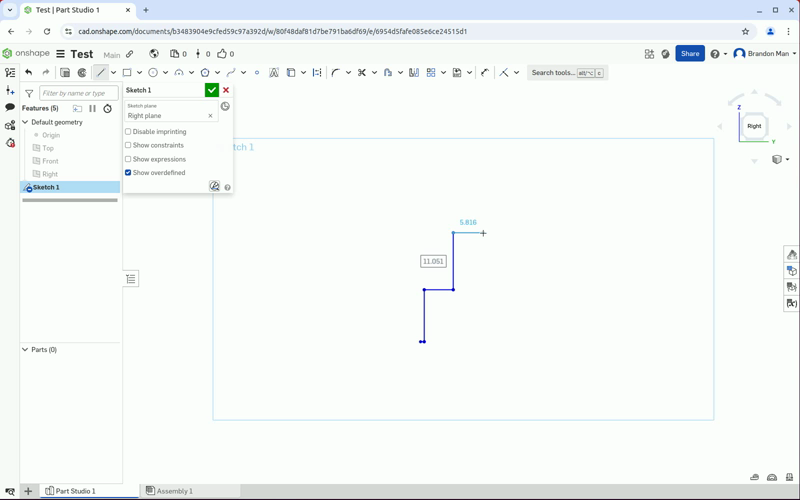
mouse_move(449, 232)
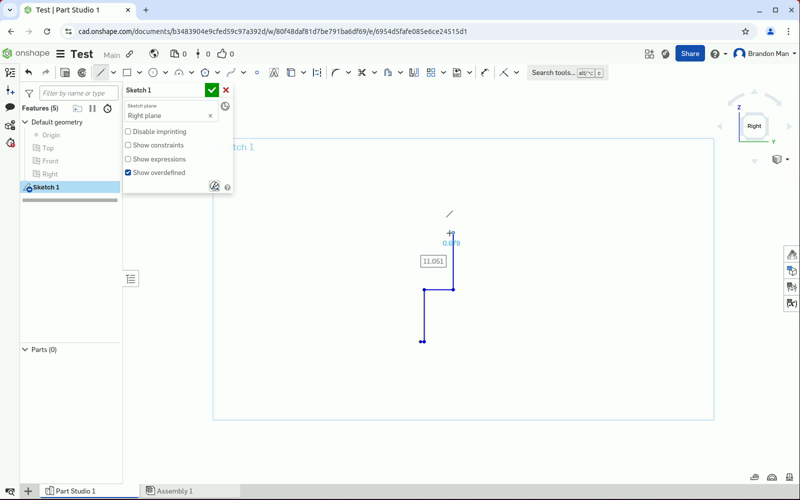
scroll(6)
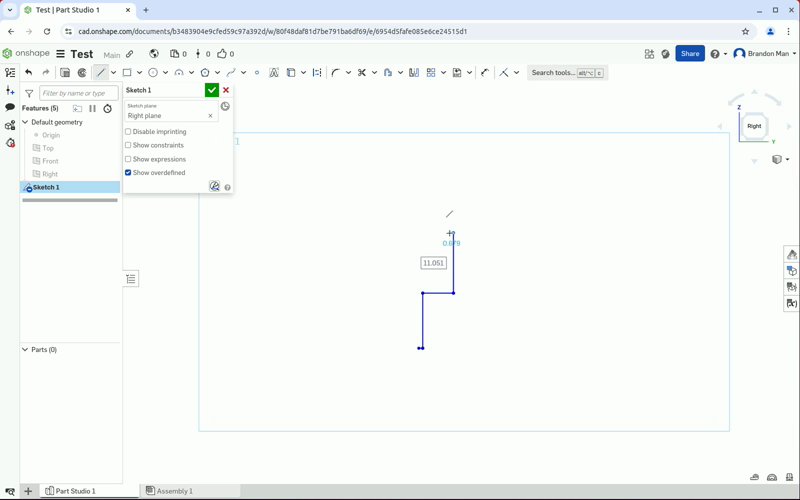
scroll(6)
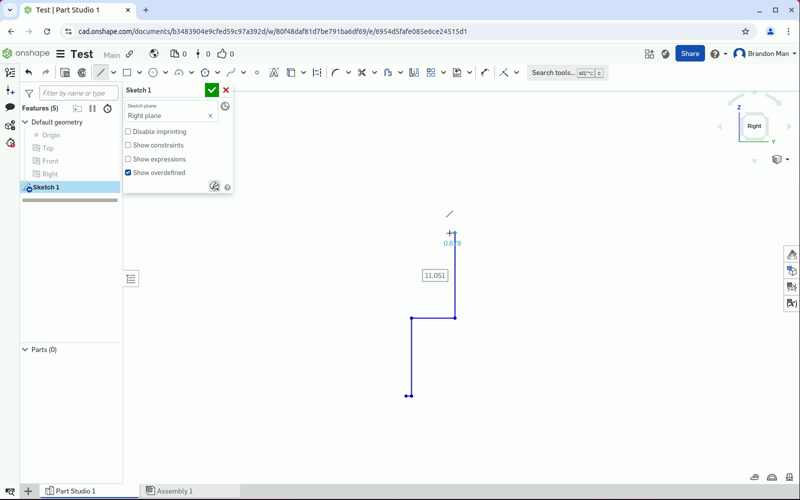
scroll(6)
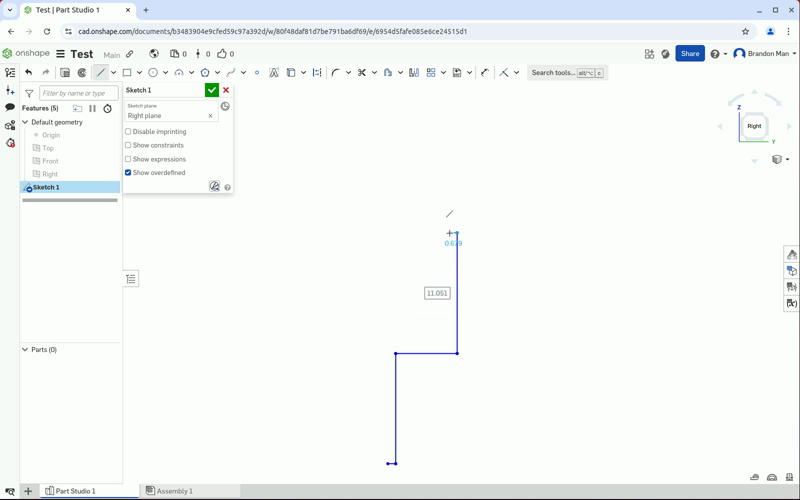
scroll(6)
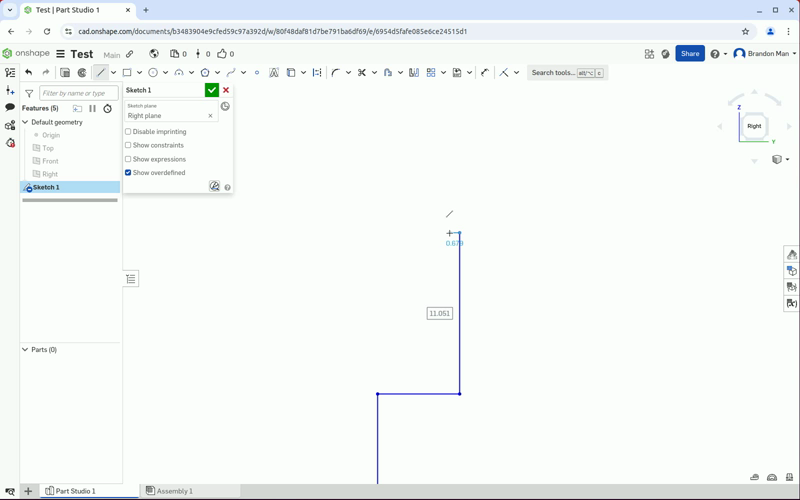
scroll(6)
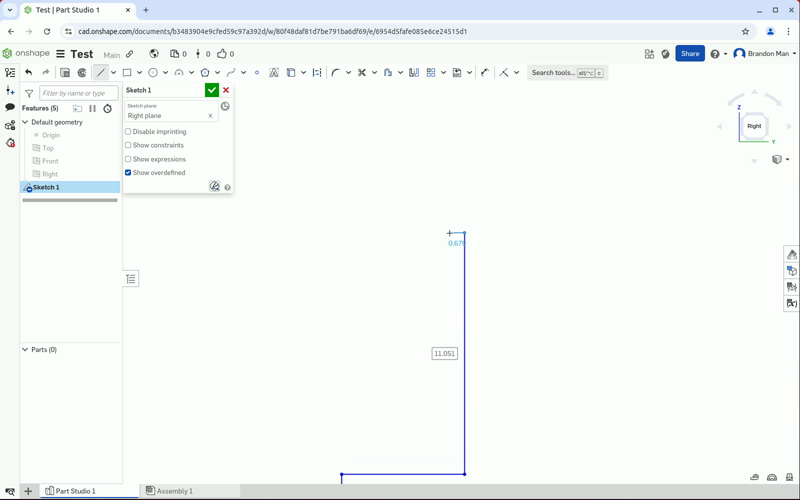
scroll(6)
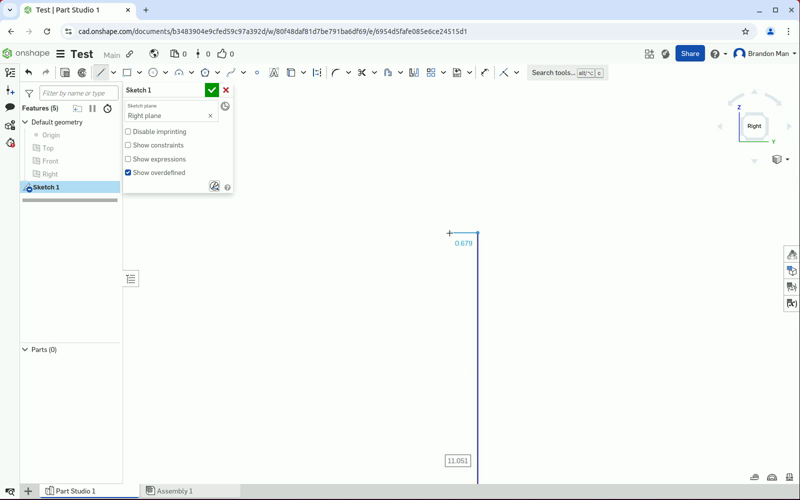
scroll(6)
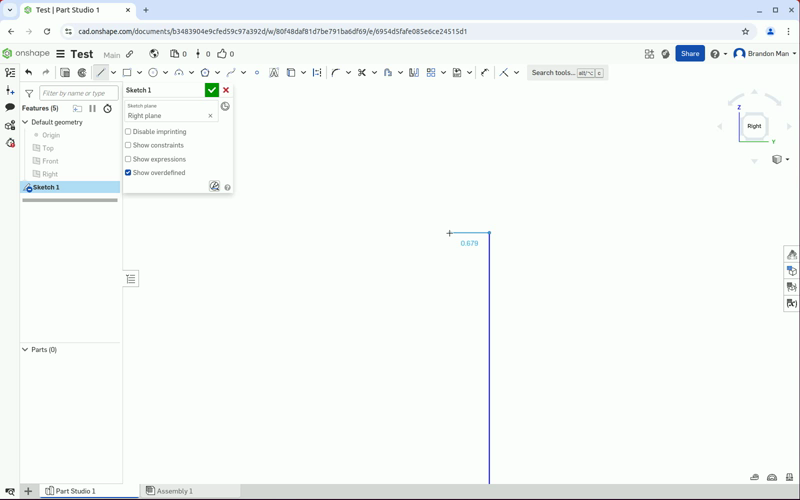
click(449, 232)
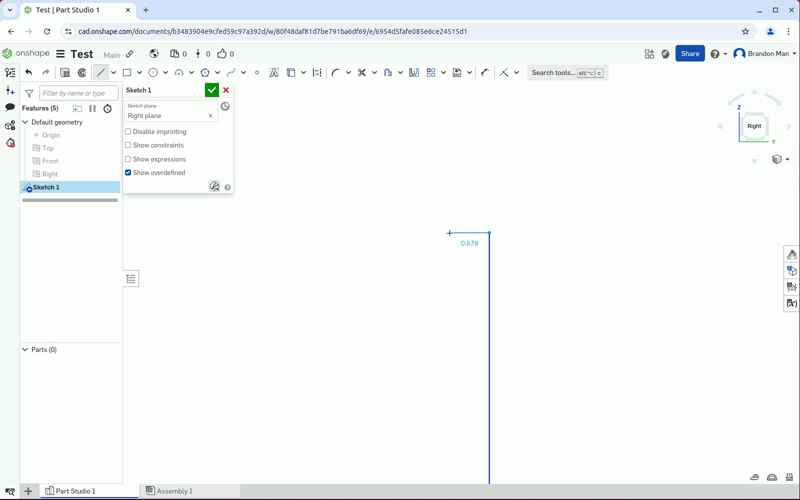
scroll(-6)
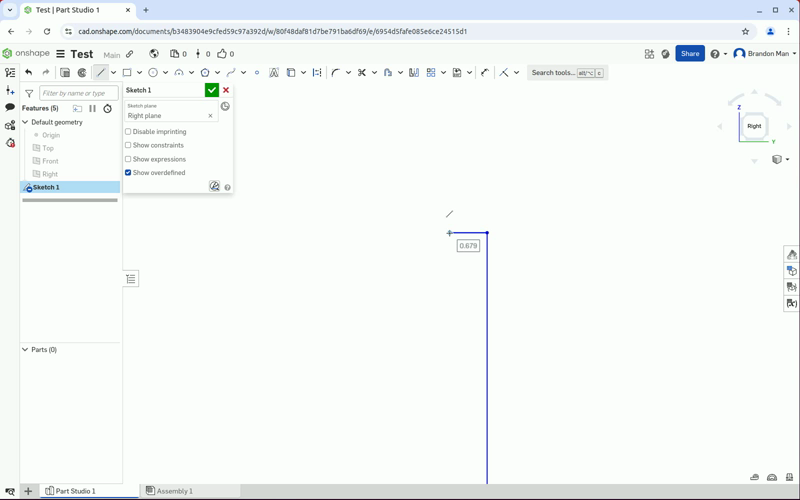
scroll(-6)
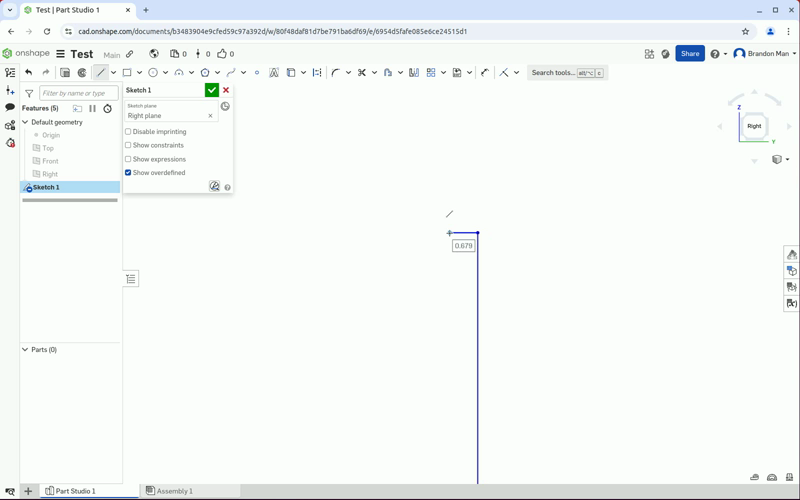
scroll(-6)
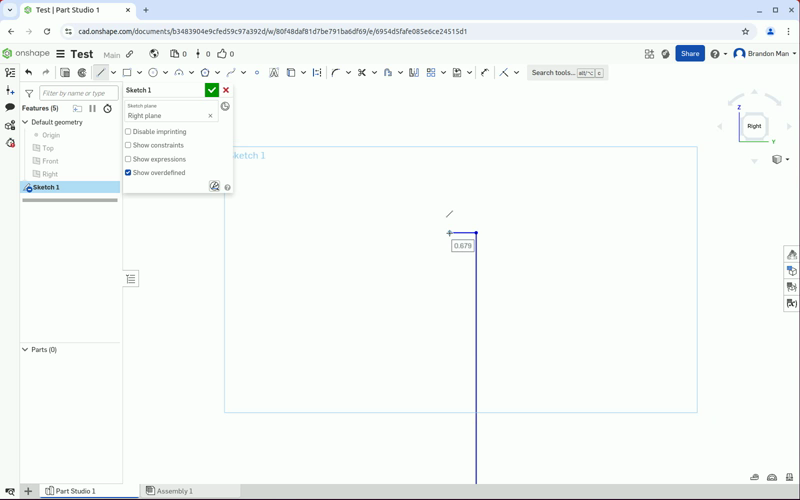
scroll(-6)
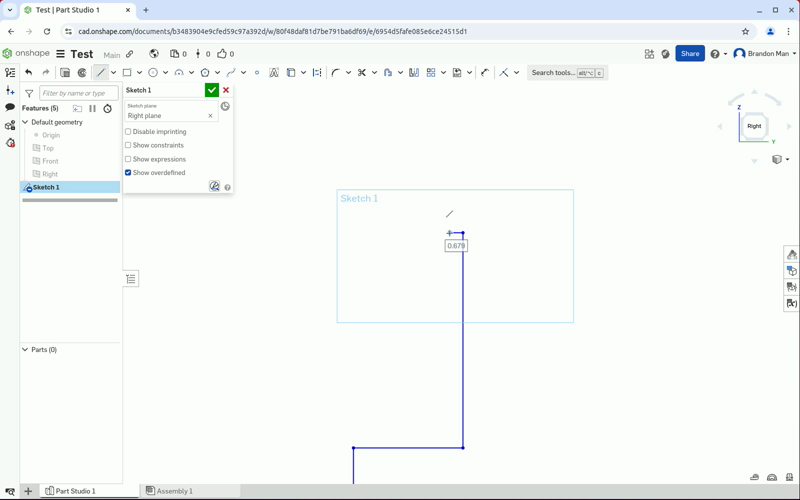
scroll(-6)
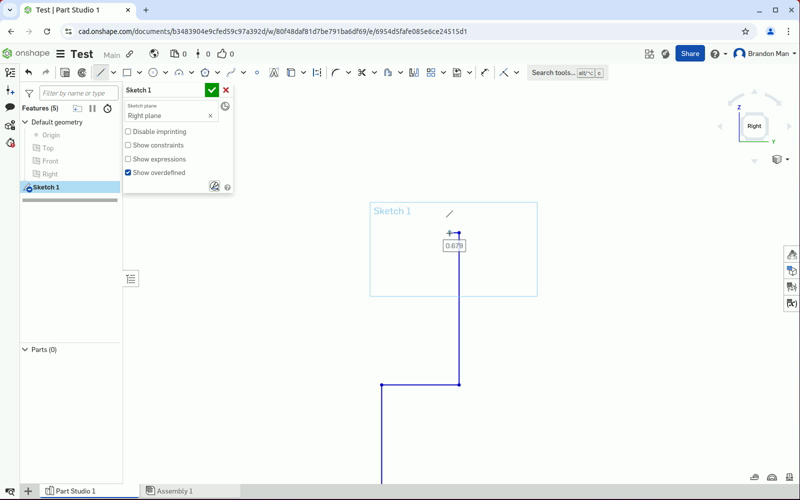
scroll(-6)
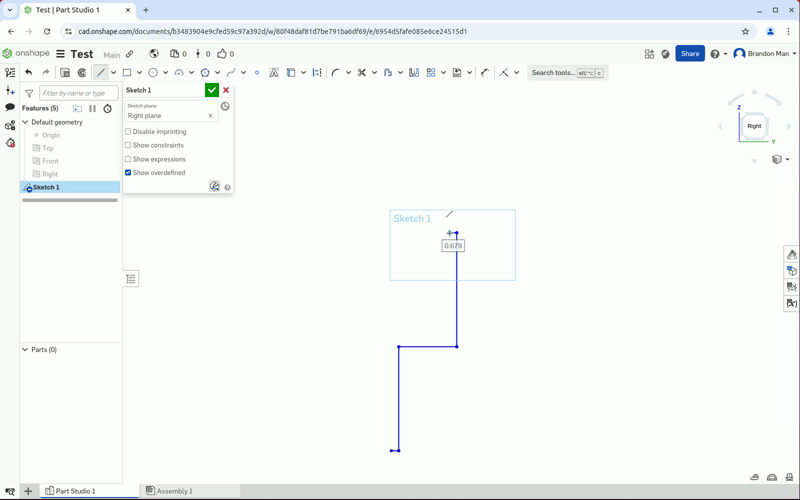
scroll(-6)
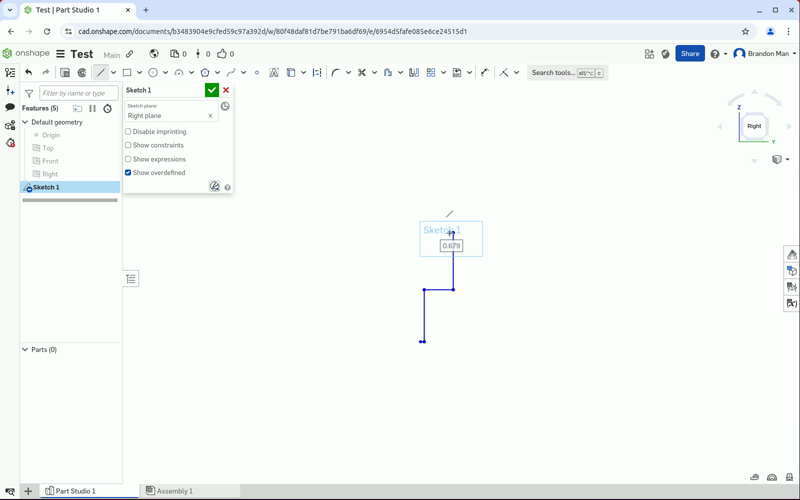
key_up(shift)
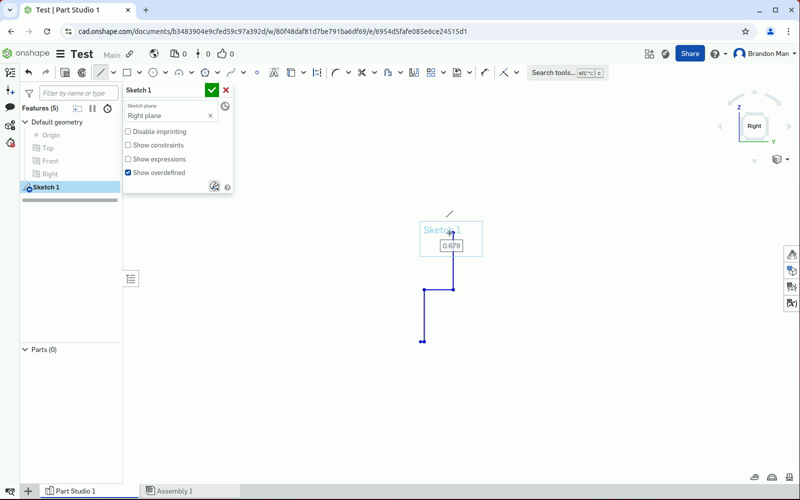
key_down(shift)
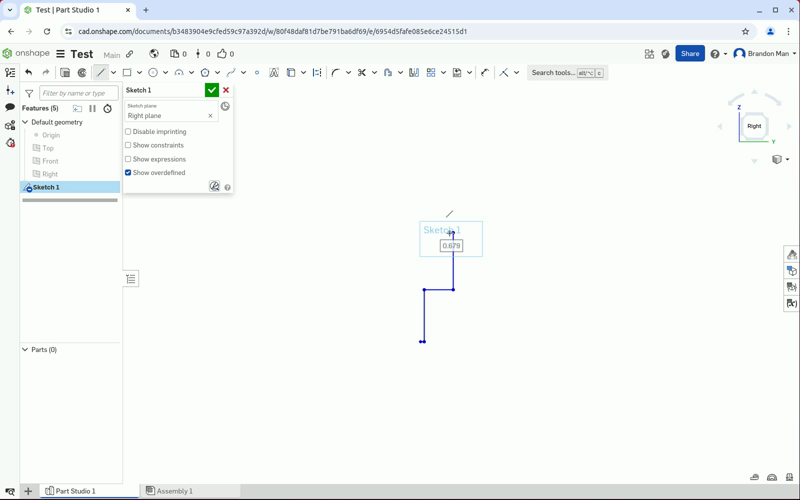
mouse_move(479, 232)
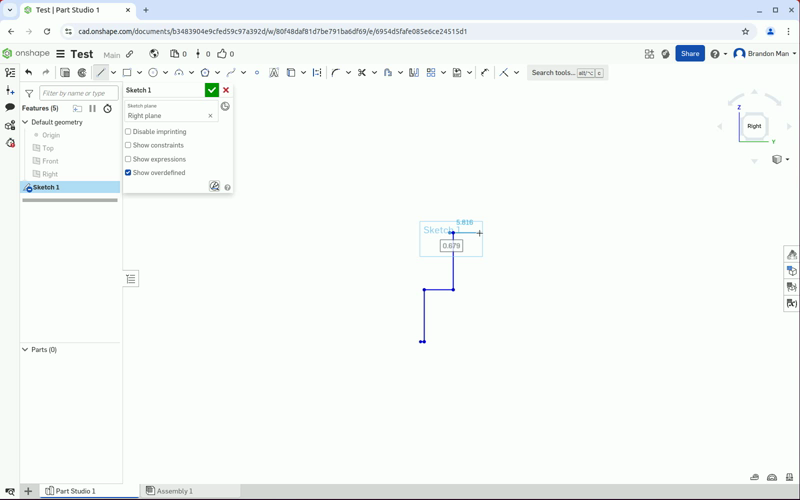
mouse_move(449, 286)
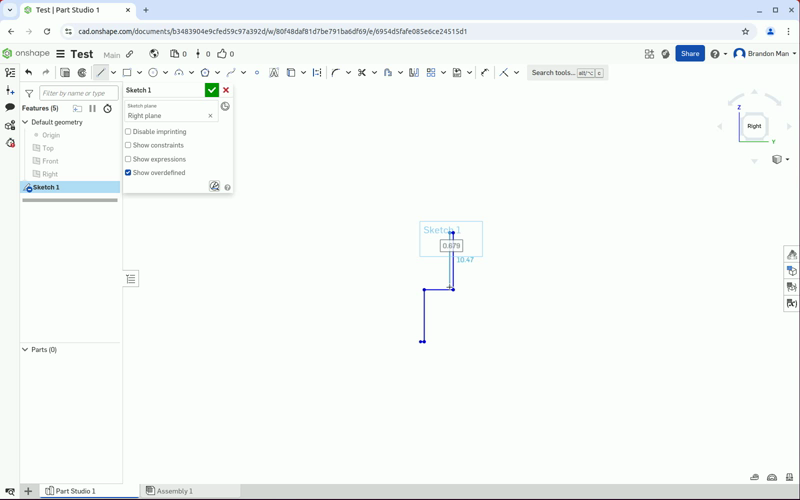
click(449, 286)
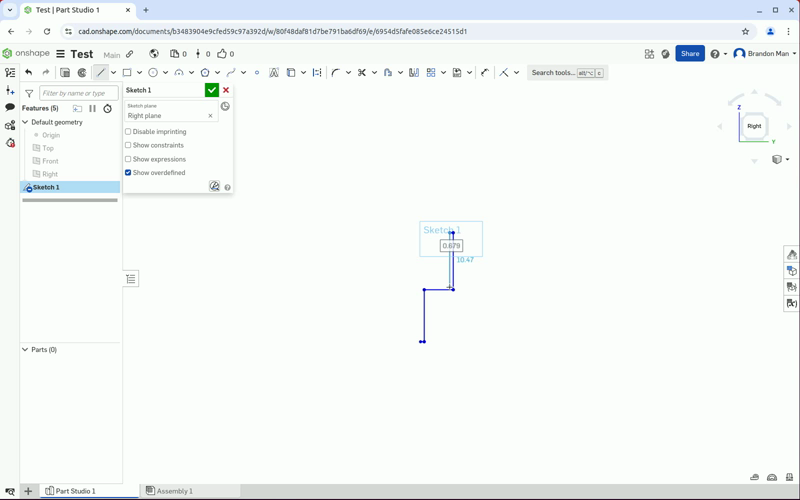
key_up(shift)
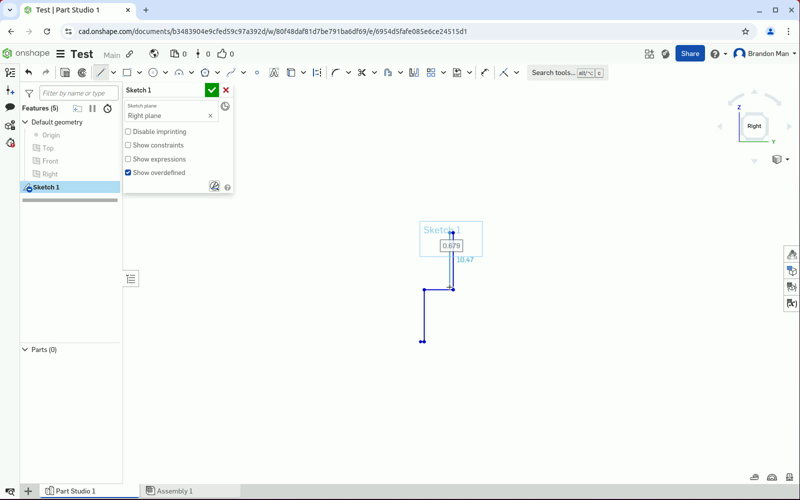
key_down(shift)
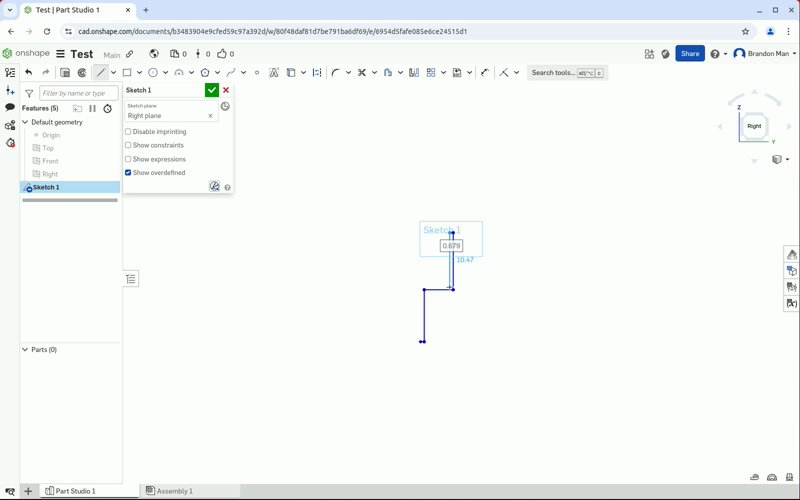
mouse_move(479, 286)
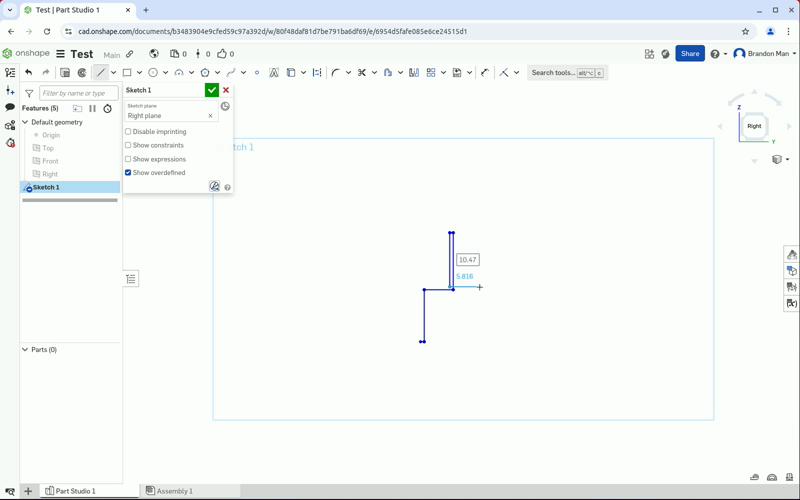
mouse_move(420, 286)
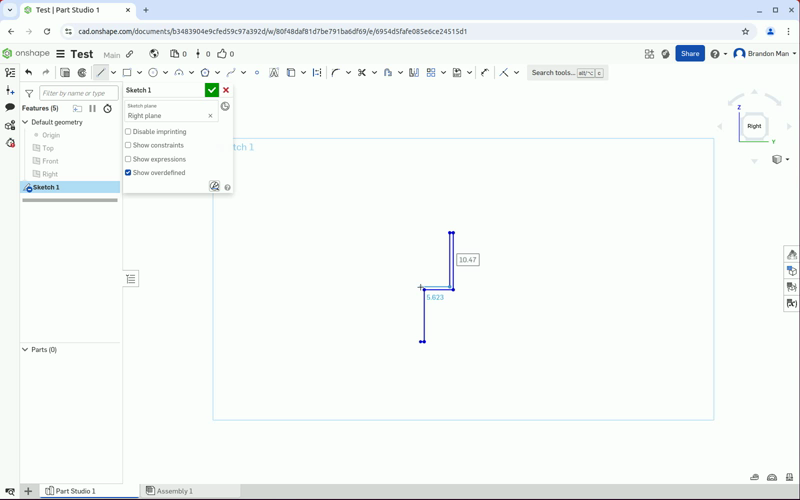
click(420, 286)
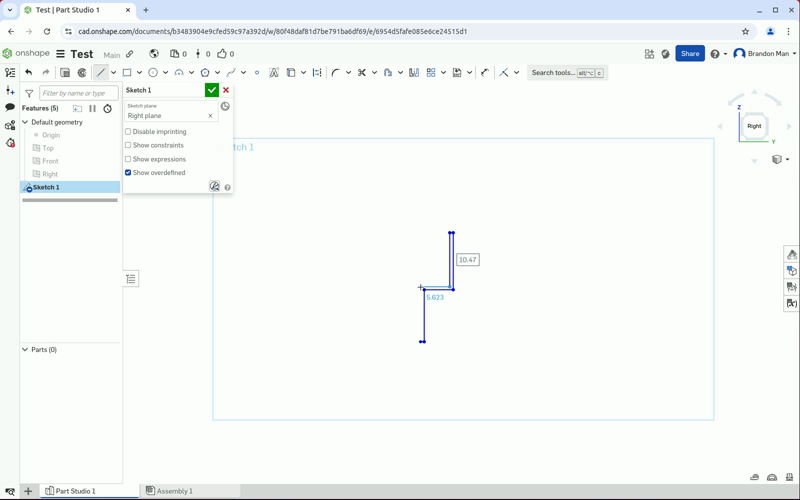
key_up(shift)
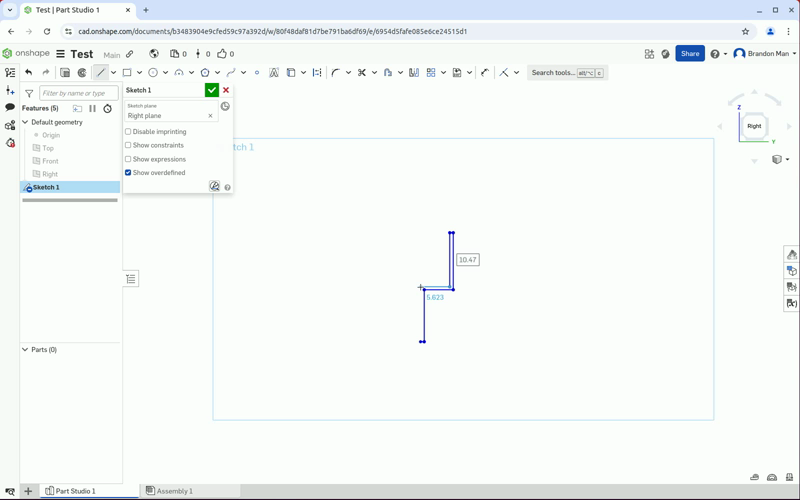
mouse_move(450, 286)
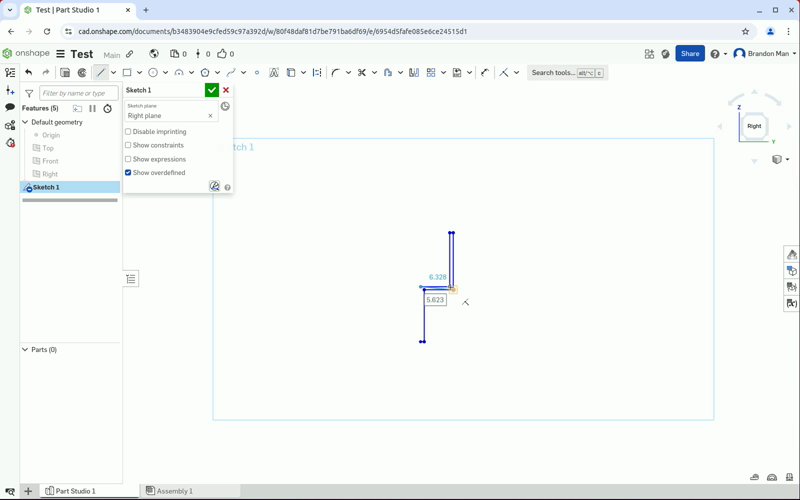
key_down(shift)
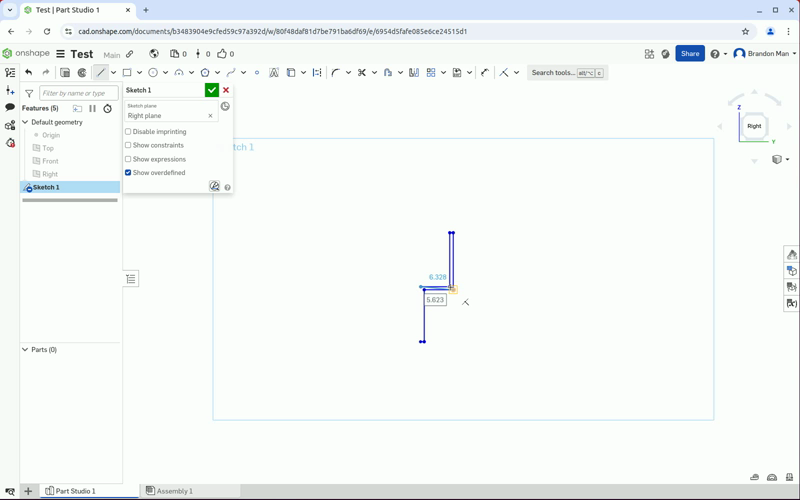
mouse_move(420, 341)
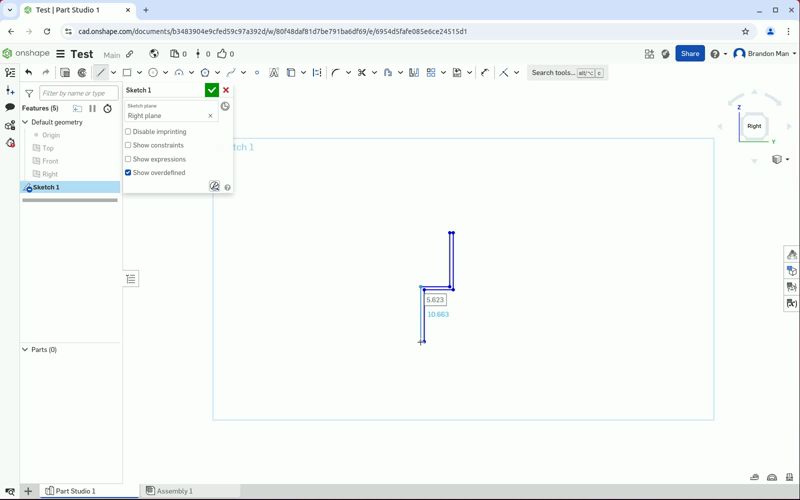
scroll(6)
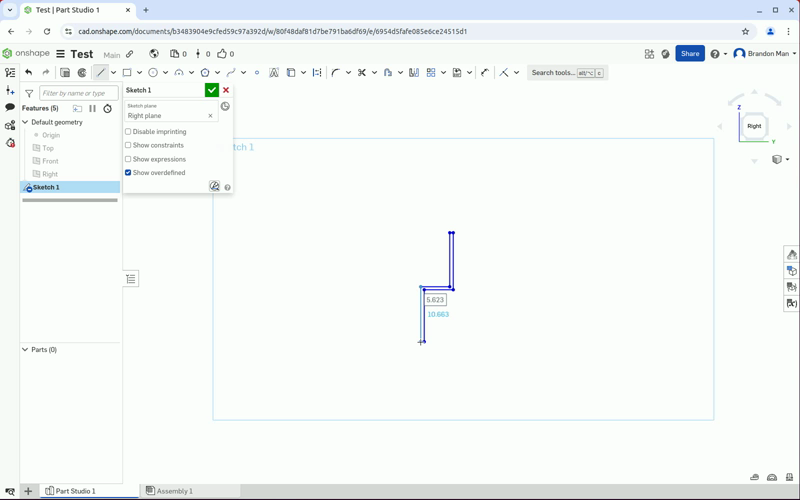
scroll(6)
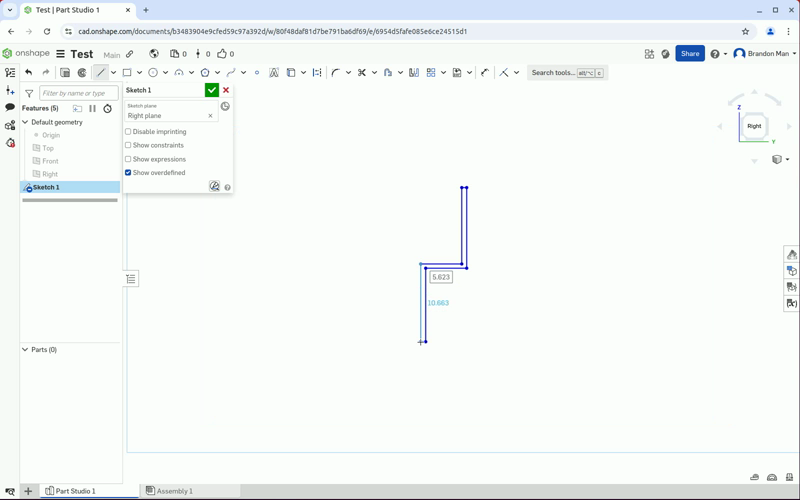
scroll(6)
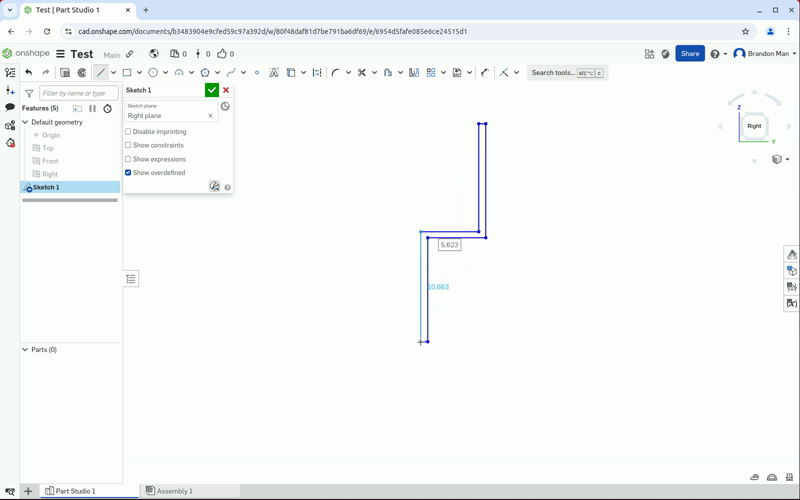
scroll(6)
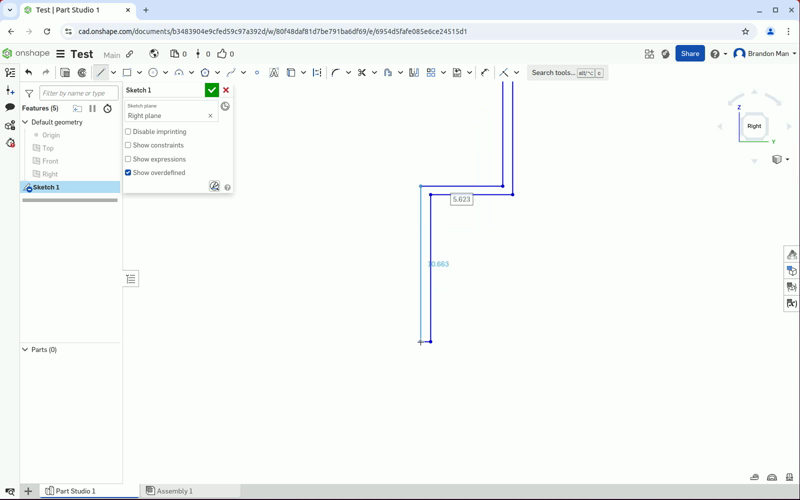
scroll(6)
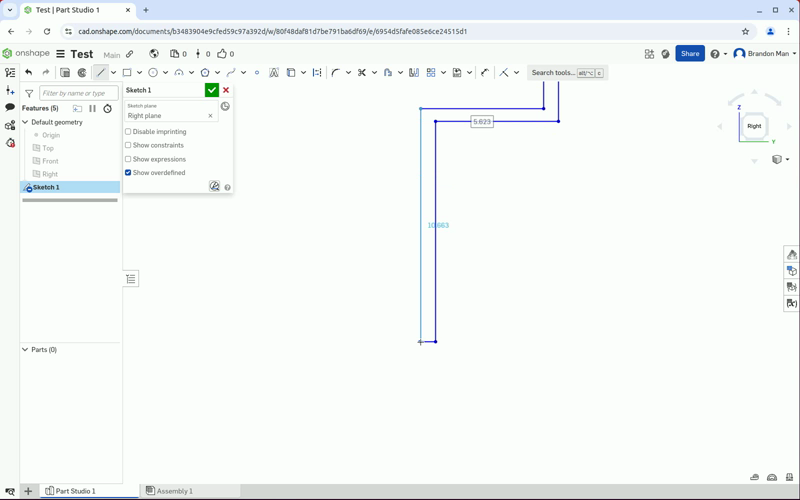
scroll(6)
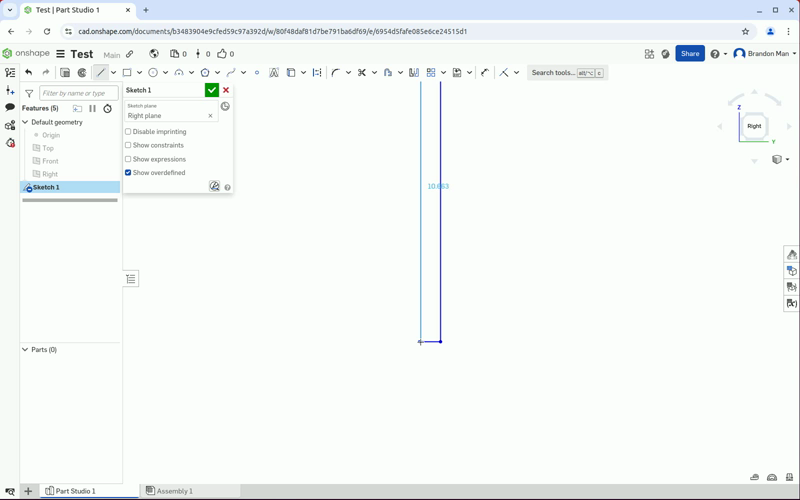
scroll(6)
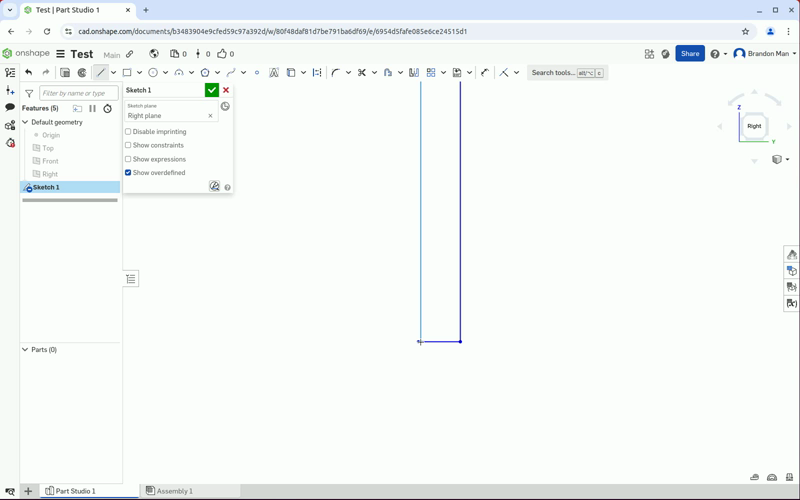
key_up(shift)
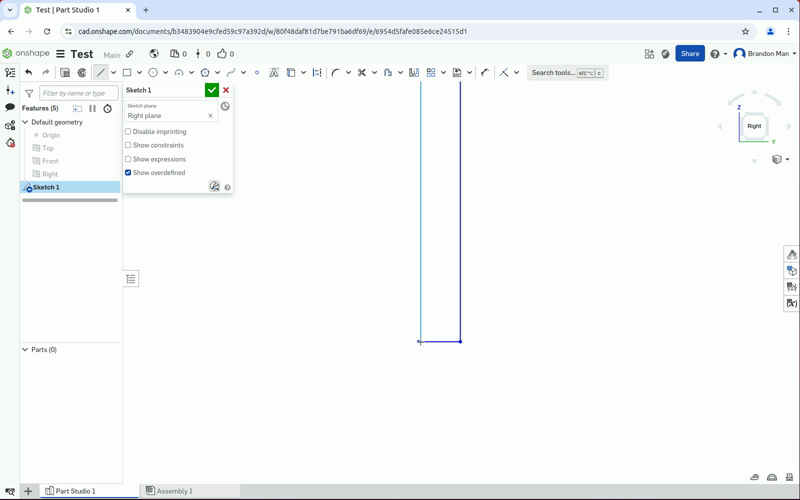
click(420, 341)
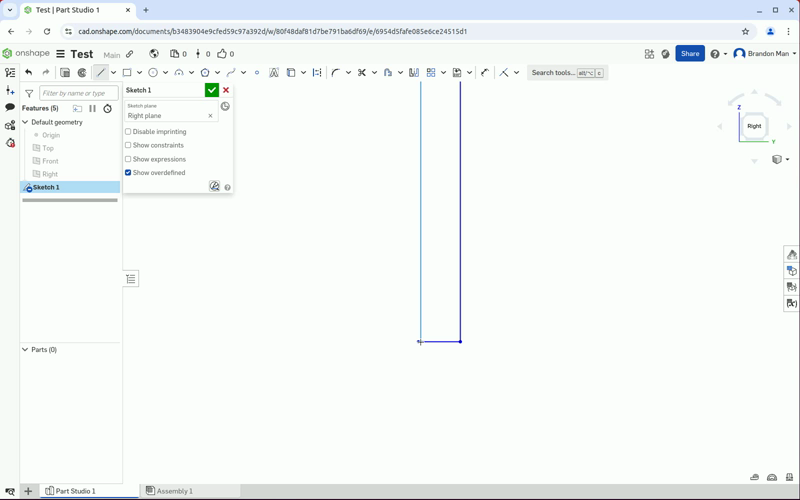
scroll(-6)
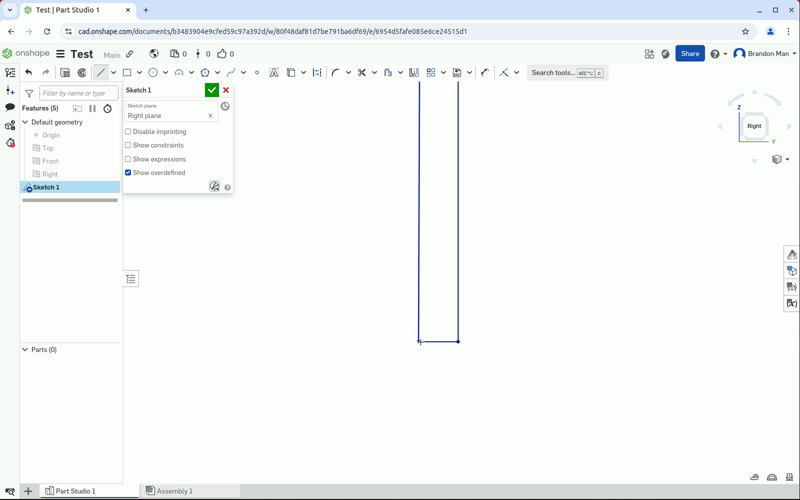
scroll(-6)
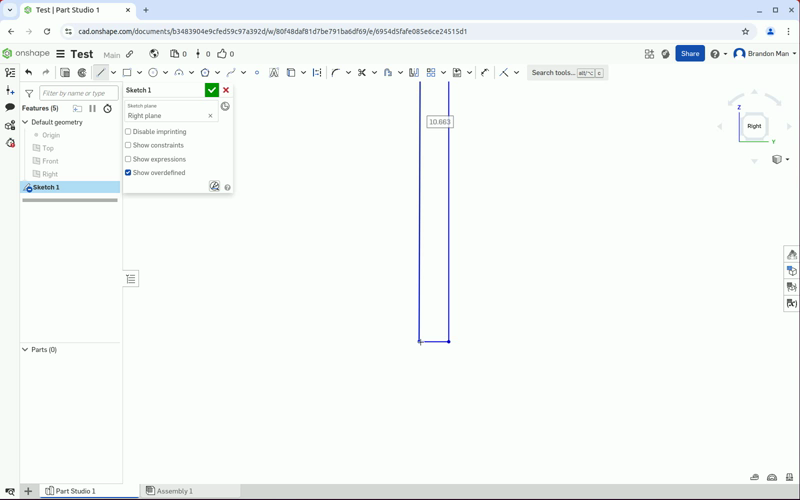
scroll(-6)
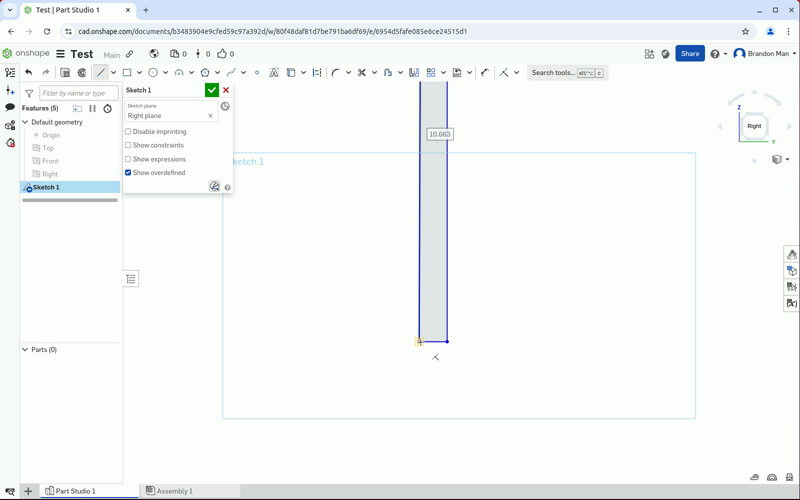
scroll(-6)
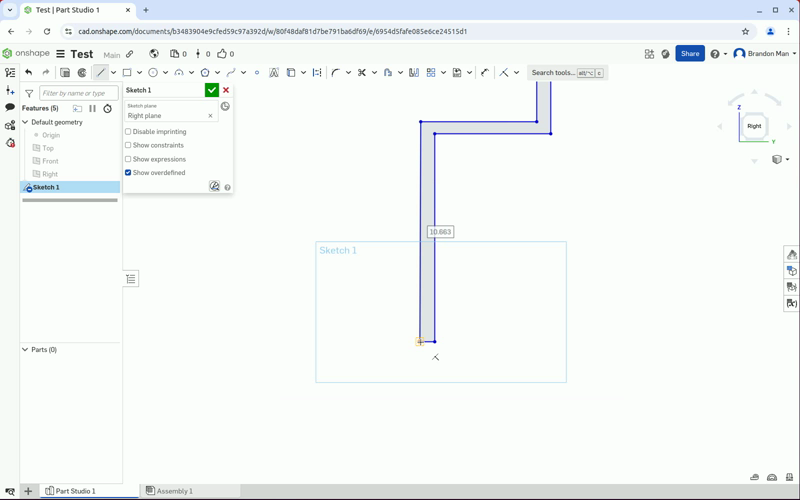
scroll(-6)
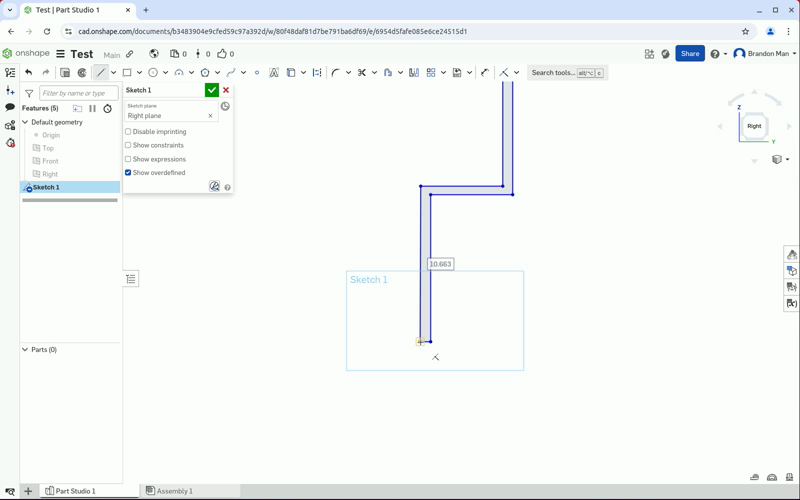
scroll(-6)
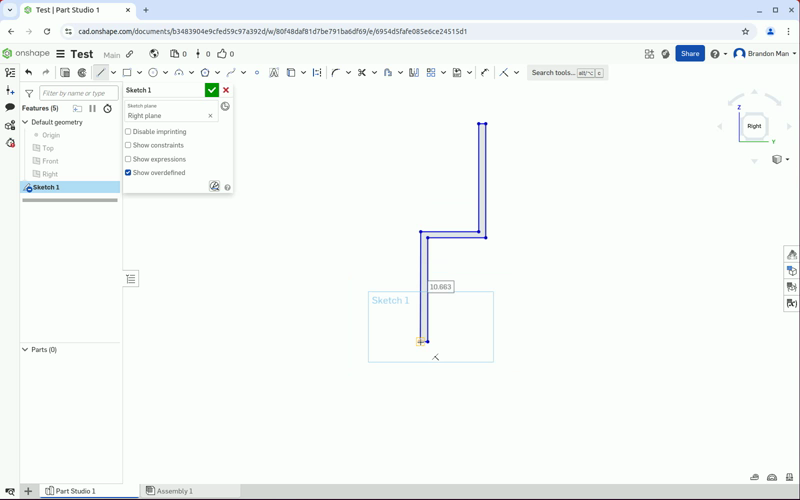
scroll(-6)
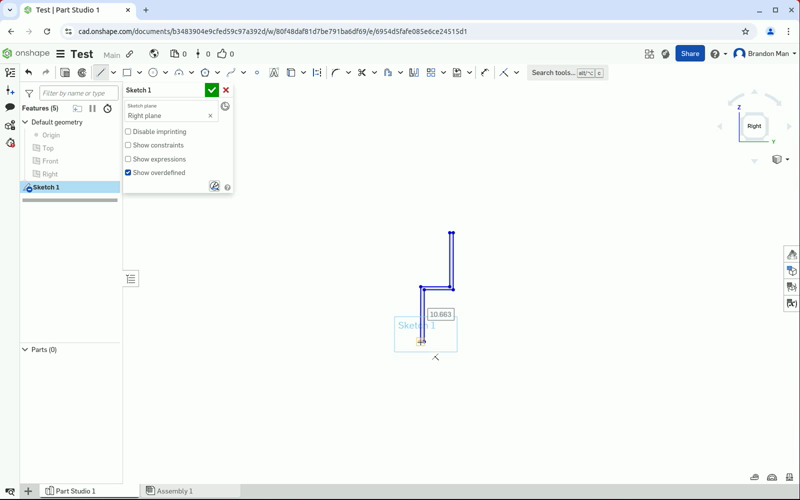
key(esc)
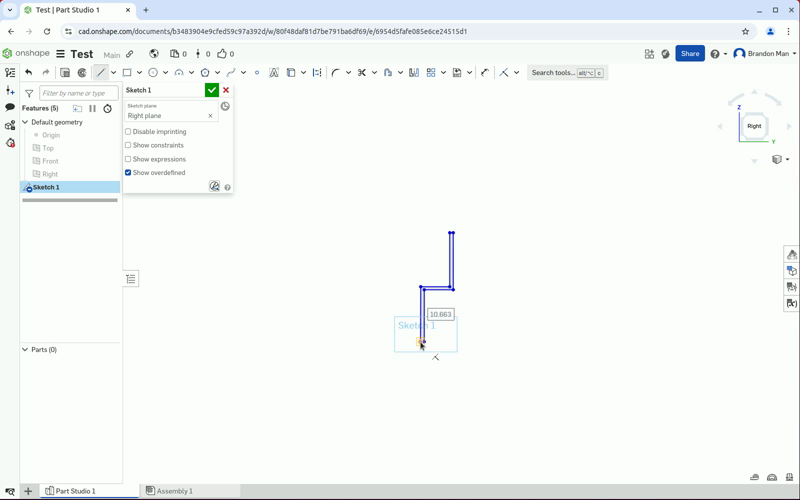
mouse_move(452, 268)
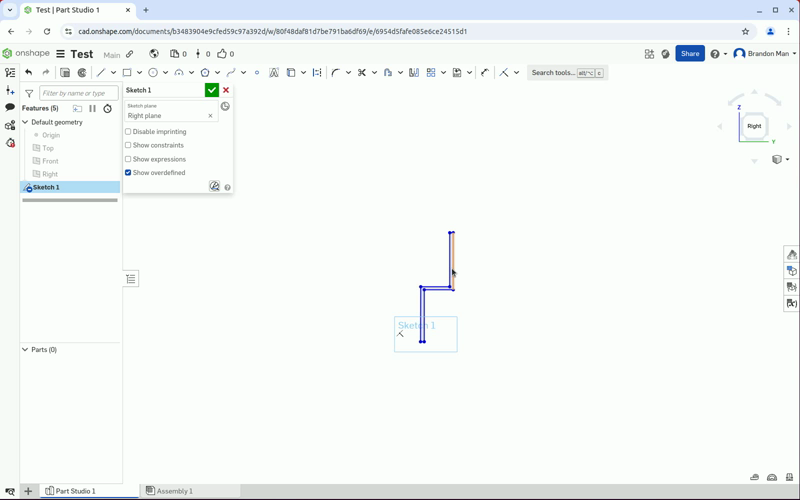
scroll(6)
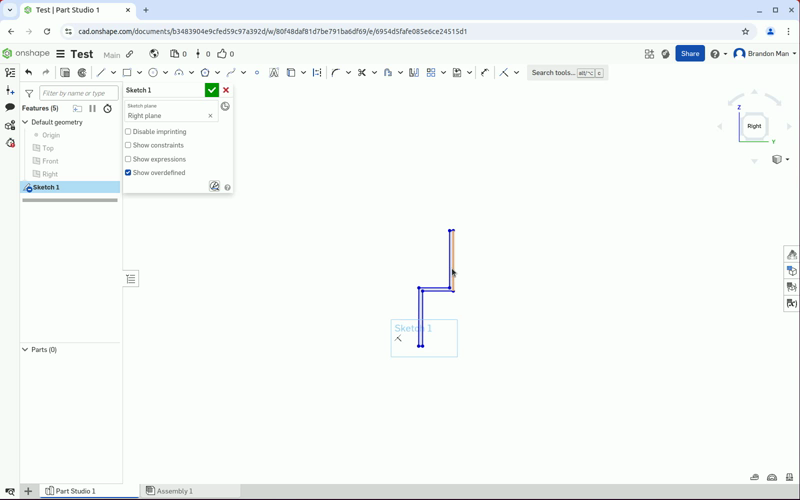
scroll(6)
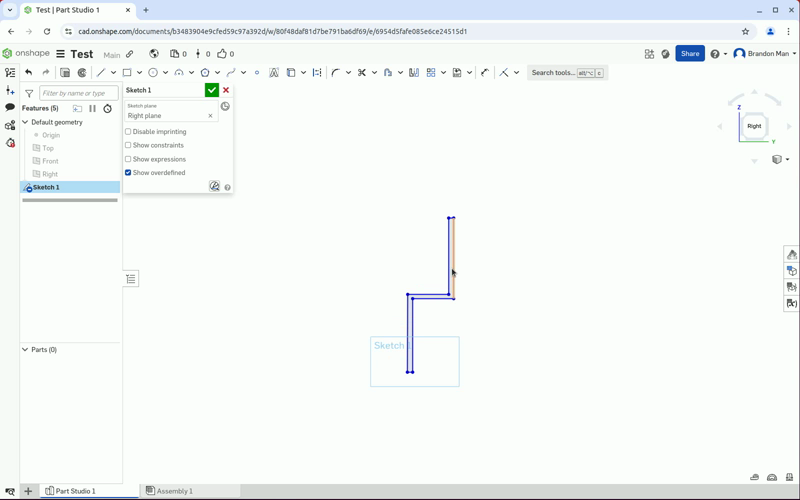
scroll(6)
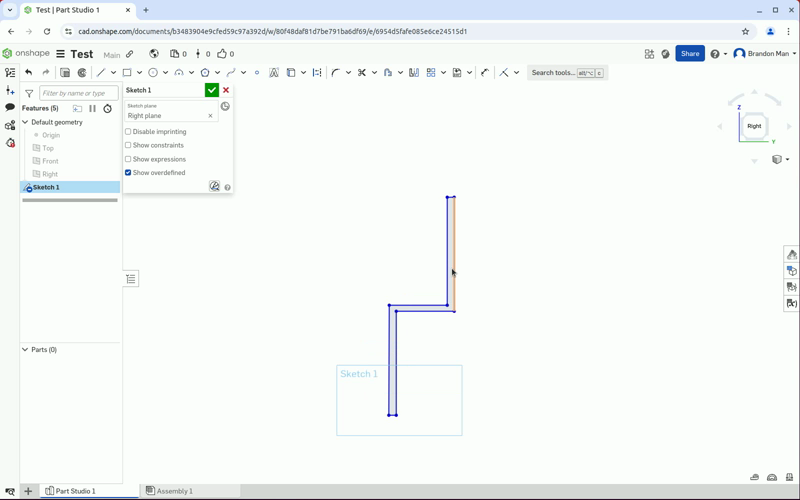
scroll(6)
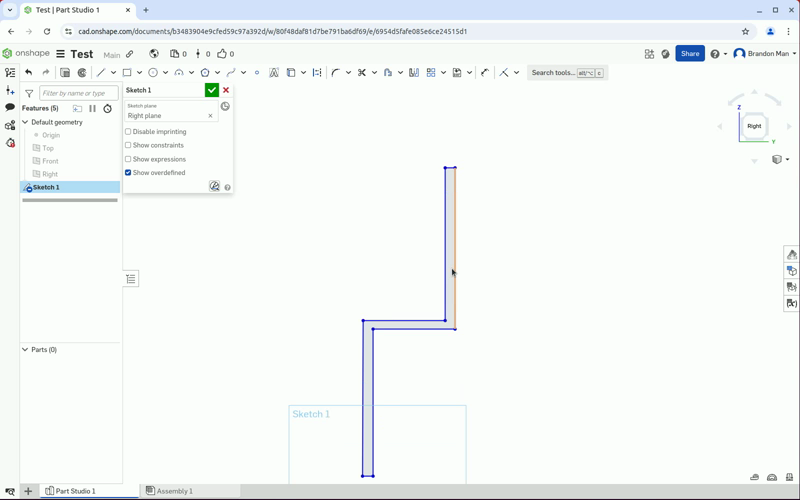
scroll(6)
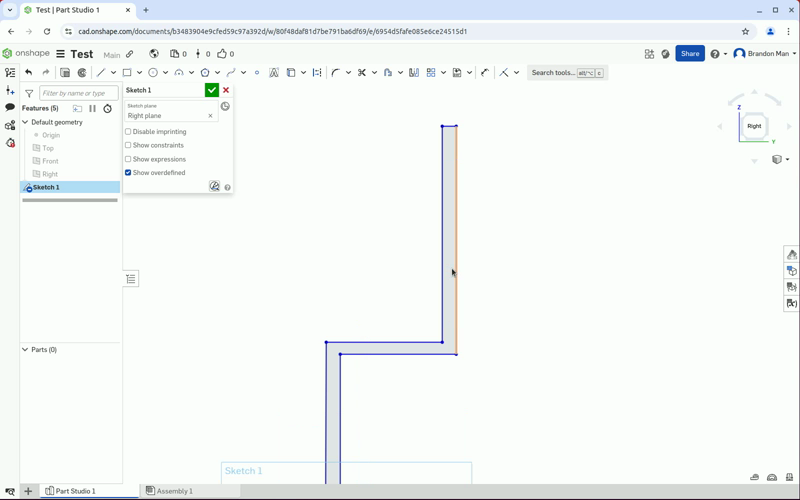
scroll(6)
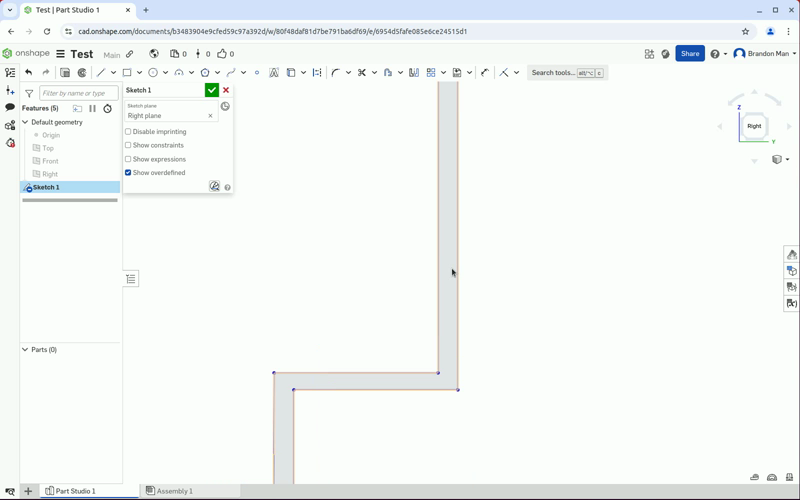
scroll(6)
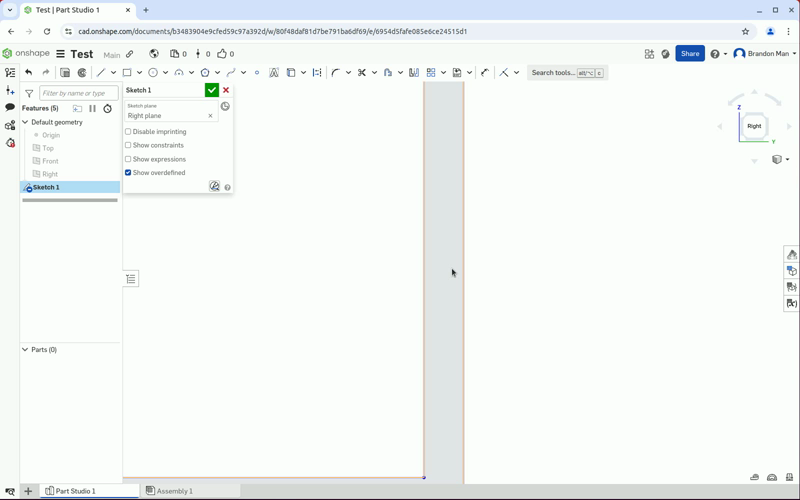
click(452, 268)
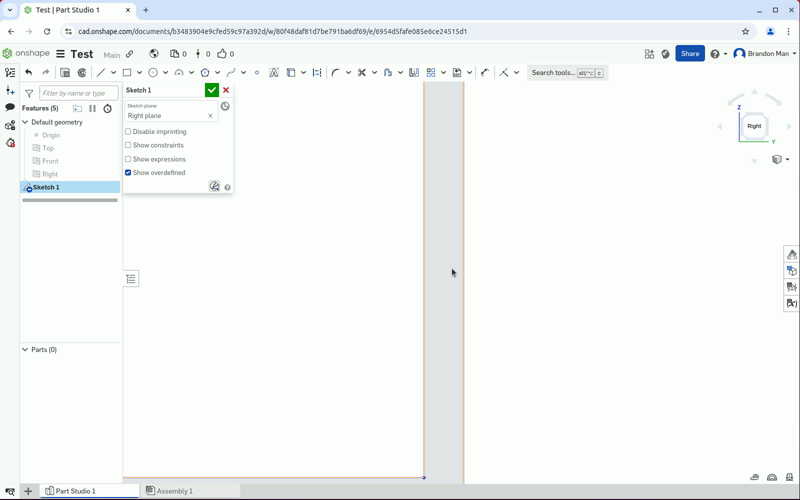
scroll(-6)
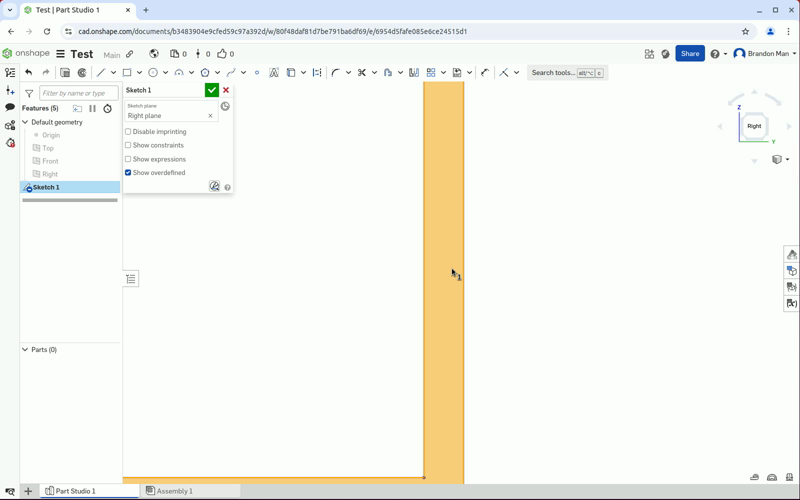
scroll(-6)
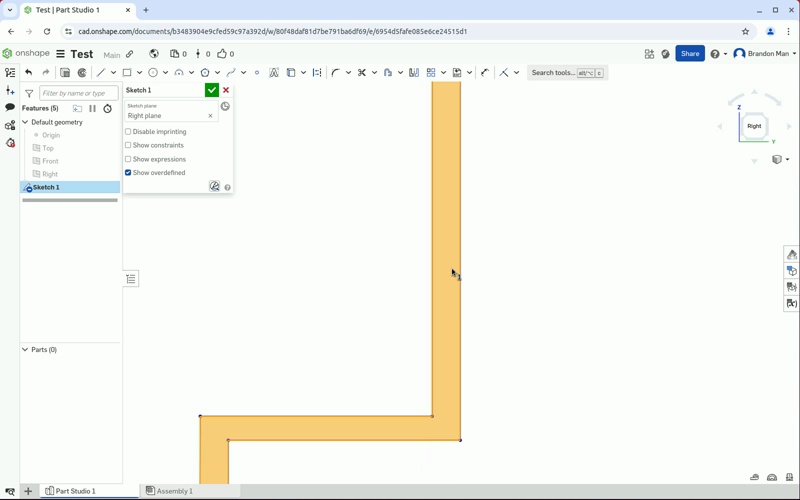
scroll(-6)
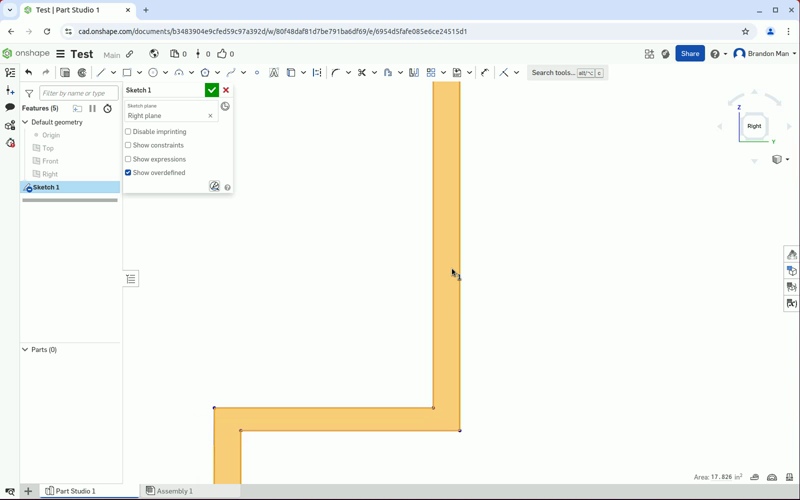
scroll(-6)
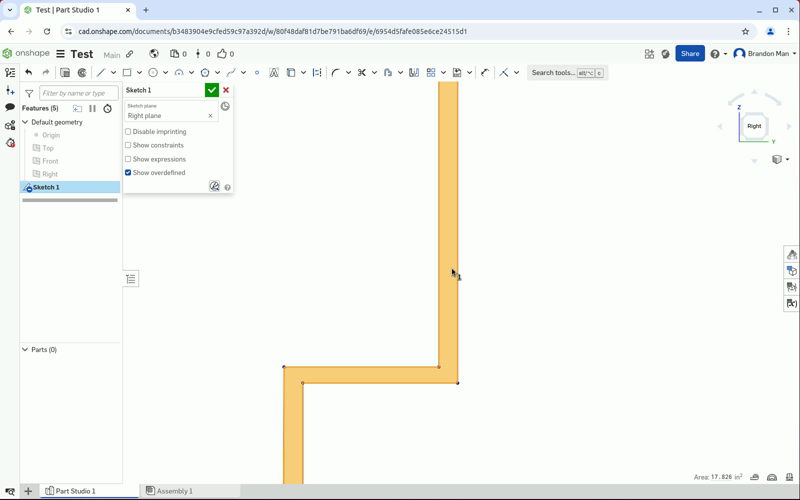
scroll(-6)
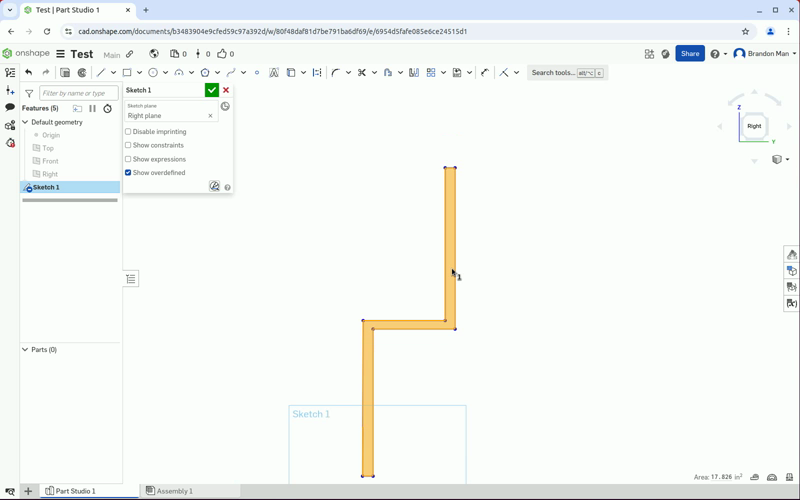
scroll(-6)
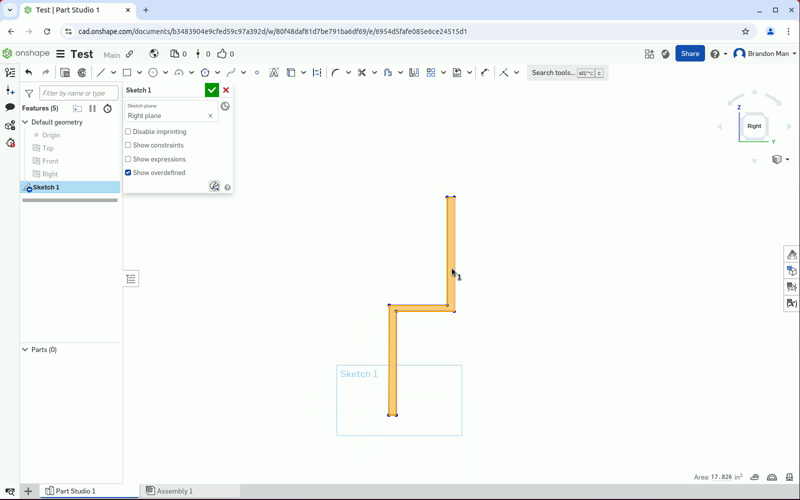
scroll(-6)
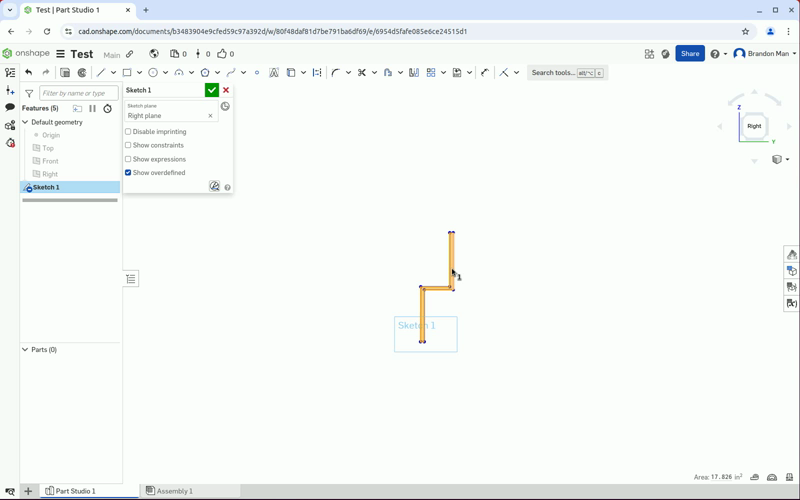
mouse_move(73, 352)
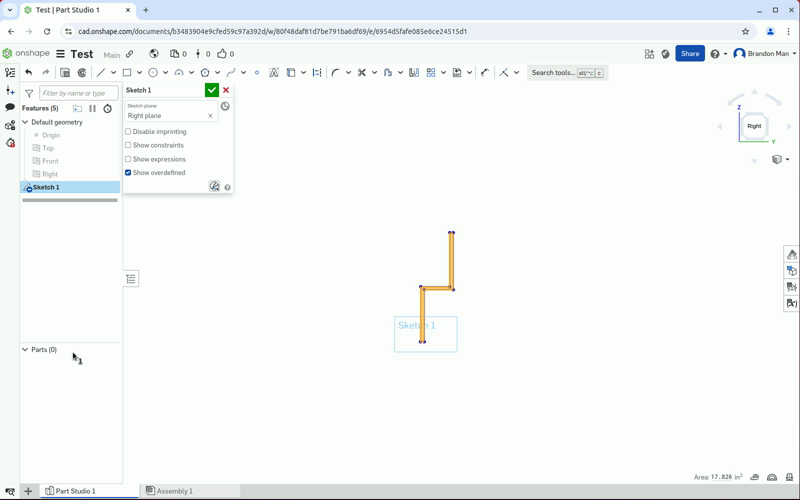
key(shift+y)
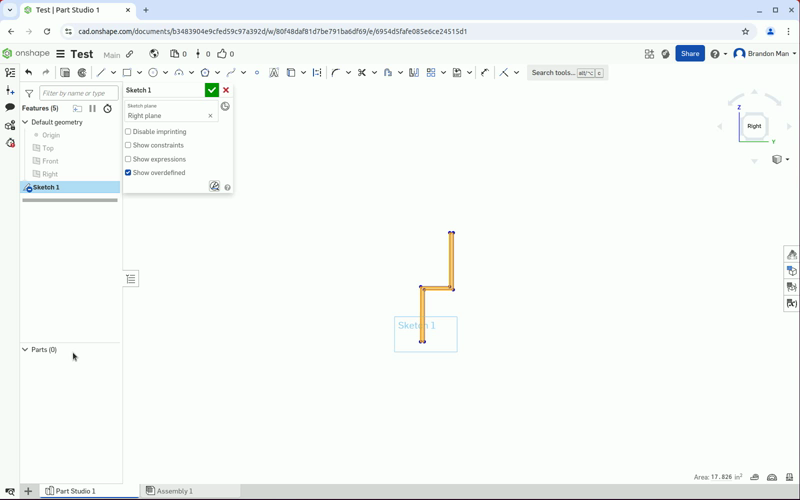
key(shift+e)
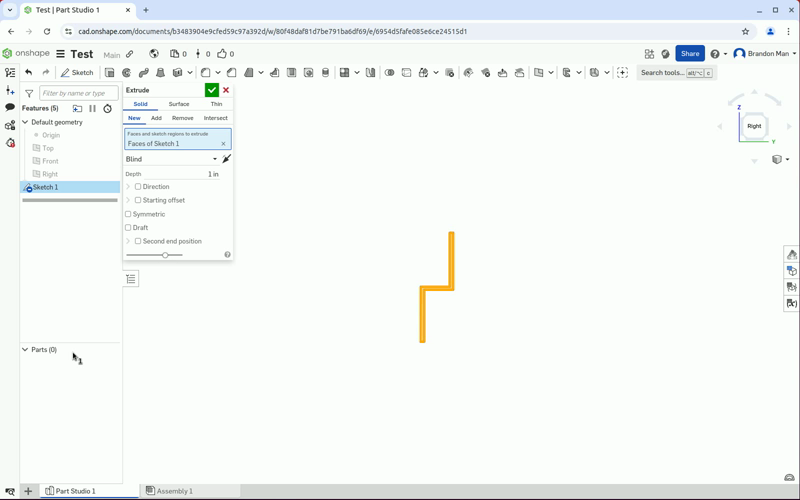
mouse_move(143, 106)
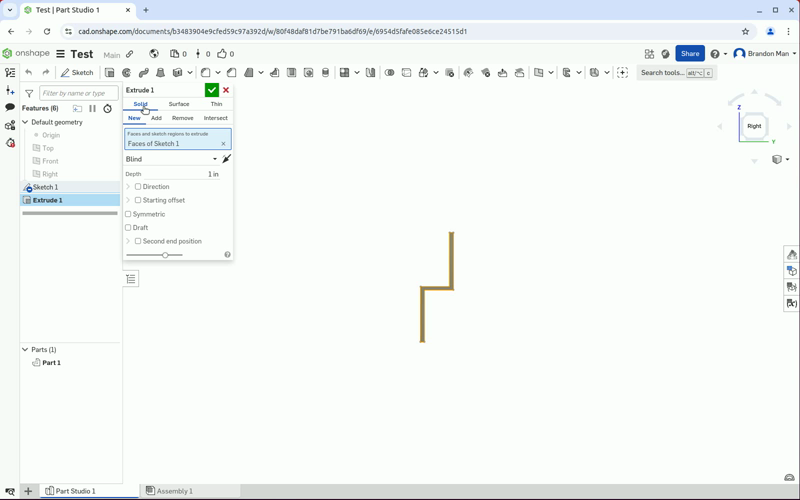
click(143, 106)
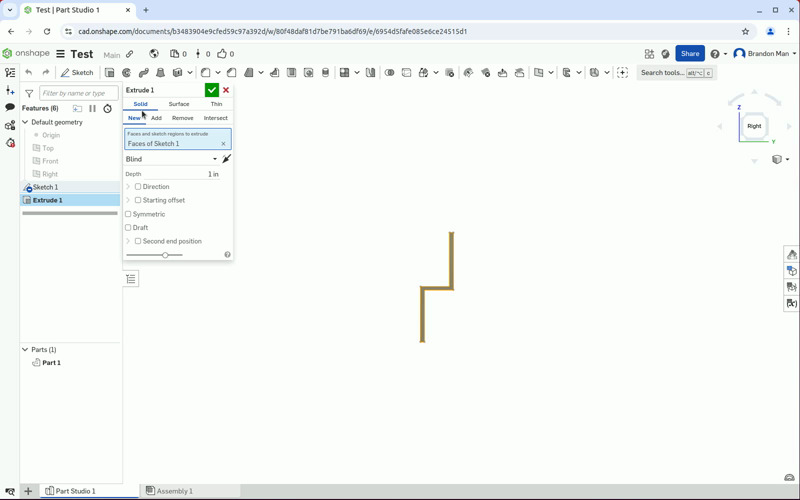
mouse_move(137, 120)
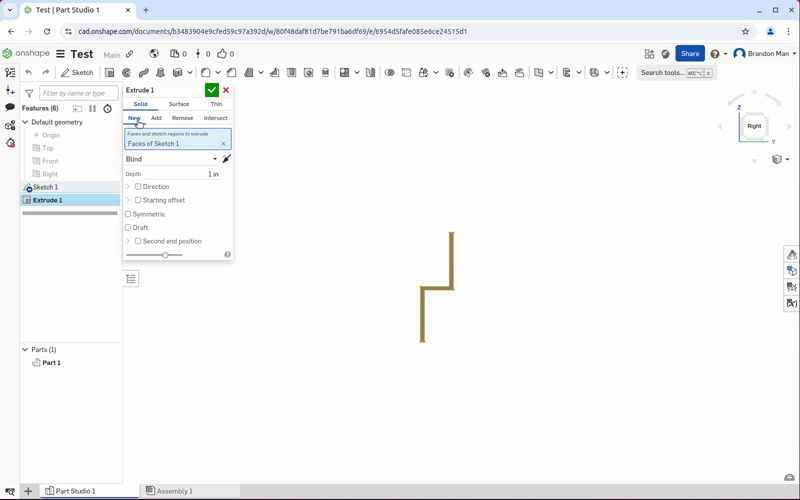
click(137, 120)
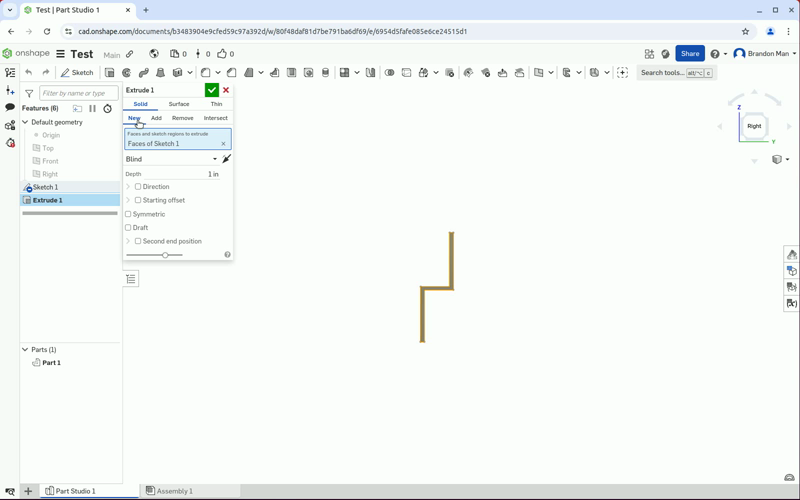
key(tab, 4)
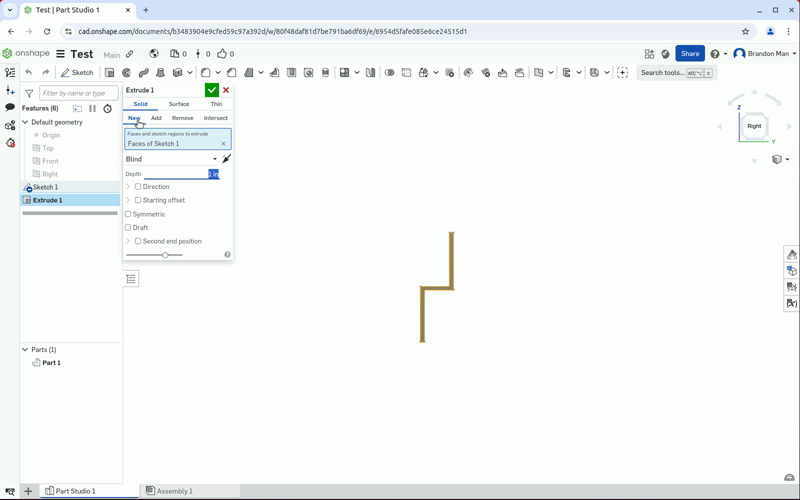
text(36.588)
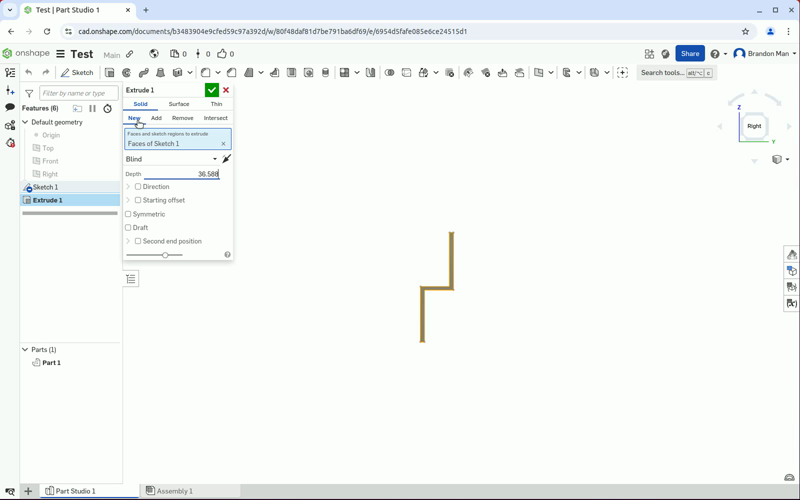
key(tab, 3)
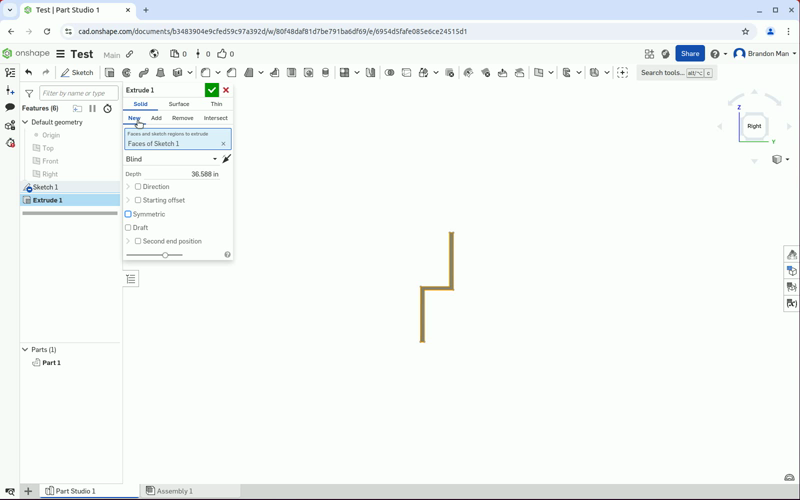
key(space)
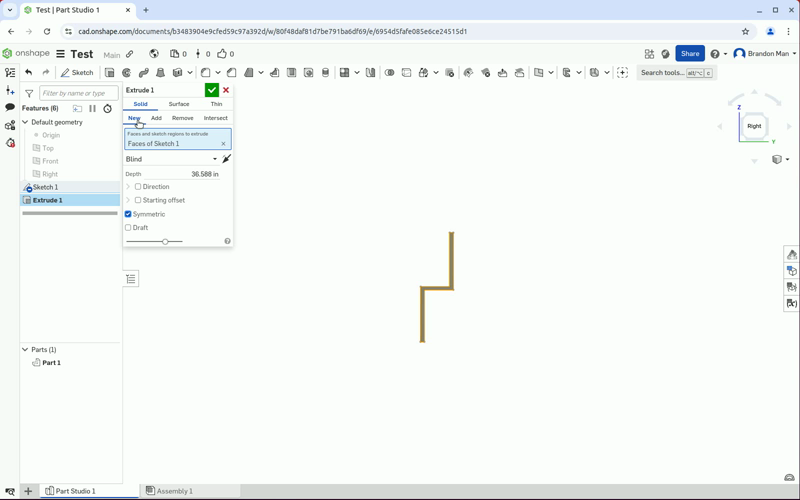
key(enter)
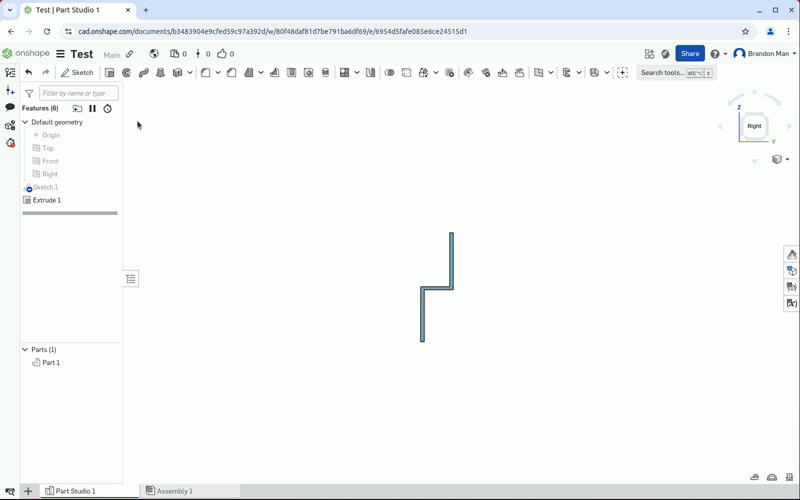
key(shift+h)
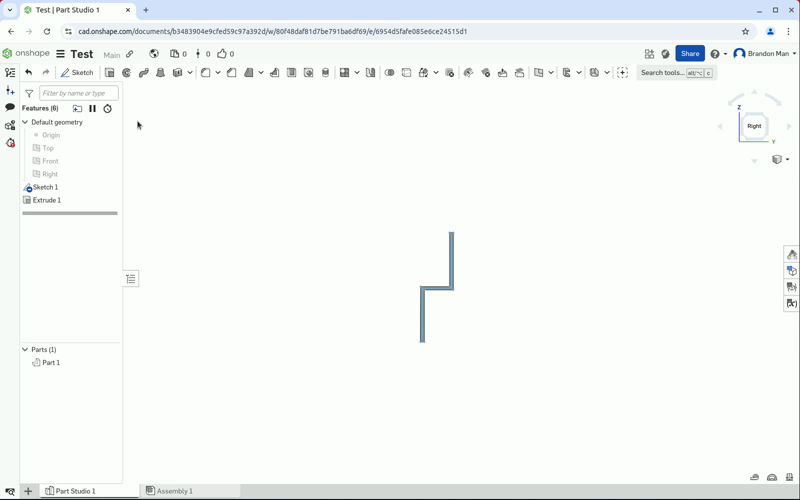
key(shift+h)
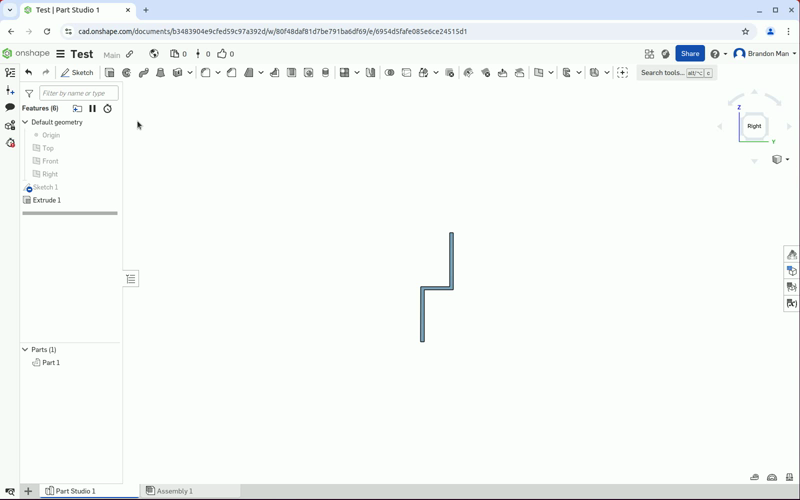
mouse_move(73, 189)
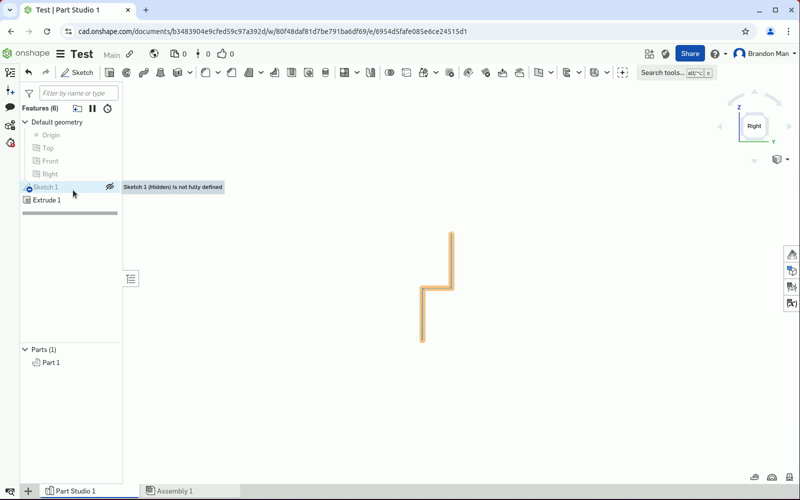
click(73, 189)
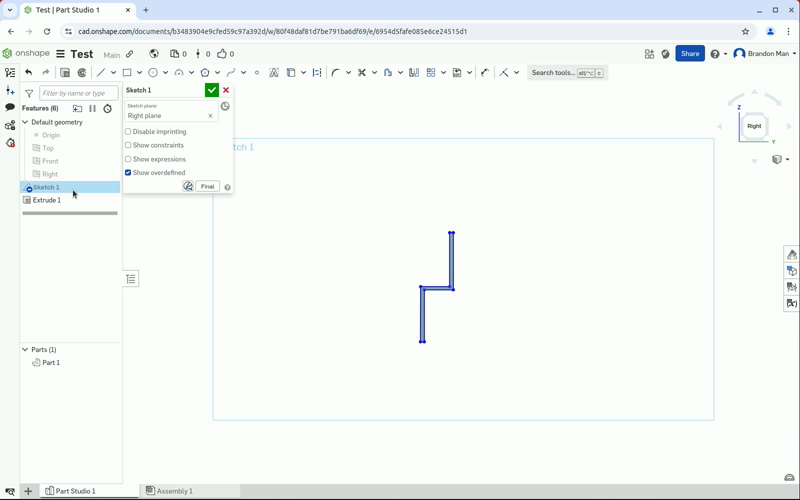
mouse_move(229, 92)
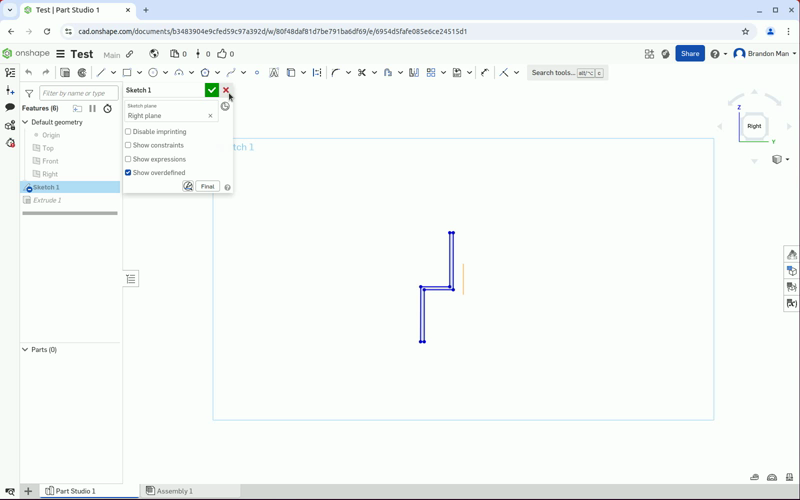
click(229, 92)
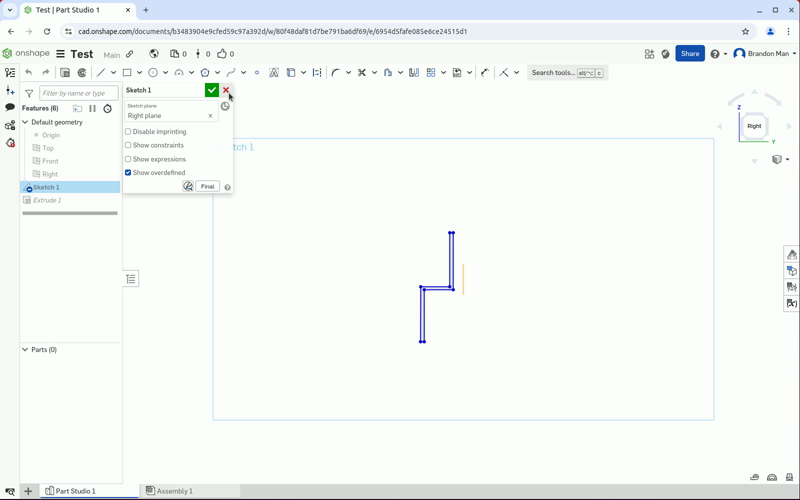
key(shift+s)
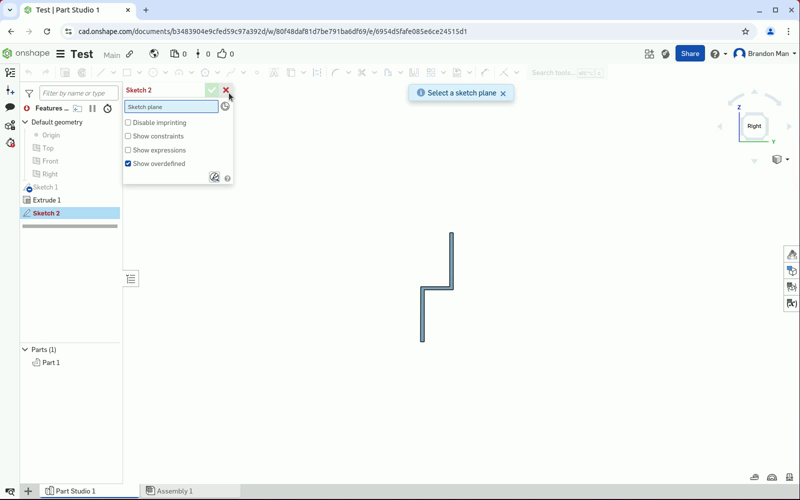
mouse_move(73, 176)
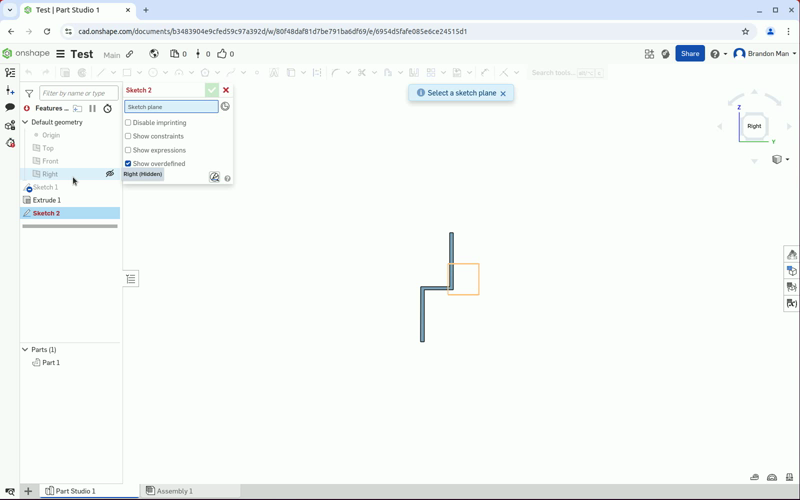
click(73, 176)
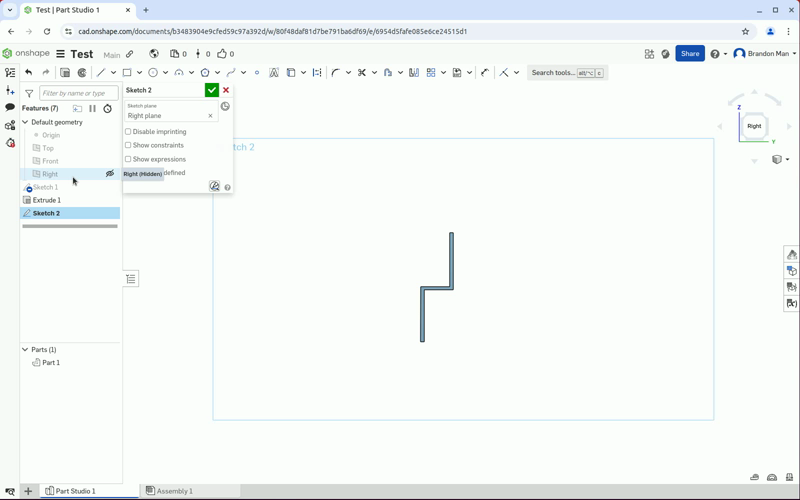
mouse_move(73, 352)
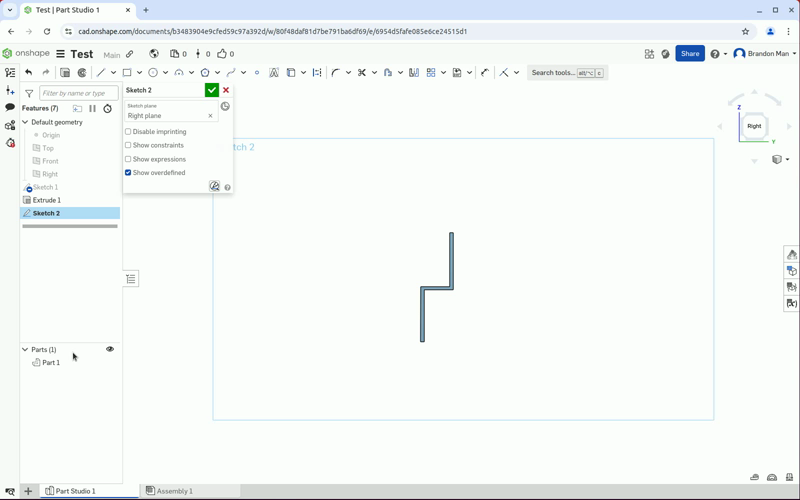
key(y)
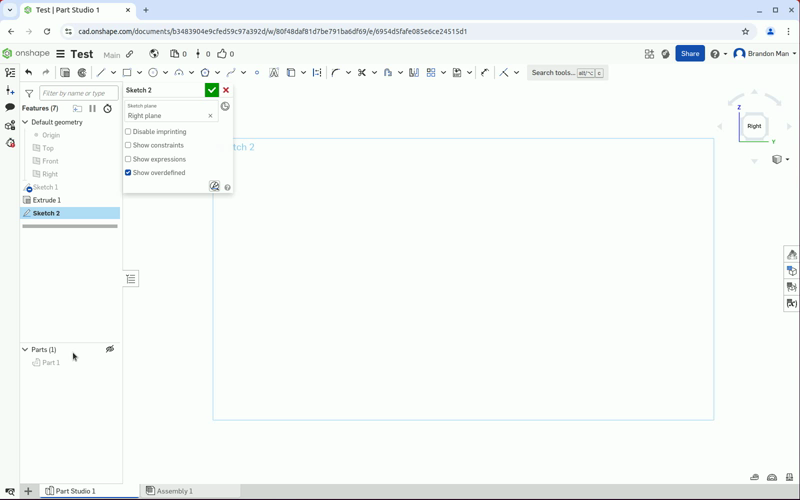
key(l)
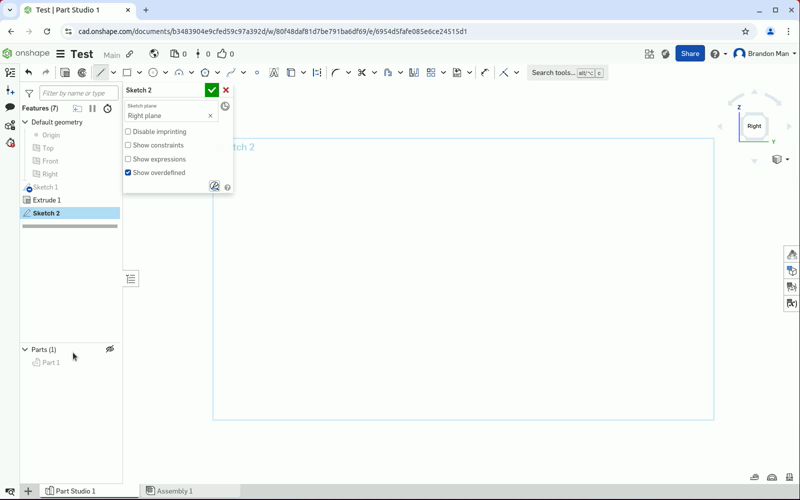
key_down(shift)
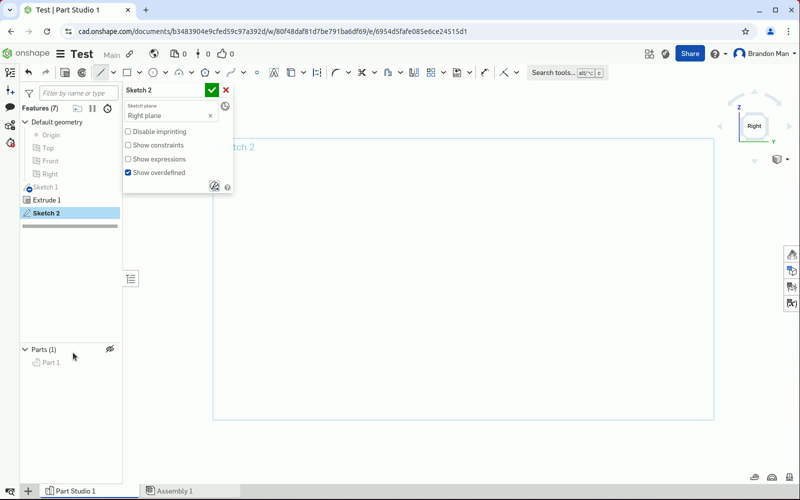
mouse_move(460, 232)
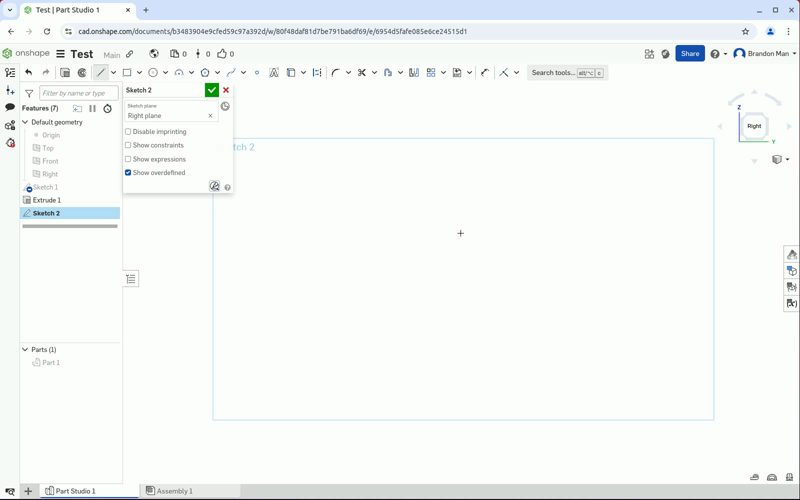
click(460, 232)
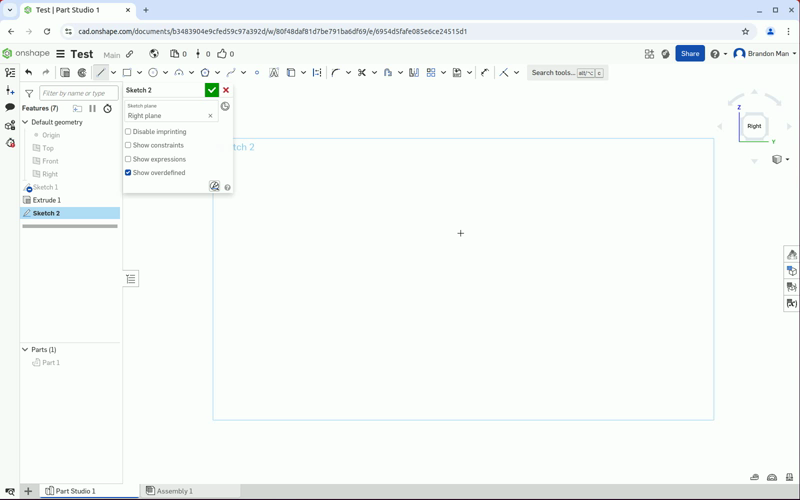
key_up(shift)
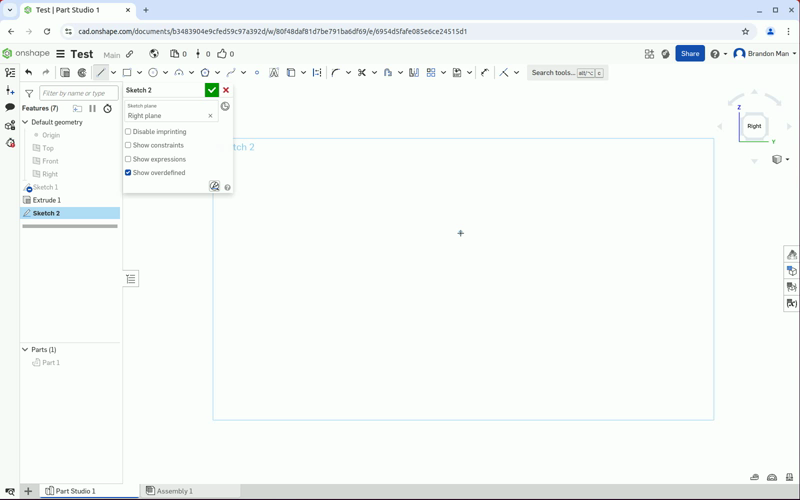
key_down(shift)
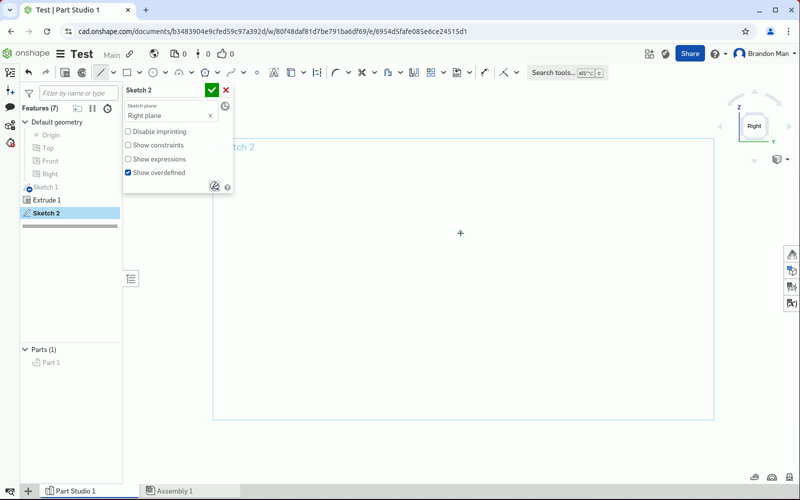
mouse_move(535, 232)
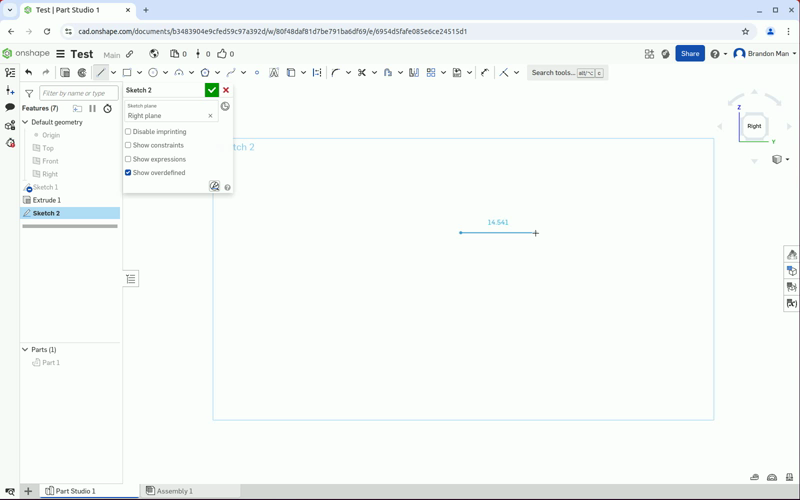
click(535, 232)
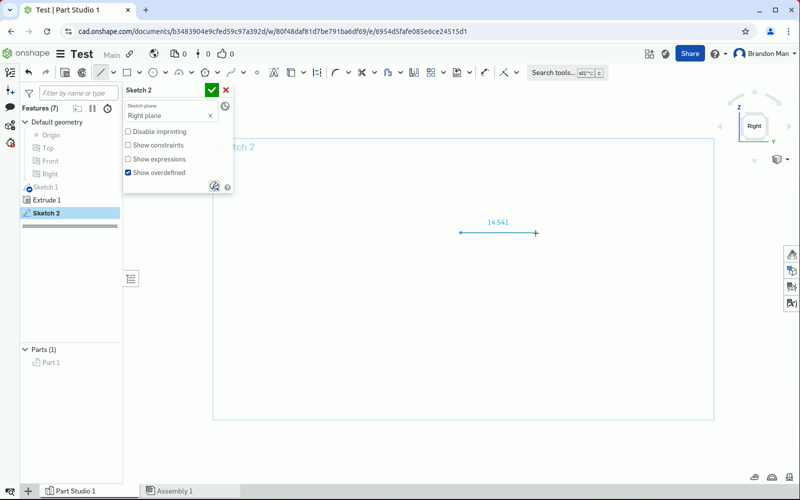
key_up(shift)
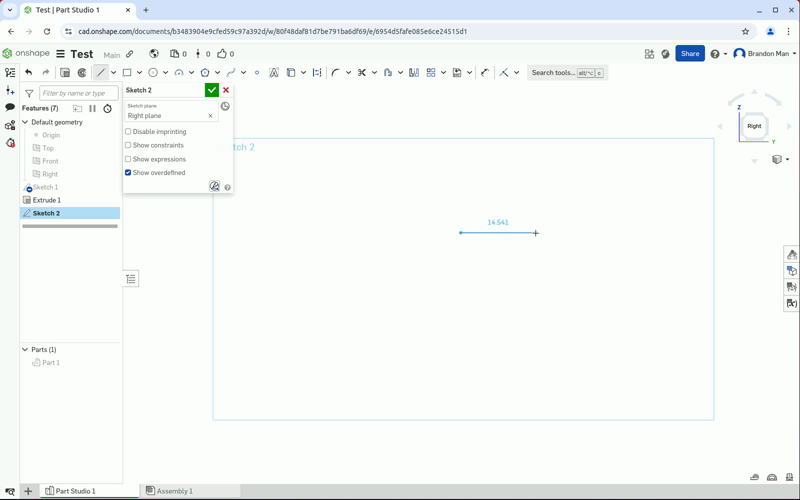
key_down(shift)
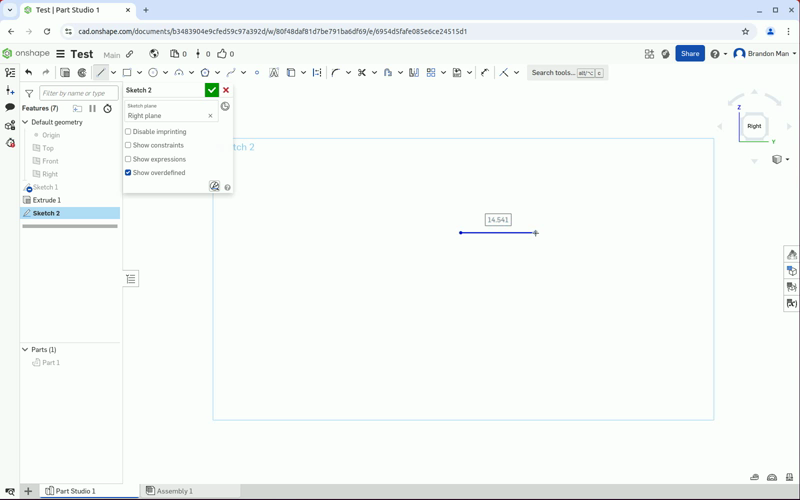
mouse_move(565, 232)
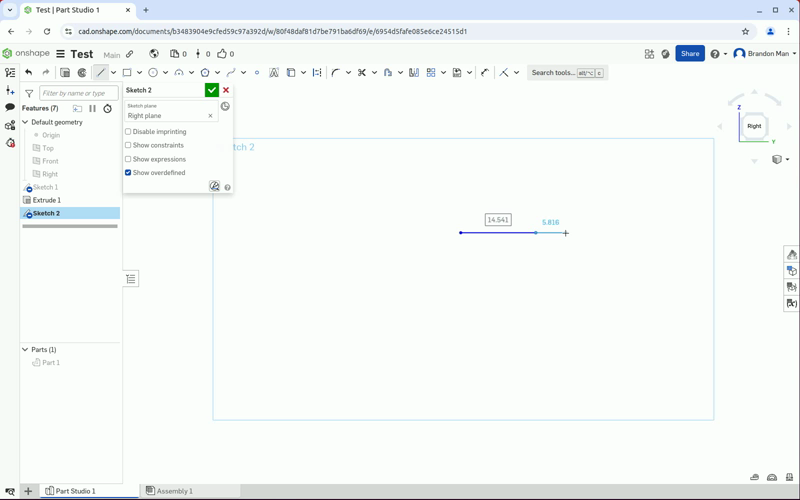
mouse_move(535, 269)
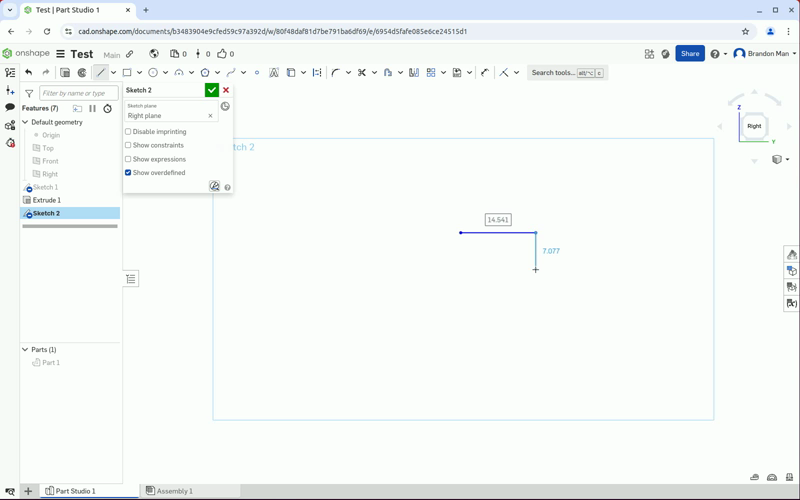
click(535, 269)
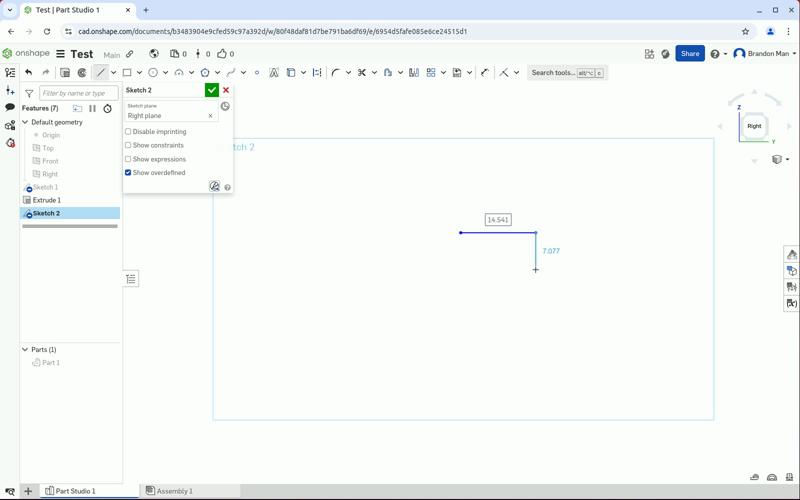
key_up(shift)
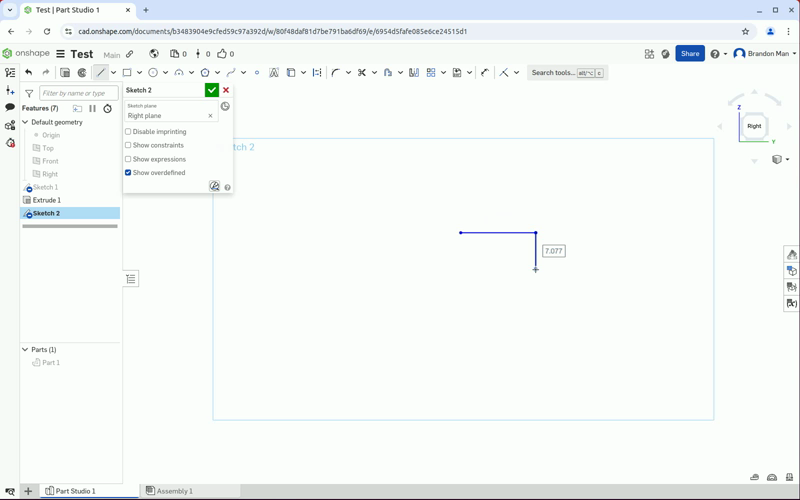
key_down(shift)
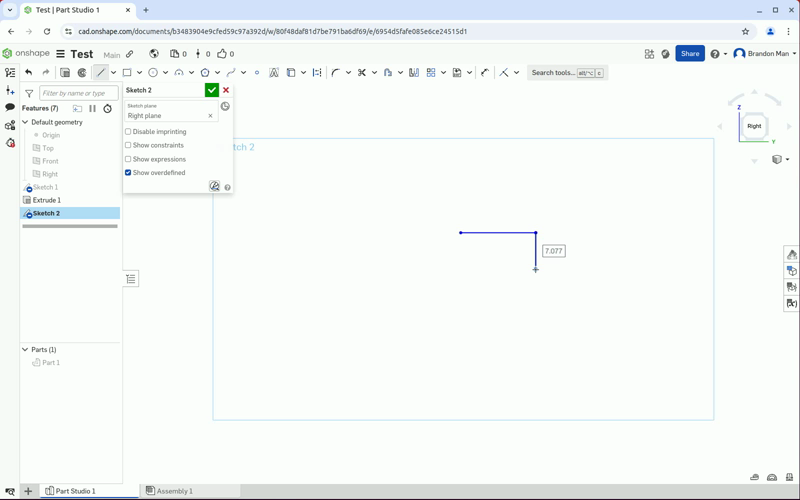
mouse_move(565, 269)
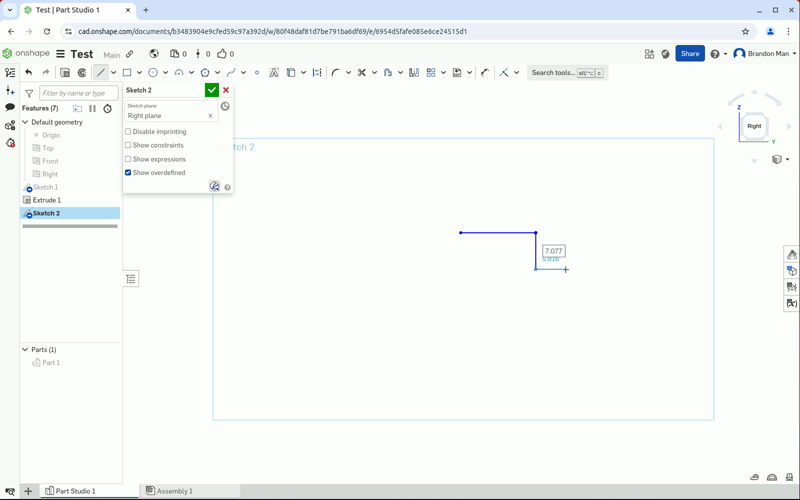
mouse_move(536, 269)
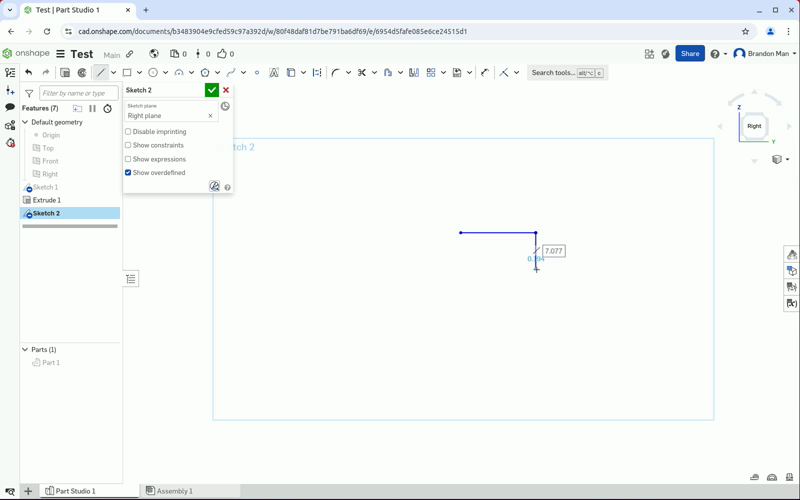
scroll(6)
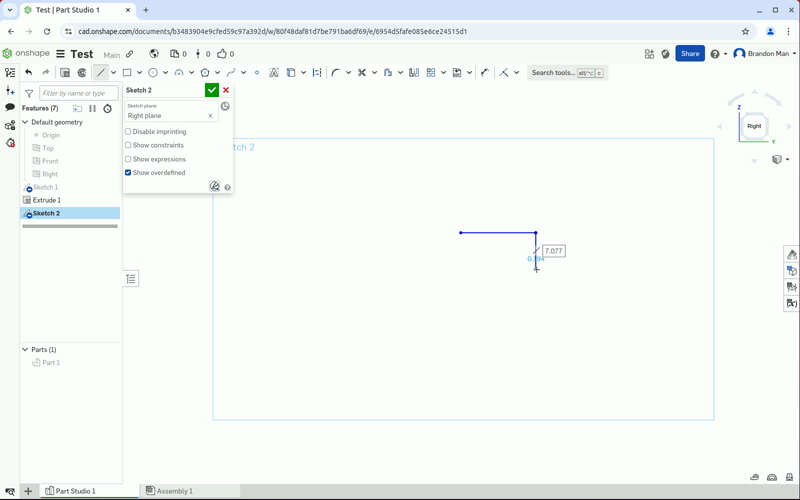
scroll(6)
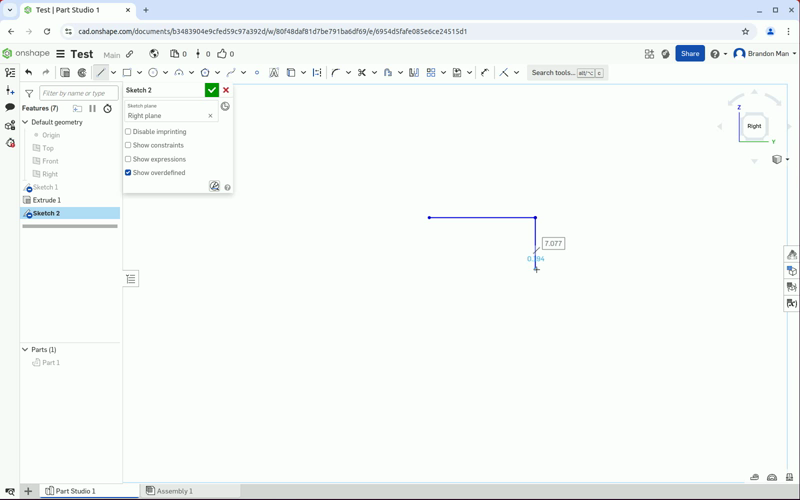
scroll(6)
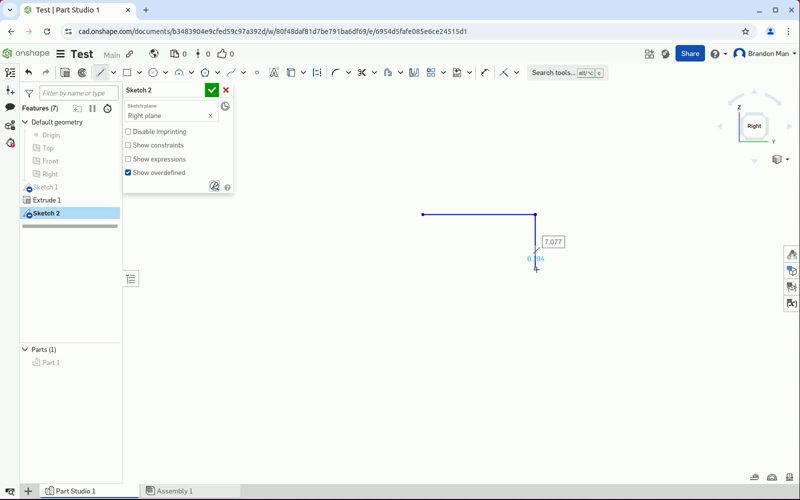
scroll(6)
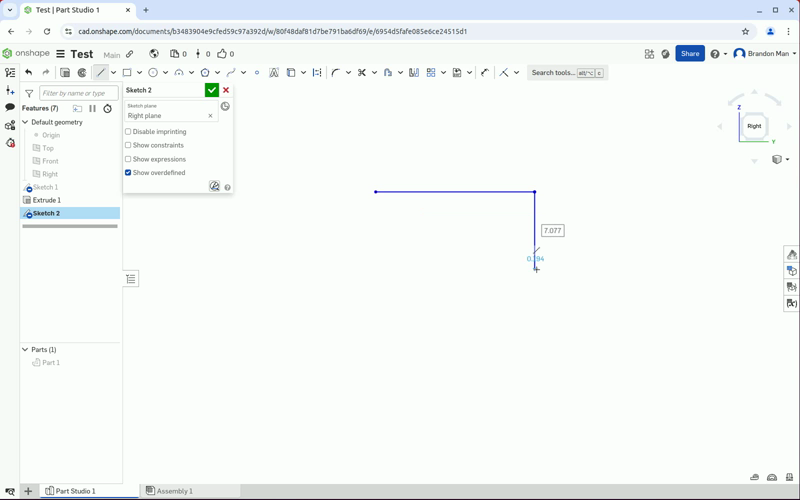
scroll(6)
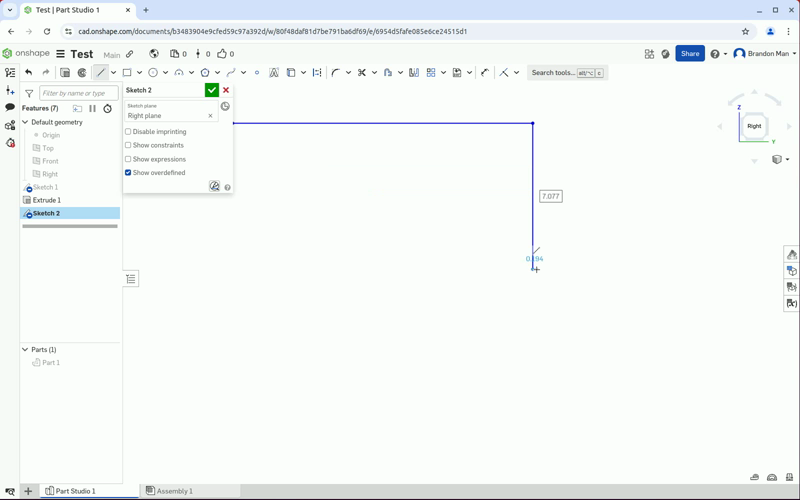
scroll(6)
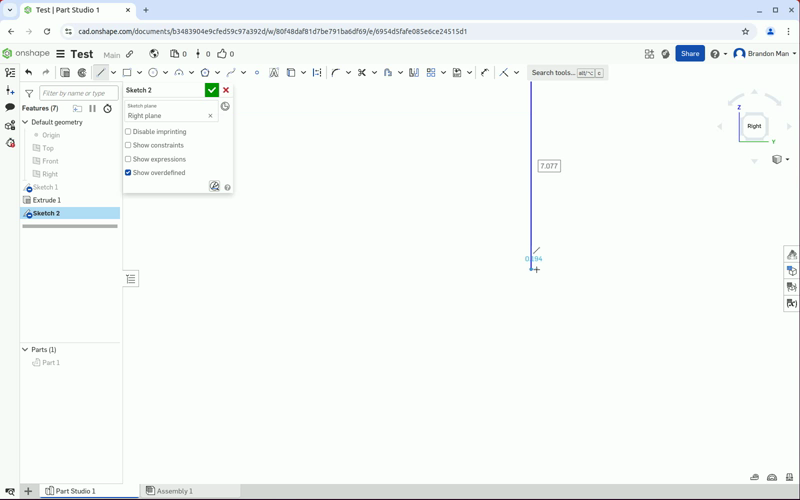
scroll(6)
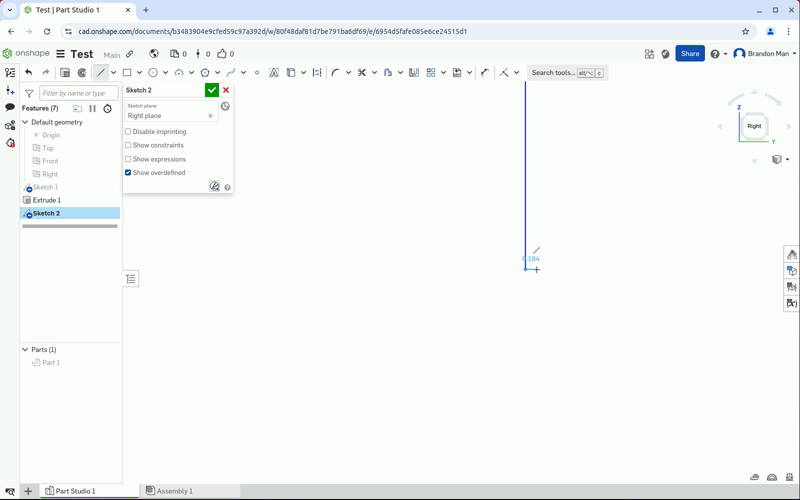
click(536, 269)
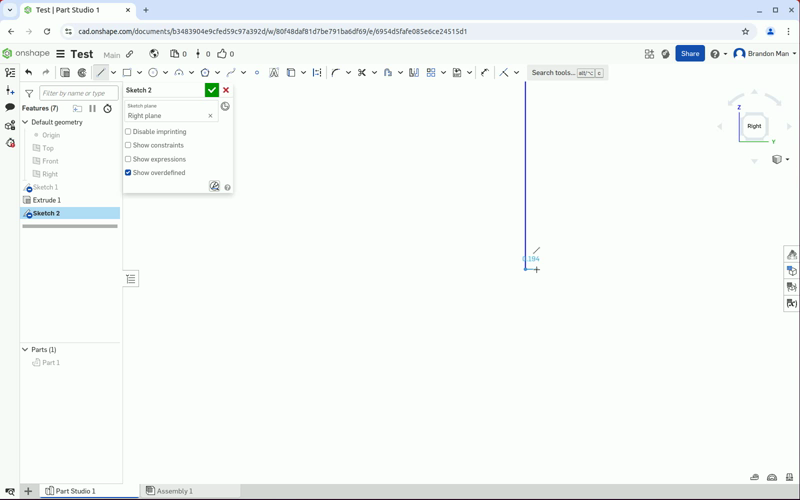
scroll(-6)
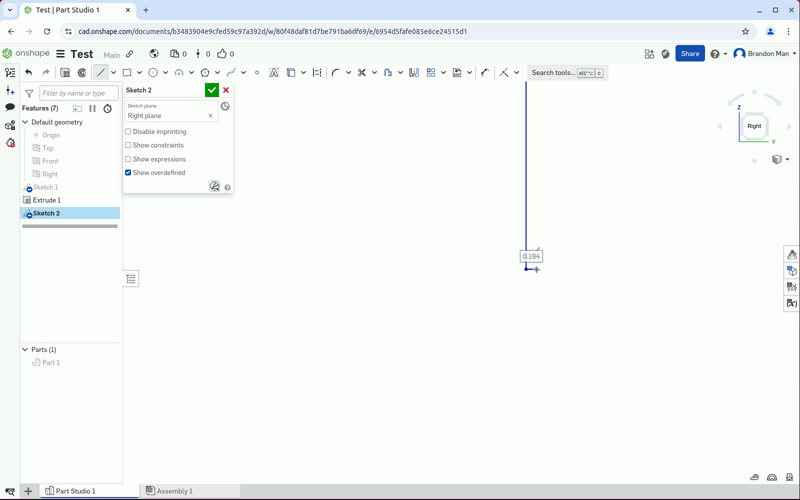
scroll(-6)
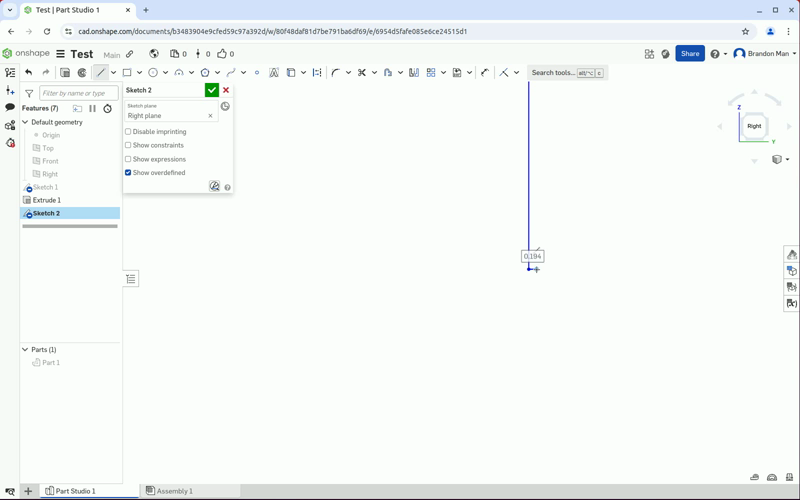
scroll(-6)
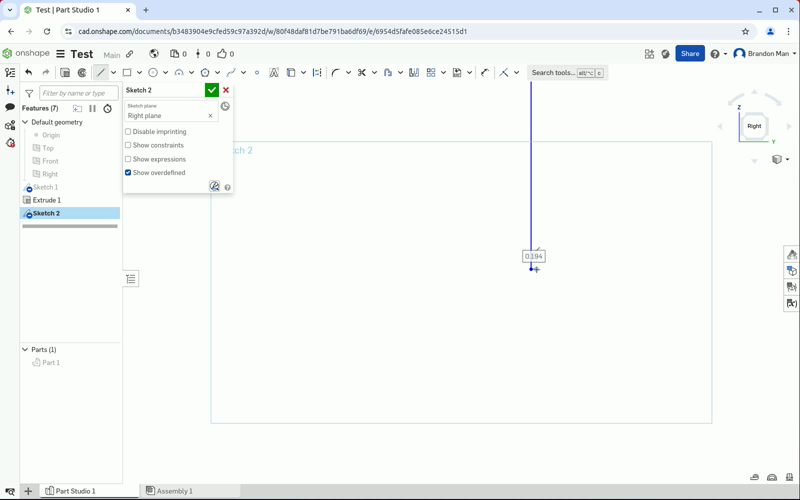
scroll(-6)
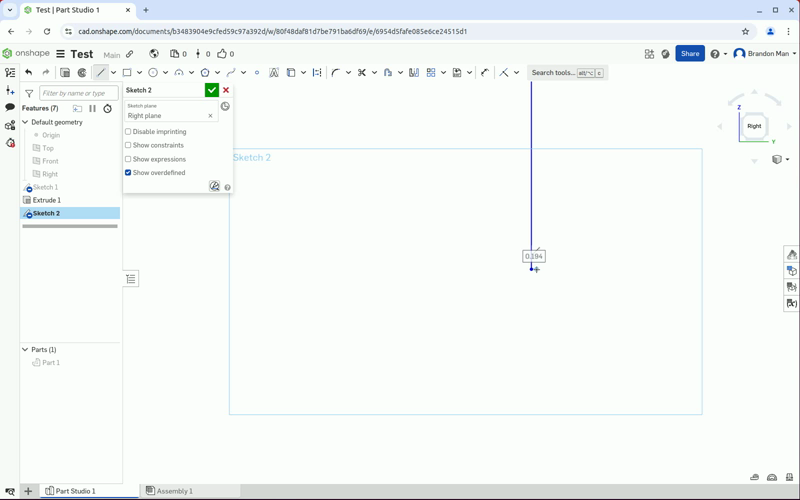
scroll(-6)
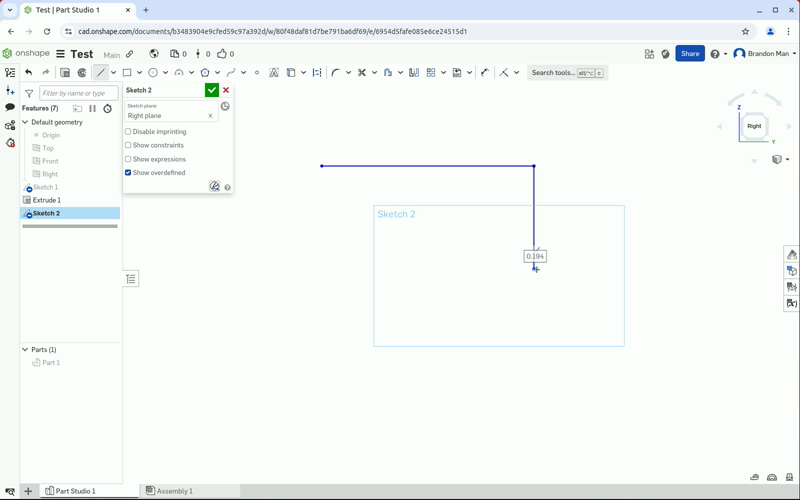
scroll(-6)
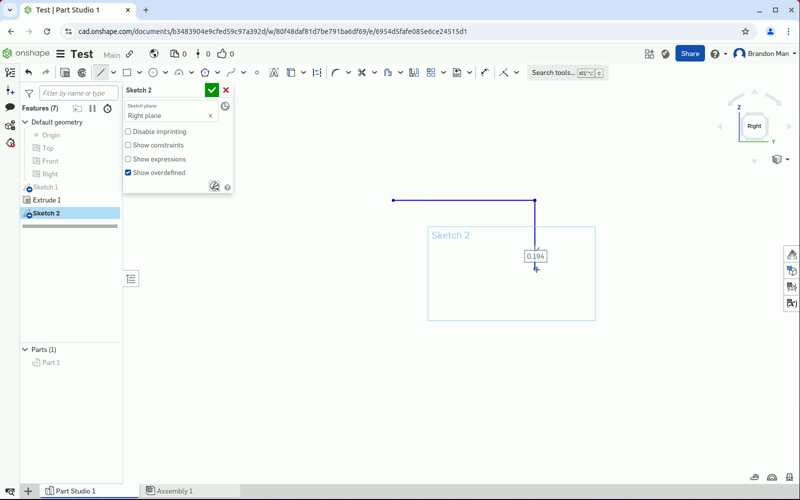
scroll(-6)
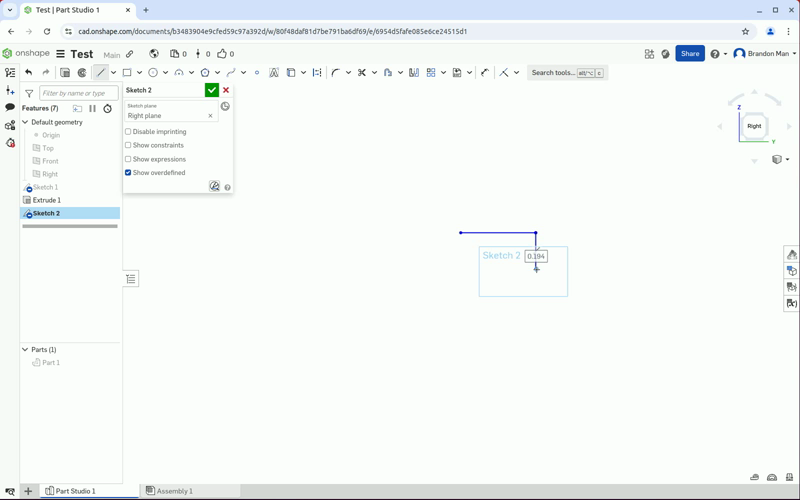
key_up(shift)
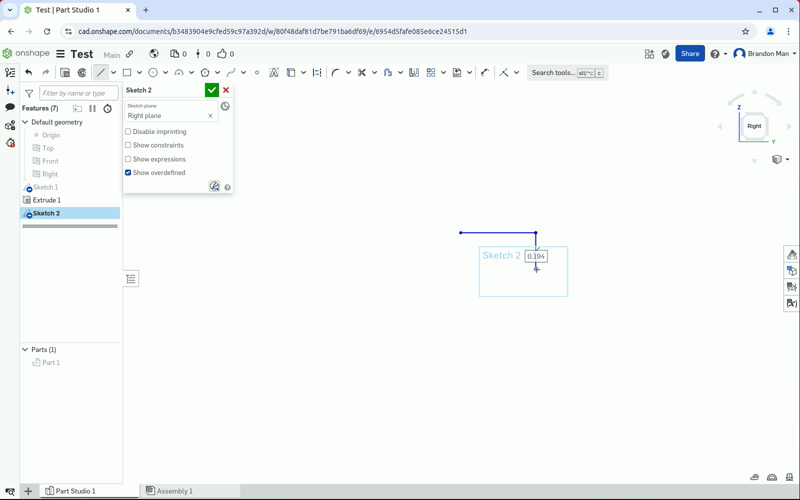
key_down(shift)
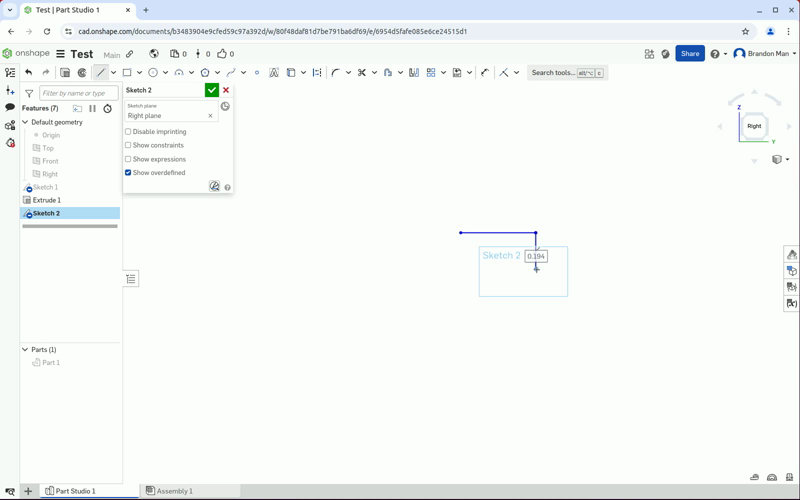
mouse_move(566, 269)
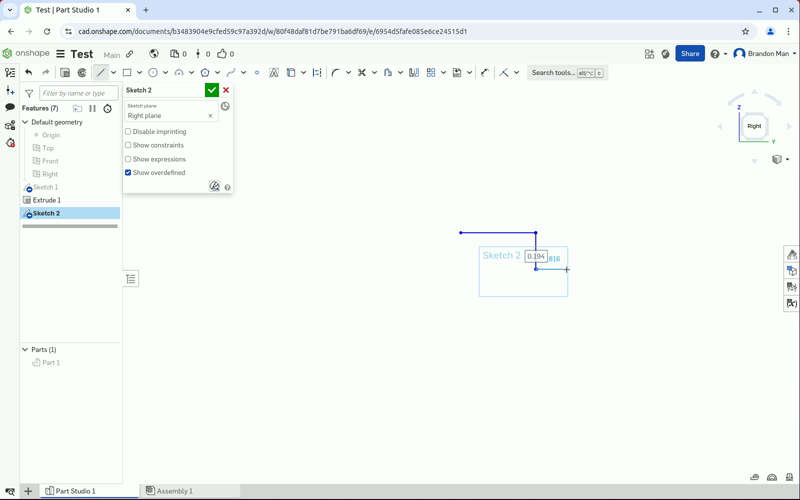
mouse_move(536, 232)
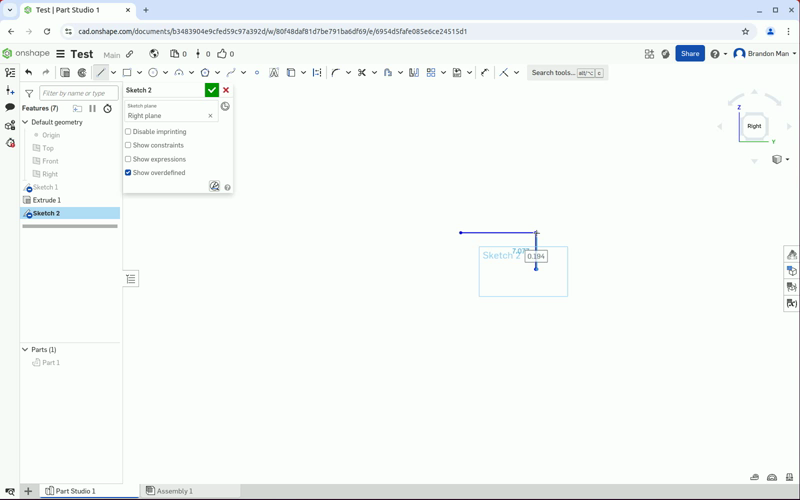
scroll(6)
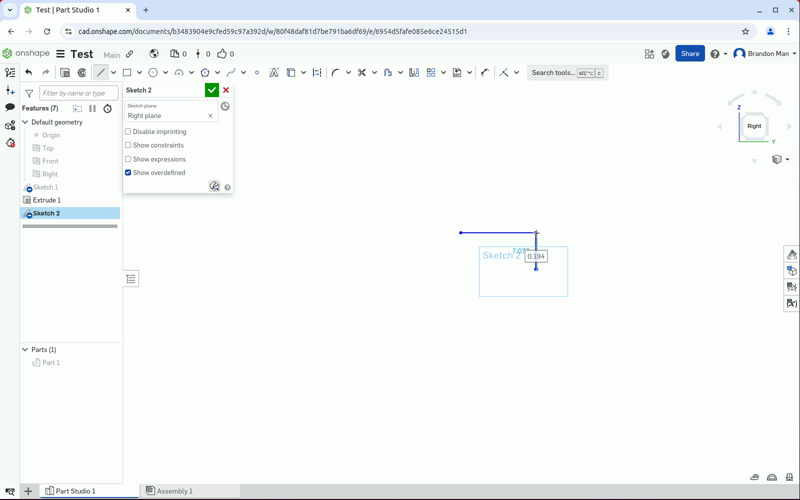
scroll(6)
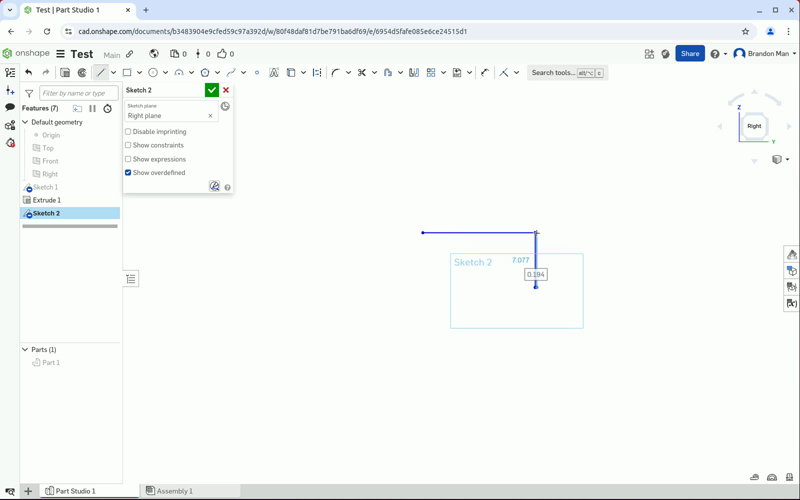
scroll(6)
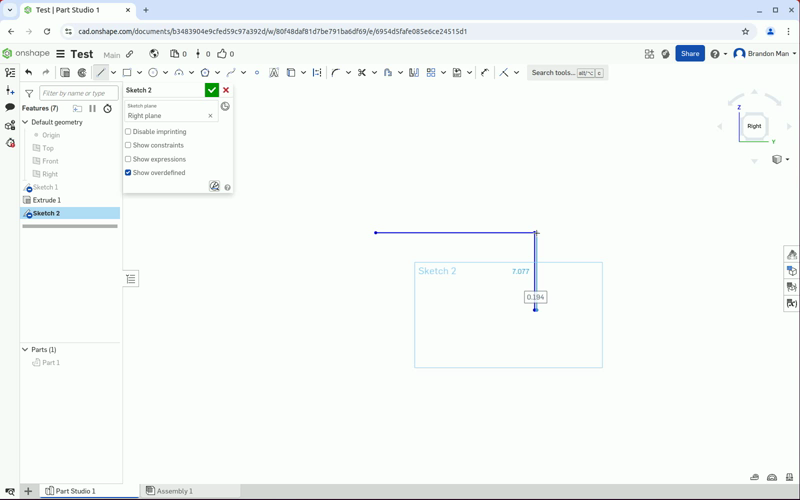
scroll(6)
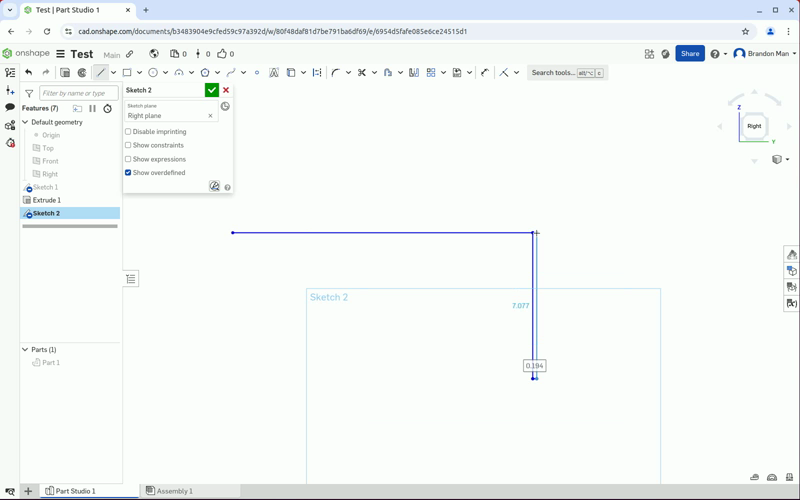
scroll(6)
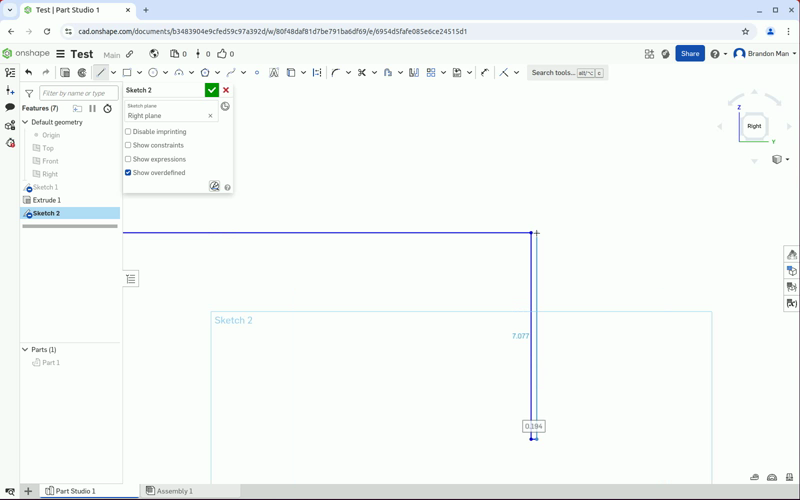
scroll(6)
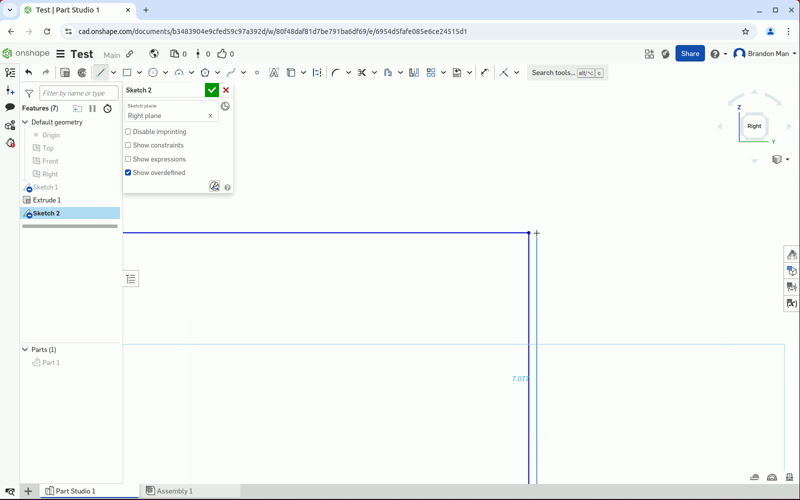
scroll(6)
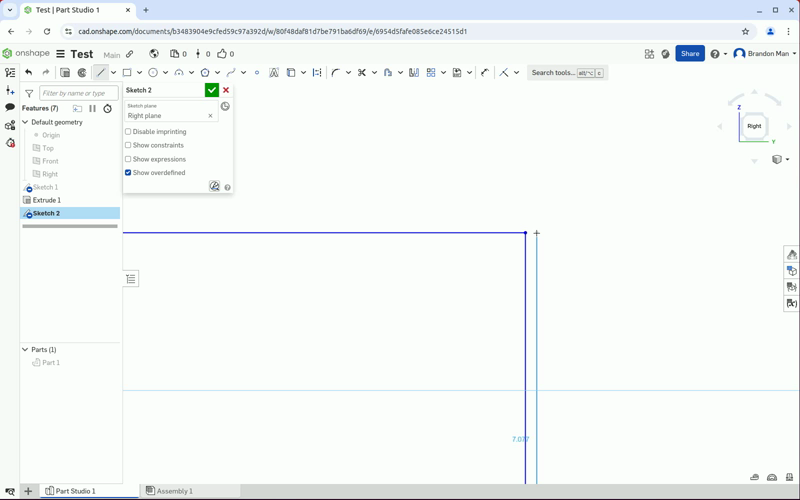
click(536, 232)
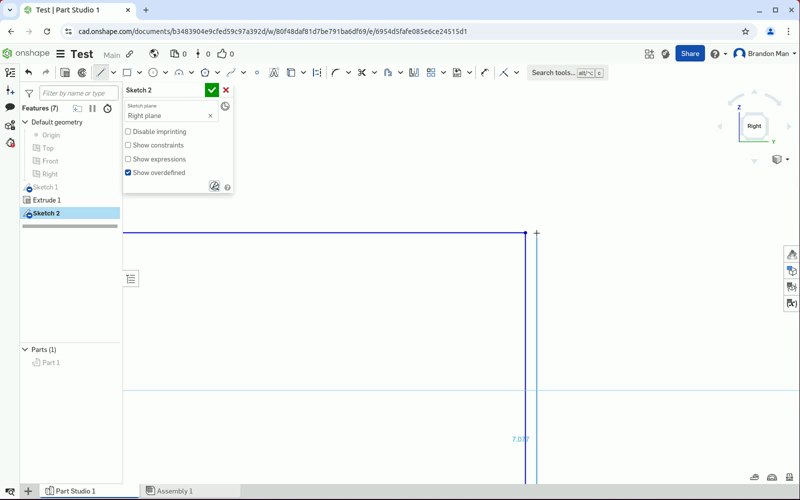
scroll(-6)
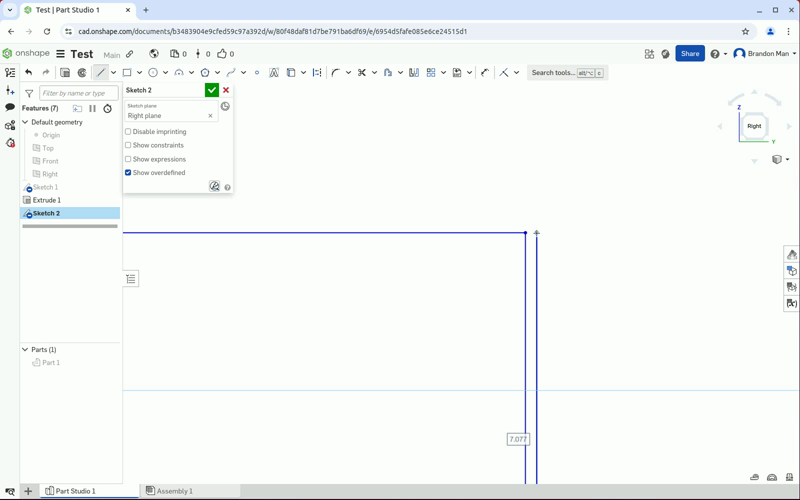
scroll(-6)
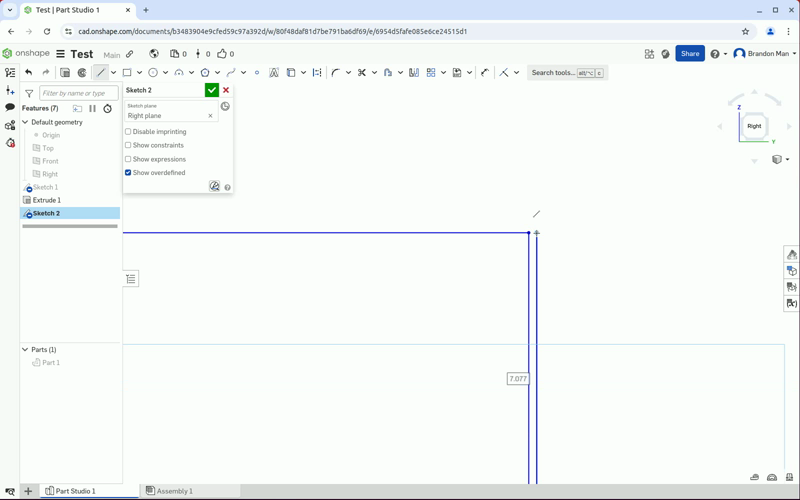
scroll(-6)
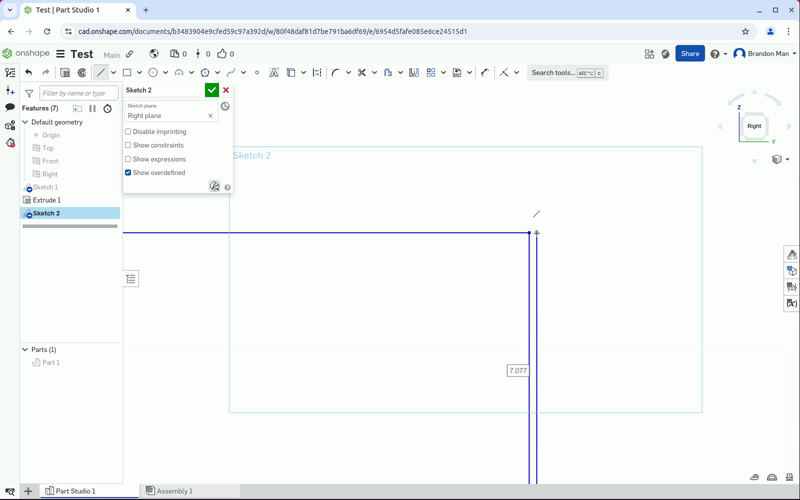
scroll(-6)
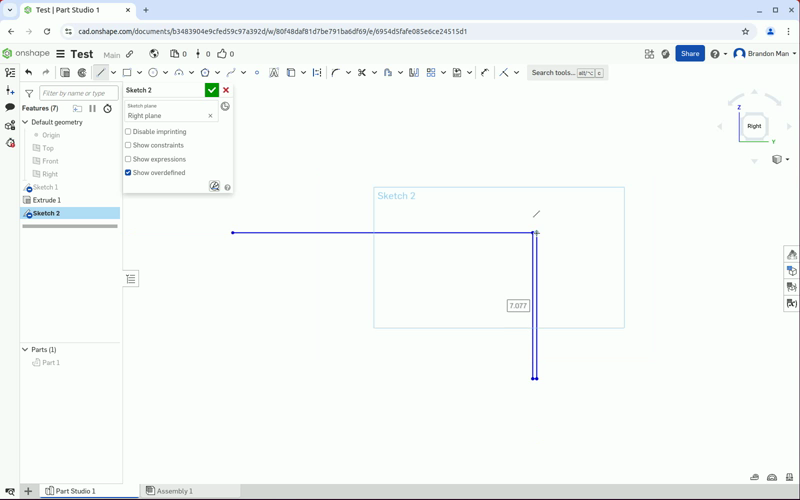
scroll(-6)
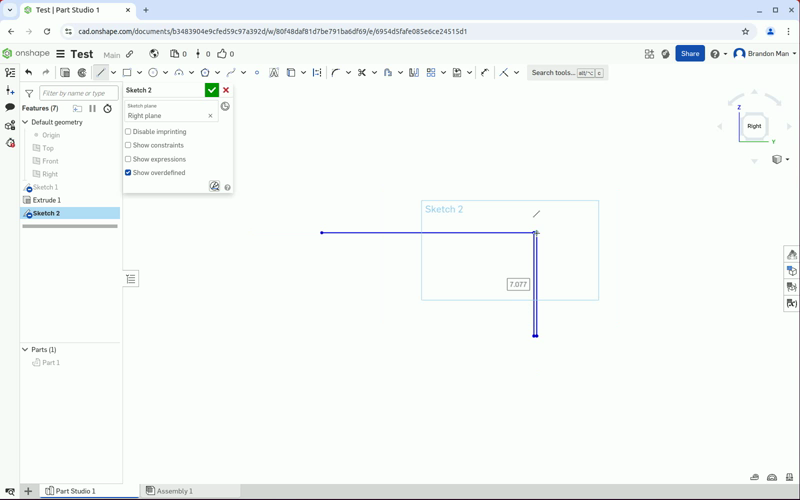
scroll(-6)
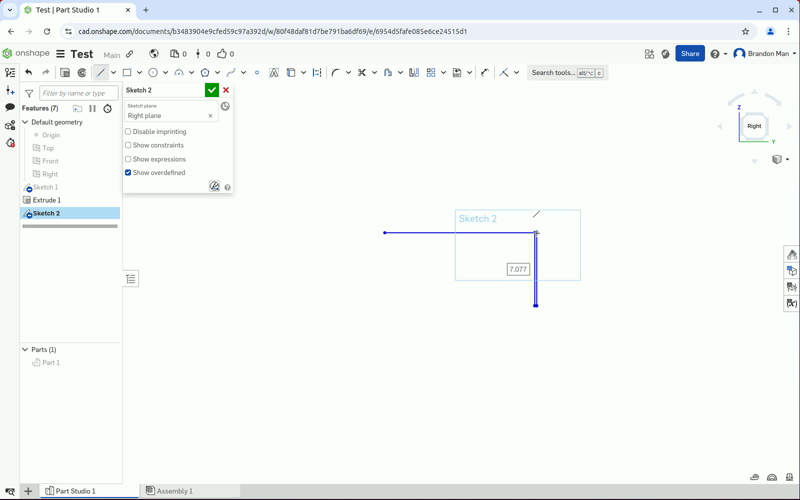
scroll(-6)
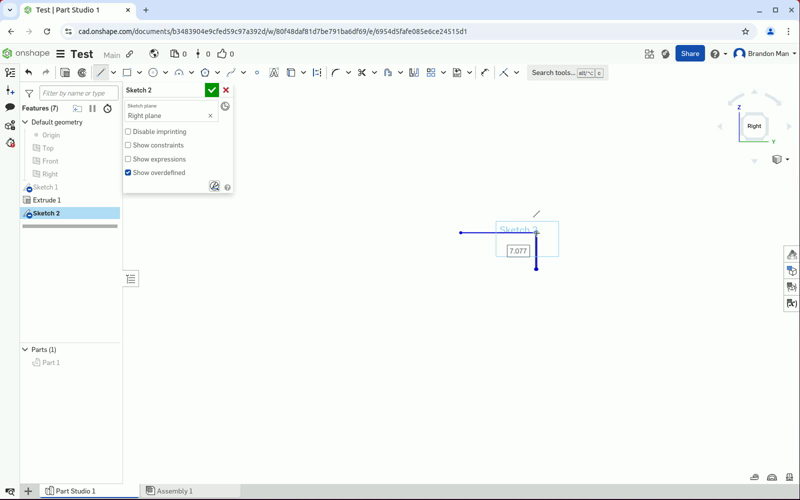
key_up(shift)
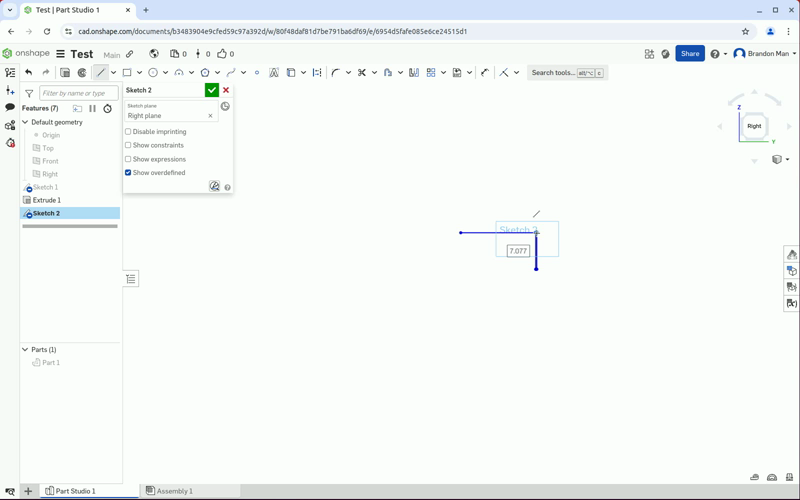
key_down(shift)
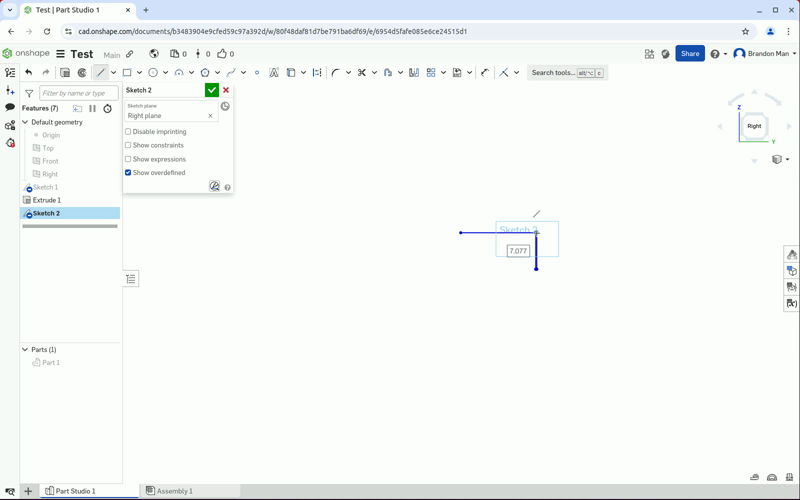
mouse_move(566, 232)
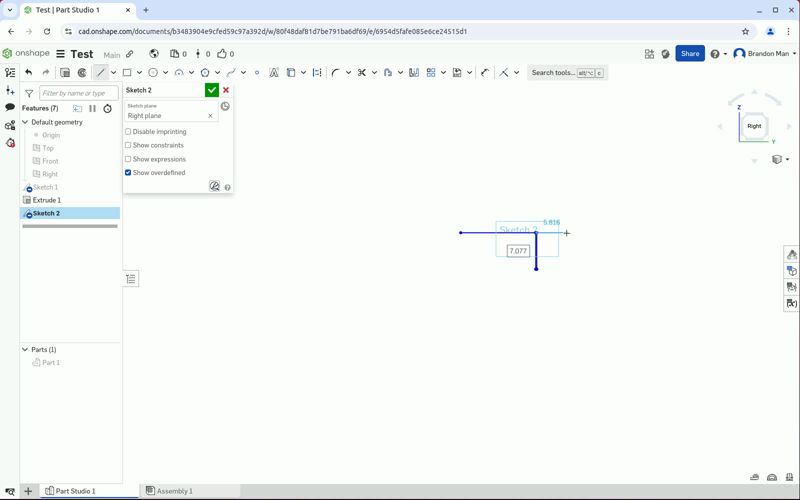
mouse_move(573, 232)
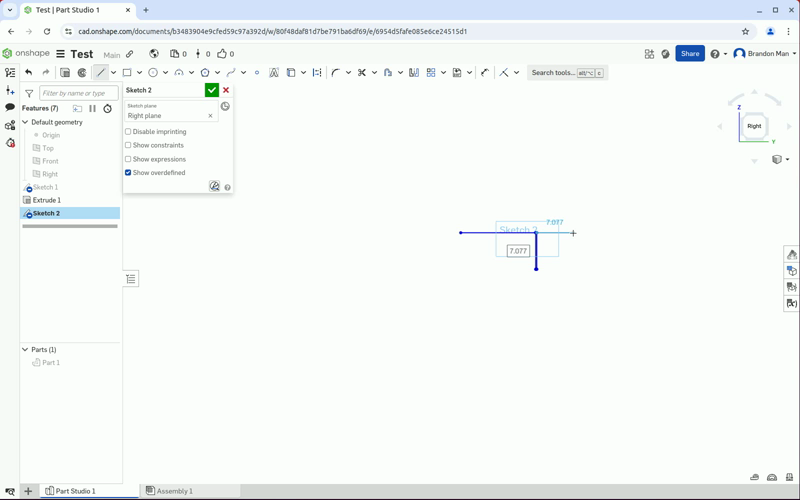
click(573, 232)
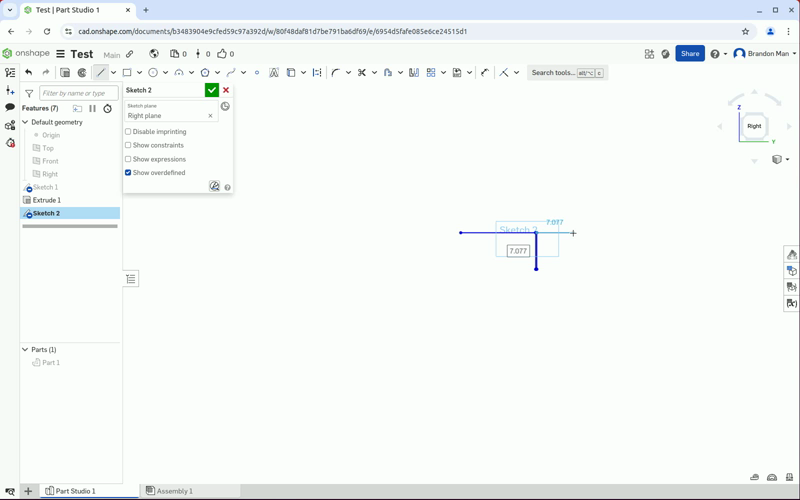
key_up(shift)
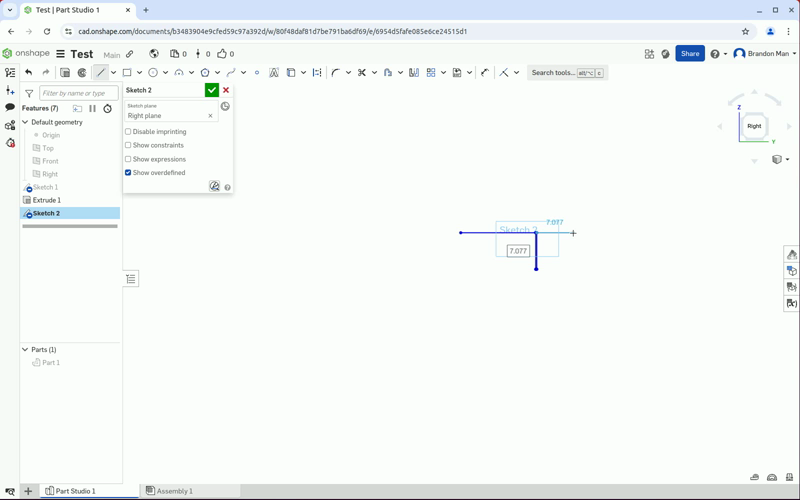
key_down(shift)
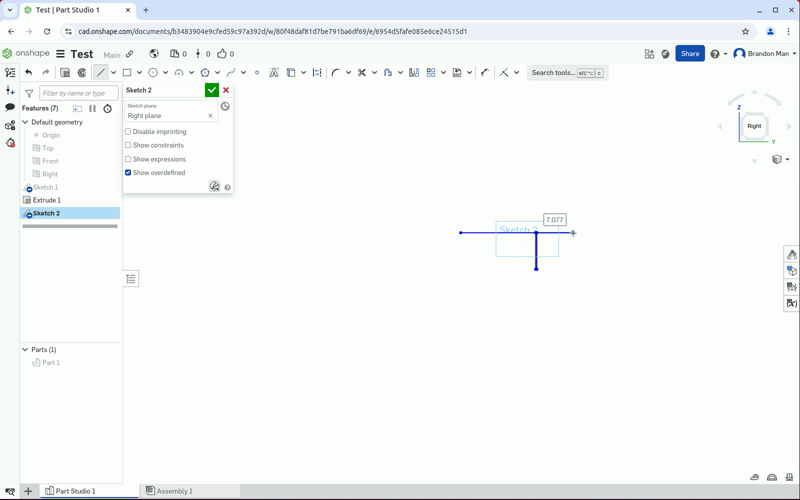
mouse_move(589, 232)
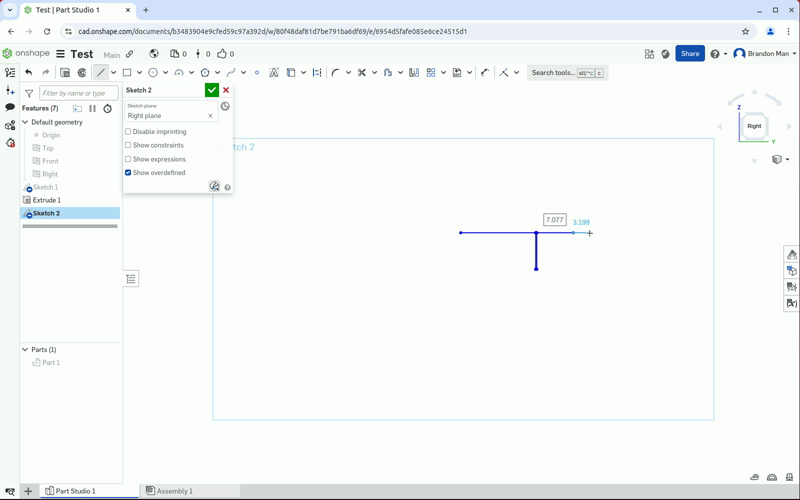
mouse_move(573, 231)
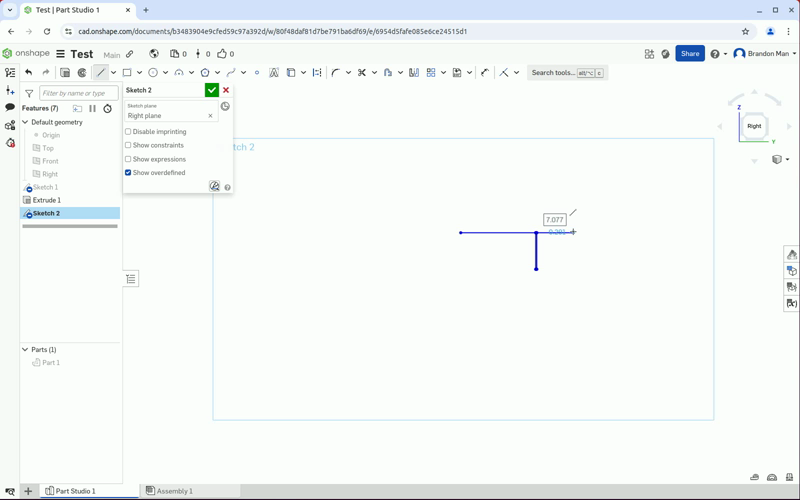
scroll(6)
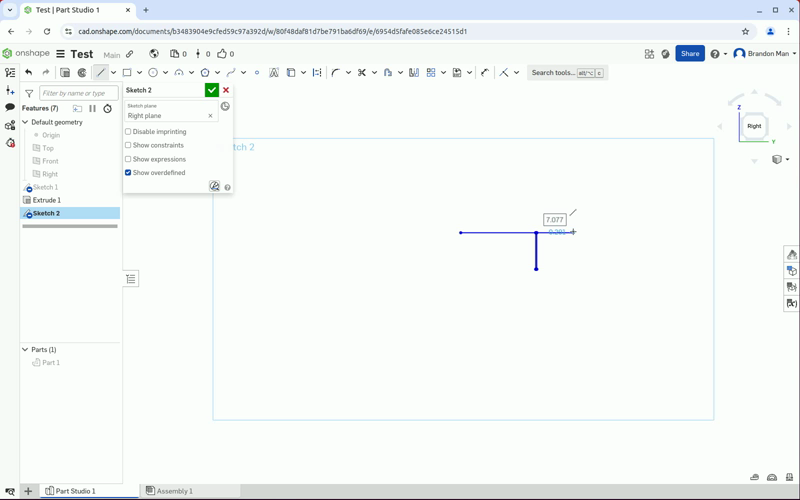
scroll(6)
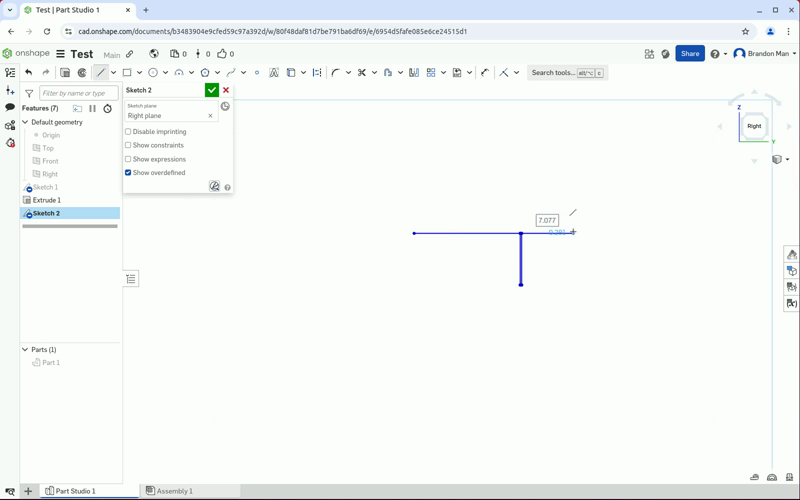
scroll(6)
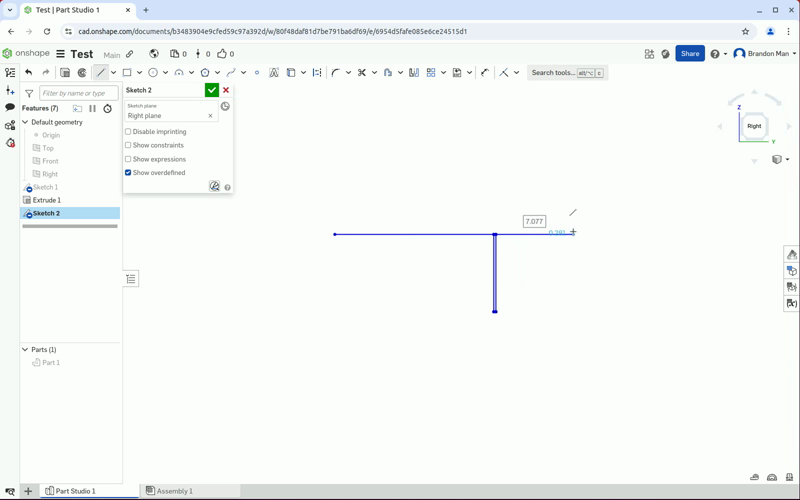
scroll(6)
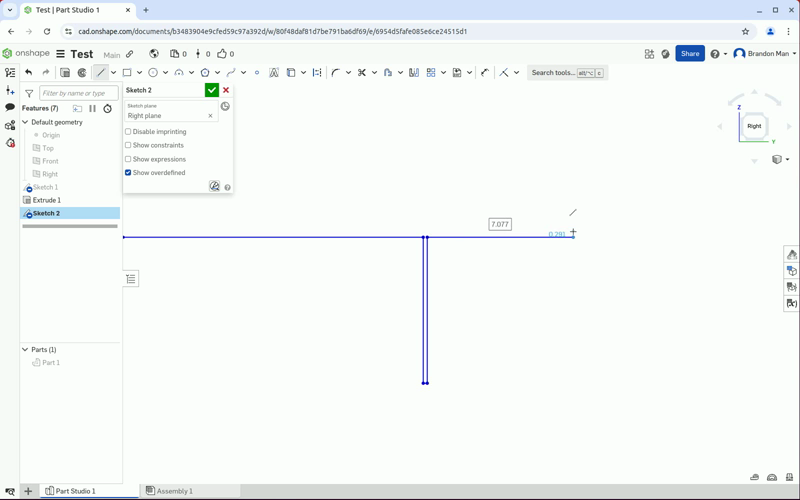
scroll(6)
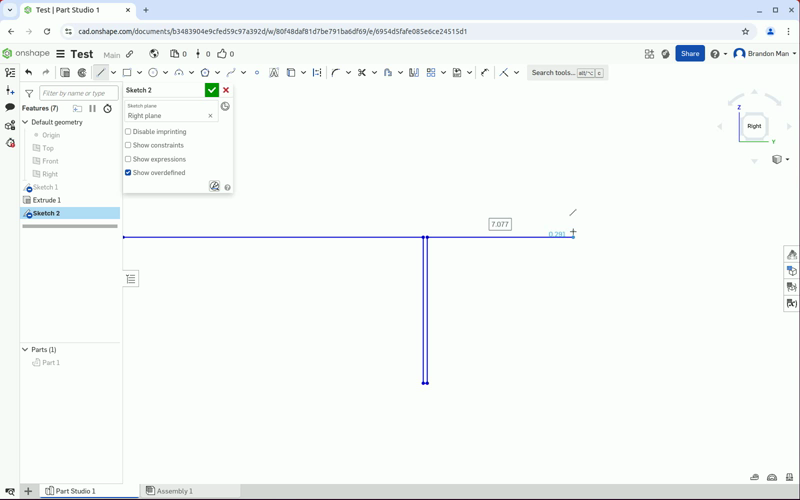
scroll(6)
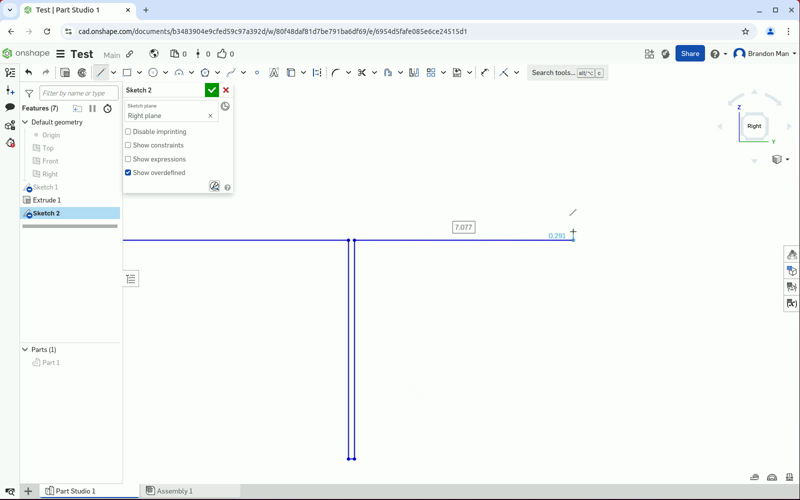
scroll(6)
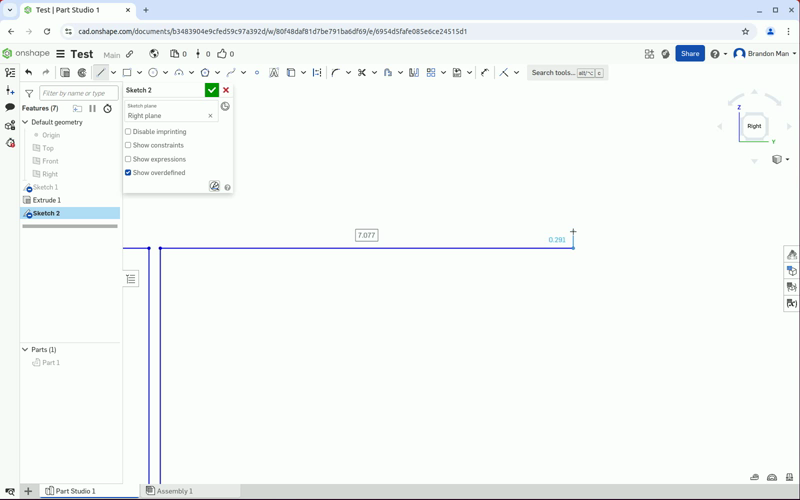
click(573, 231)
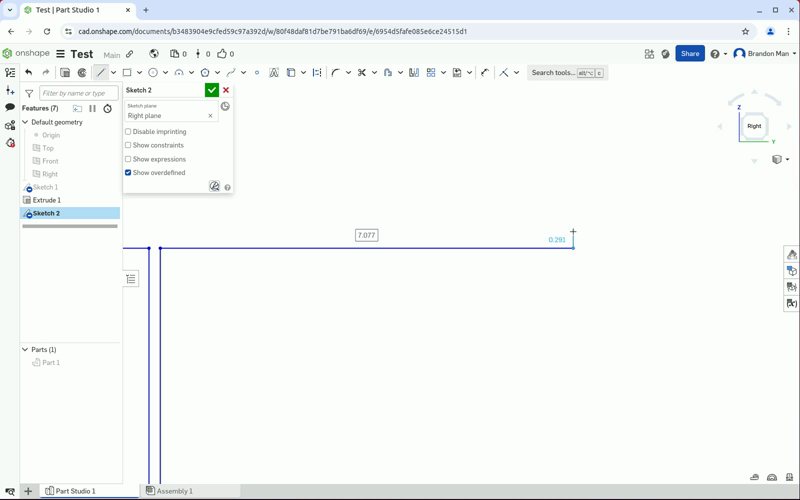
scroll(-6)
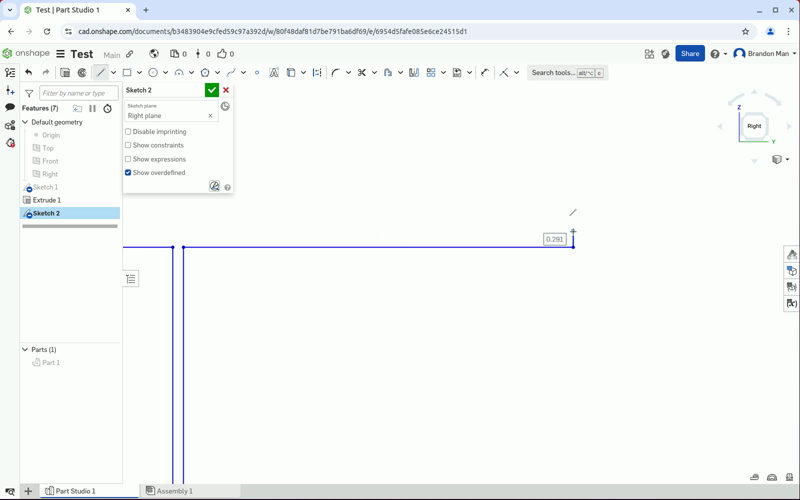
scroll(-6)
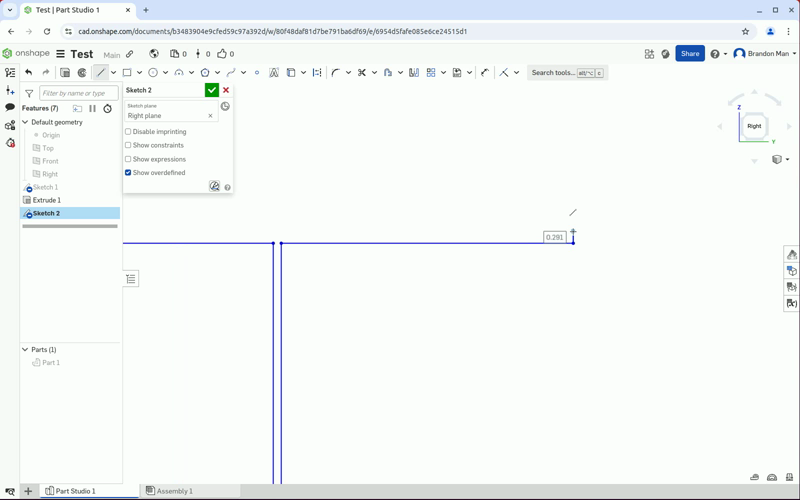
scroll(-6)
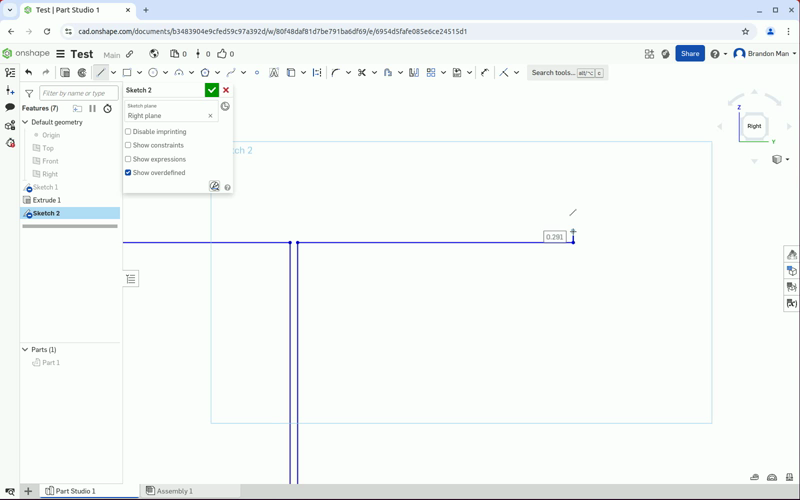
scroll(-6)
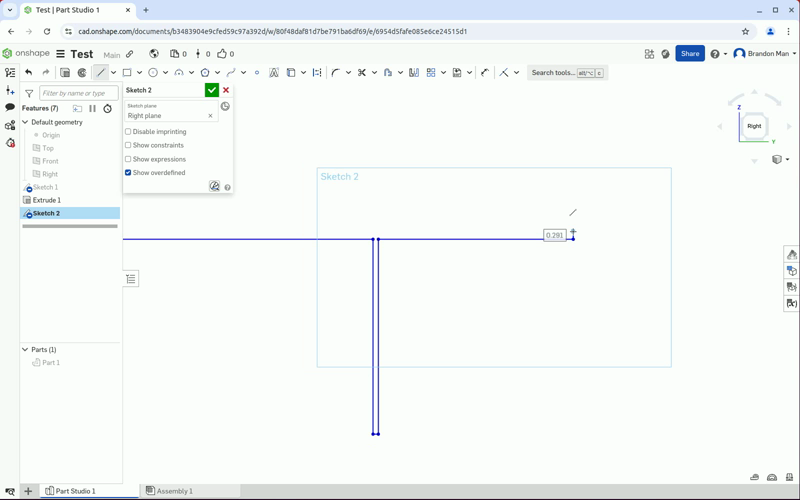
scroll(-6)
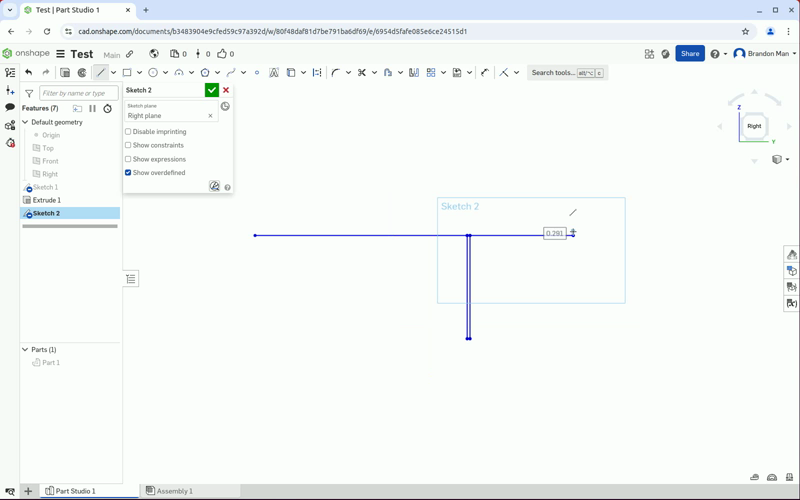
scroll(-6)
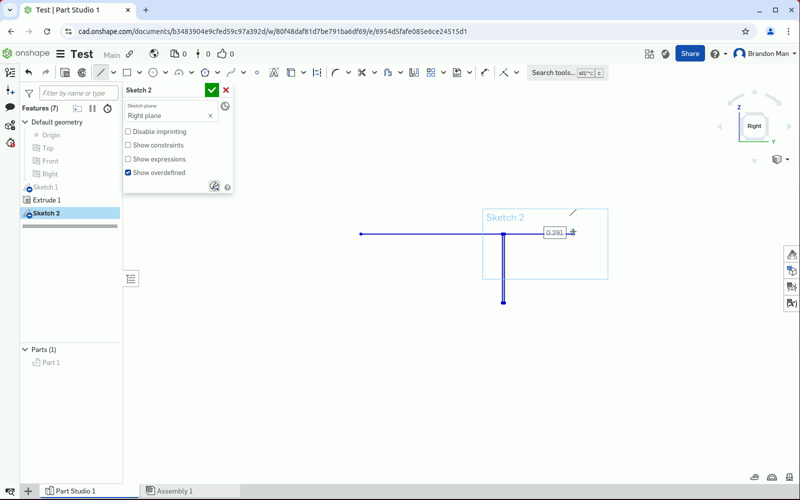
scroll(-6)
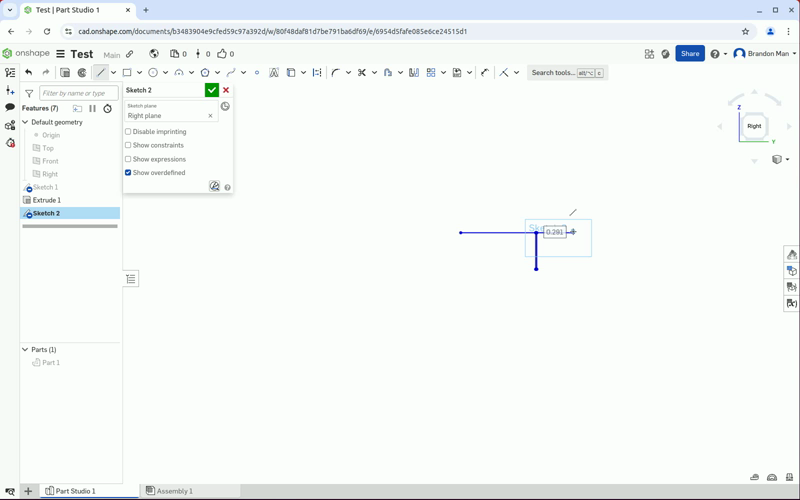
key_up(shift)
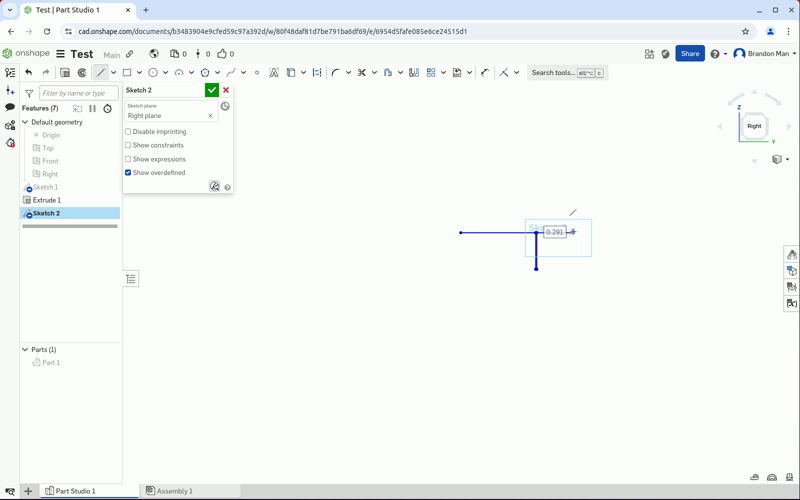
key_down(shift)
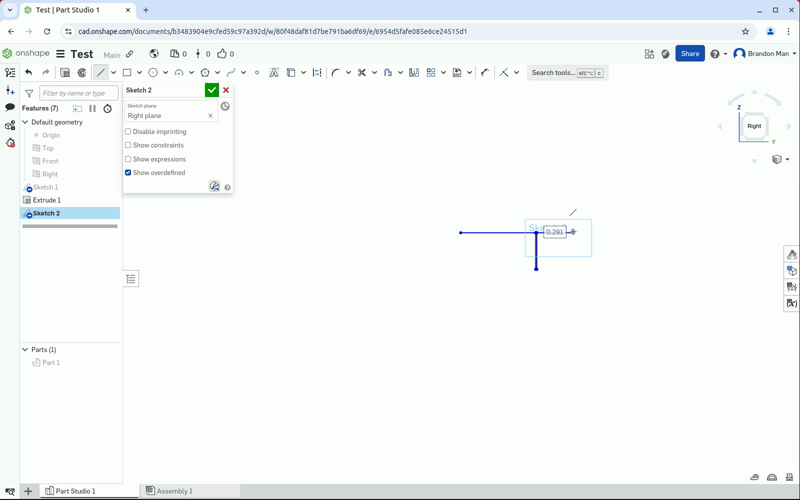
mouse_move(589, 231)
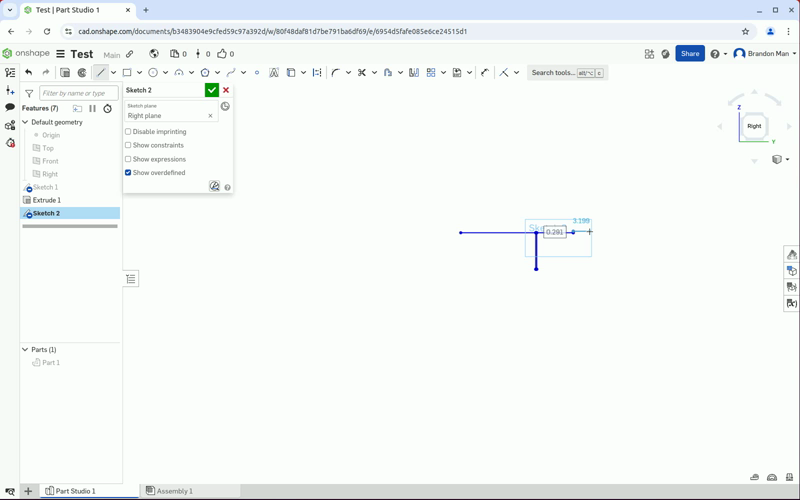
mouse_move(535, 231)
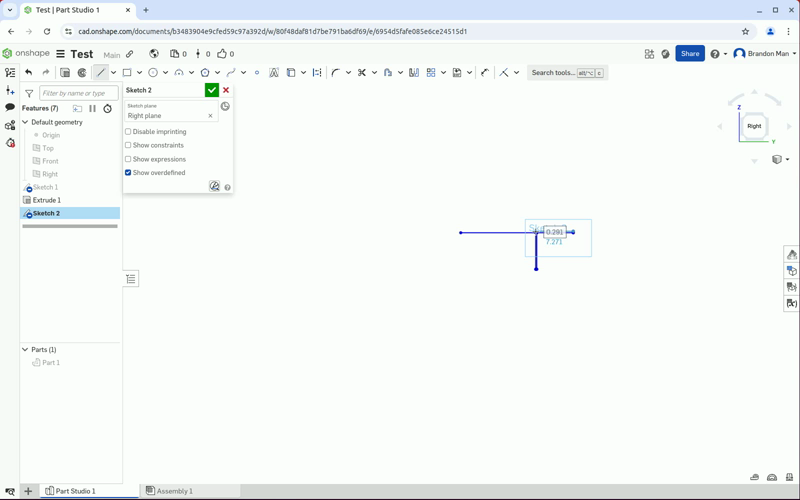
scroll(6)
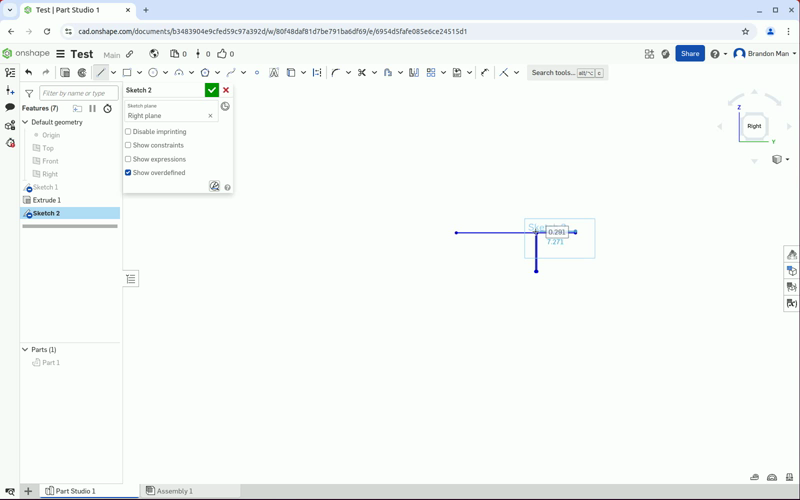
scroll(6)
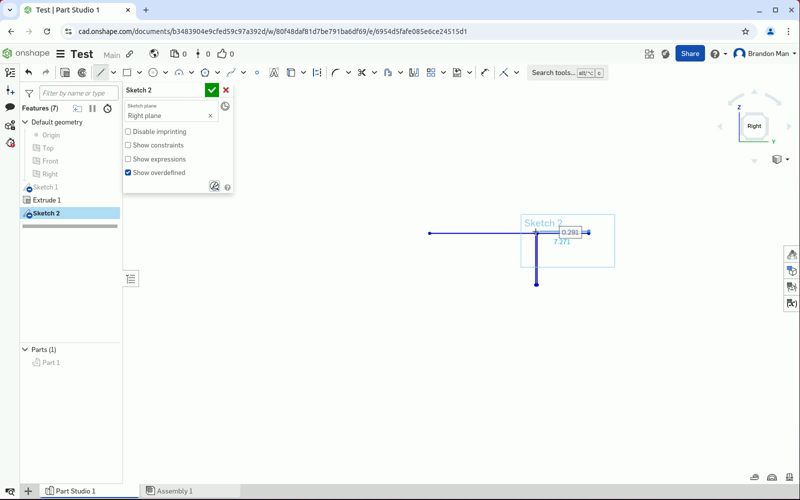
scroll(6)
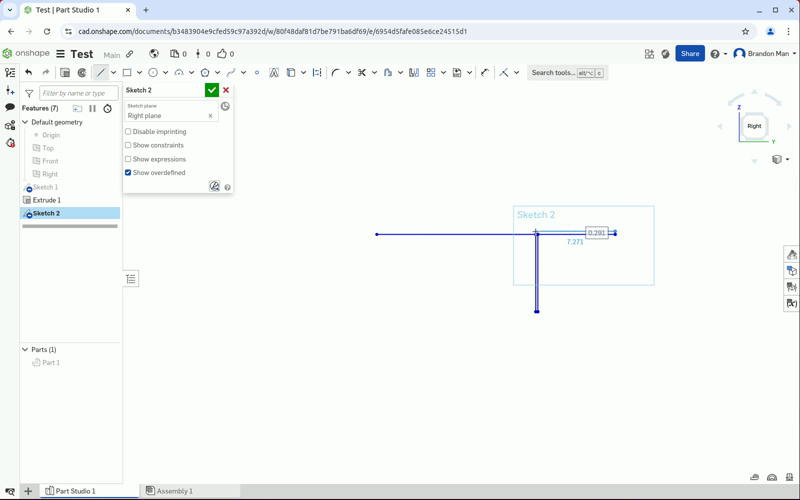
scroll(6)
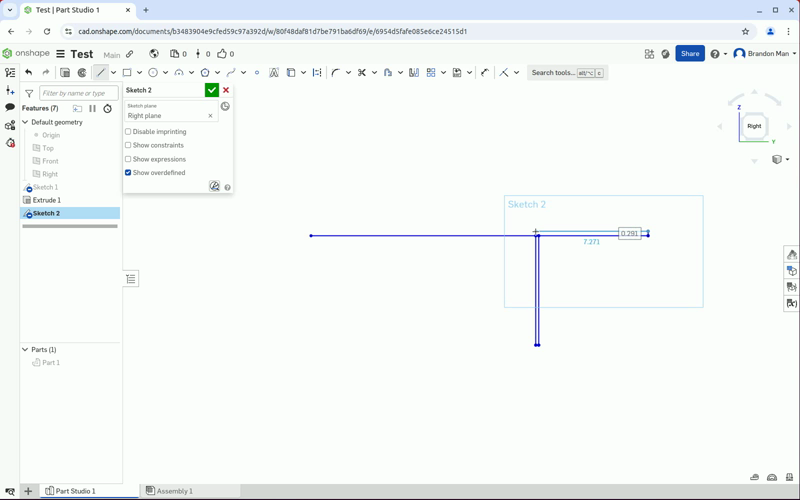
scroll(6)
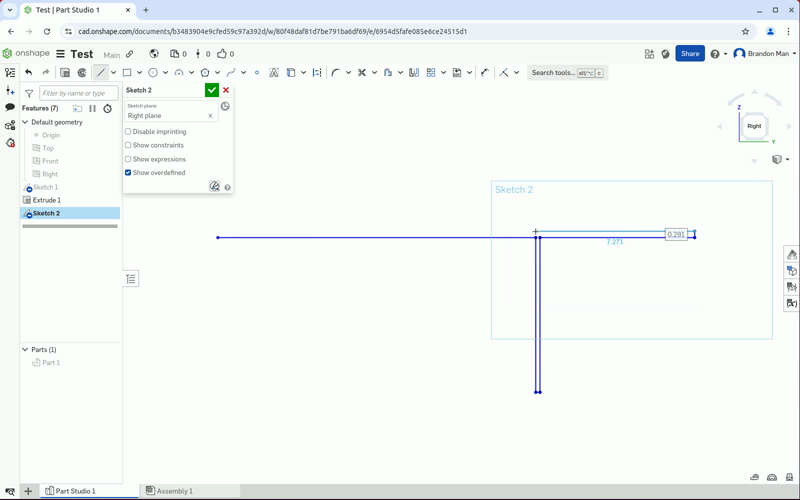
scroll(6)
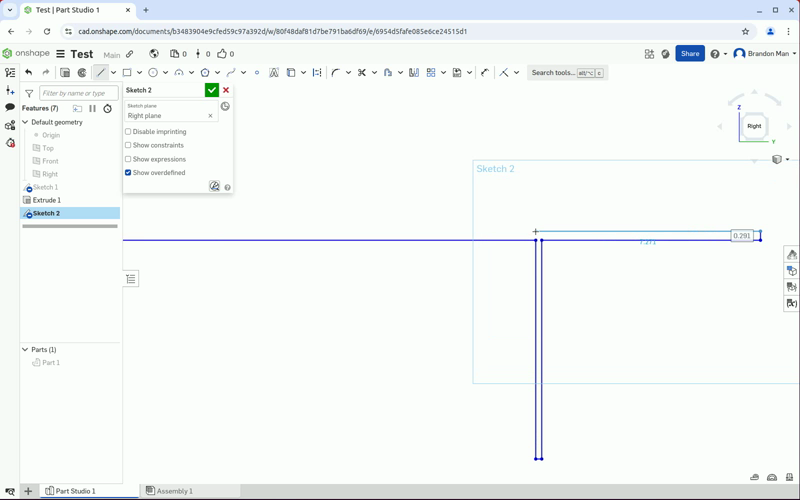
scroll(6)
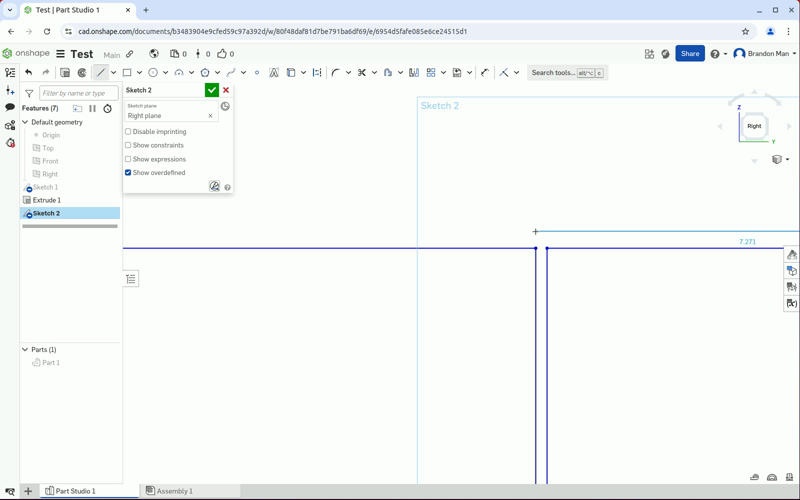
click(535, 231)
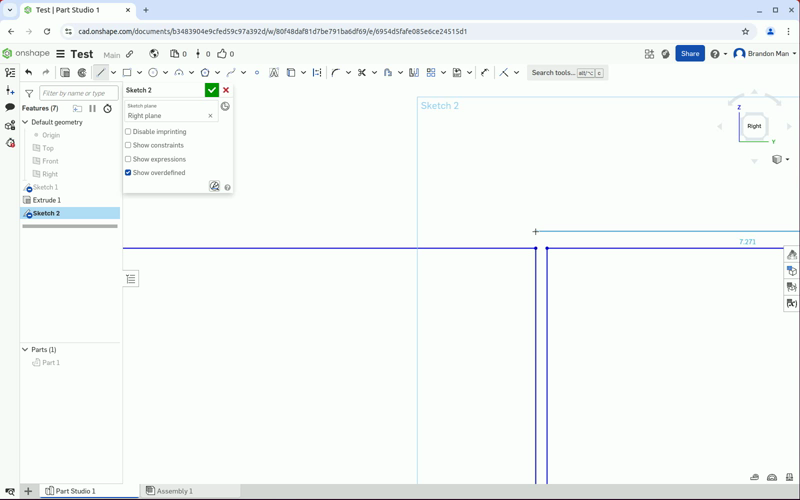
scroll(-6)
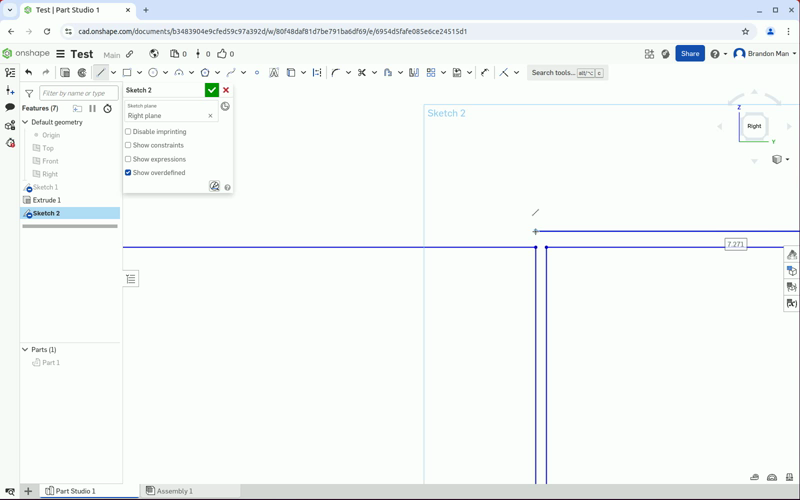
scroll(-6)
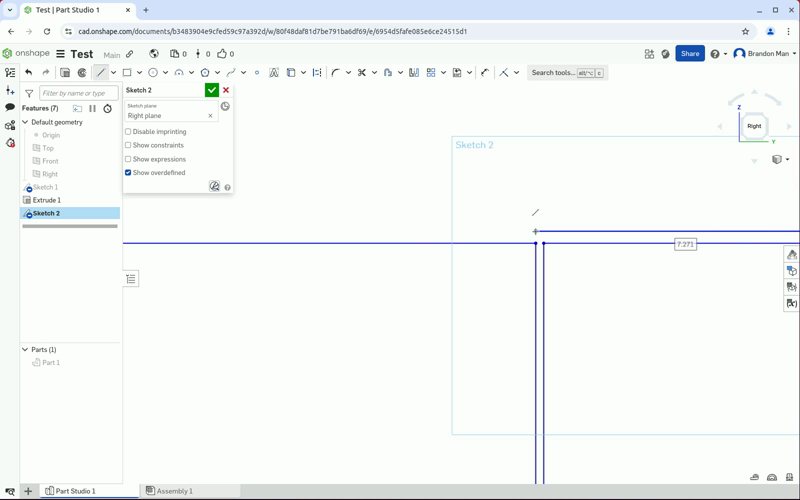
scroll(-6)
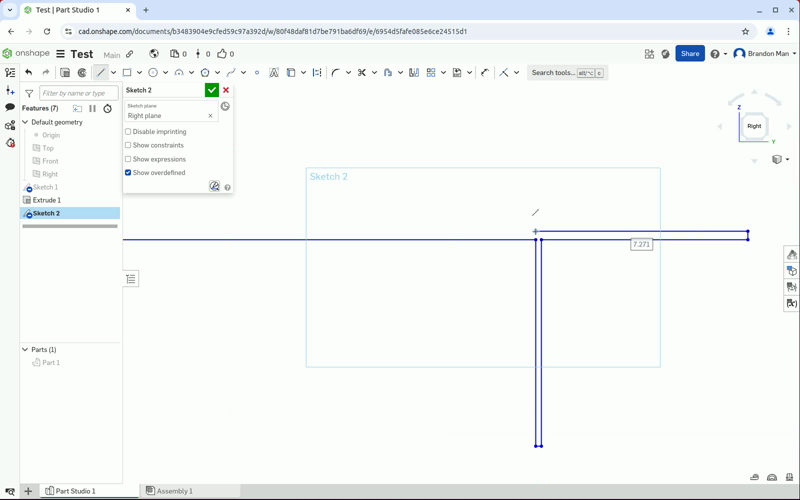
scroll(-6)
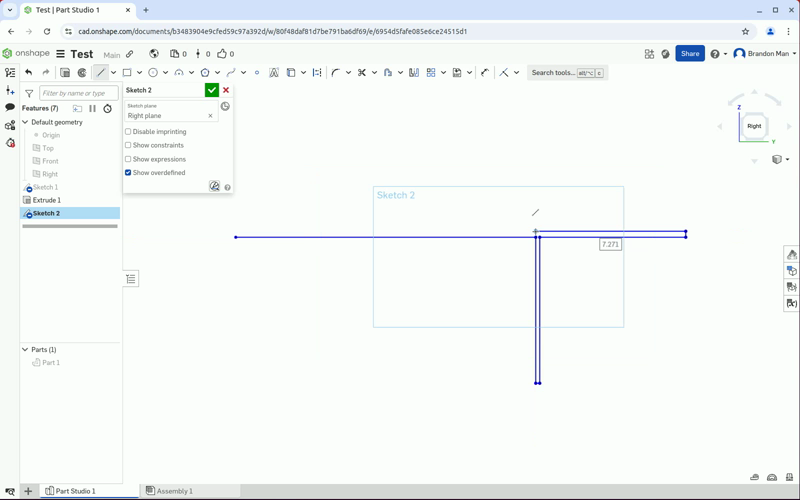
scroll(-6)
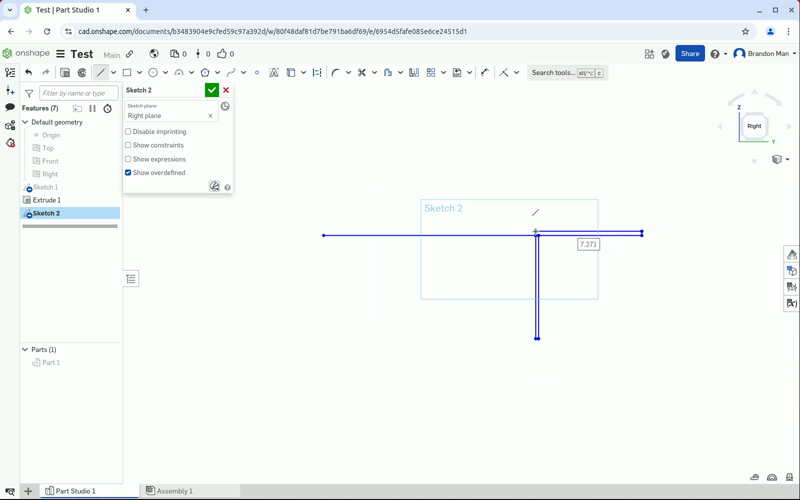
scroll(-6)
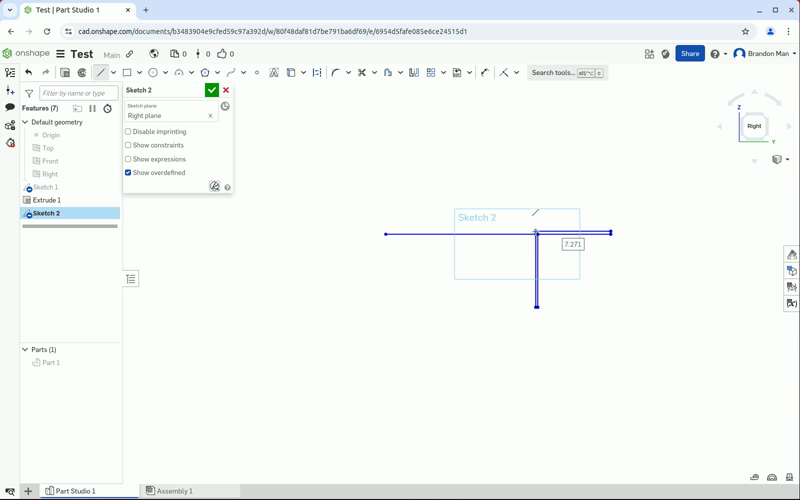
scroll(-6)
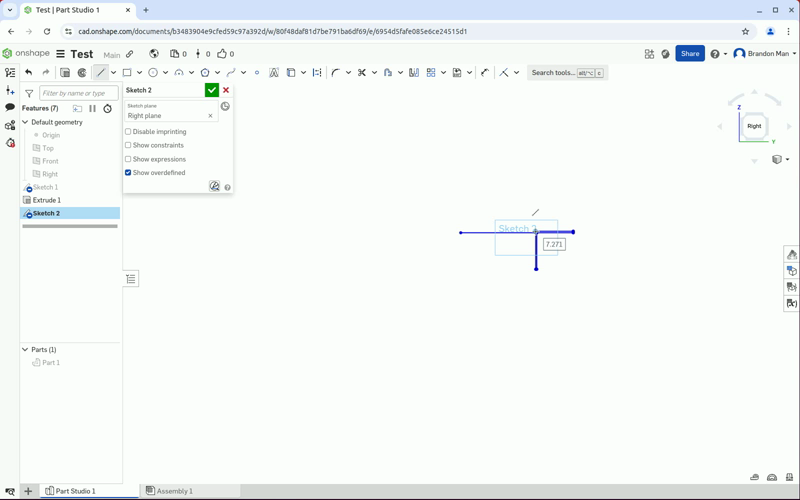
key_up(shift)
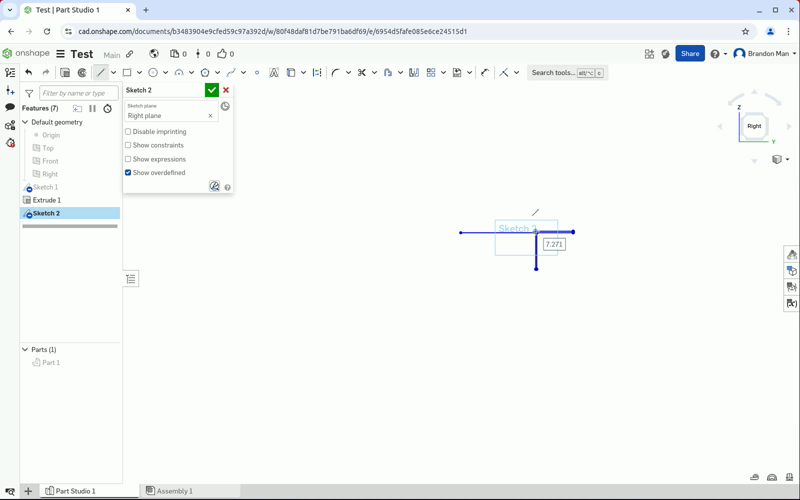
key_down(shift)
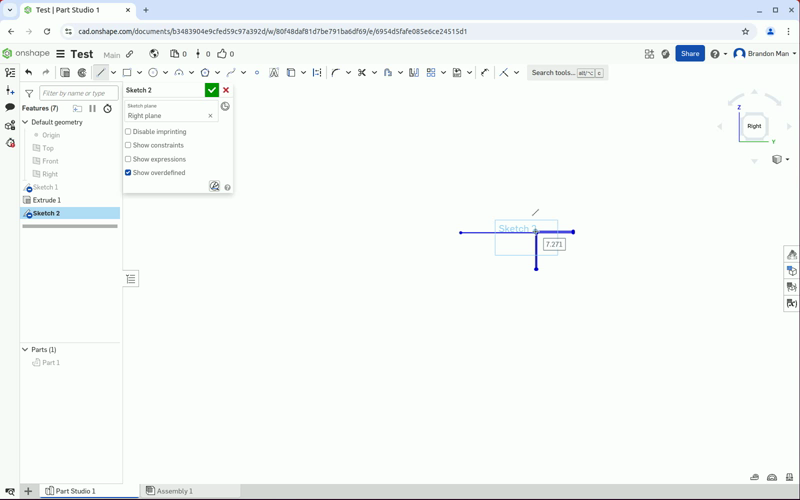
mouse_move(460, 231)
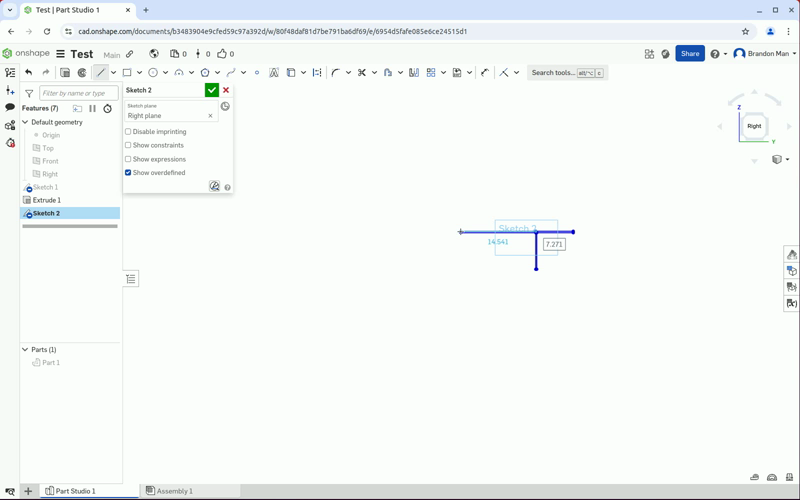
scroll(6)
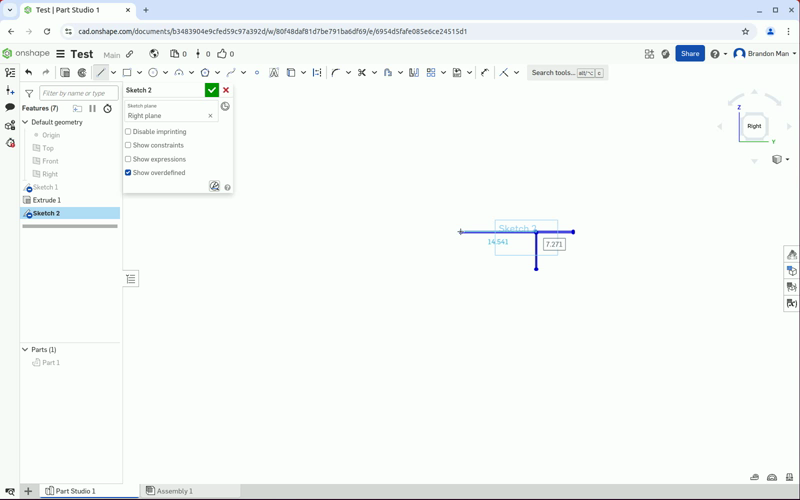
scroll(6)
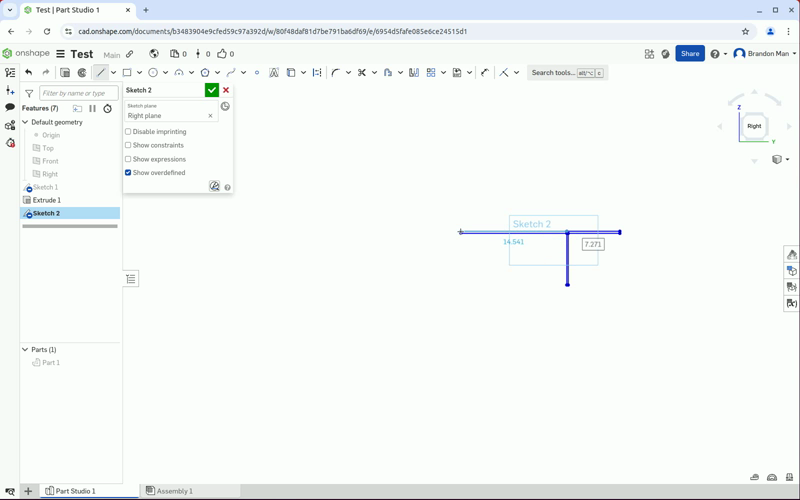
scroll(6)
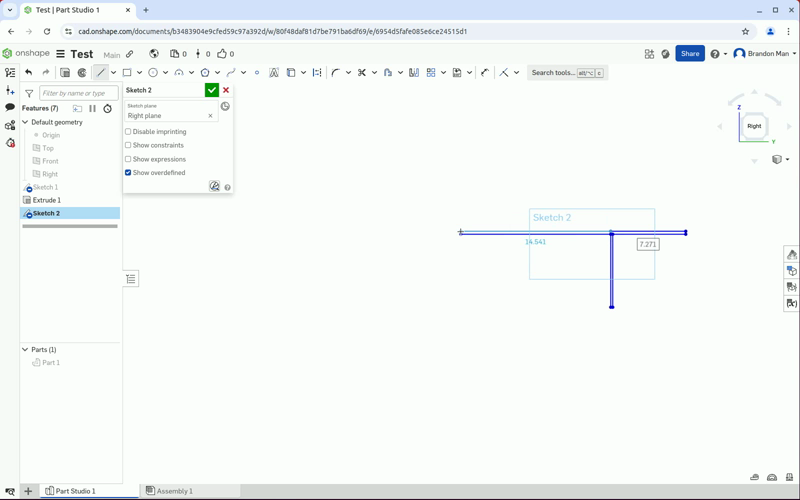
scroll(6)
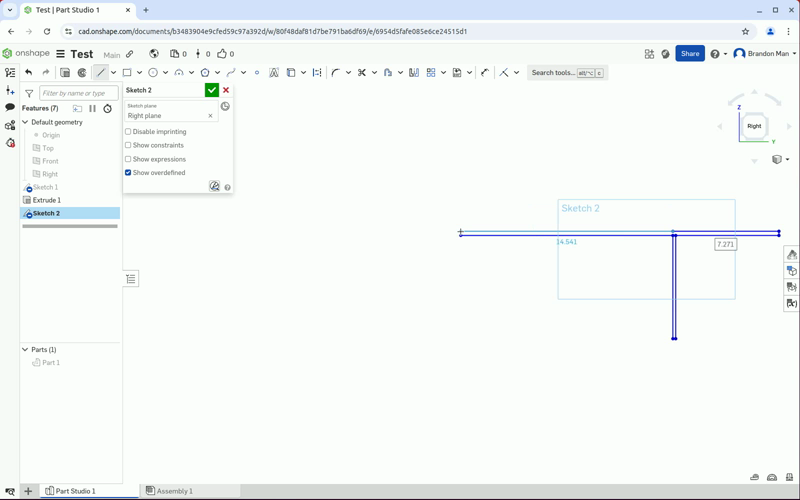
scroll(6)
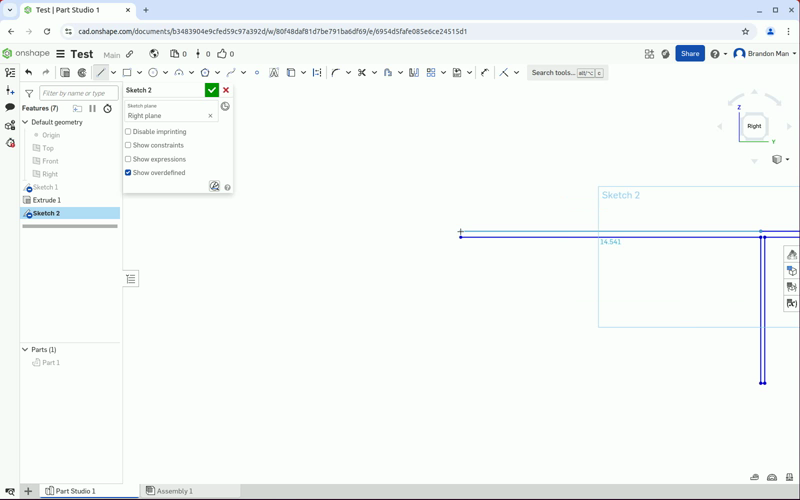
scroll(6)
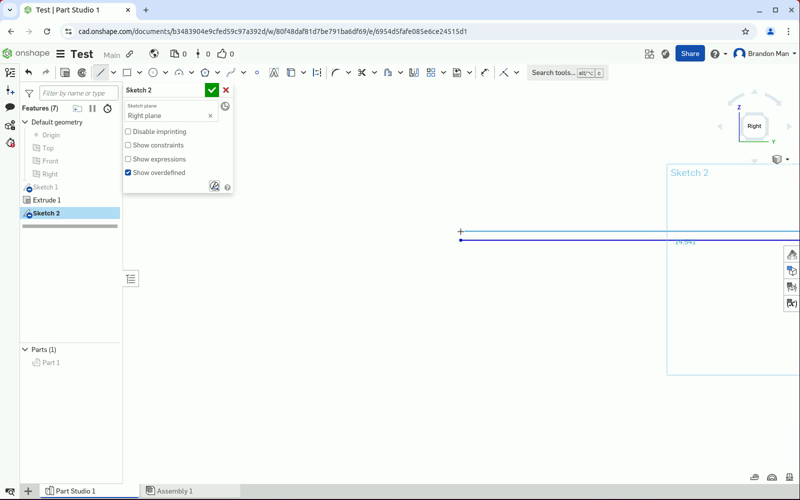
scroll(6)
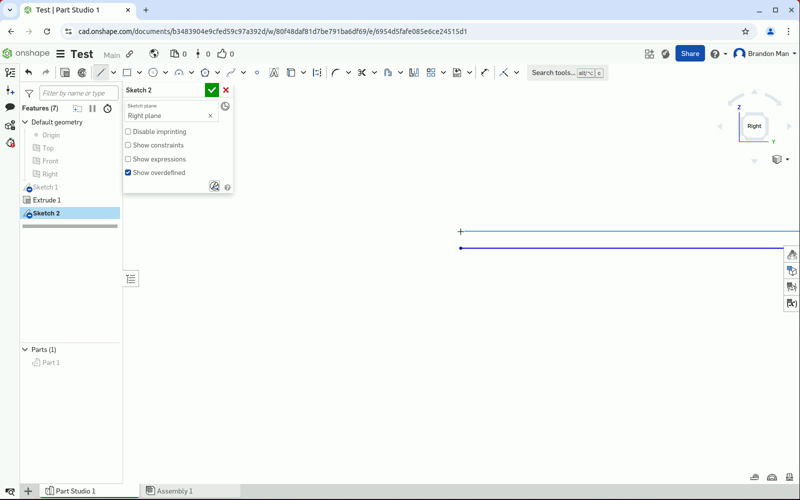
click(460, 231)
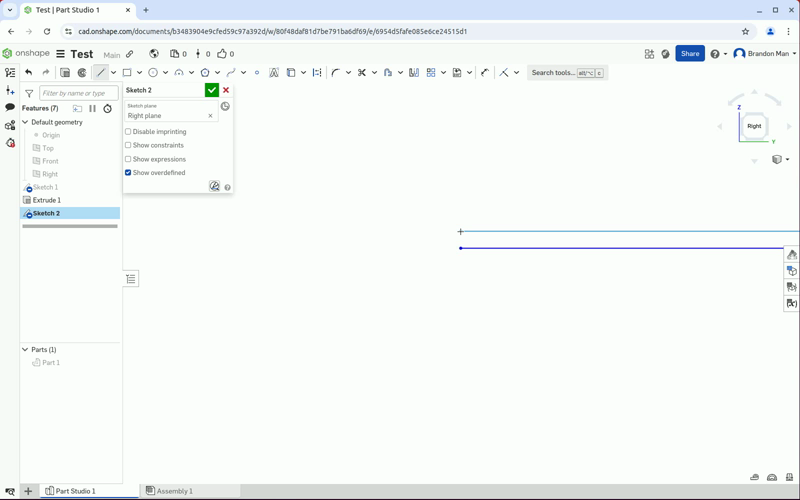
scroll(-6)
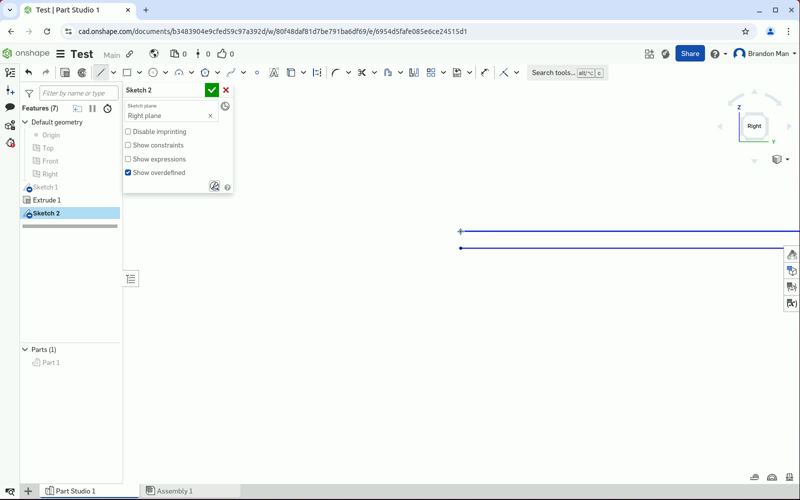
scroll(-6)
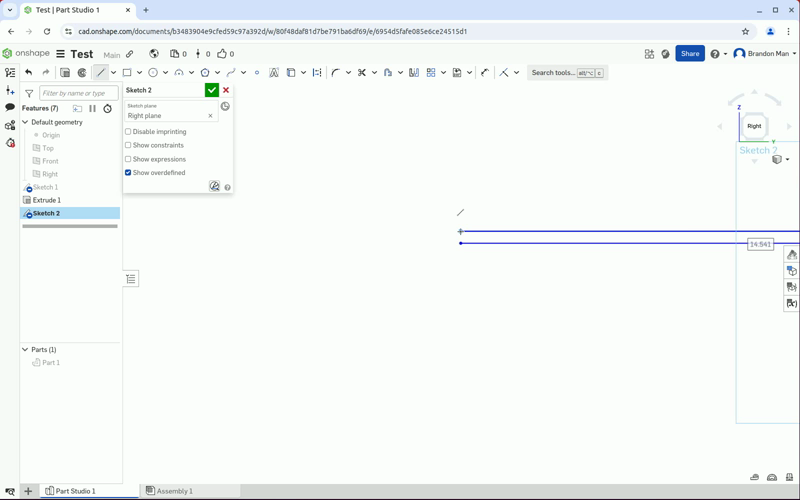
scroll(-6)
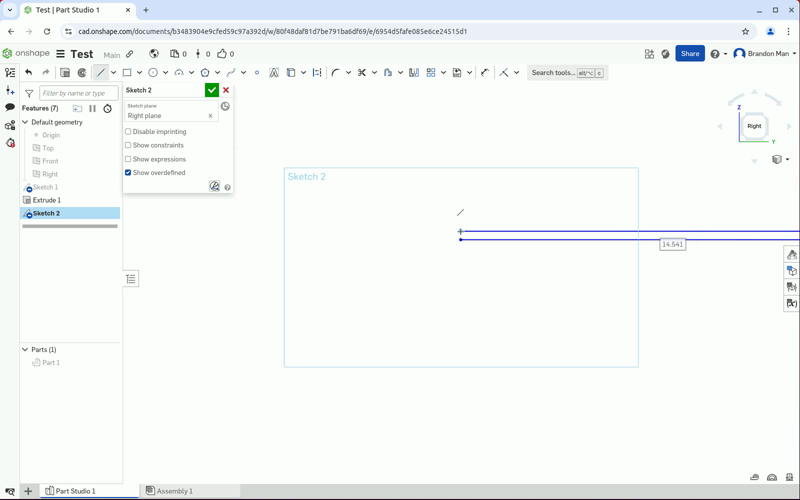
scroll(-6)
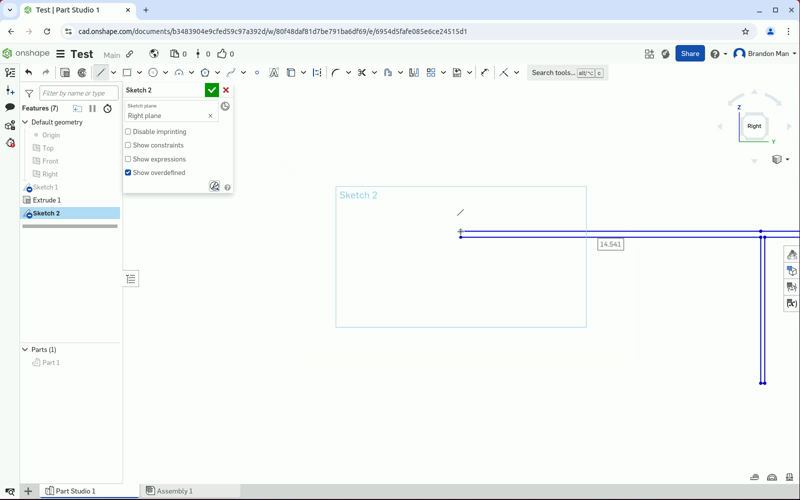
scroll(-6)
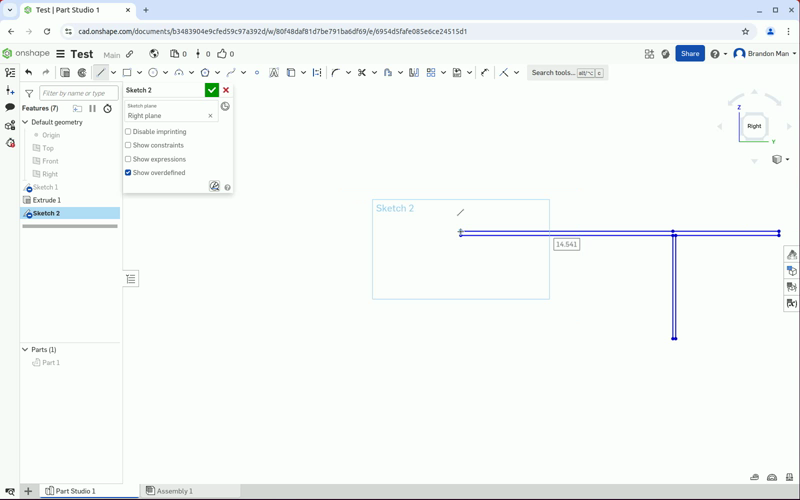
scroll(-6)
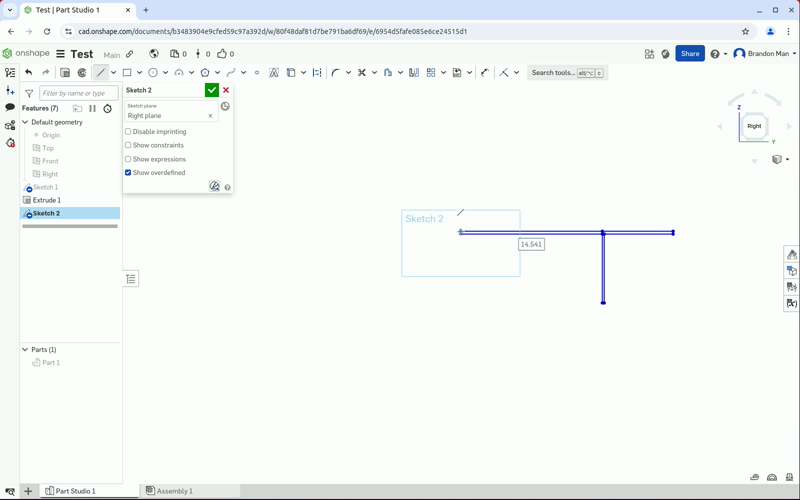
scroll(-6)
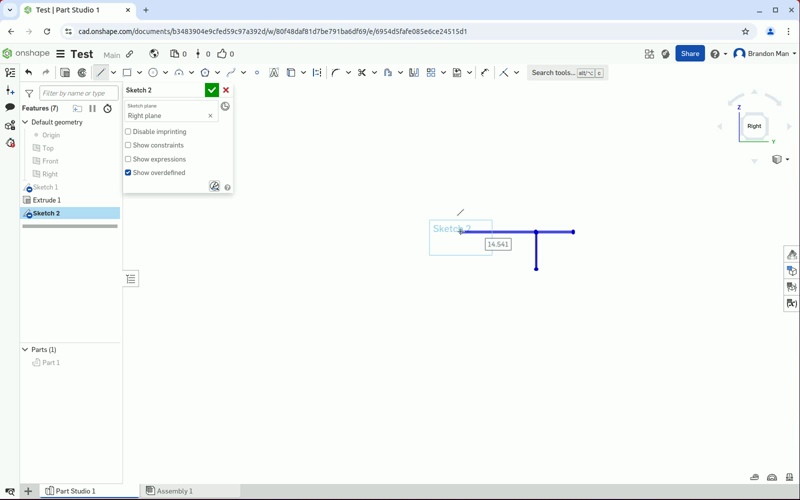
key_up(shift)
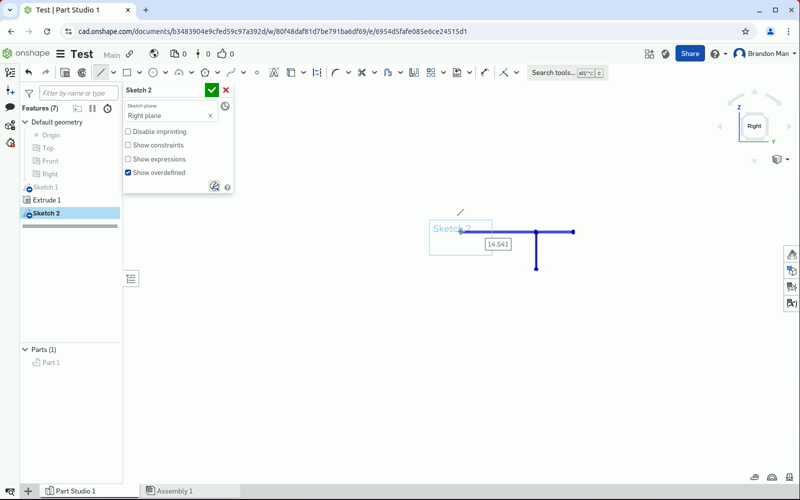
mouse_move(490, 231)
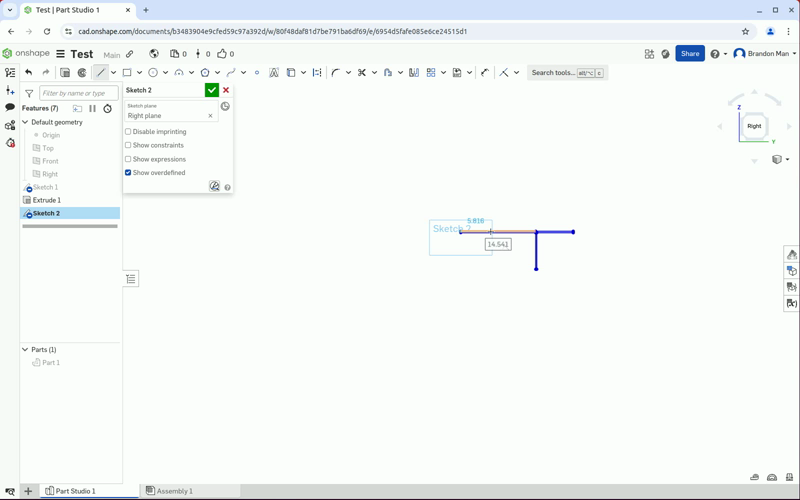
key_down(shift)
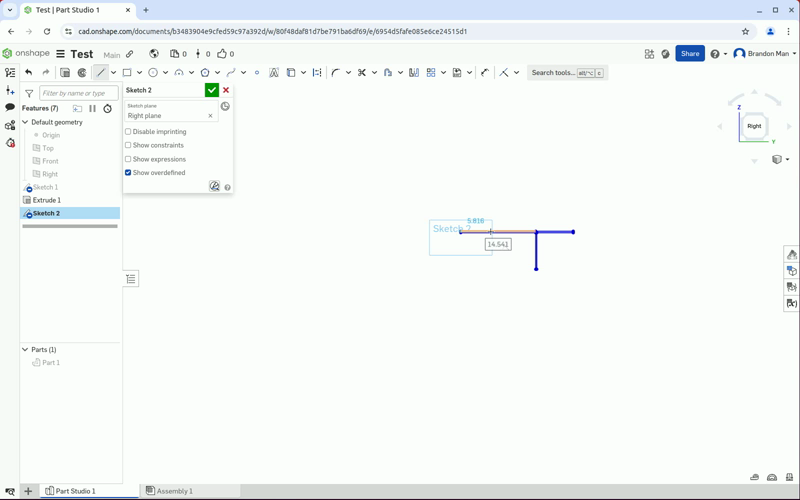
mouse_move(460, 232)
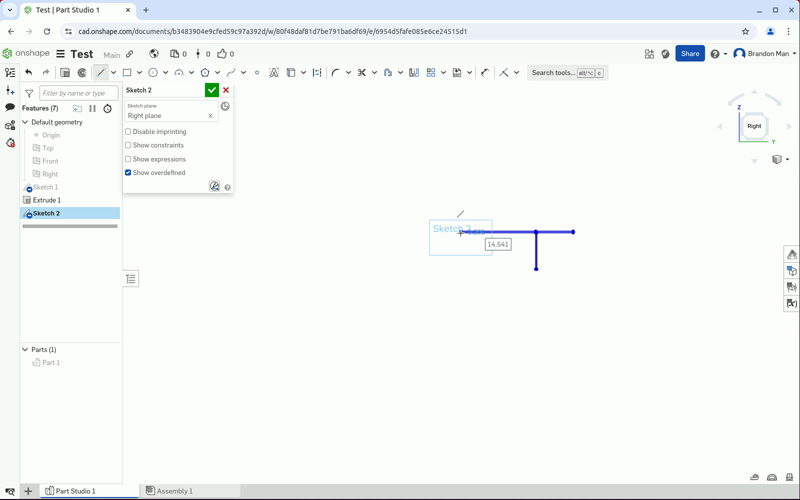
scroll(6)
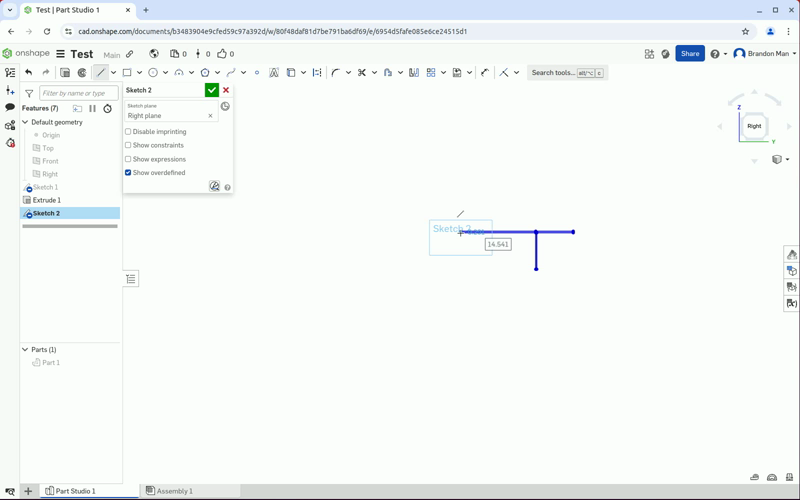
scroll(6)
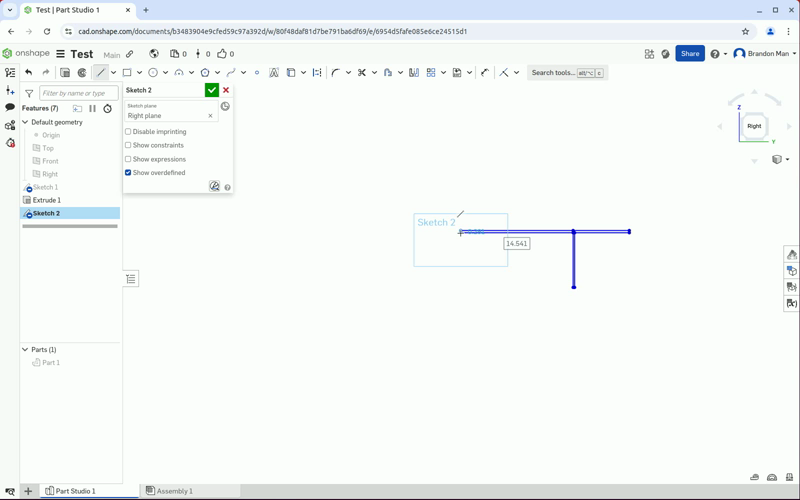
scroll(6)
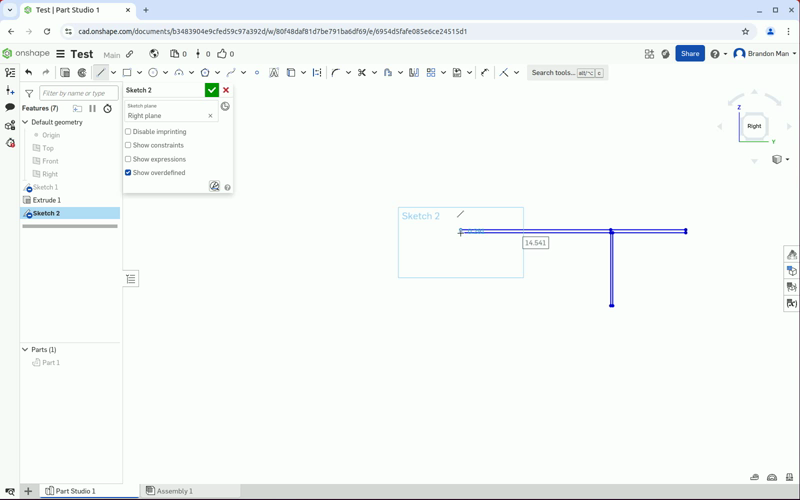
scroll(6)
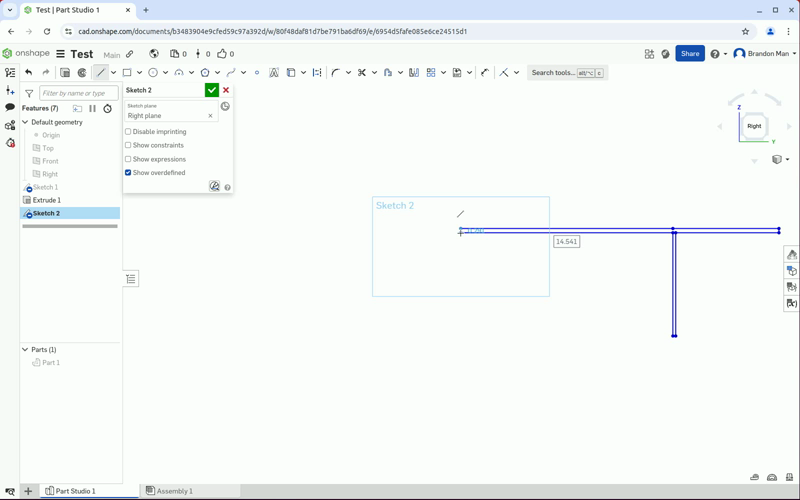
scroll(6)
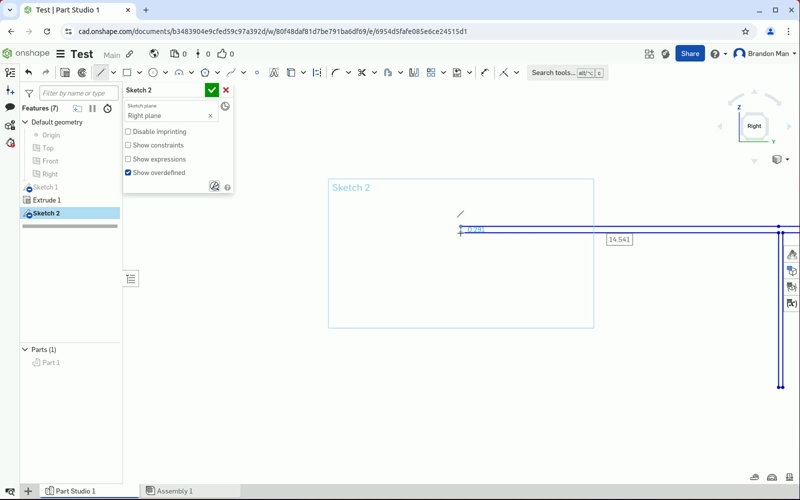
scroll(6)
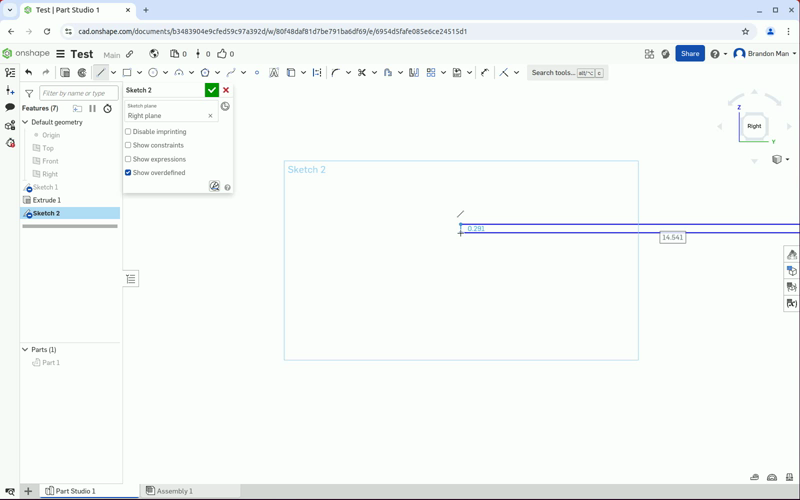
scroll(6)
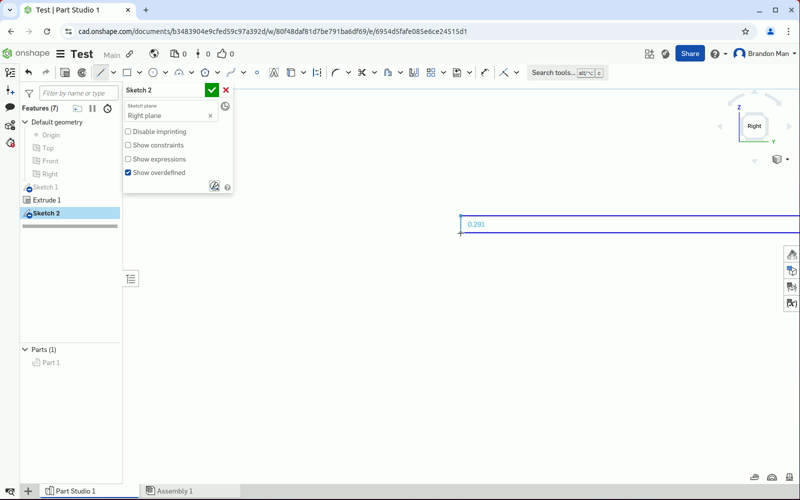
key_up(shift)
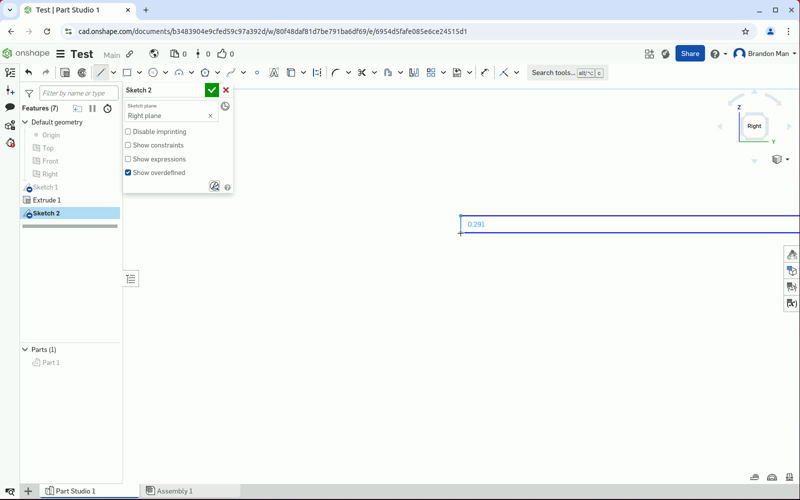
click(460, 232)
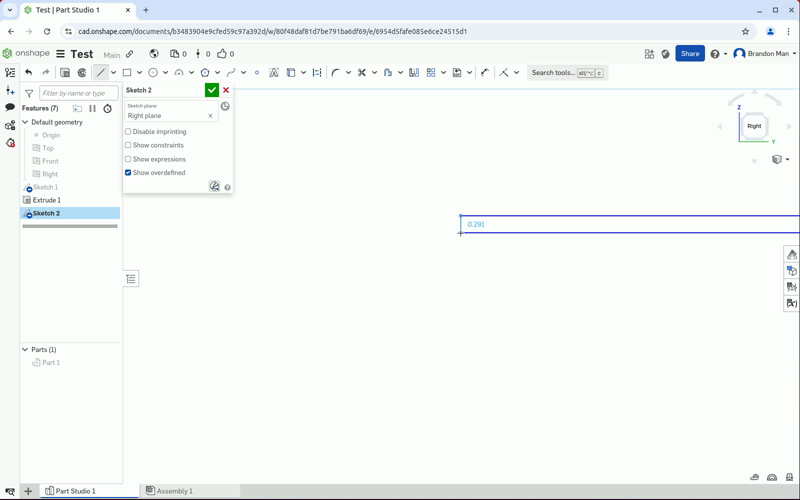
scroll(-6)
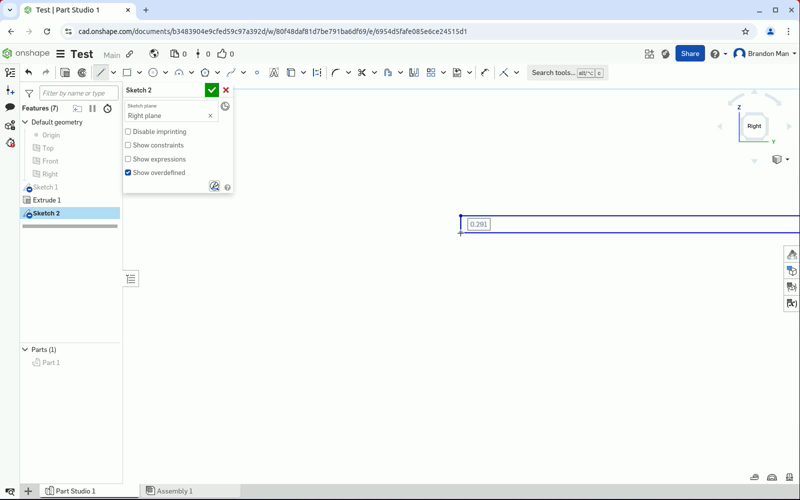
scroll(-6)
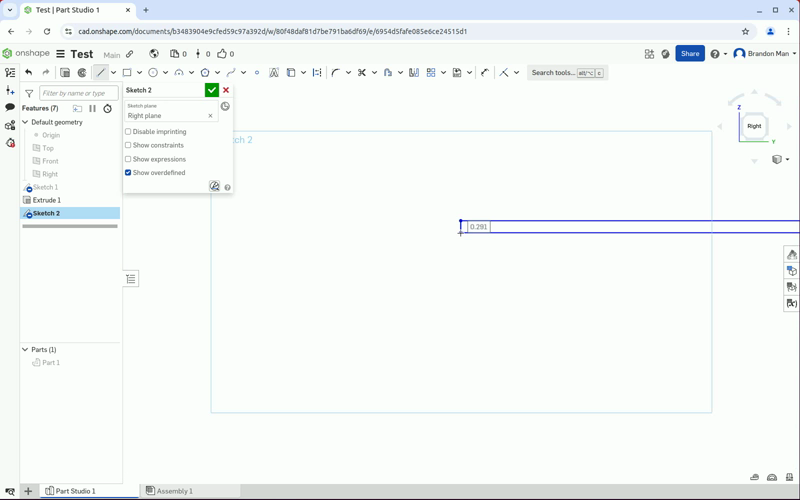
scroll(-6)
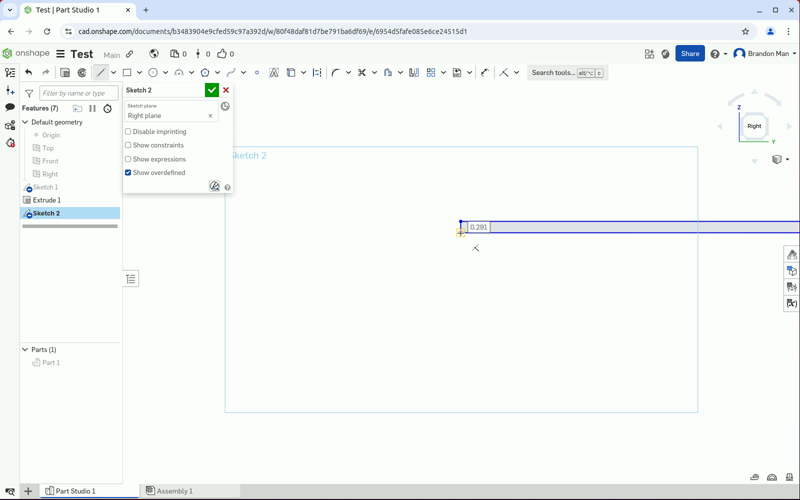
scroll(-6)
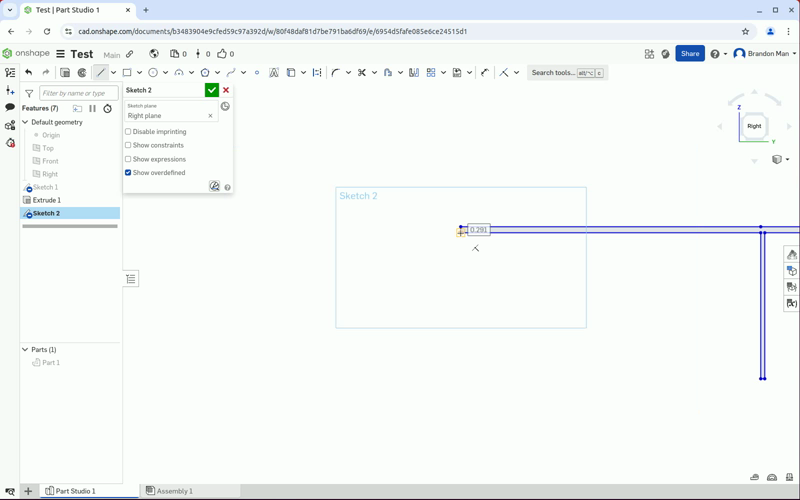
scroll(-6)
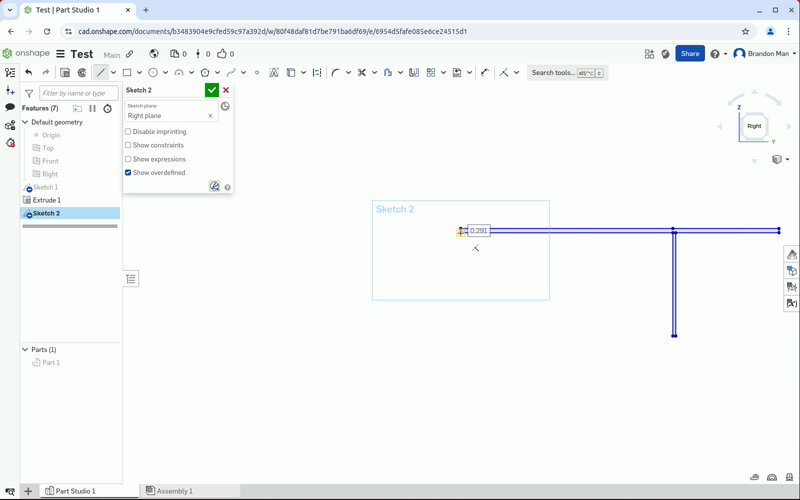
scroll(-6)
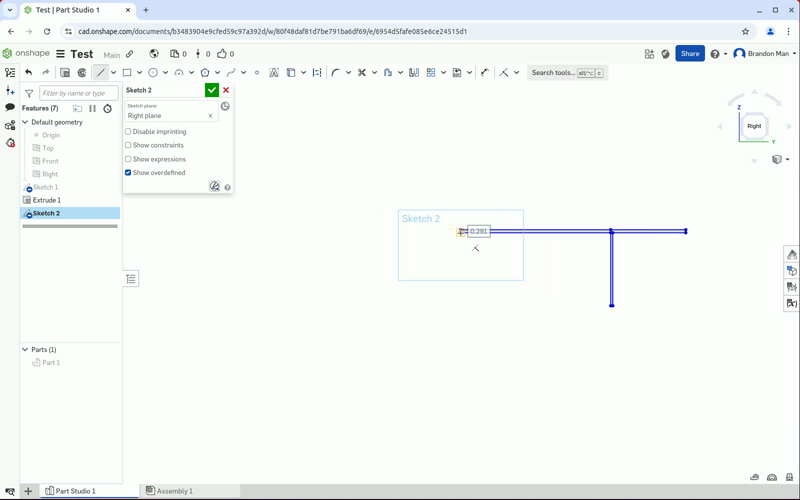
scroll(-6)
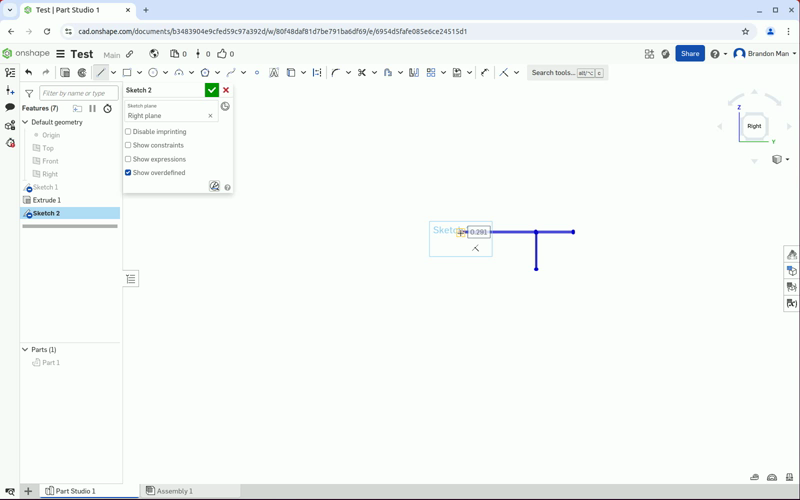
key(esc)
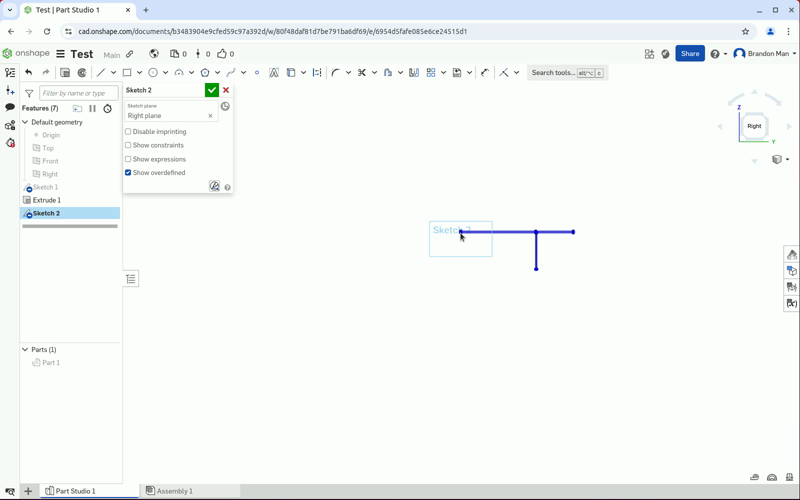
mouse_move(536, 260)
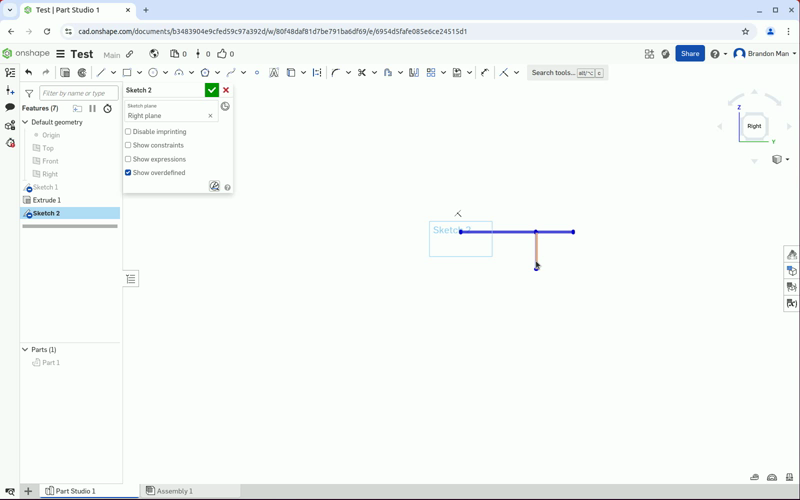
scroll(6)
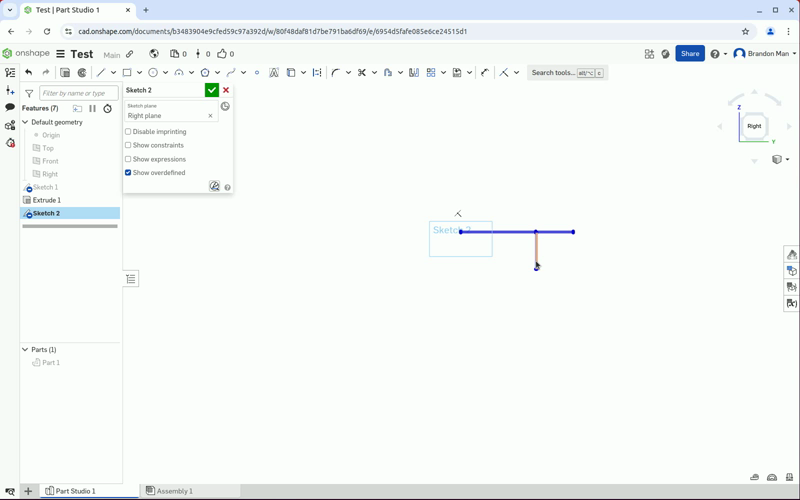
scroll(6)
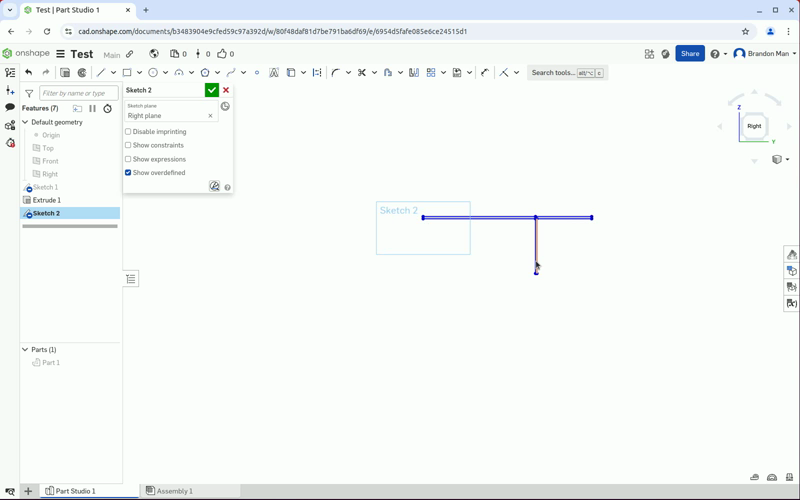
scroll(6)
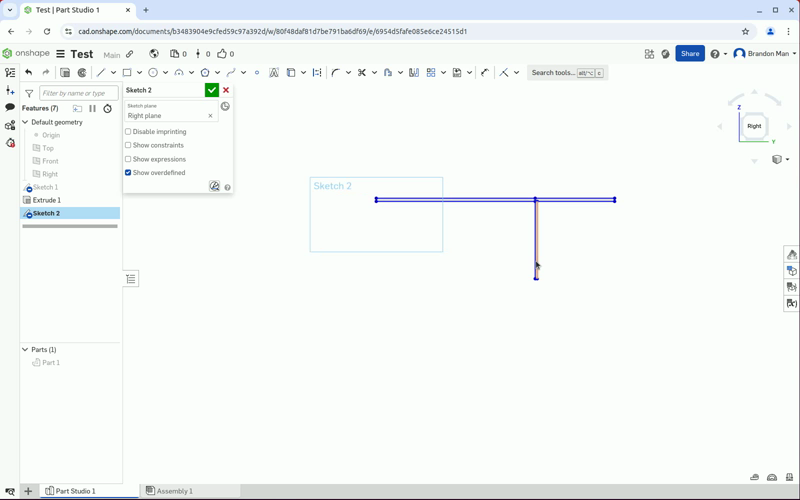
scroll(6)
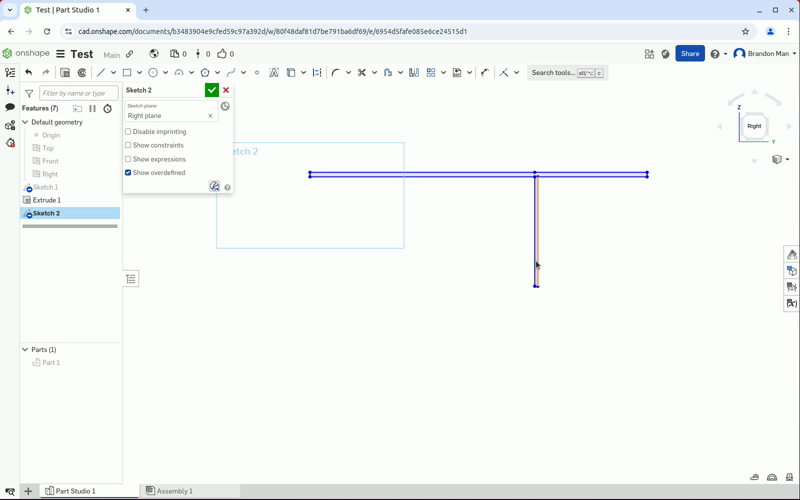
scroll(6)
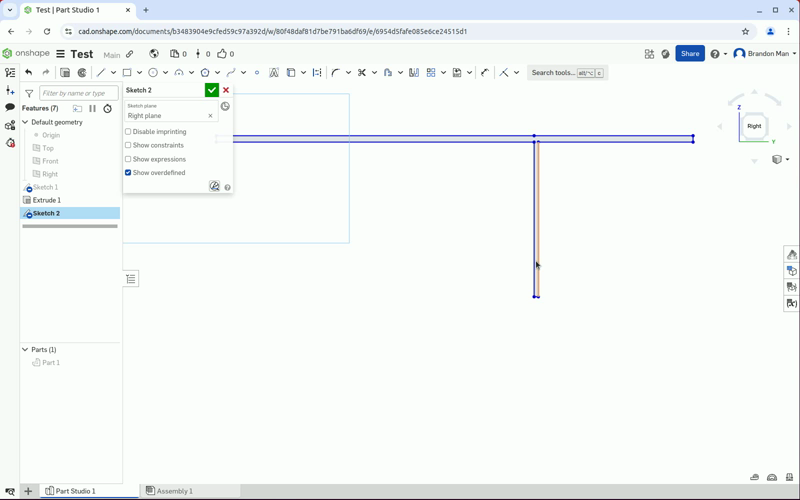
scroll(6)
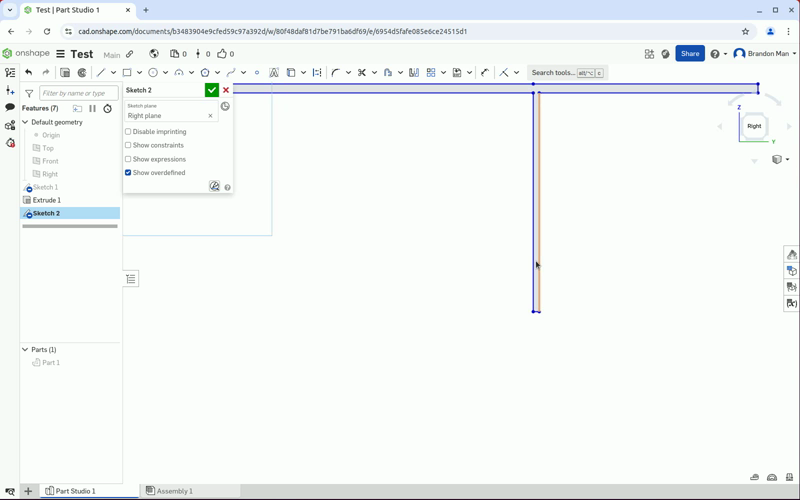
scroll(6)
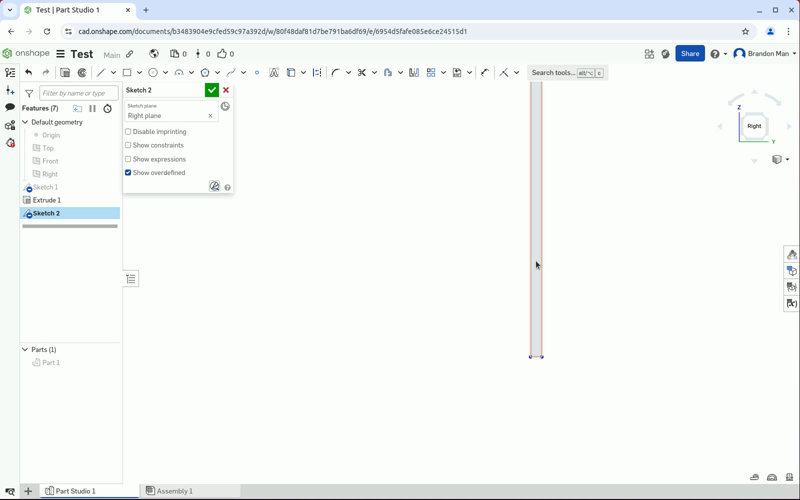
click(536, 260)
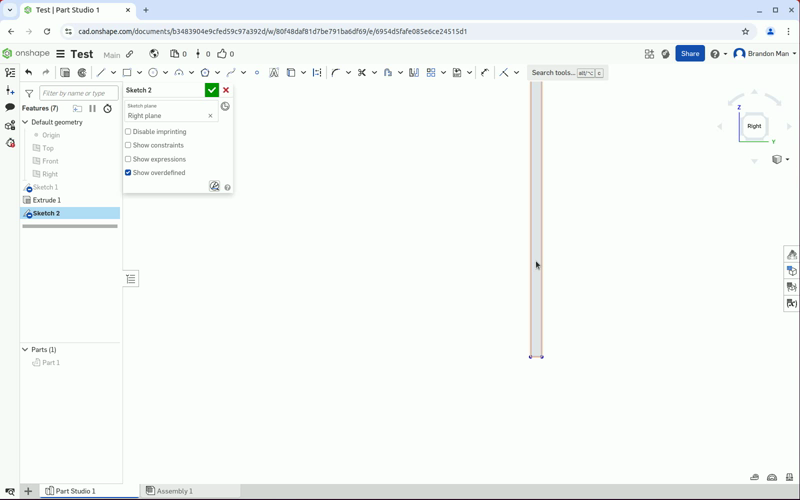
scroll(-6)
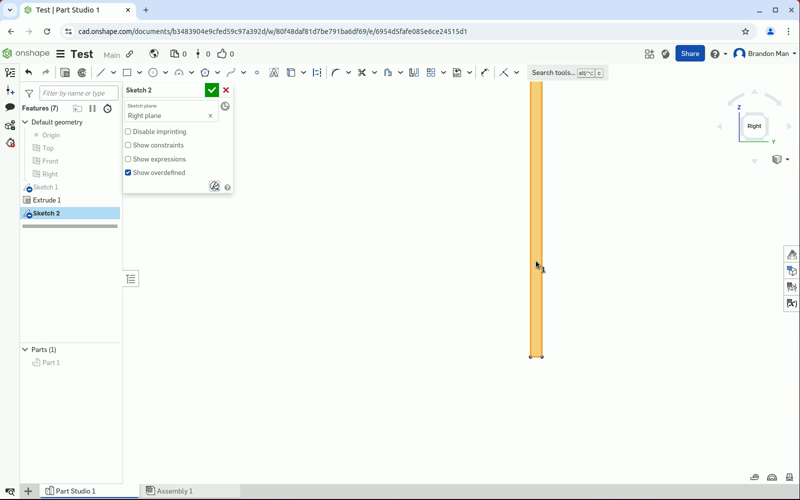
scroll(-6)
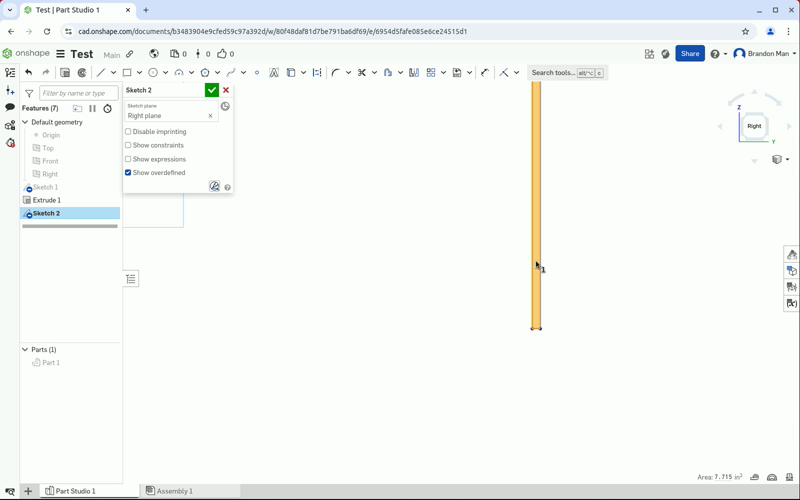
scroll(-6)
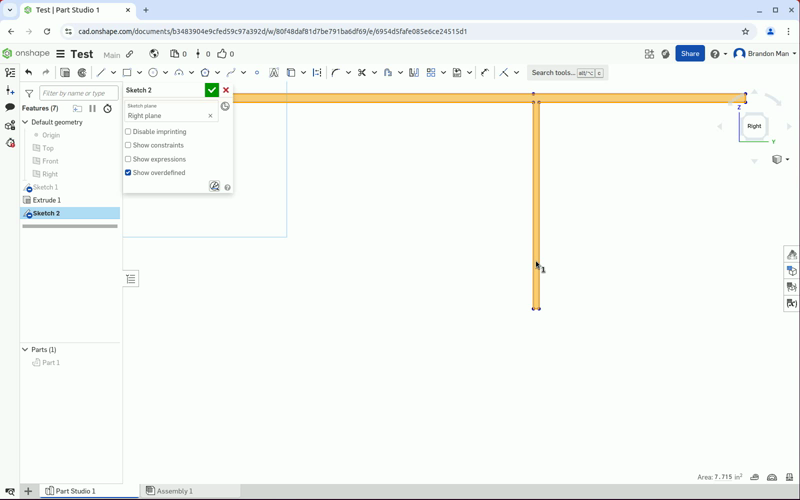
scroll(-6)
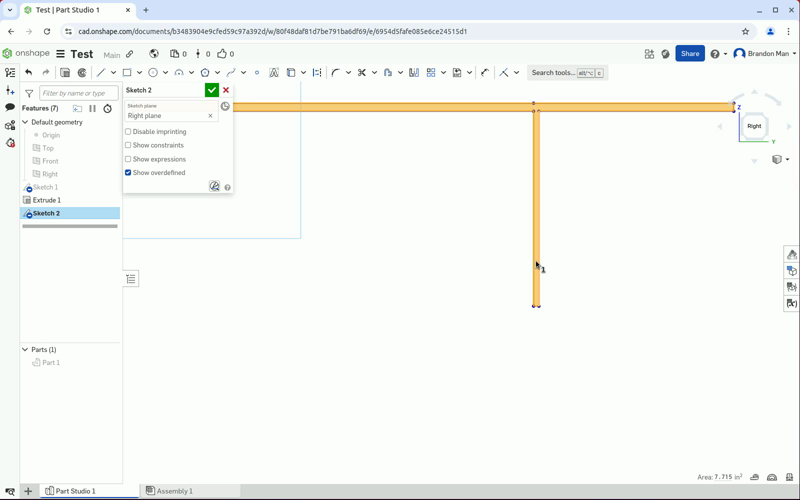
scroll(-6)
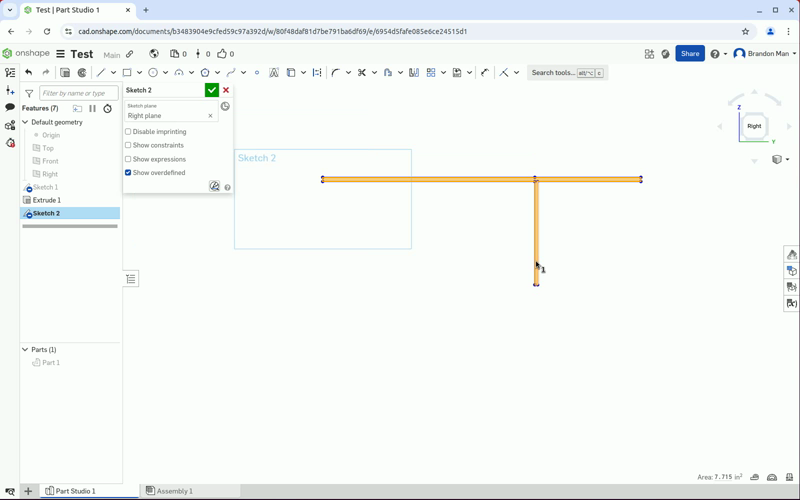
scroll(-6)
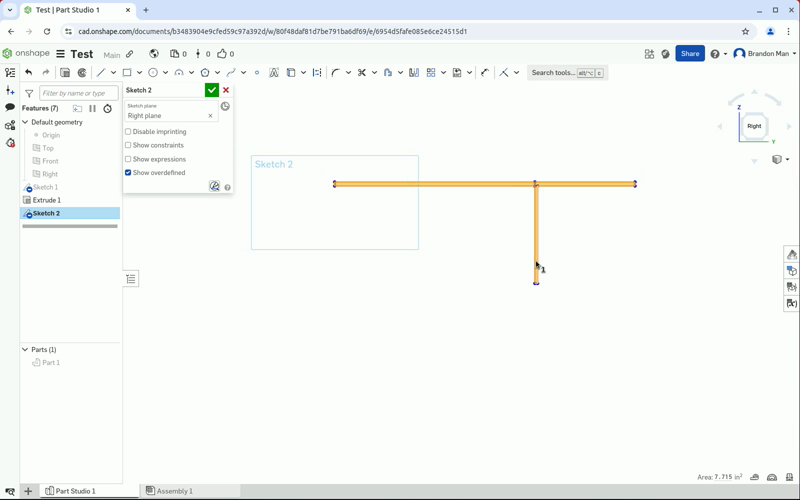
scroll(-6)
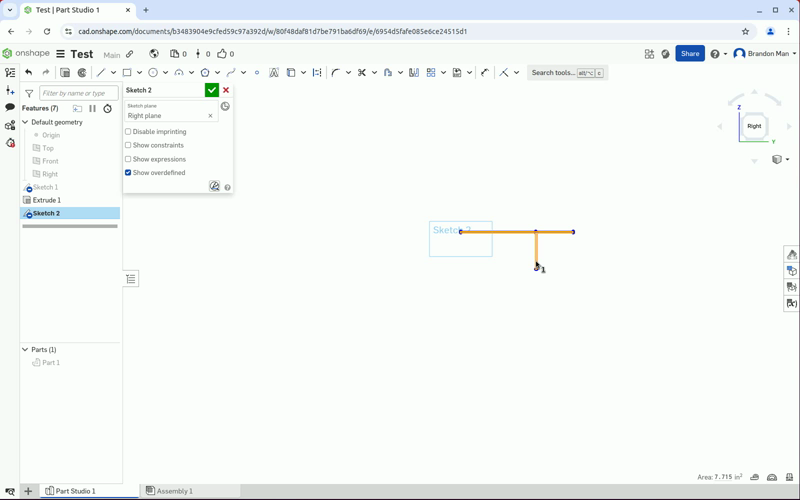
mouse_move(73, 352)
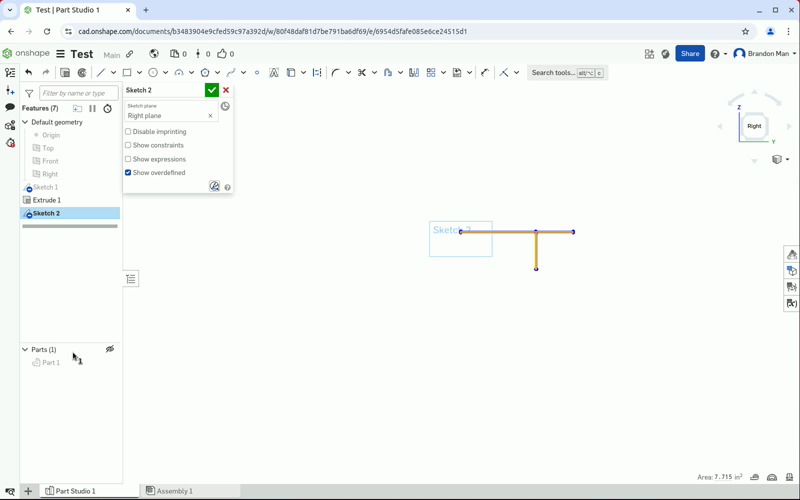
key(shift+y)
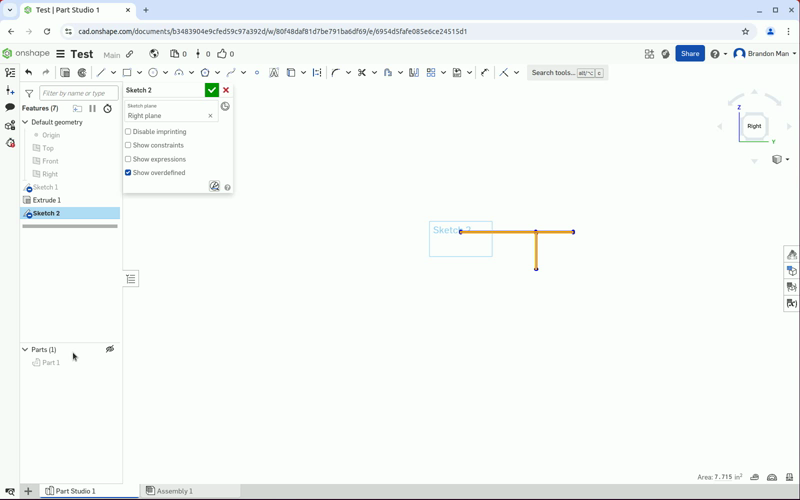
key(shift+e)
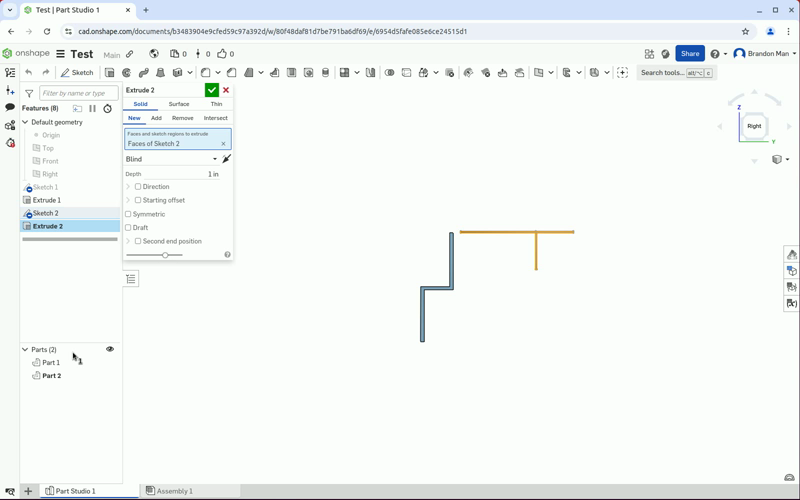
mouse_move(143, 106)
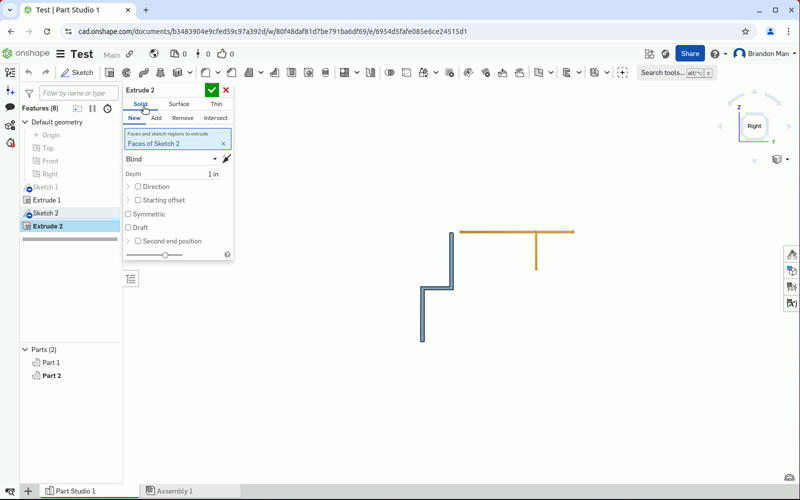
click(143, 106)
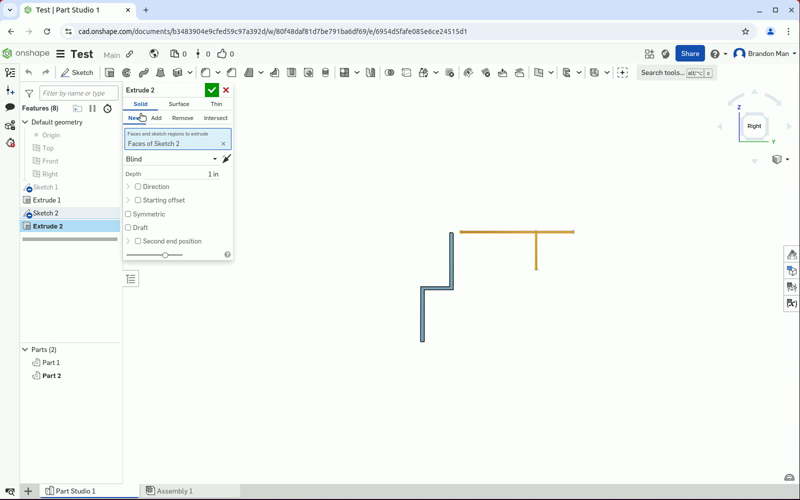
mouse_move(137, 120)
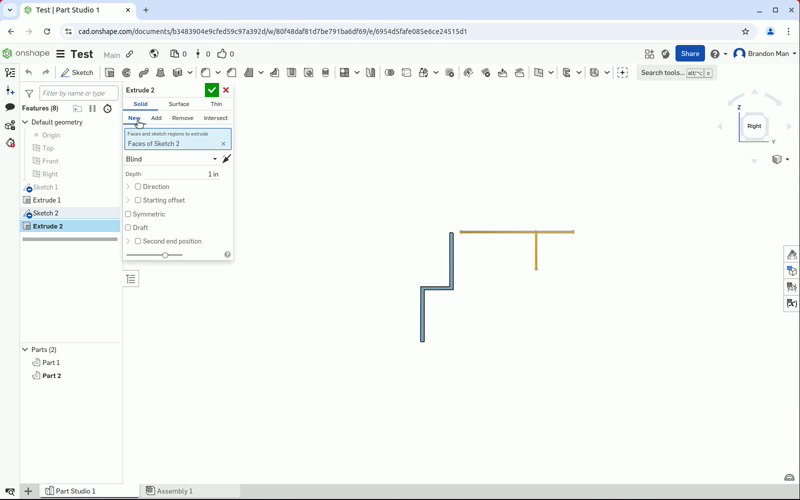
click(137, 120)
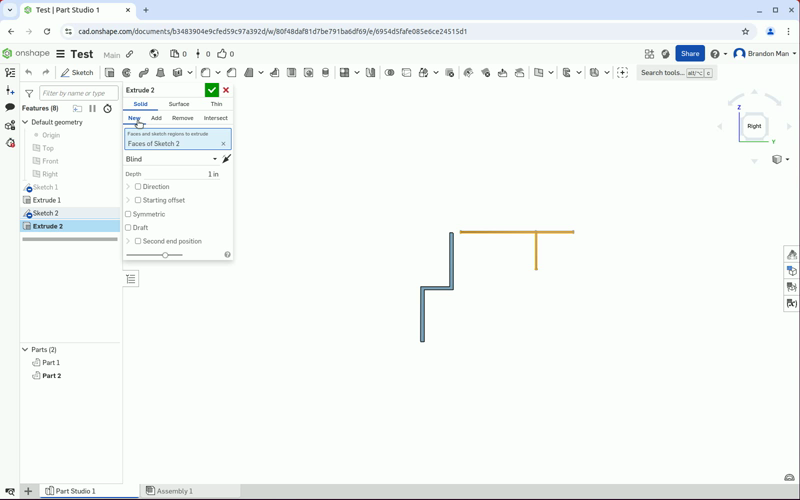
key(tab, 4)
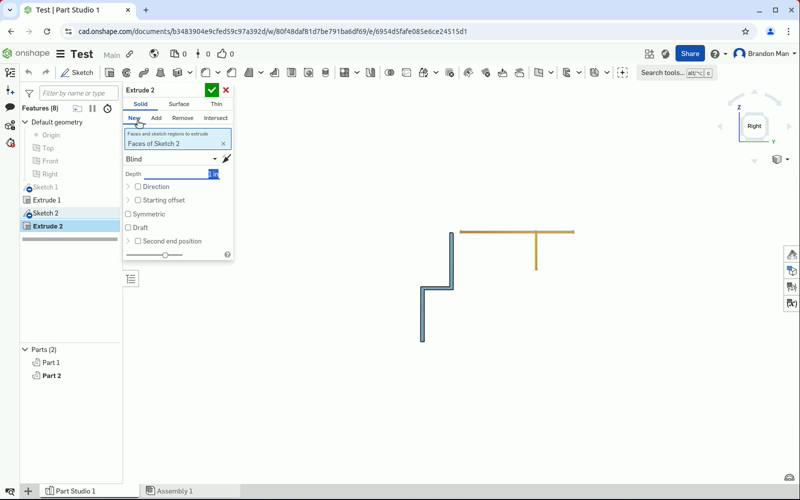
text(36.588)
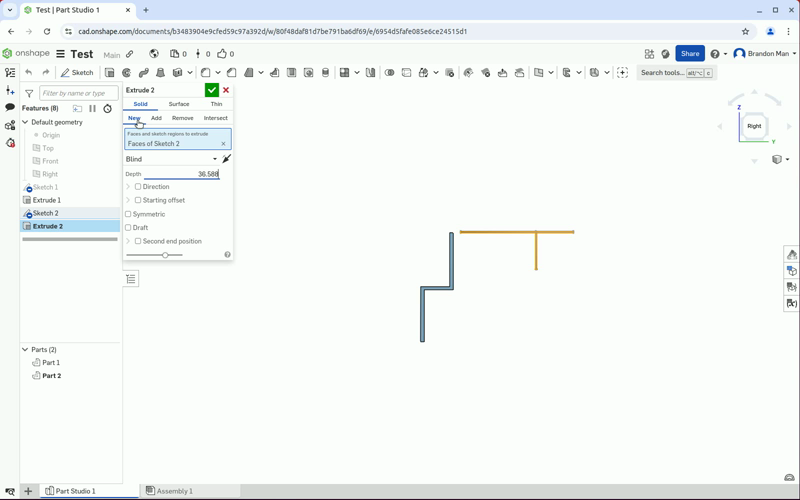
key(tab, 3)
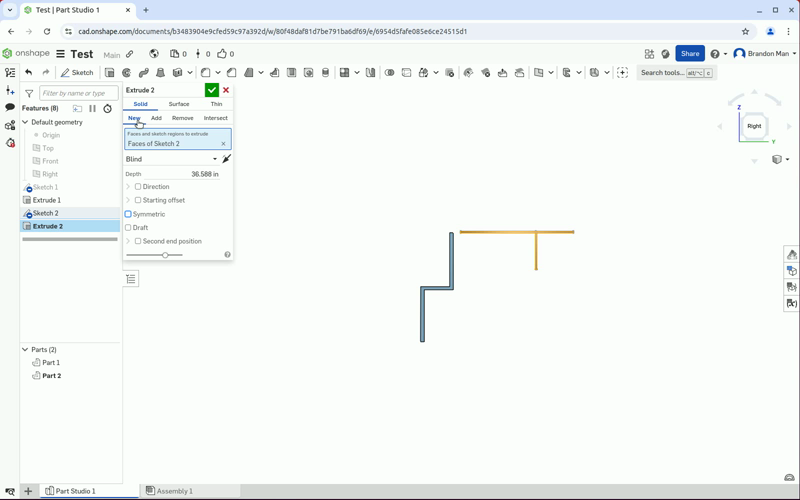
key(space)
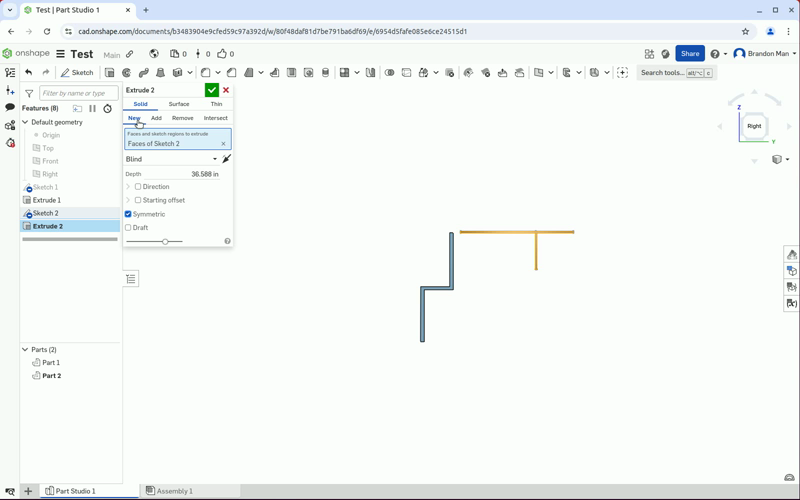
key(enter)
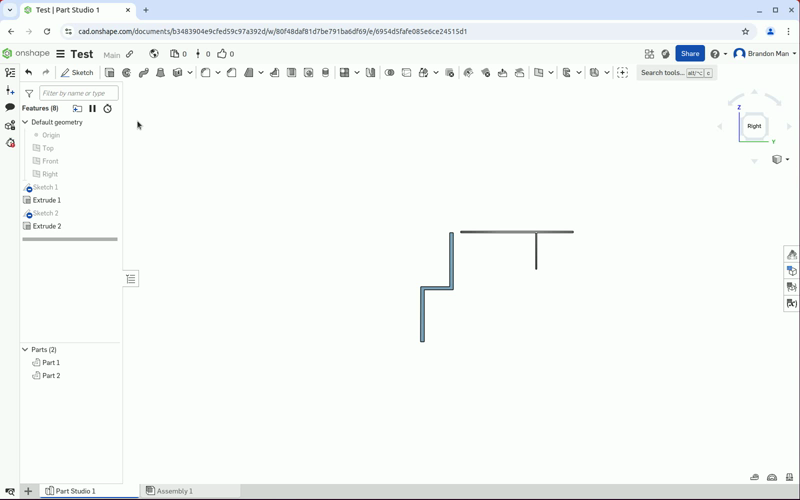
key(shift+h)
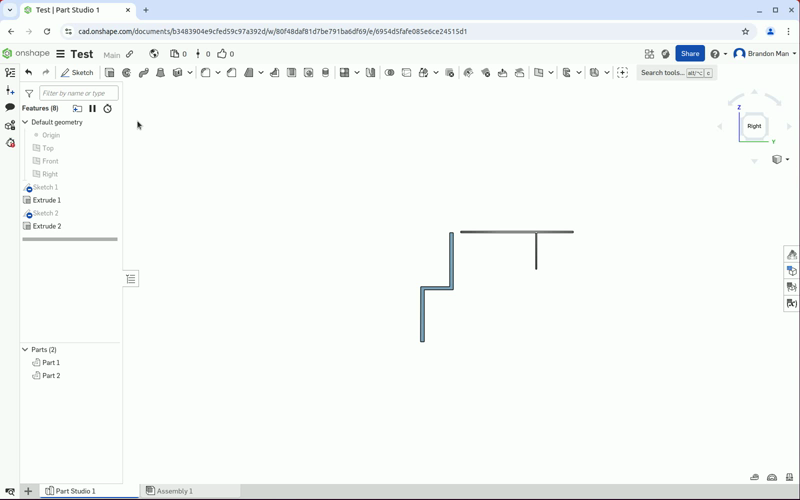
key(shift+h)
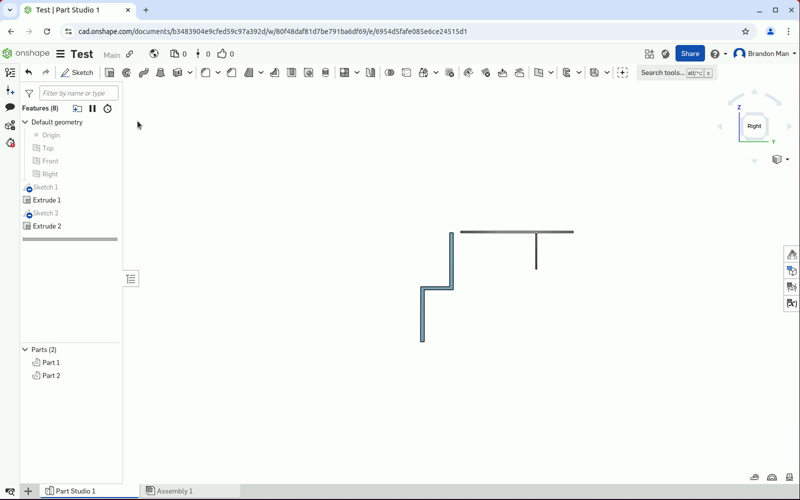
mouse_move(73, 189)
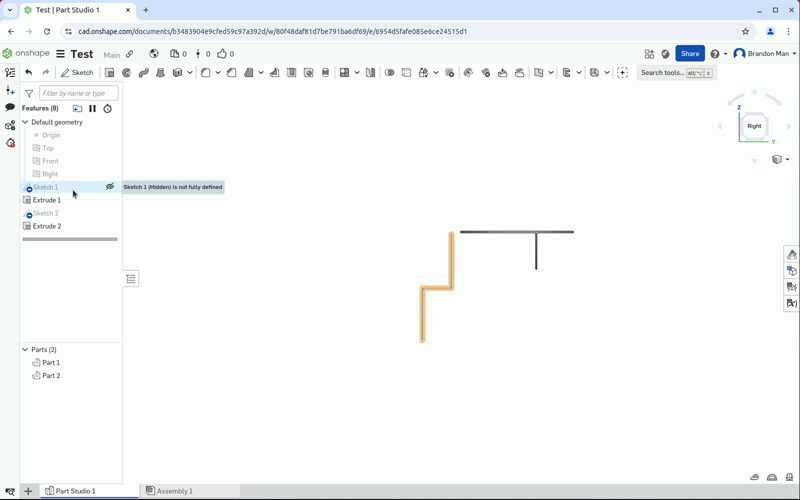
click(73, 189)
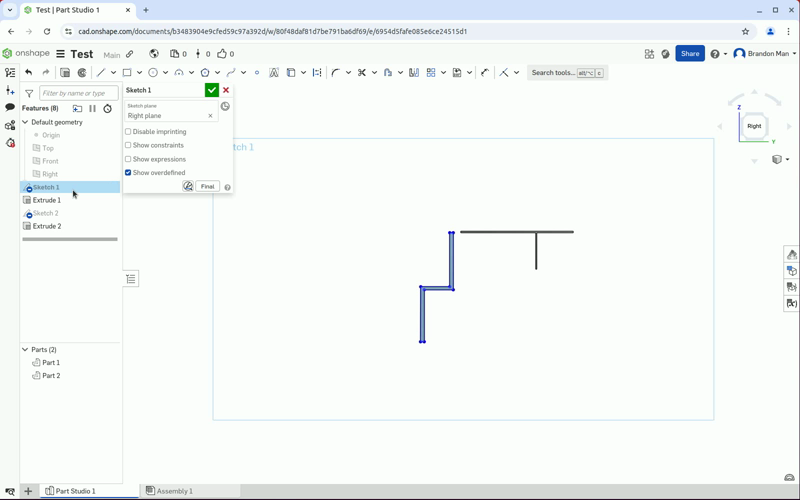
mouse_move(229, 92)
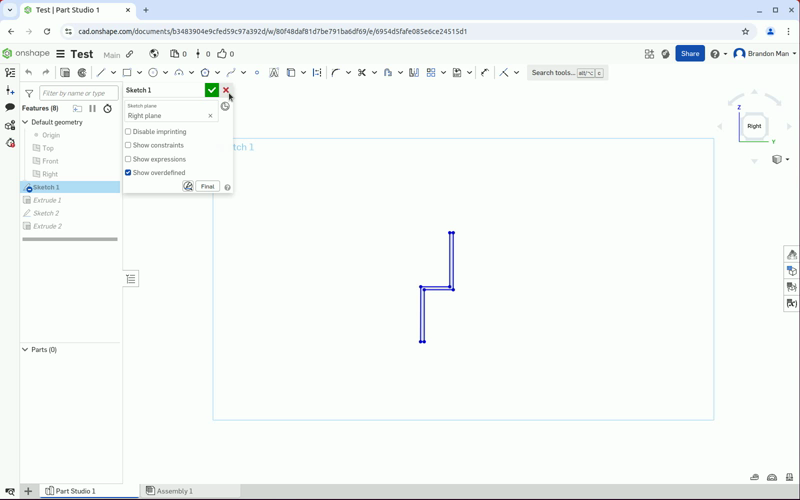
click(229, 92)
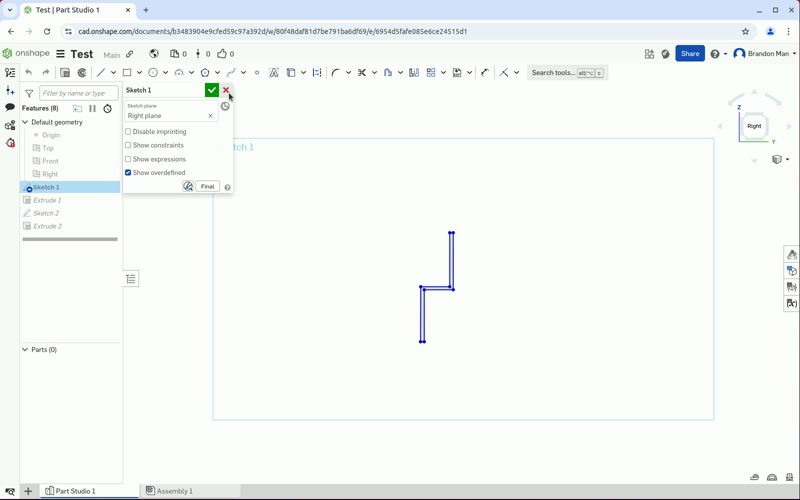
key(shift+s)
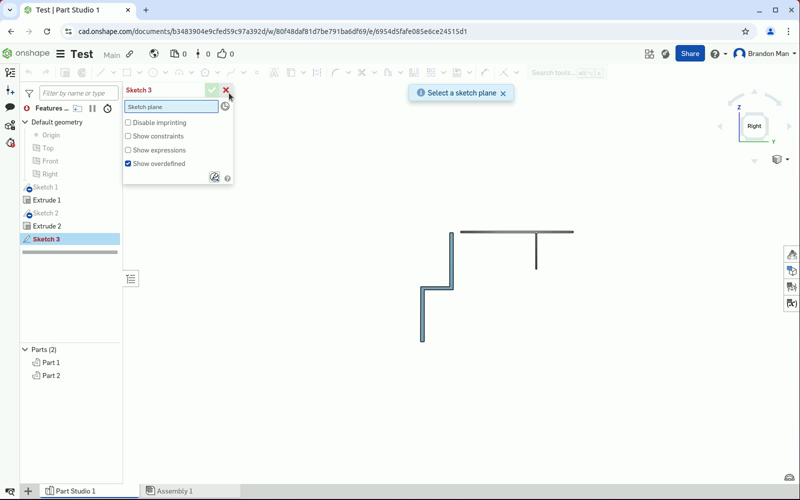
mouse_move(73, 176)
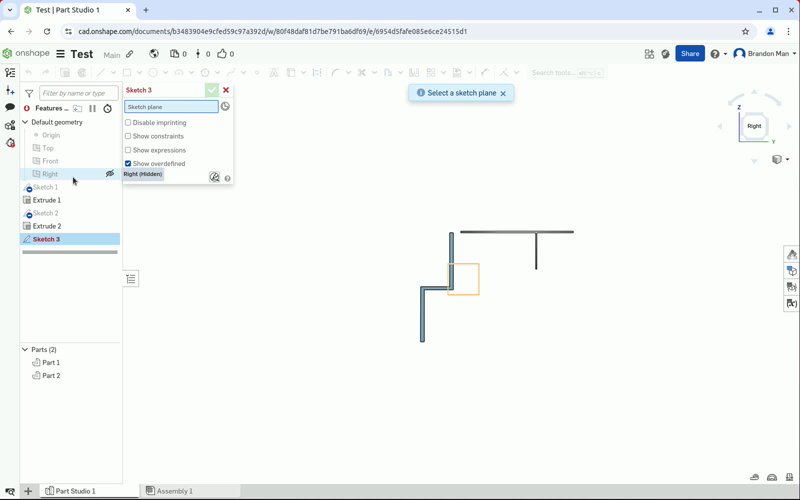
click(73, 176)
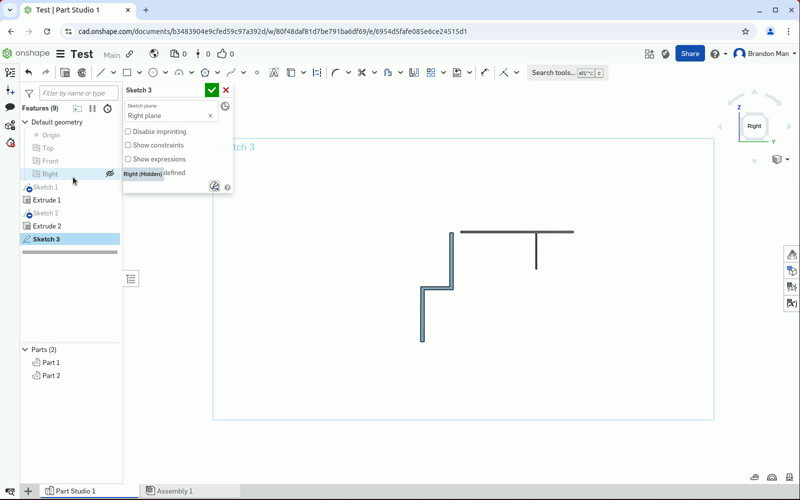
mouse_move(73, 352)
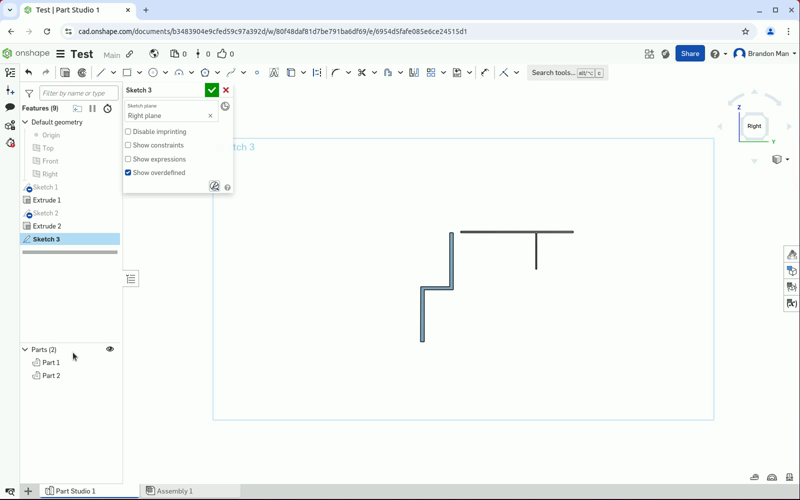
key(y)
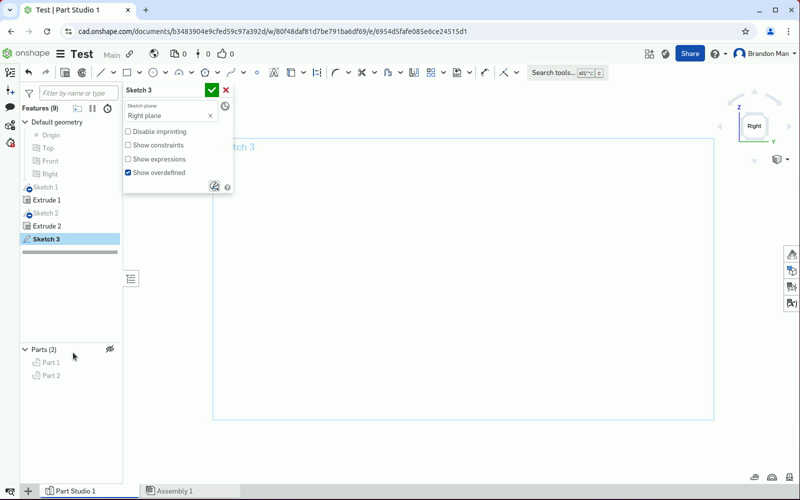
key(l)
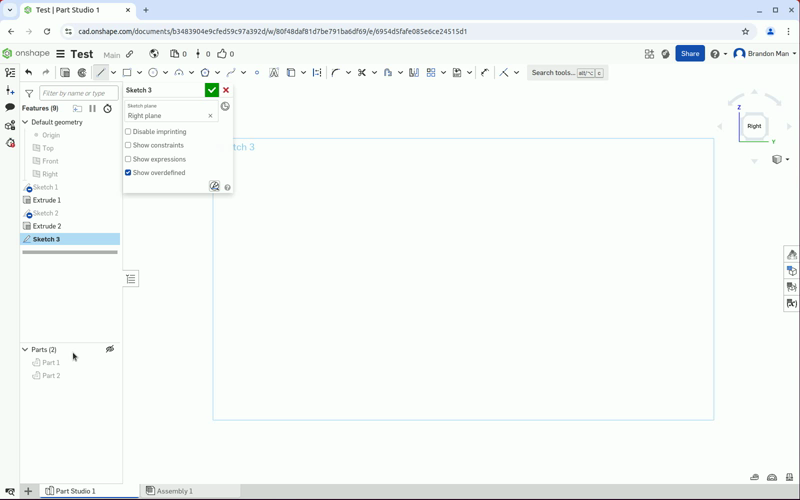
key_down(shift)
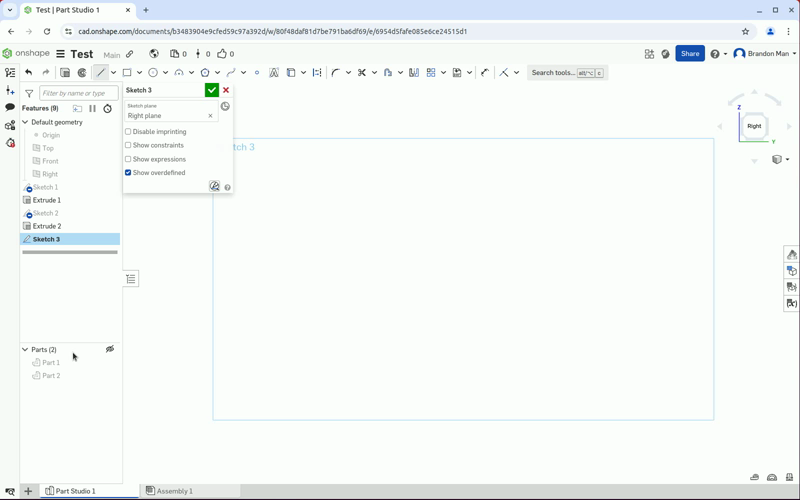
mouse_move(453, 290)
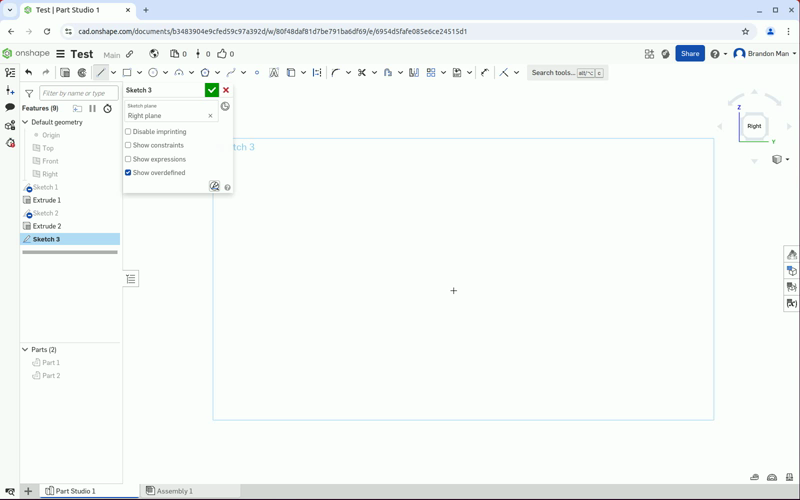
click(453, 290)
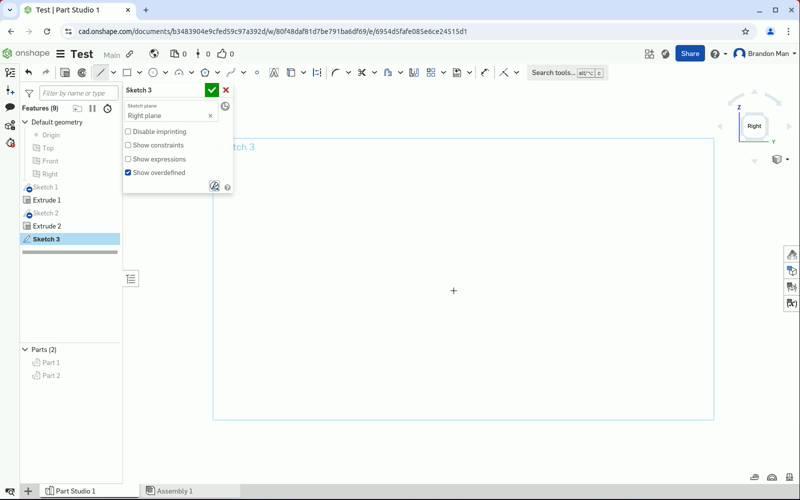
key_up(shift)
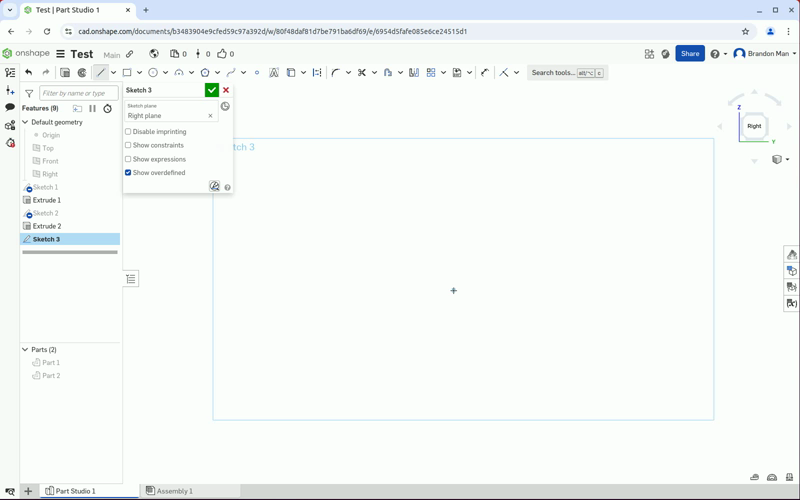
key_down(shift)
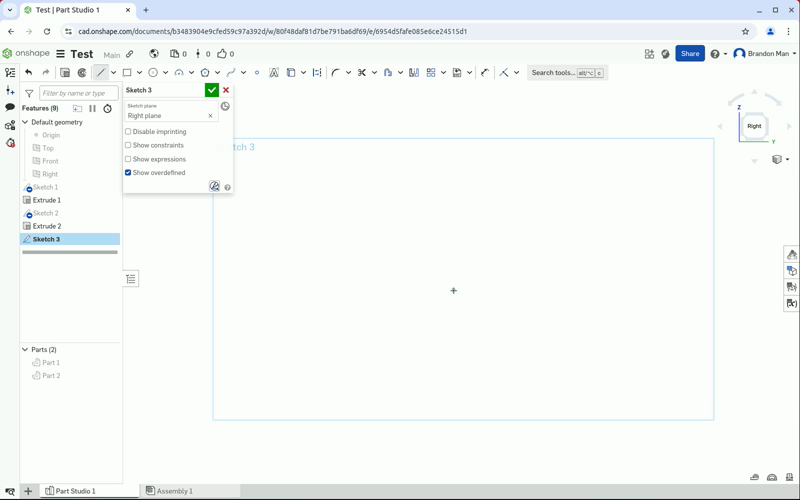
mouse_move(483, 290)
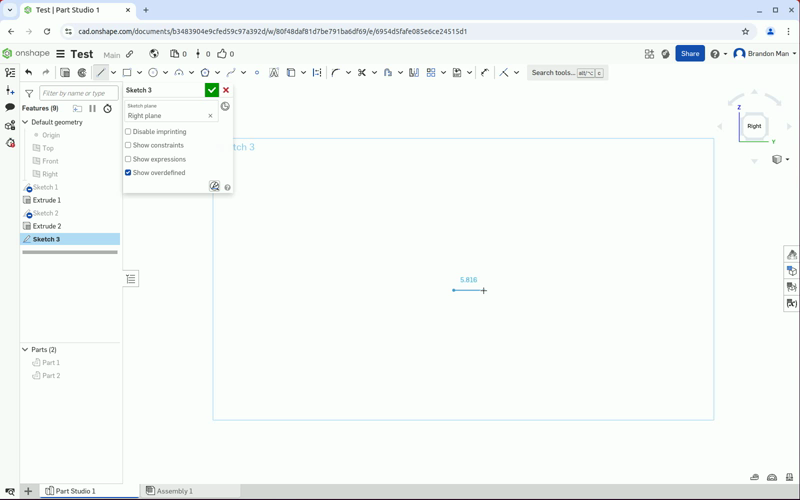
mouse_move(483, 290)
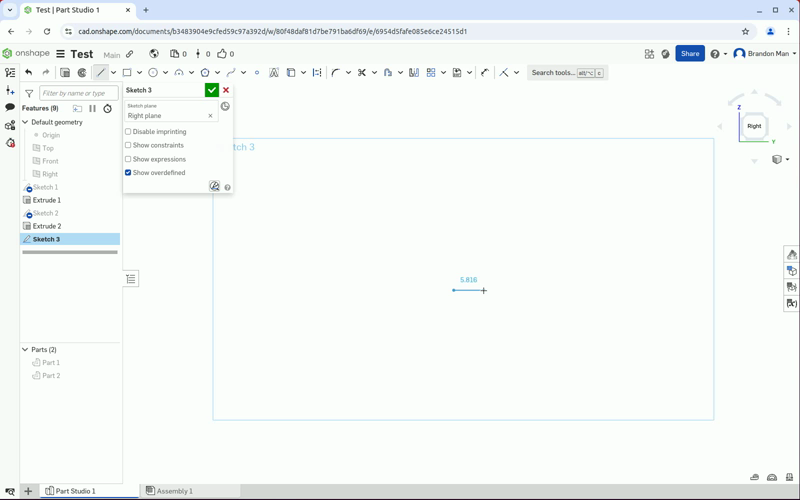
click(483, 290)
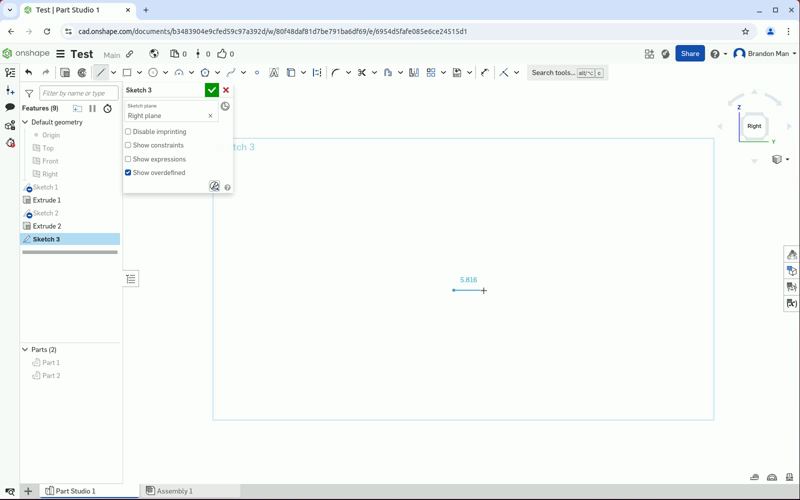
key_up(shift)
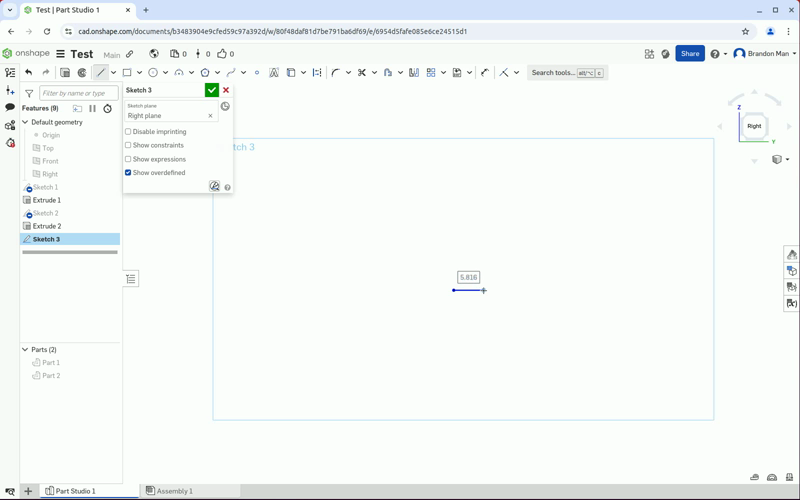
key_down(shift)
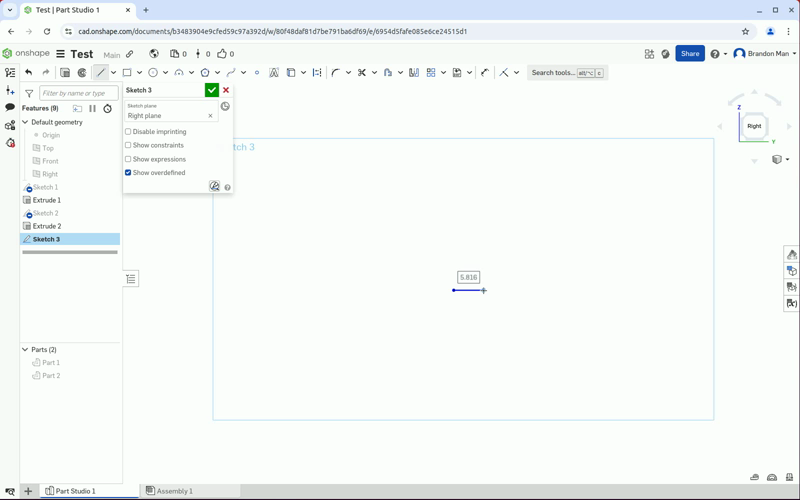
mouse_move(513, 290)
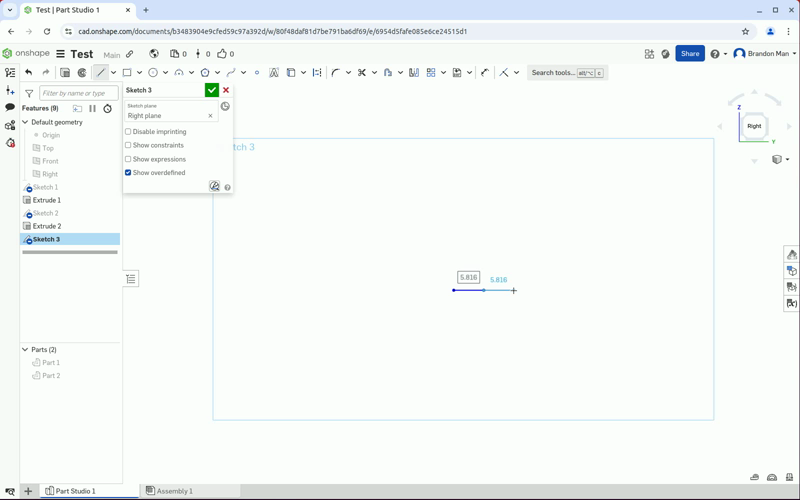
mouse_move(483, 342)
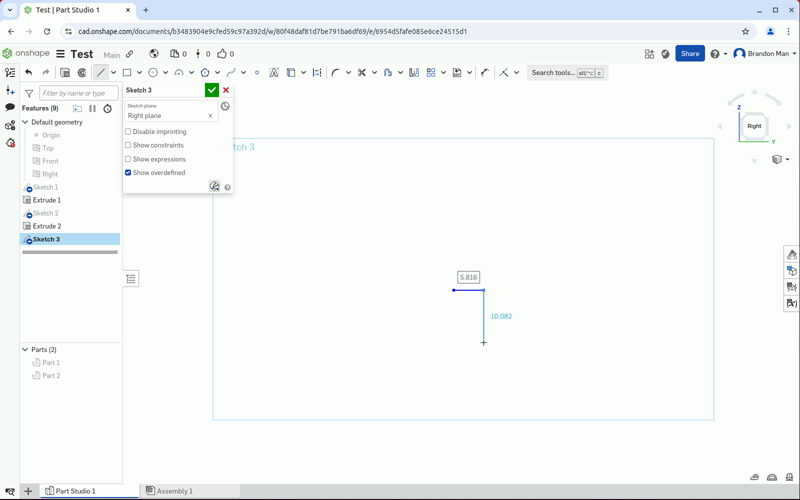
click(483, 342)
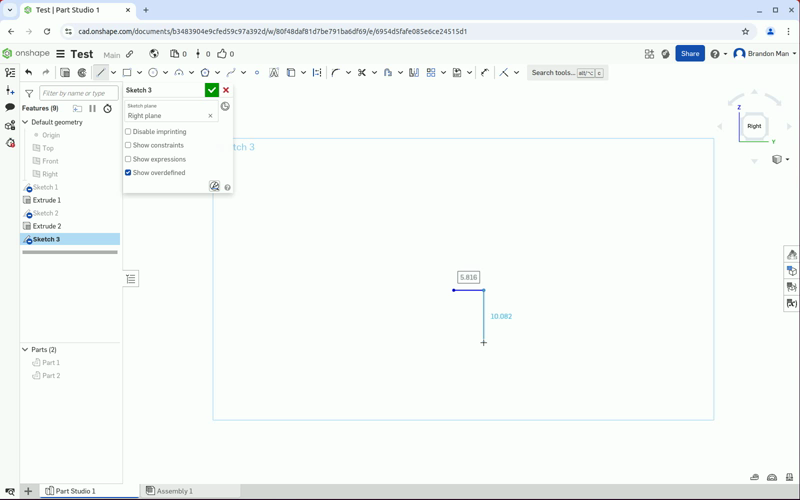
key_up(shift)
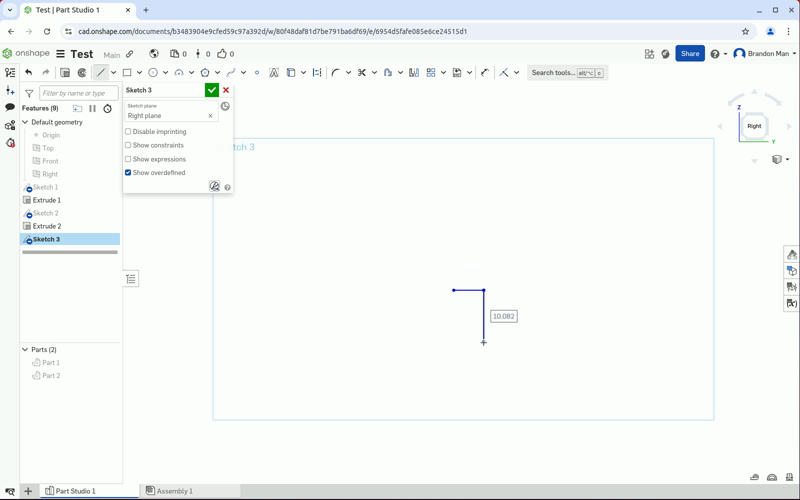
key_down(shift)
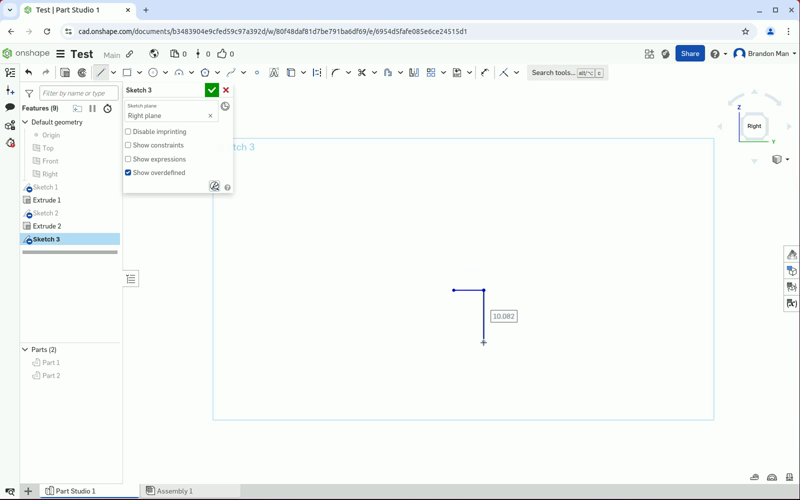
mouse_move(513, 342)
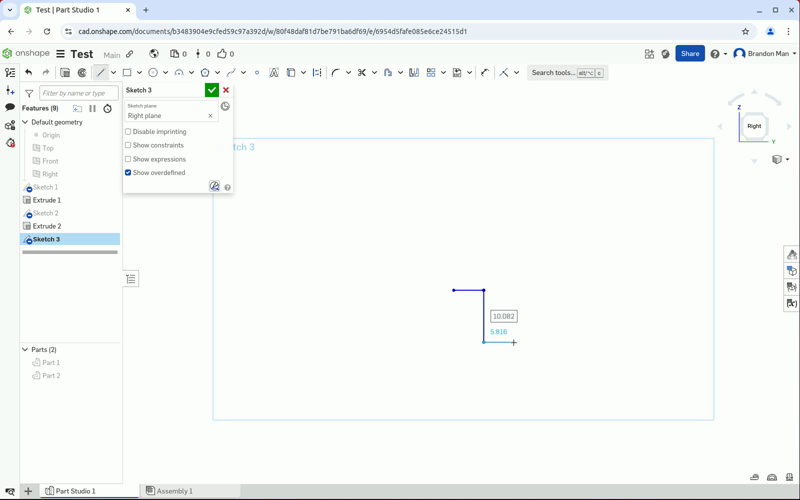
mouse_move(486, 342)
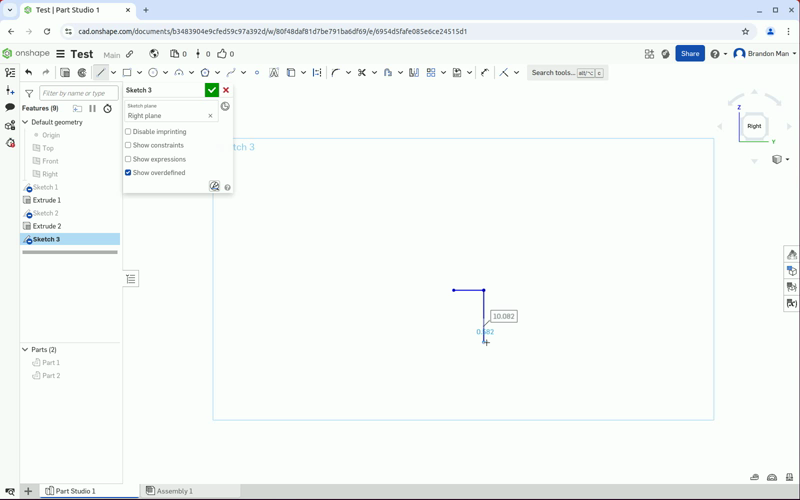
scroll(6)
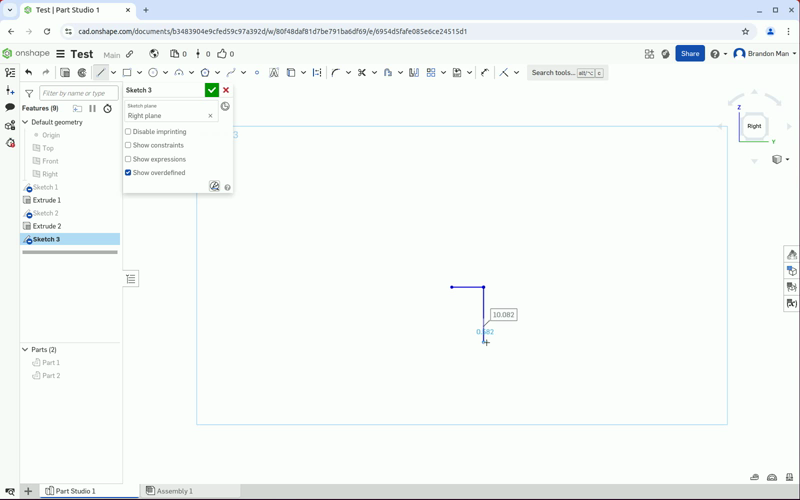
scroll(6)
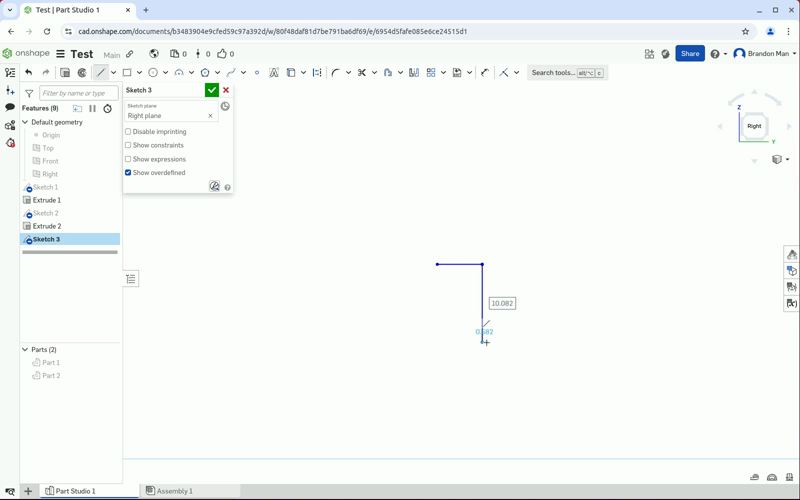
scroll(6)
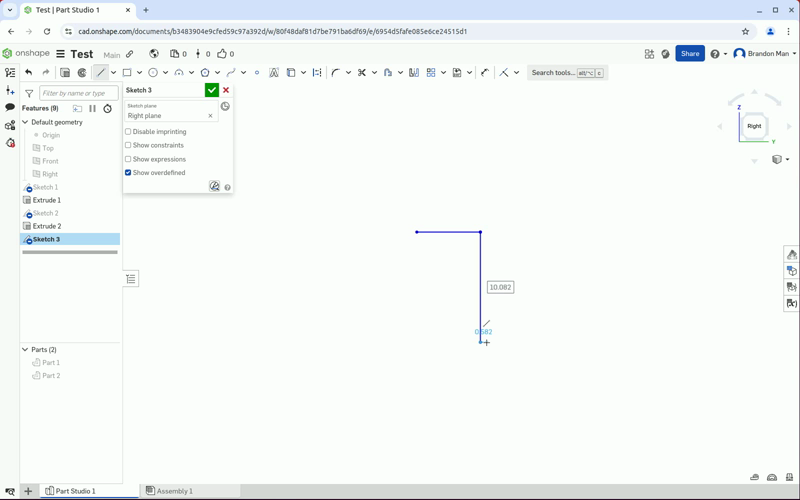
scroll(6)
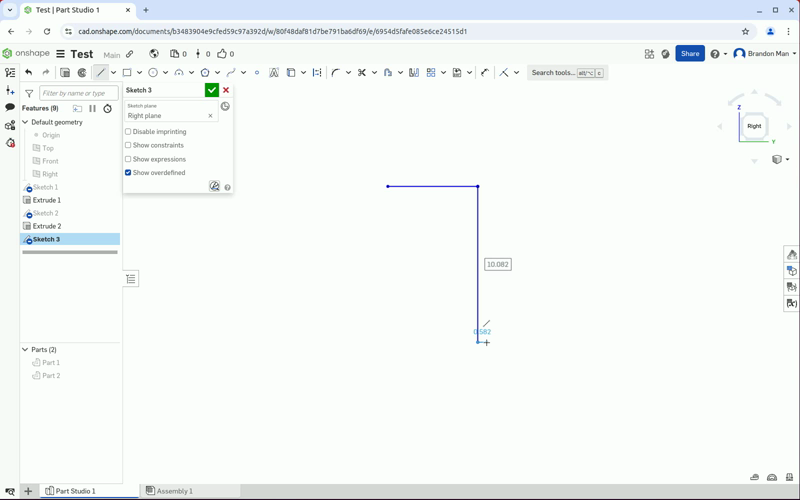
scroll(6)
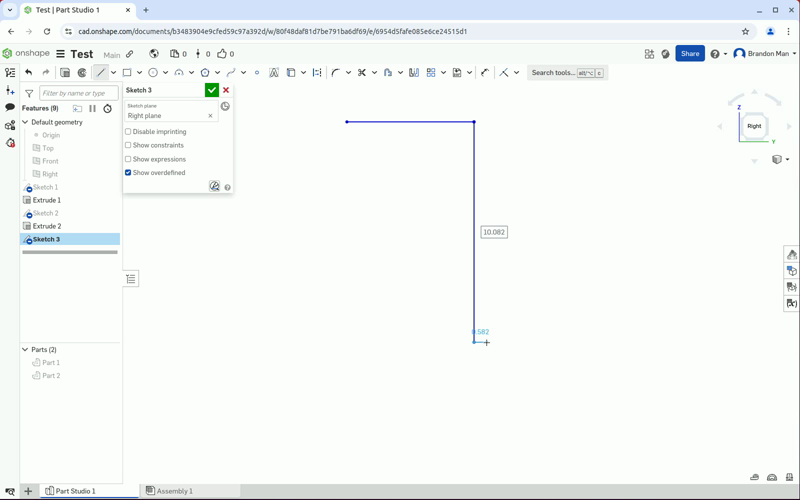
scroll(6)
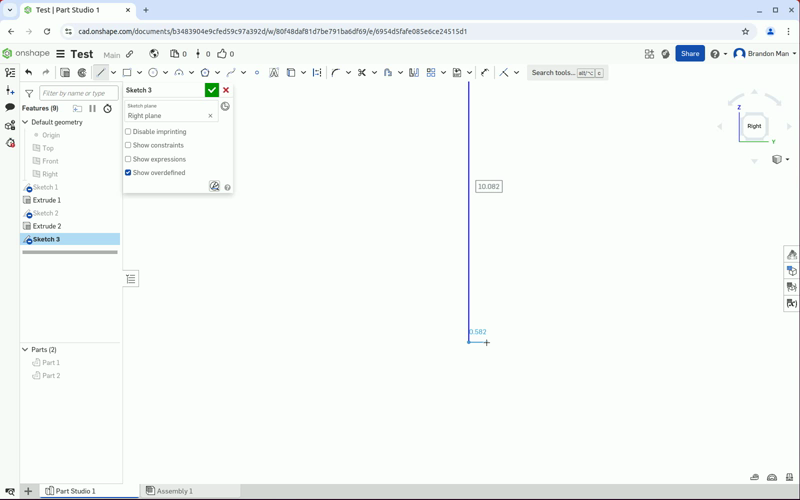
scroll(6)
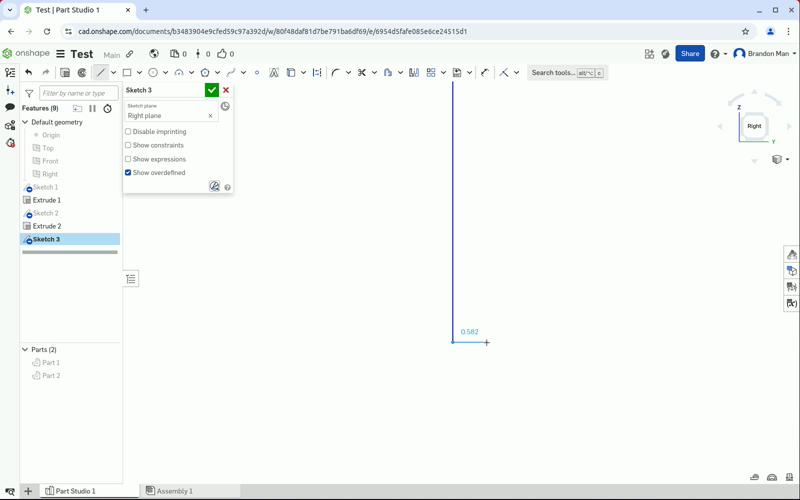
click(486, 342)
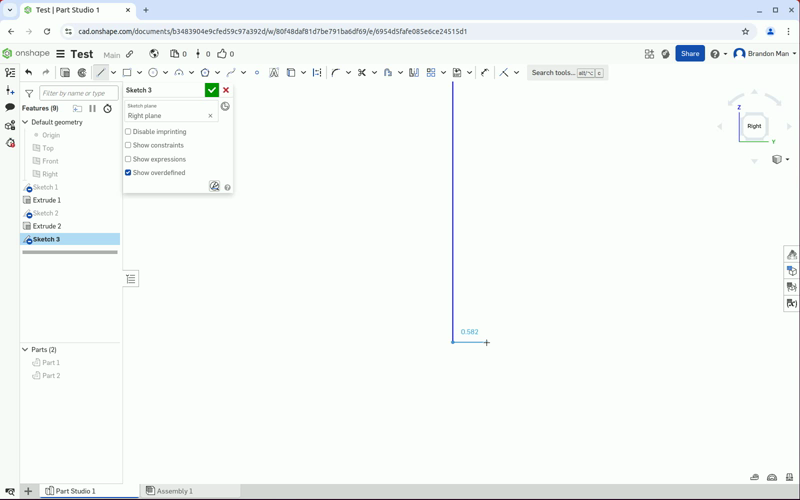
scroll(-6)
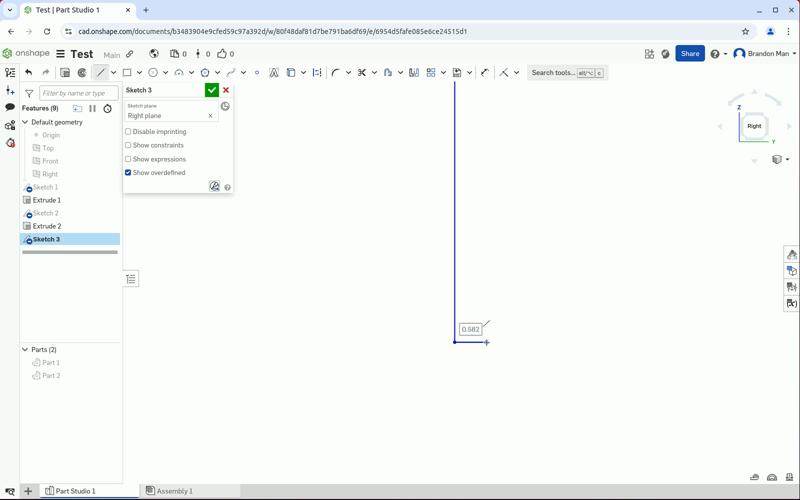
scroll(-6)
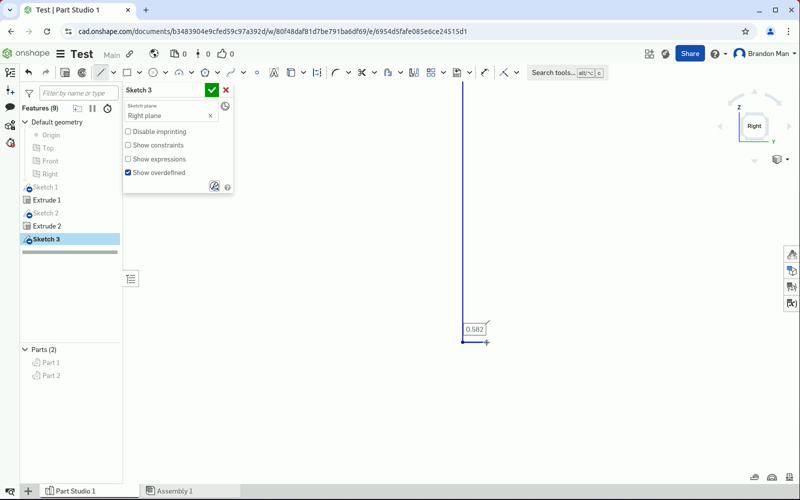
scroll(-6)
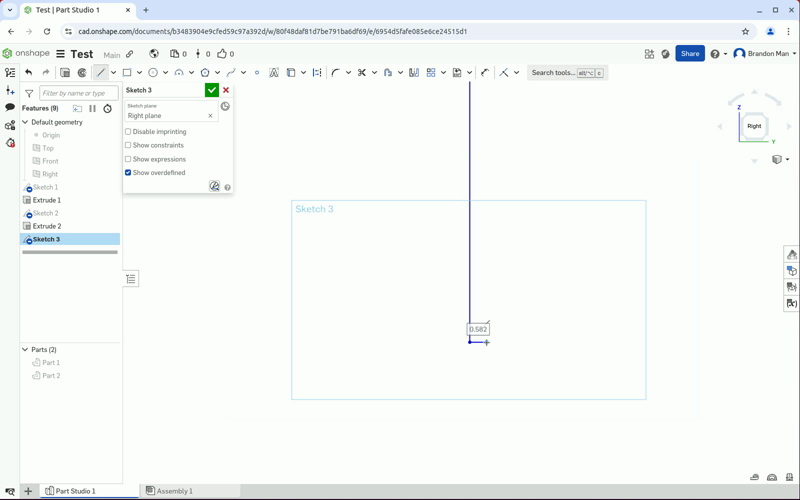
scroll(-6)
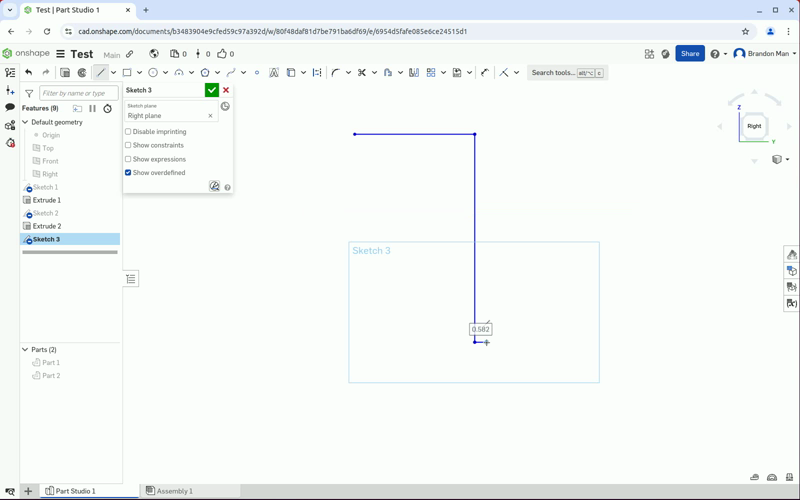
scroll(-6)
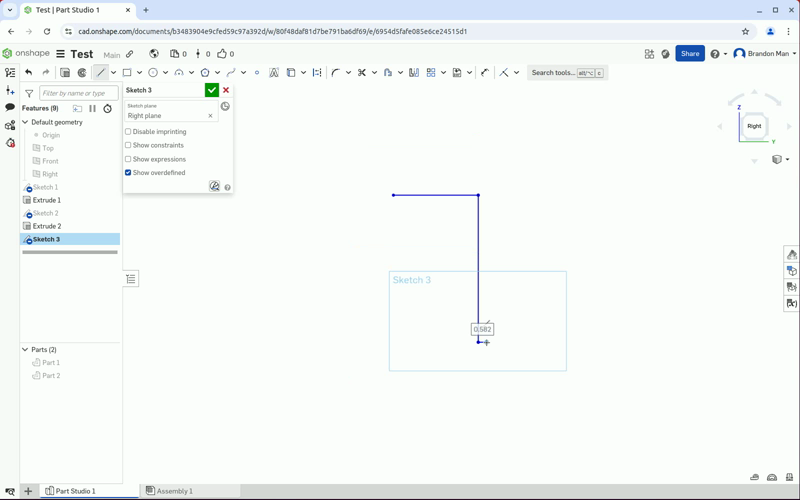
scroll(-6)
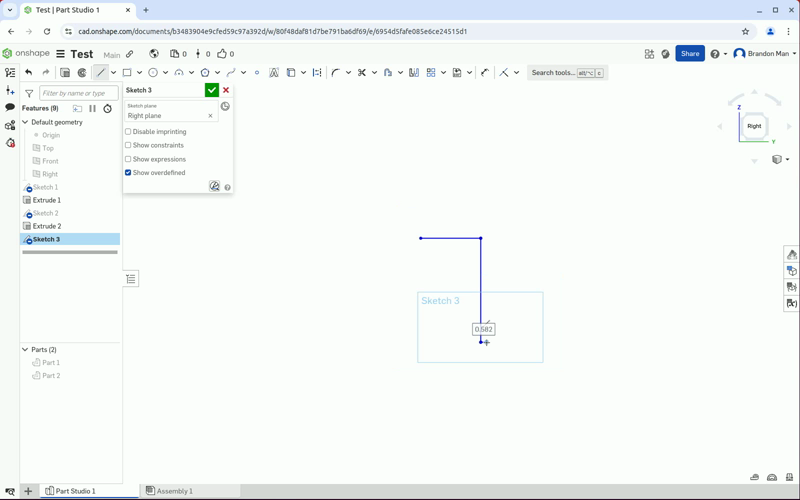
scroll(-6)
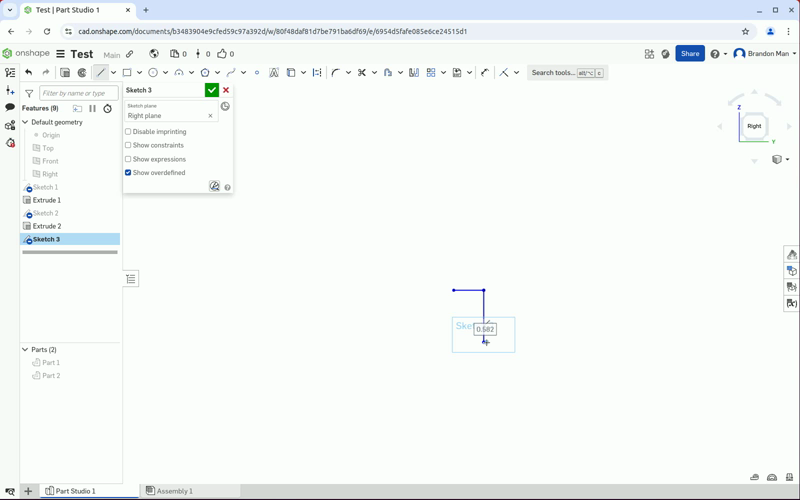
key_up(shift)
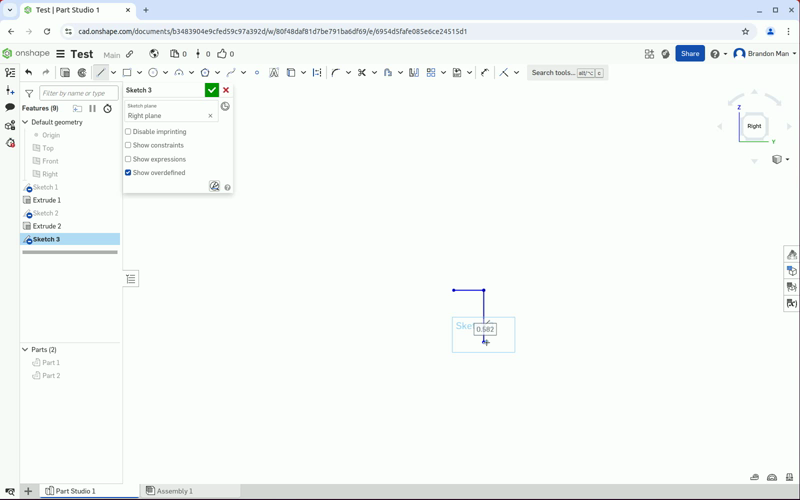
key_down(shift)
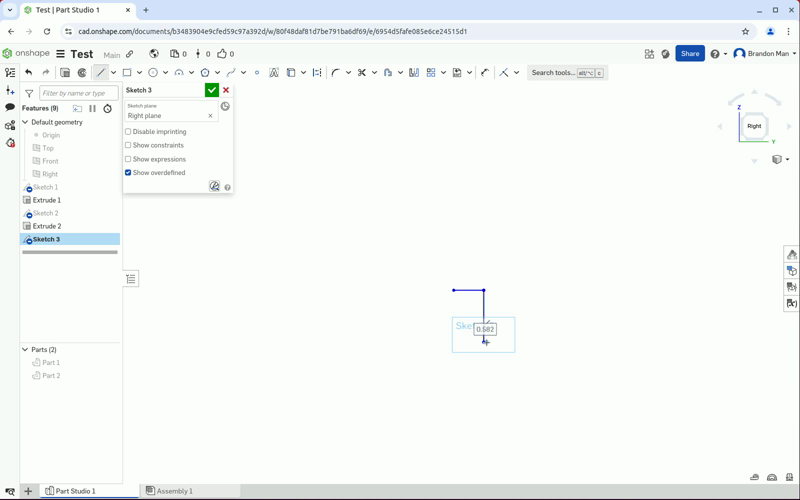
mouse_move(516, 342)
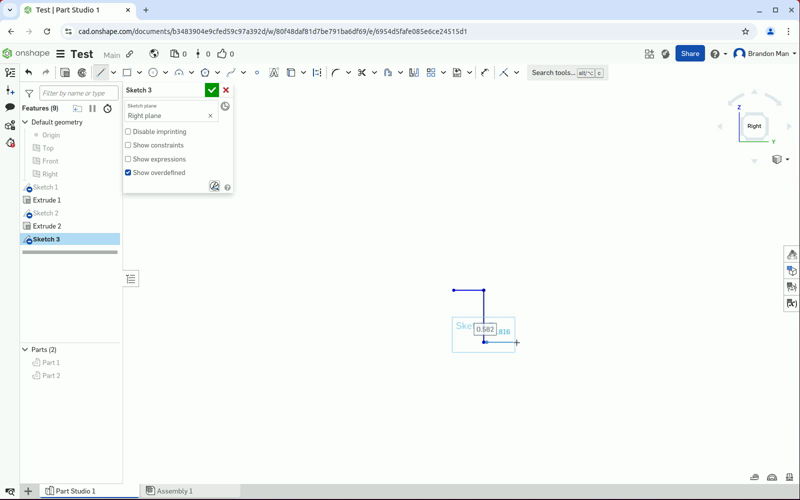
mouse_move(486, 286)
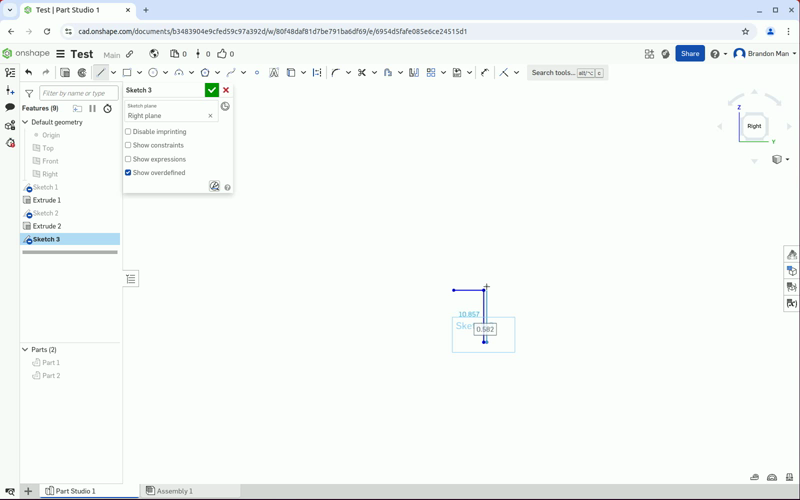
click(486, 286)
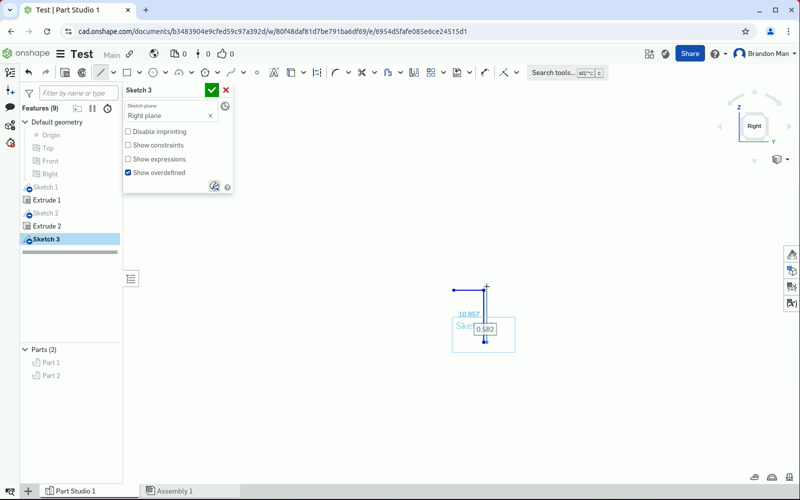
key_up(shift)
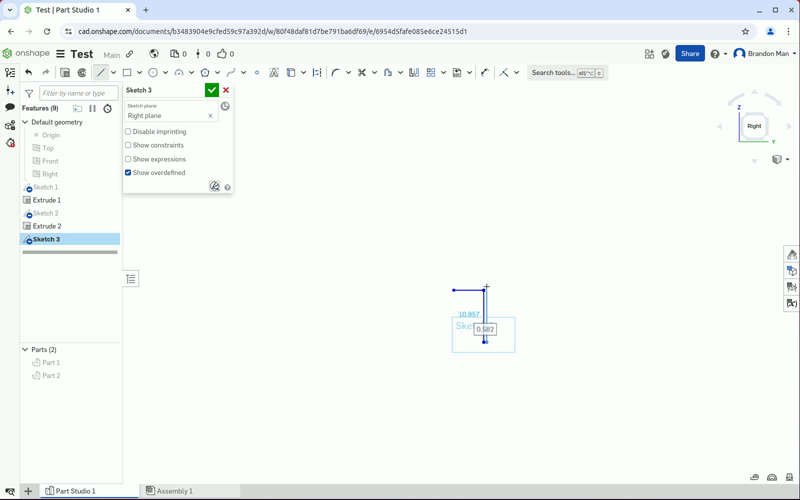
key_down(shift)
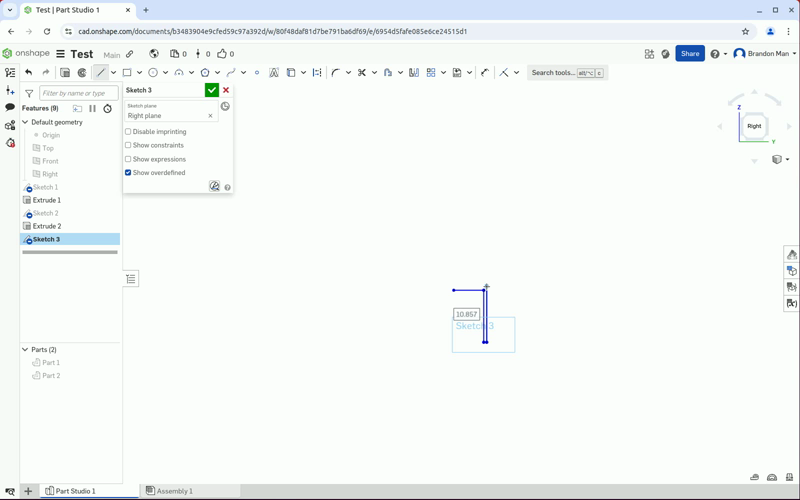
mouse_move(516, 286)
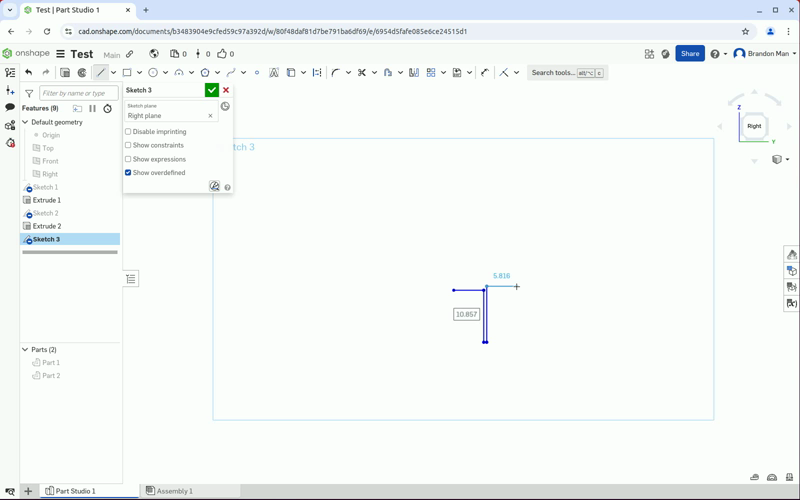
mouse_move(457, 286)
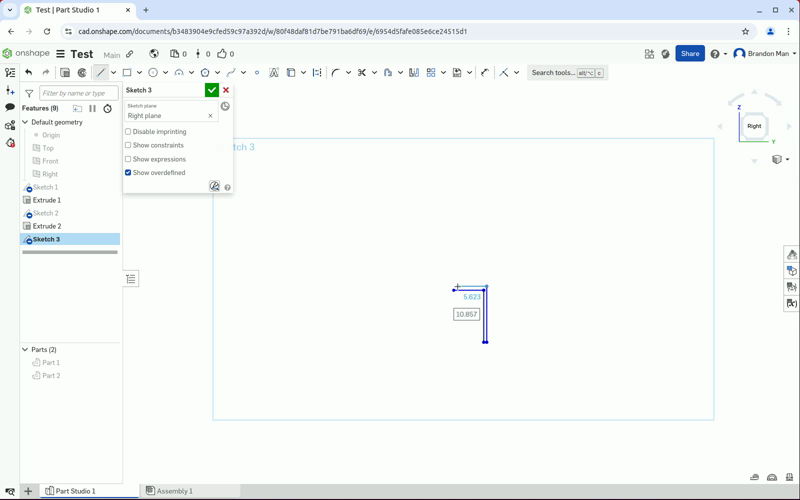
click(457, 286)
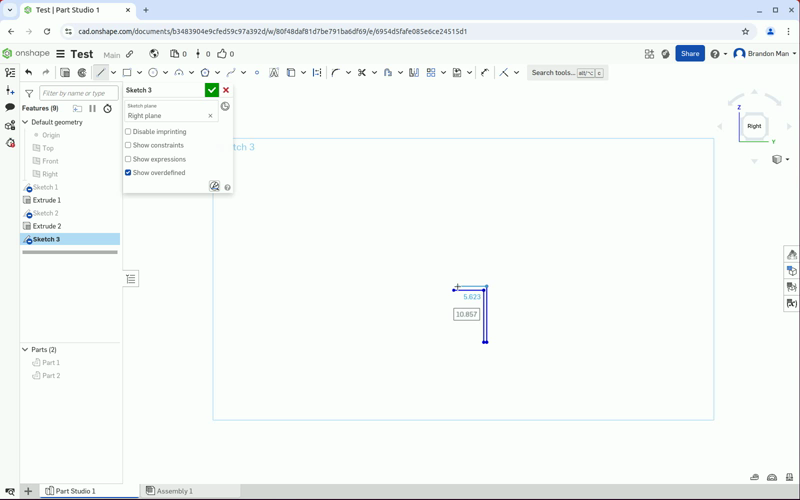
key_up(shift)
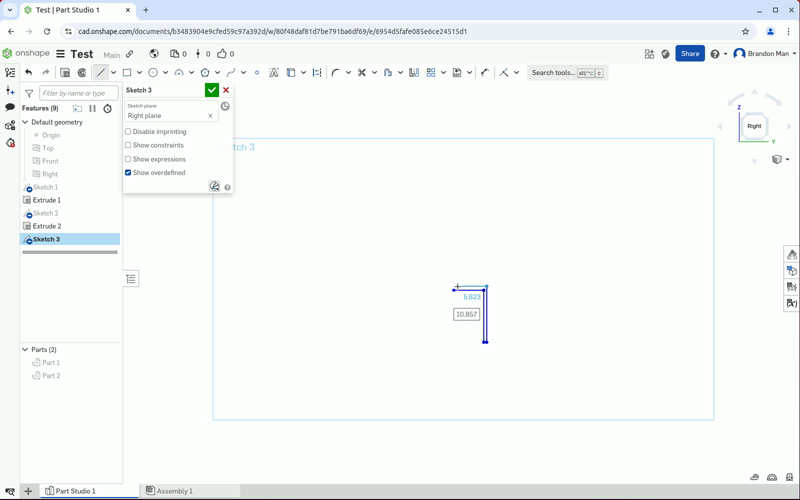
key_down(shift)
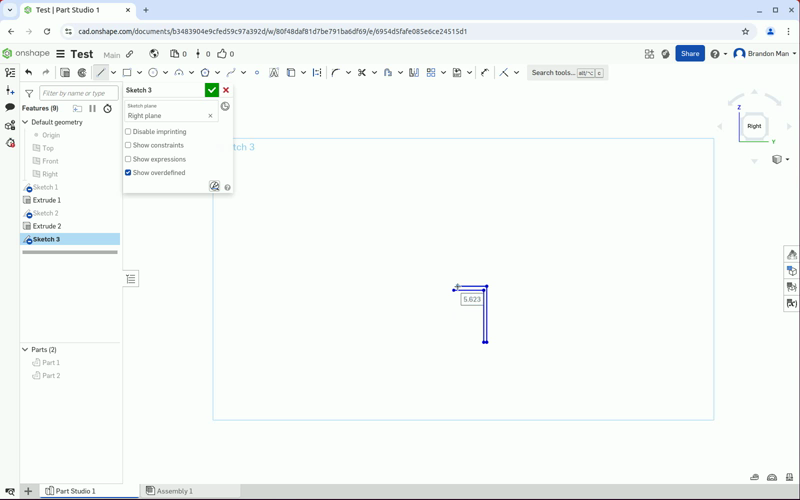
mouse_move(487, 286)
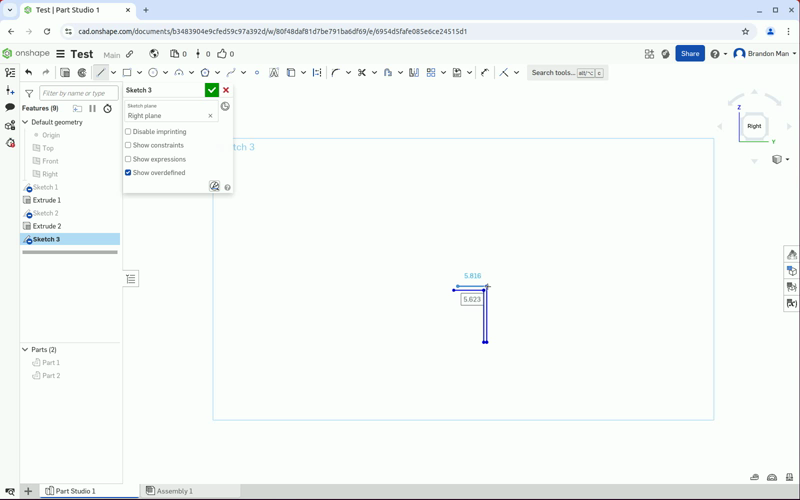
mouse_move(457, 230)
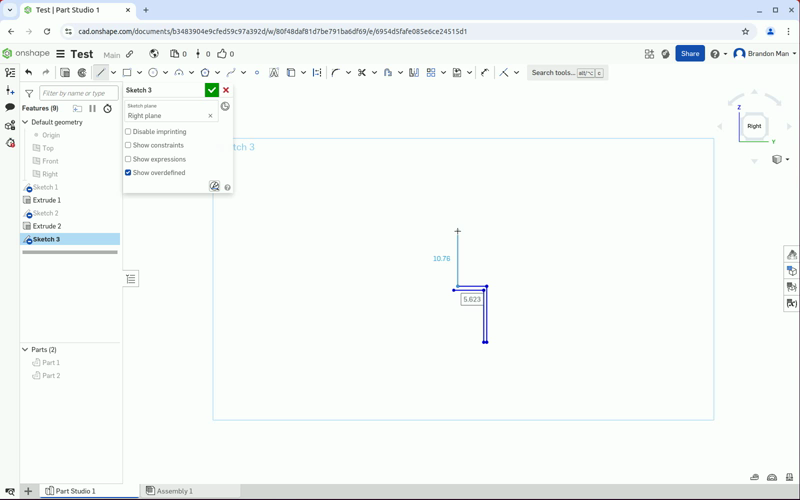
click(457, 230)
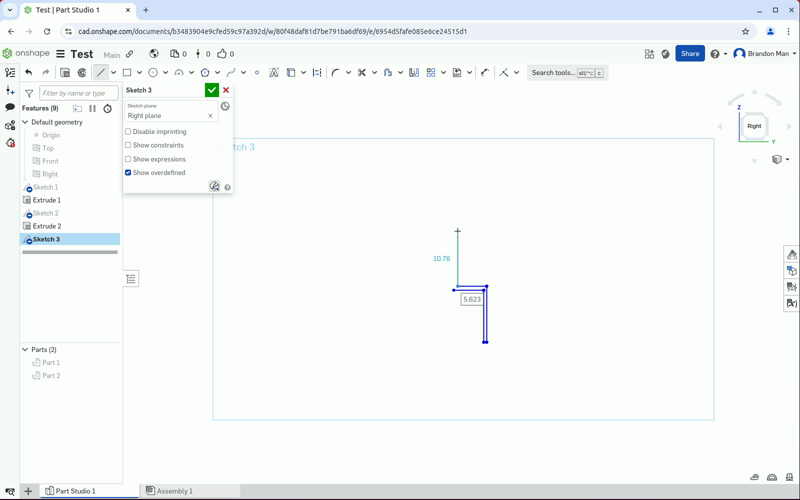
key_up(shift)
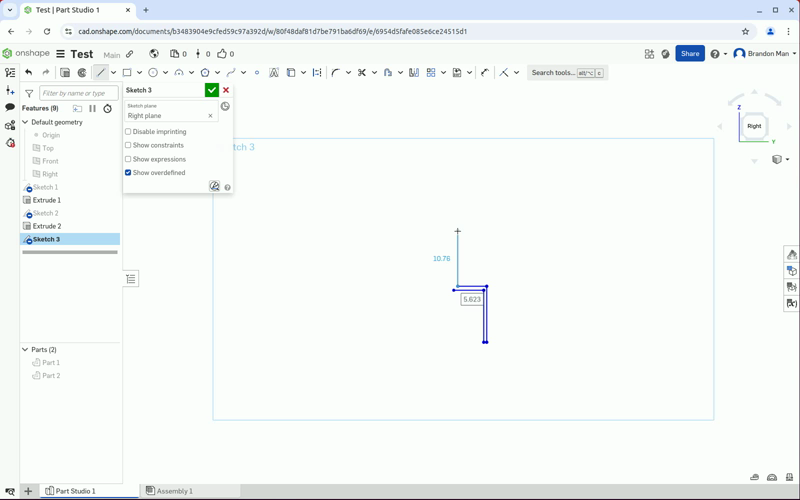
key_down(shift)
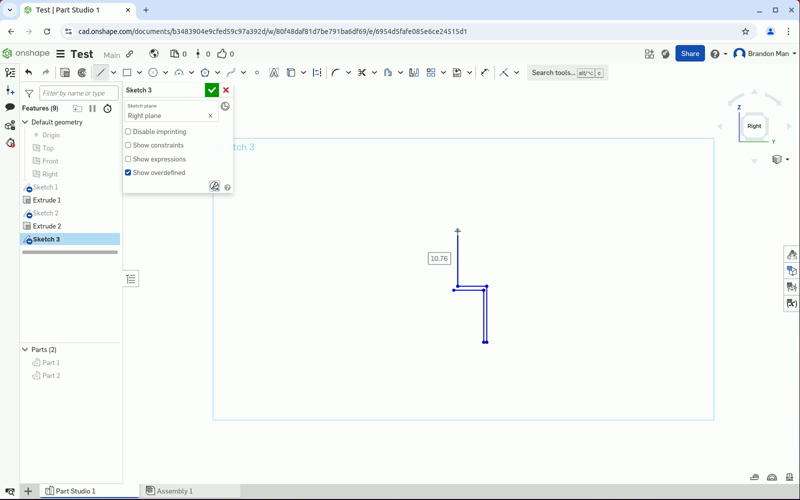
mouse_move(487, 230)
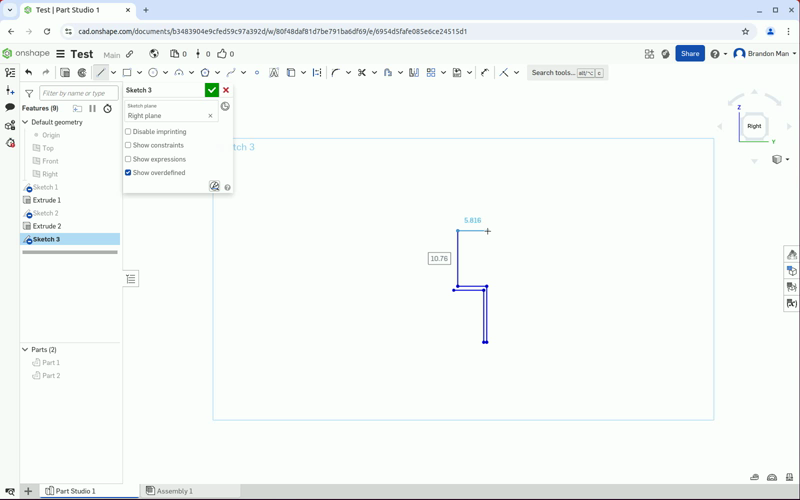
mouse_move(453, 230)
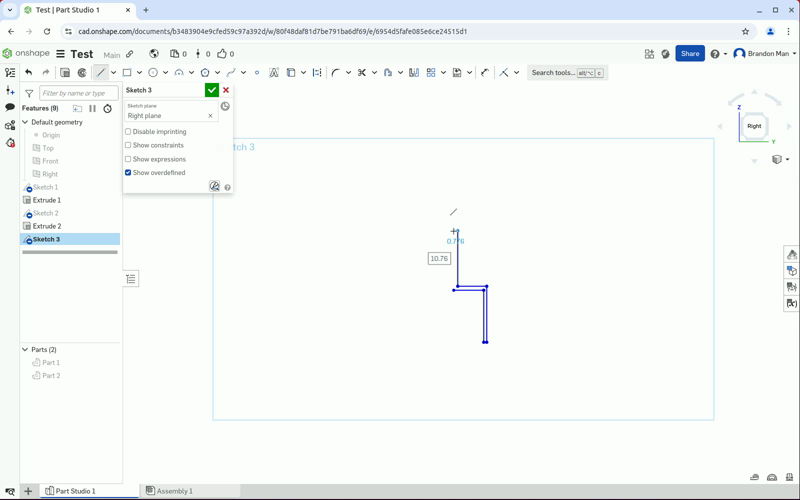
scroll(6)
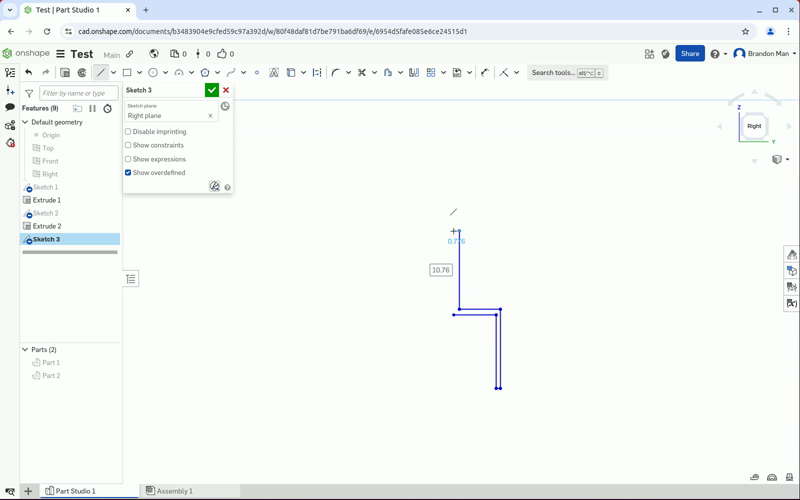
scroll(6)
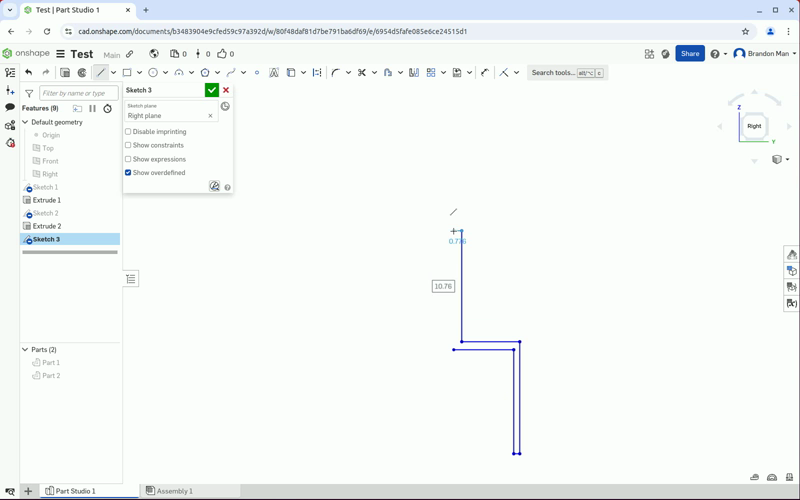
scroll(6)
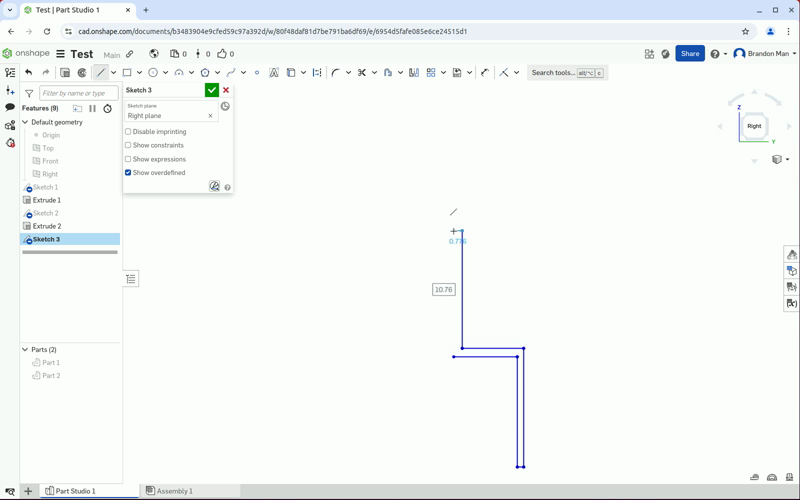
scroll(6)
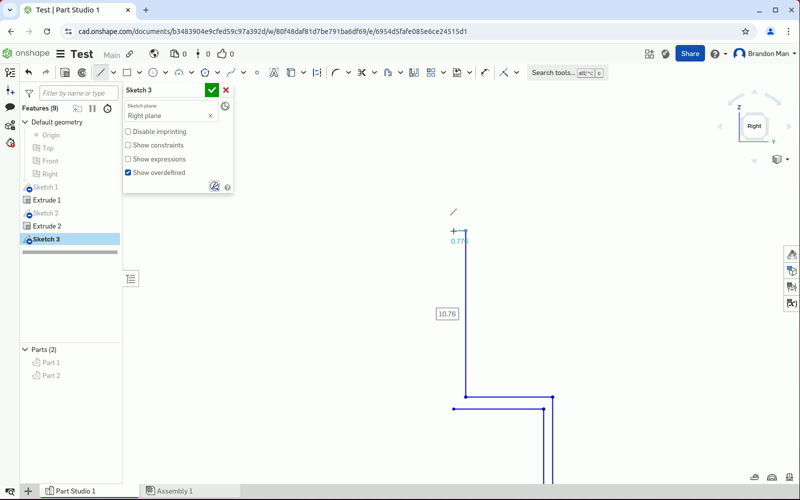
scroll(6)
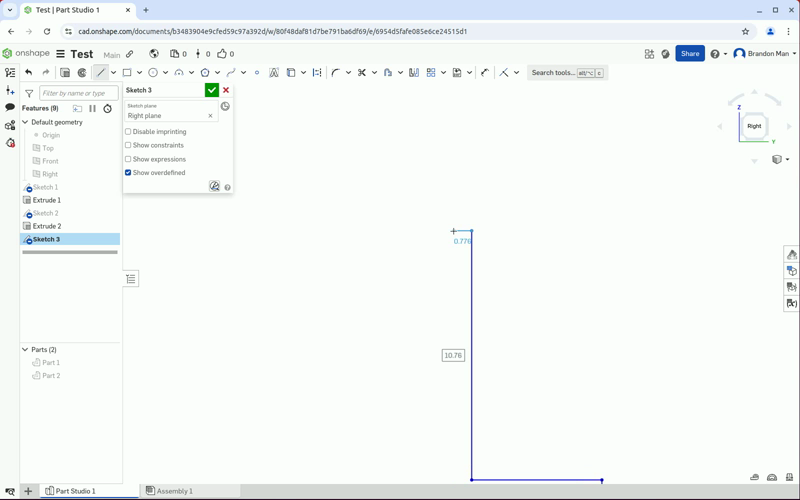
scroll(6)
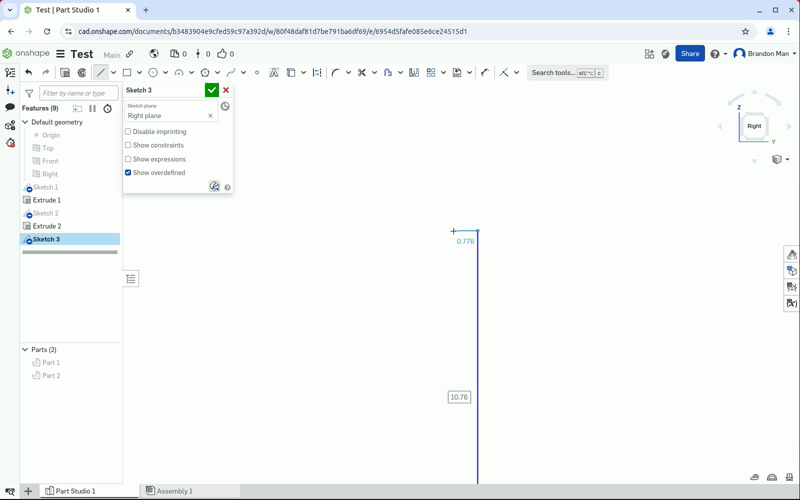
scroll(6)
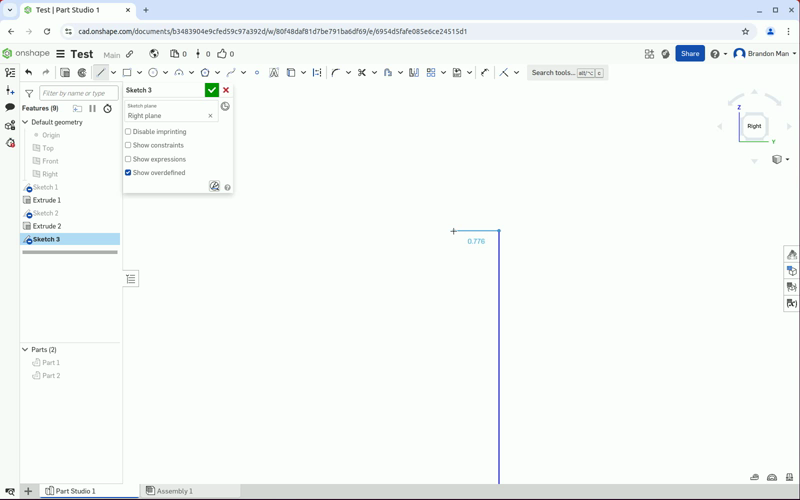
click(453, 230)
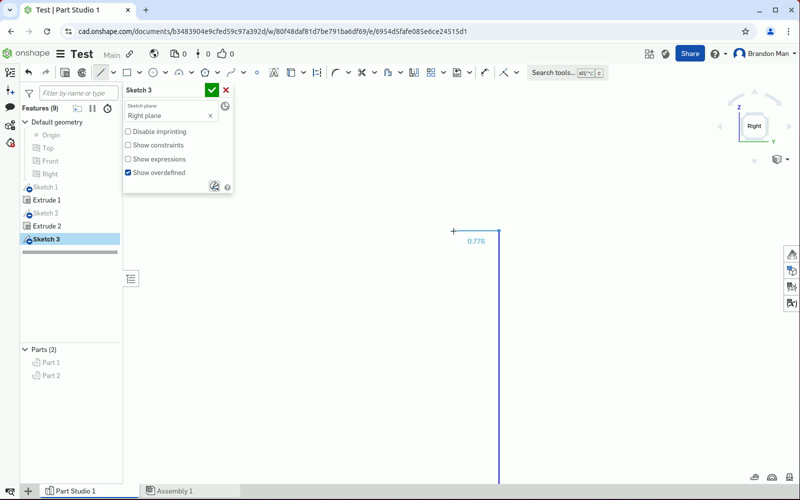
scroll(-6)
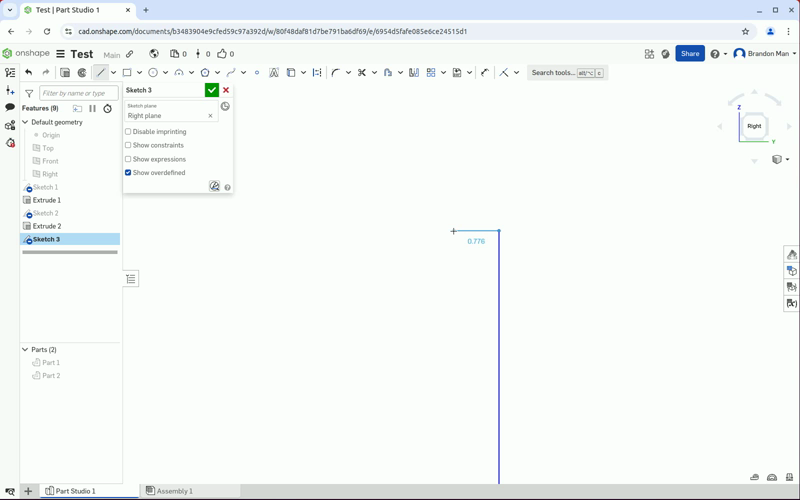
scroll(-6)
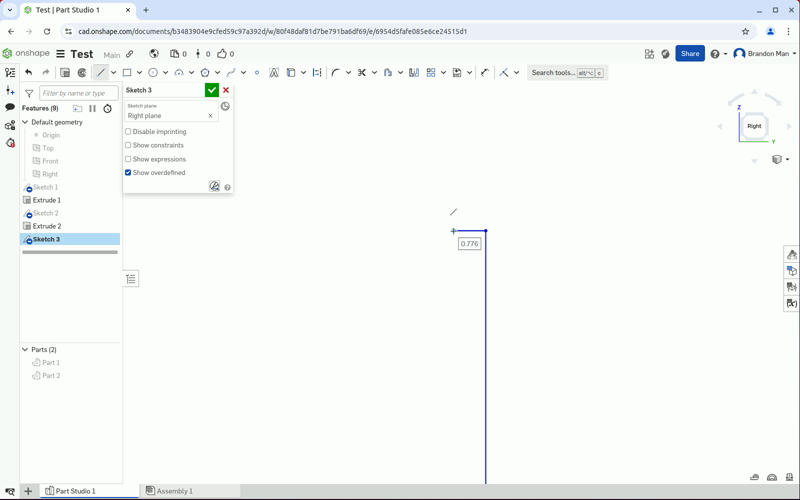
scroll(-6)
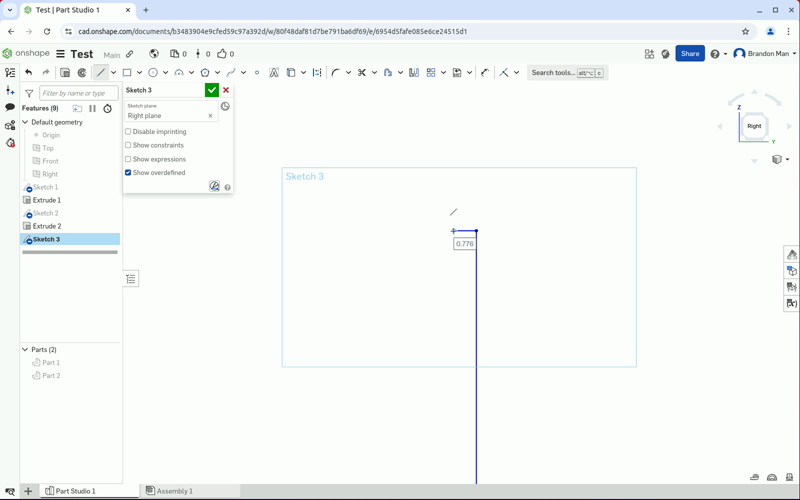
scroll(-6)
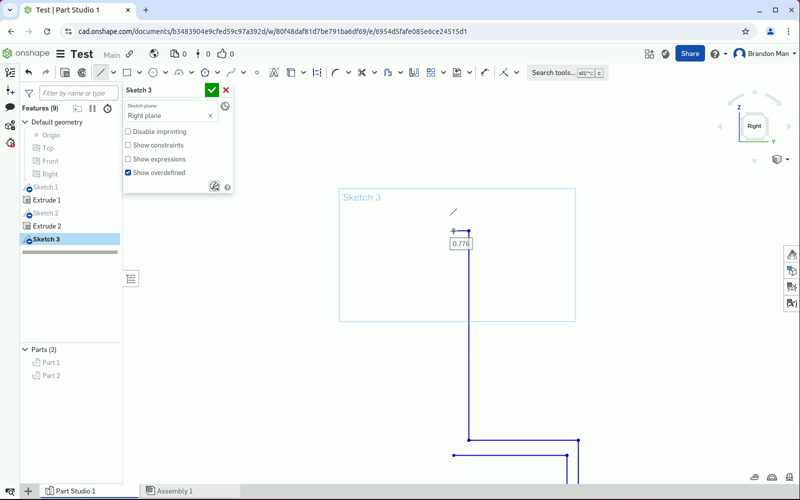
scroll(-6)
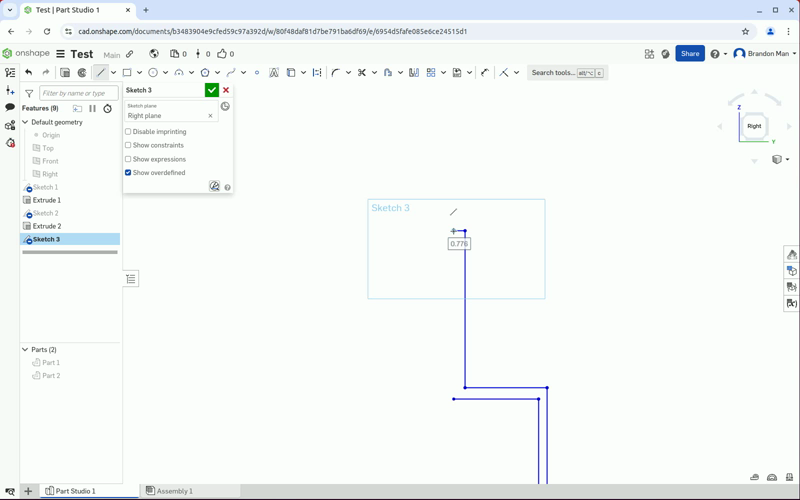
scroll(-6)
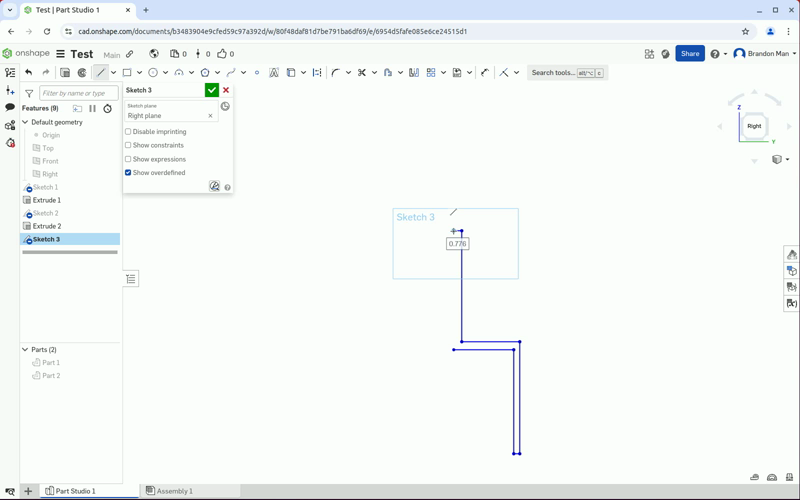
scroll(-6)
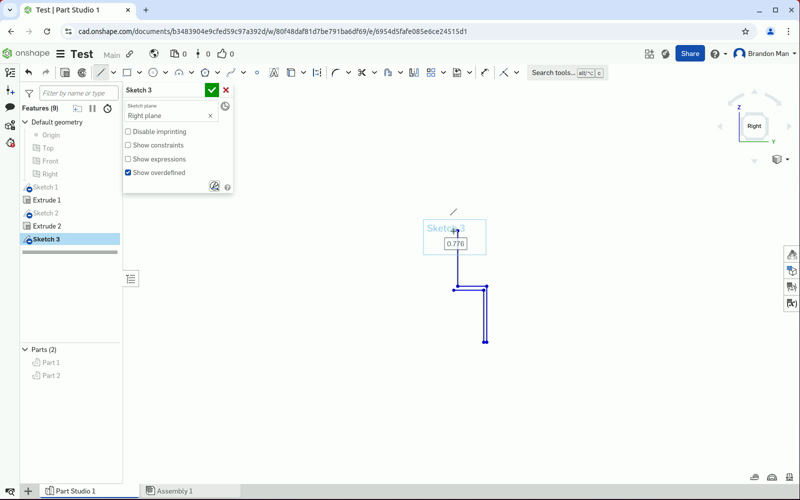
key_up(shift)
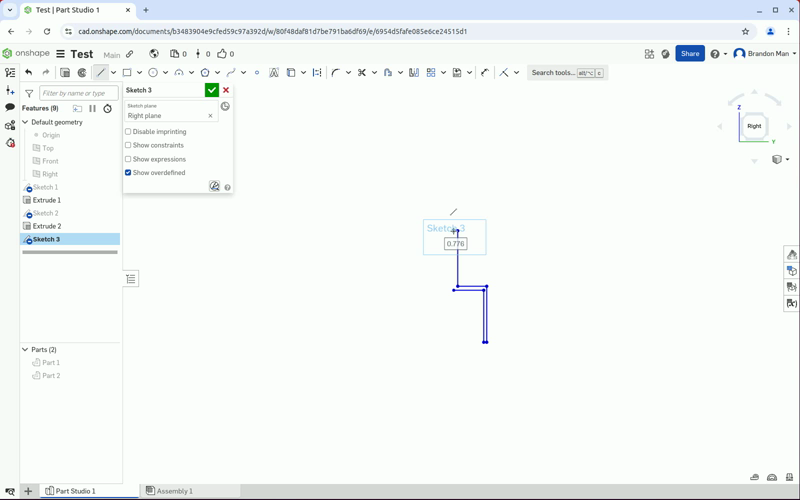
mouse_move(483, 230)
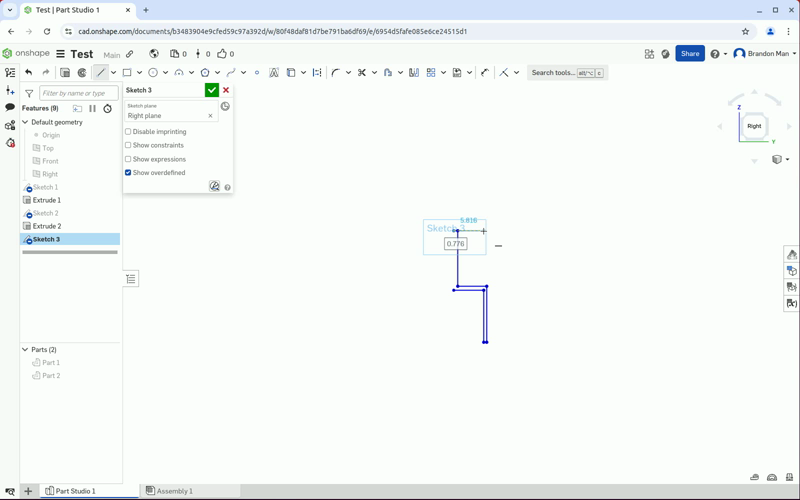
key_down(shift)
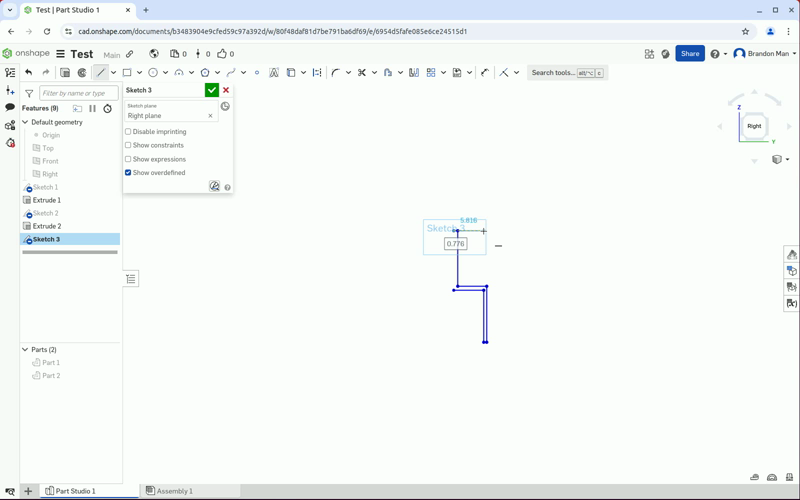
mouse_move(453, 290)
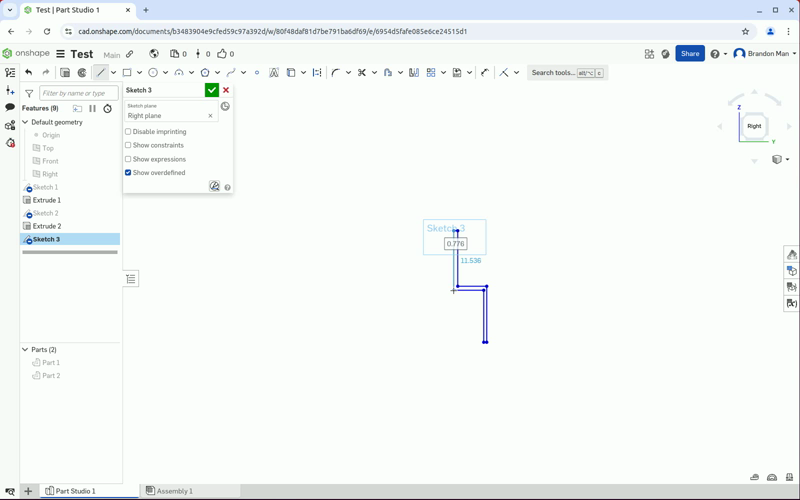
key_up(shift)
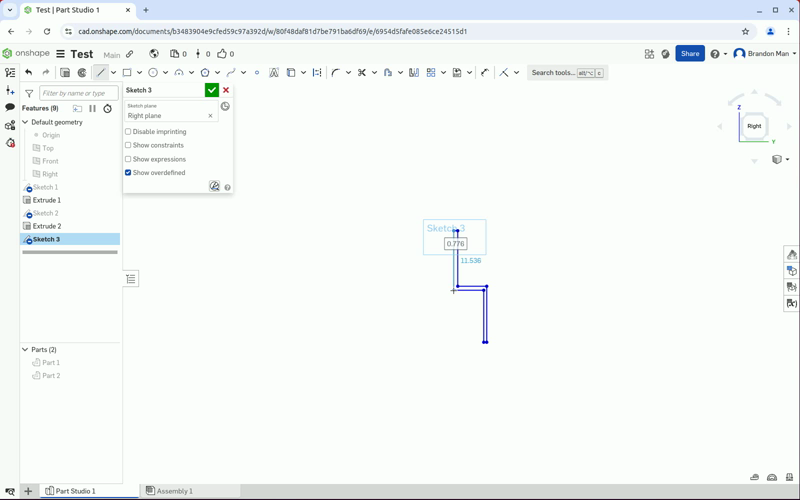
click(453, 290)
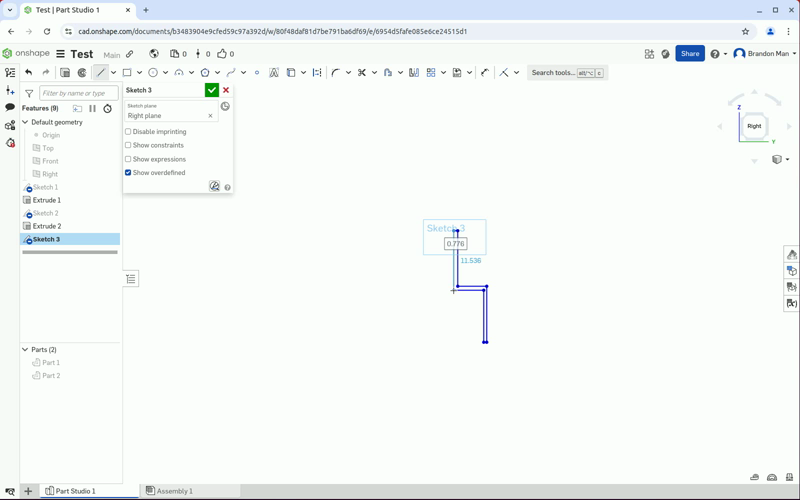
key(esc)
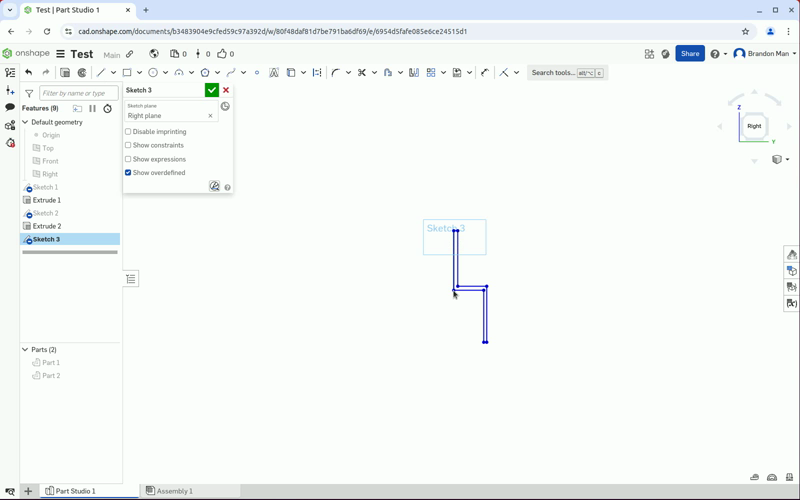
mouse_move(457, 288)
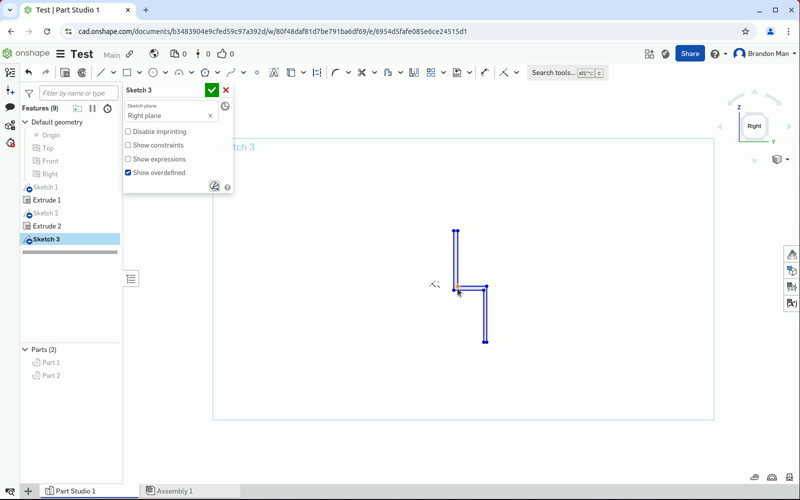
scroll(6)
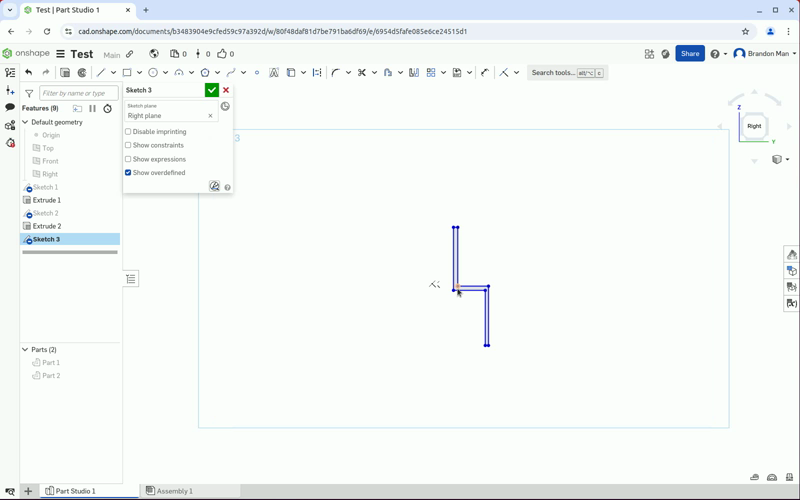
scroll(6)
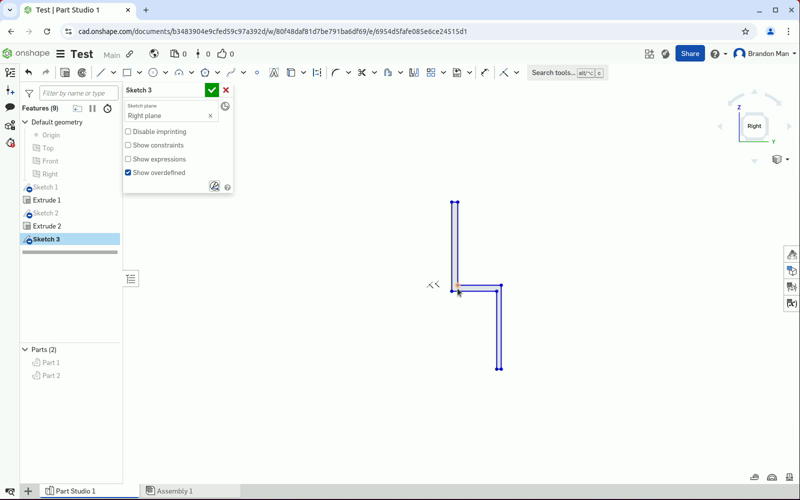
scroll(6)
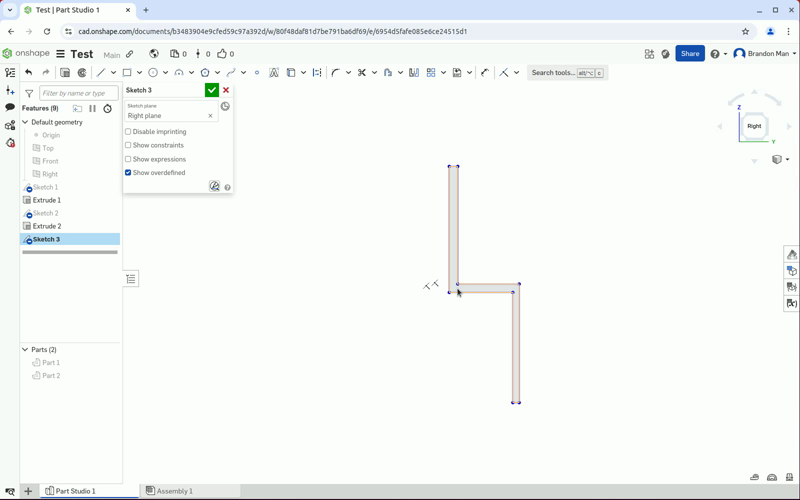
scroll(6)
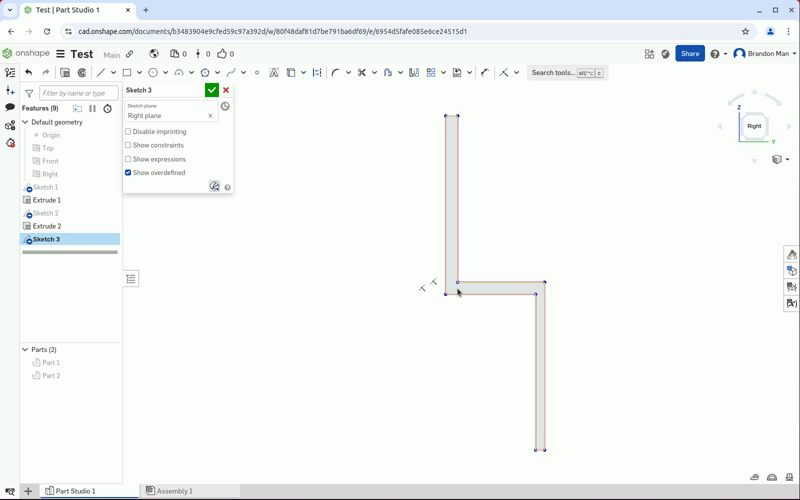
scroll(6)
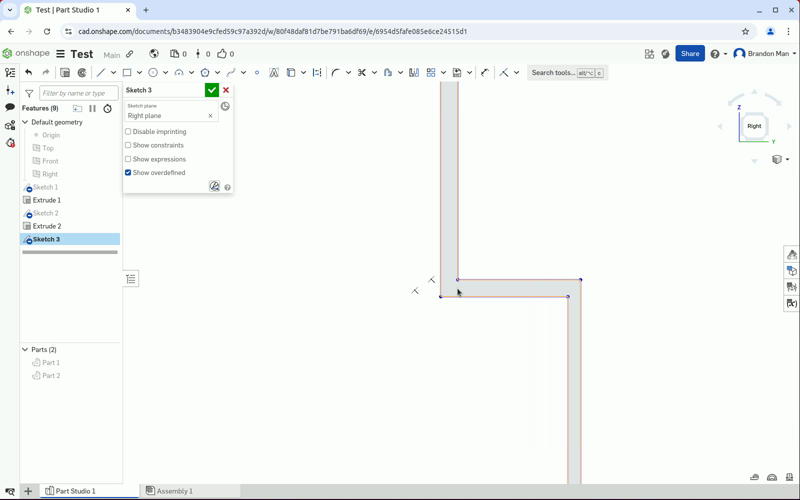
scroll(6)
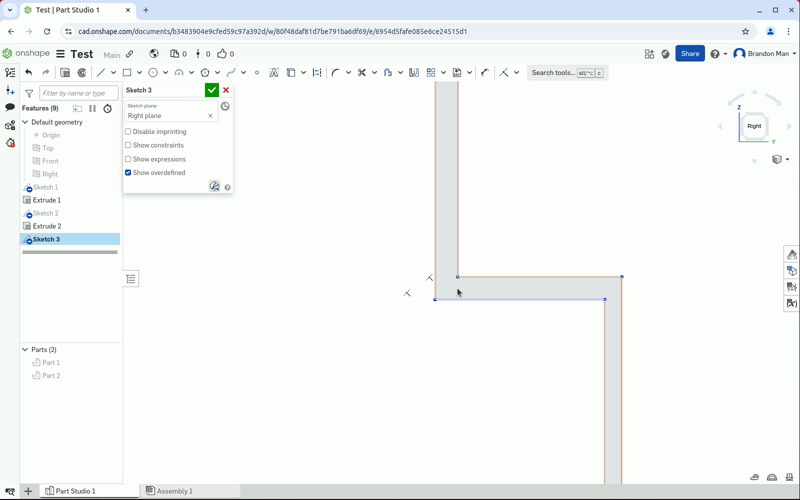
scroll(6)
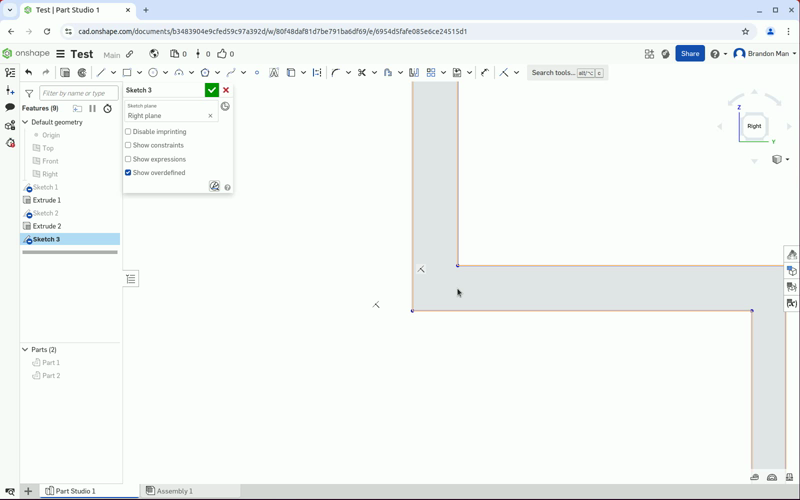
click(457, 288)
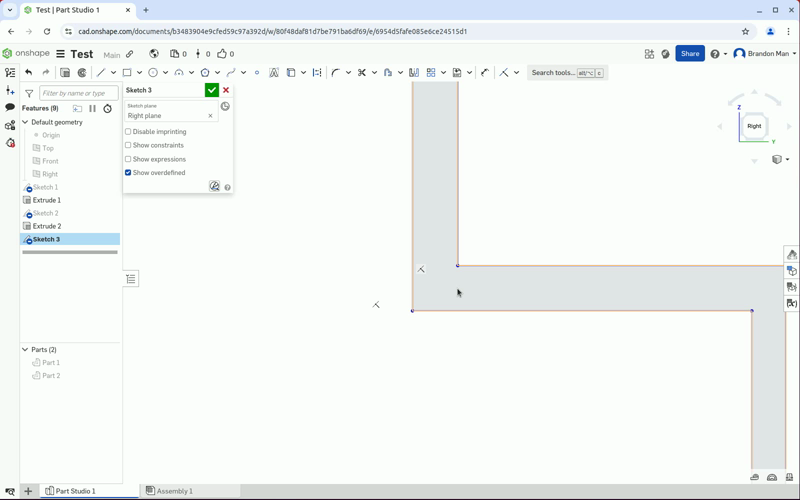
scroll(-6)
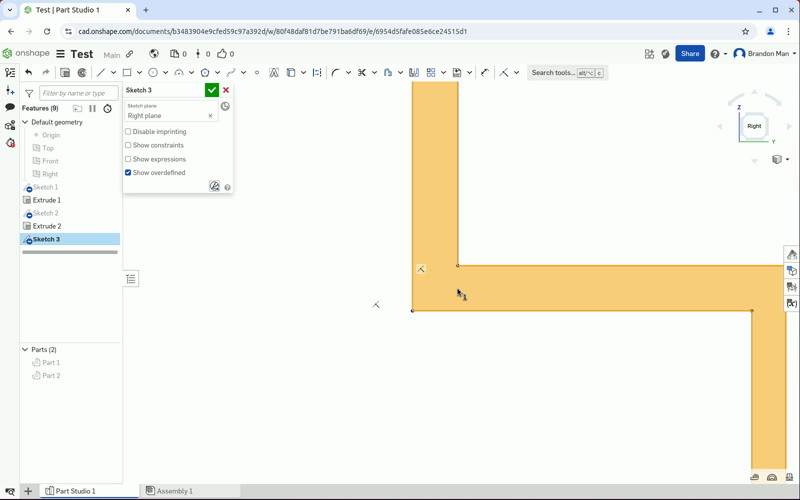
scroll(-6)
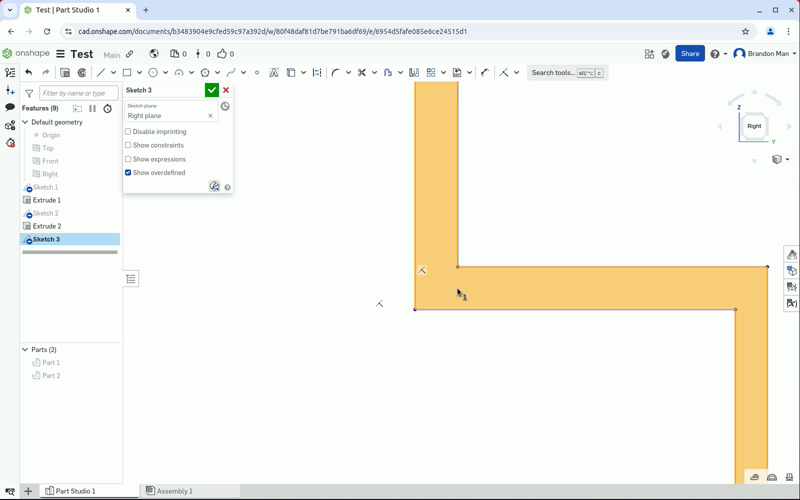
scroll(-6)
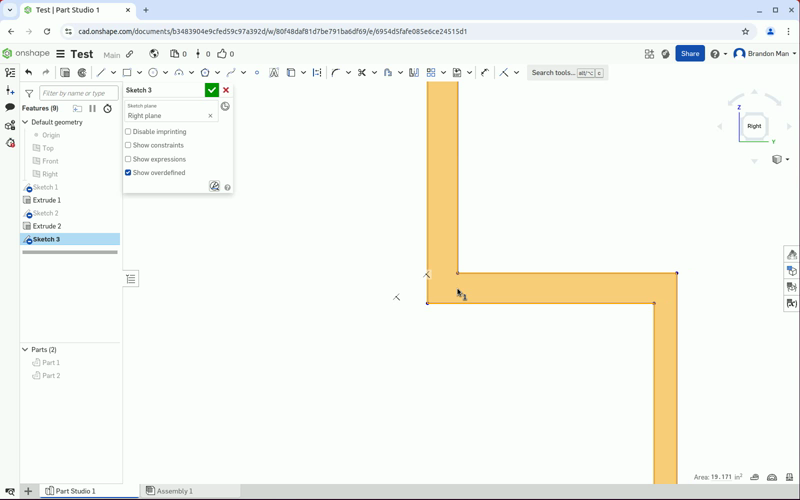
scroll(-6)
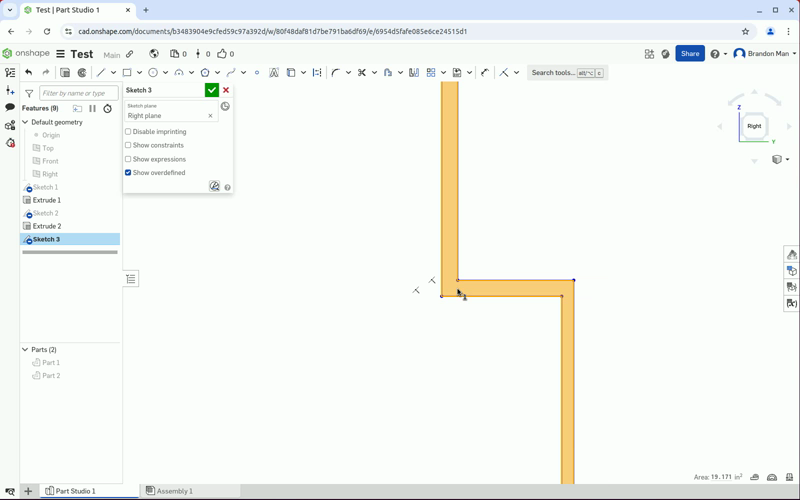
scroll(-6)
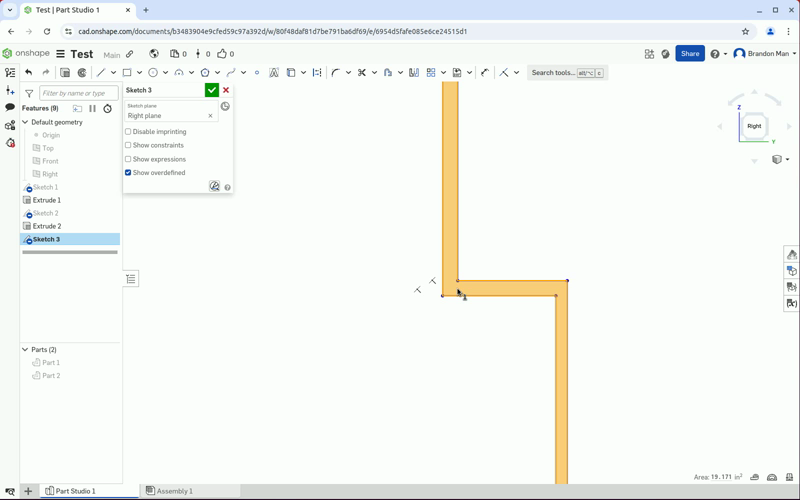
scroll(-6)
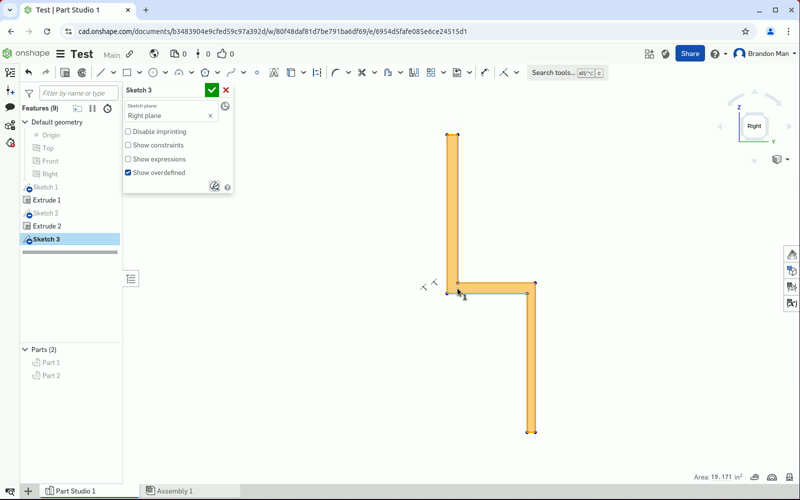
scroll(-6)
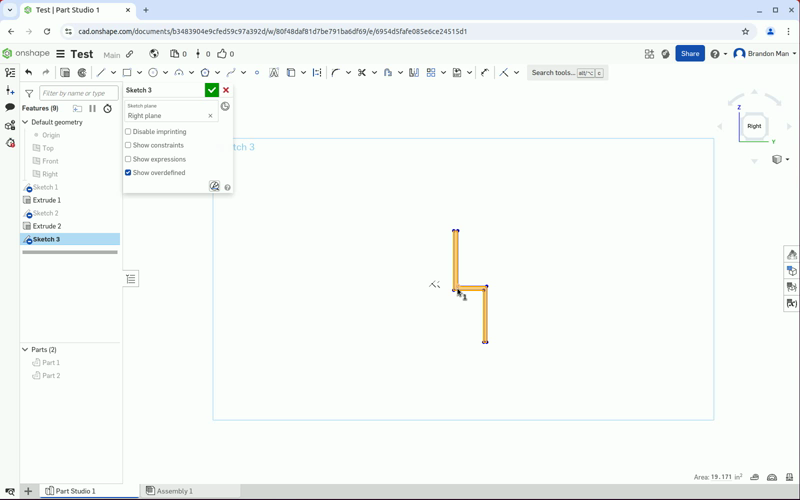
mouse_move(73, 352)
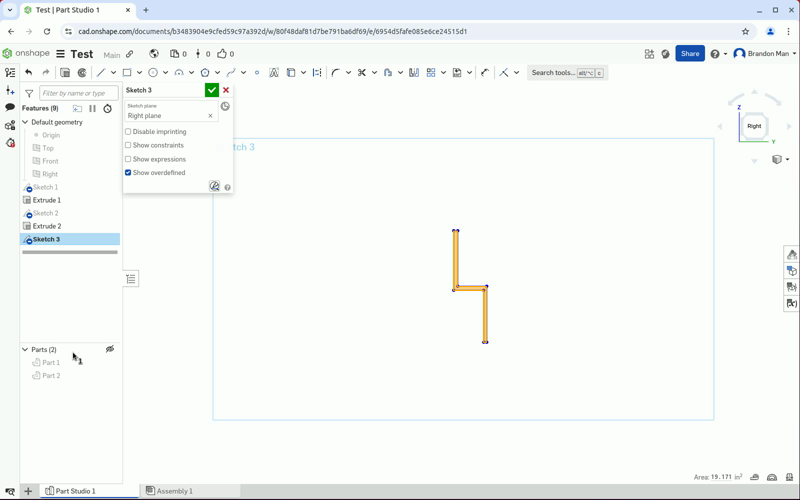
key(shift+y)
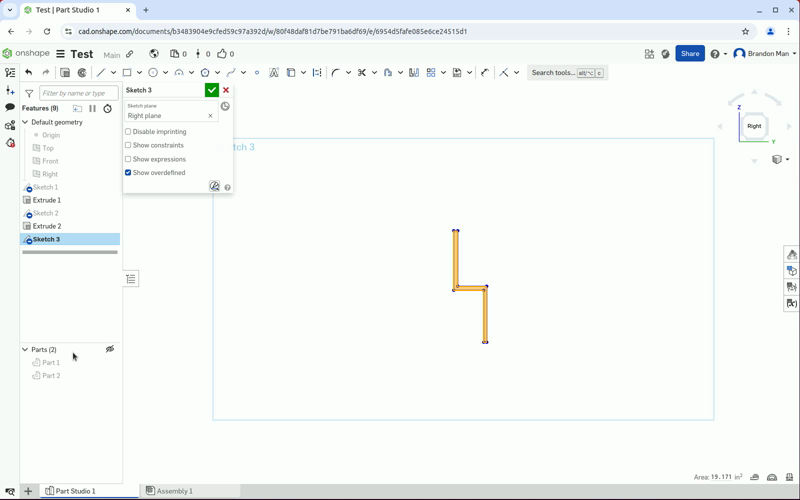
key(shift+e)
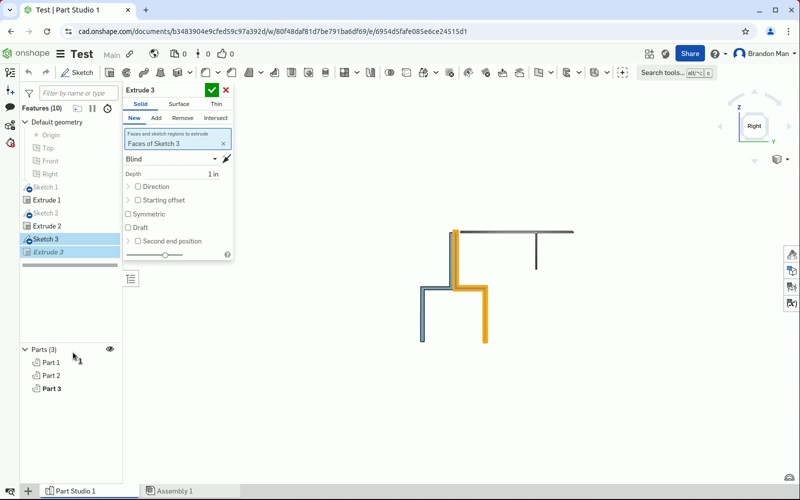
mouse_move(143, 106)
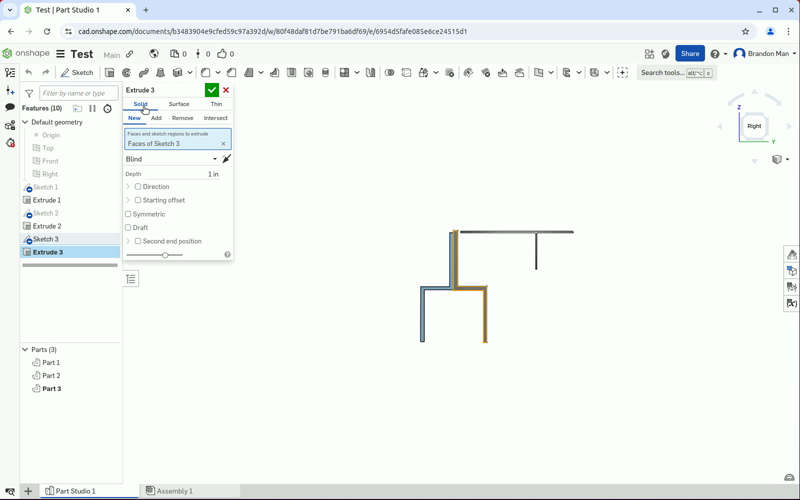
click(143, 106)
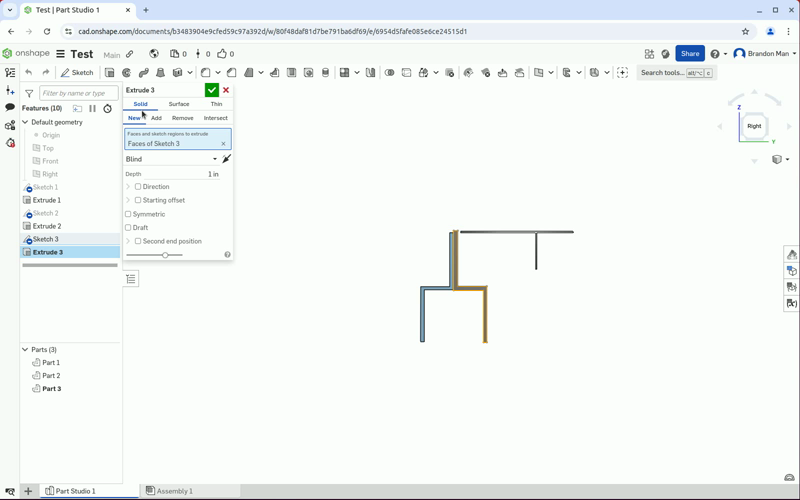
mouse_move(137, 120)
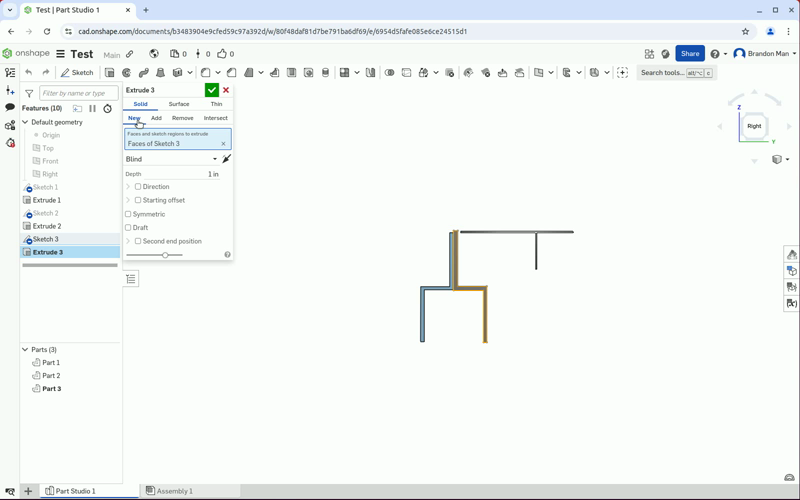
click(137, 120)
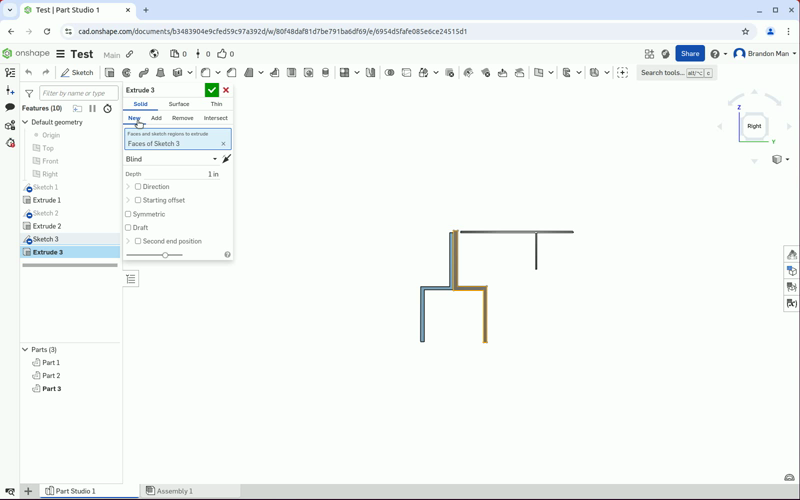
key(tab, 4)
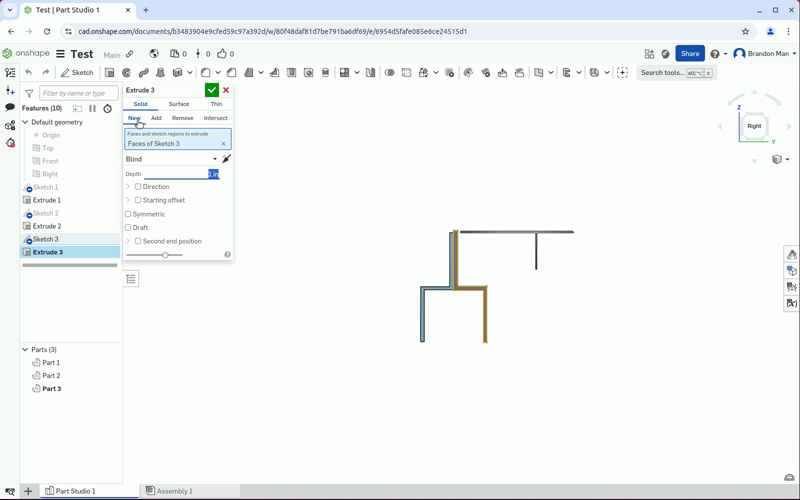
text(36.588)
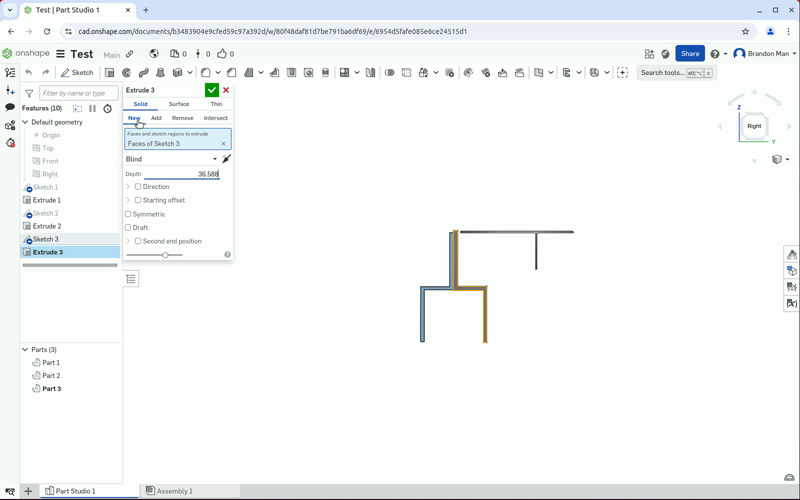
key(tab, 3)
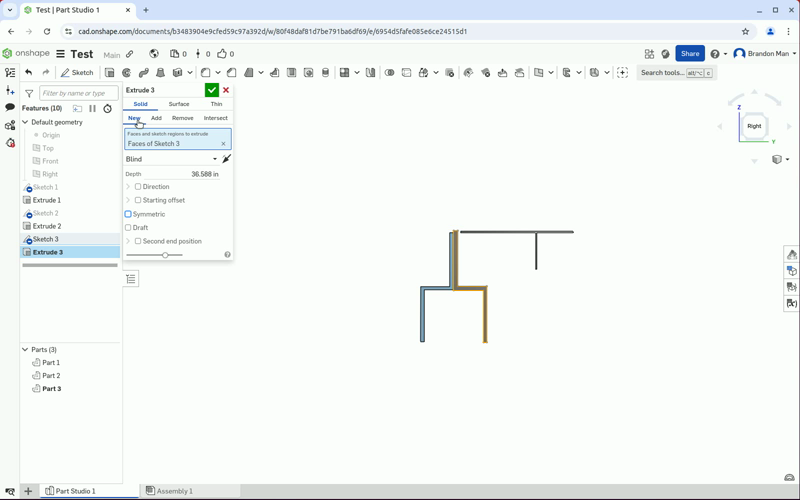
key(space)
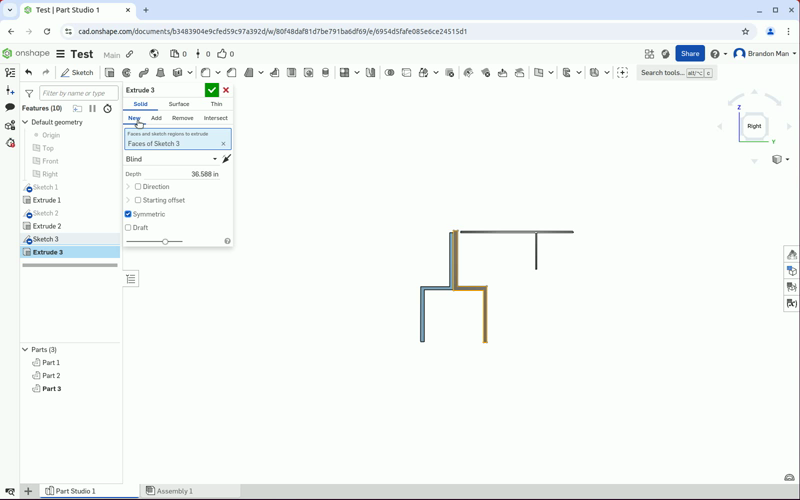
key(enter)
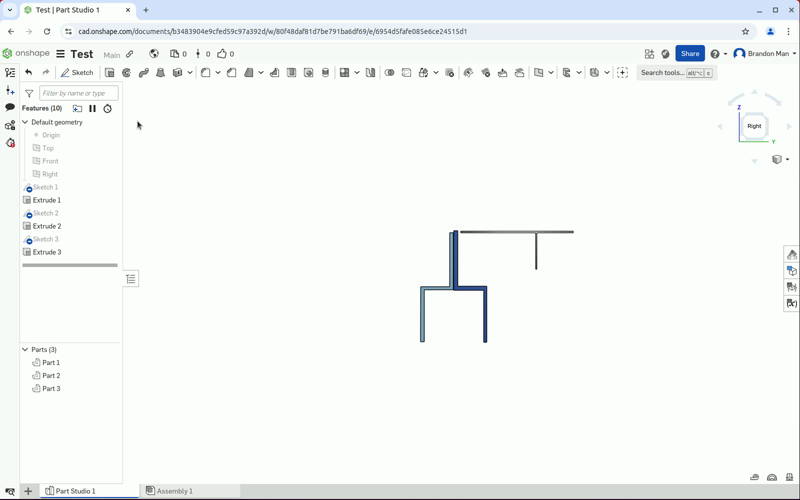
key(shift+h)
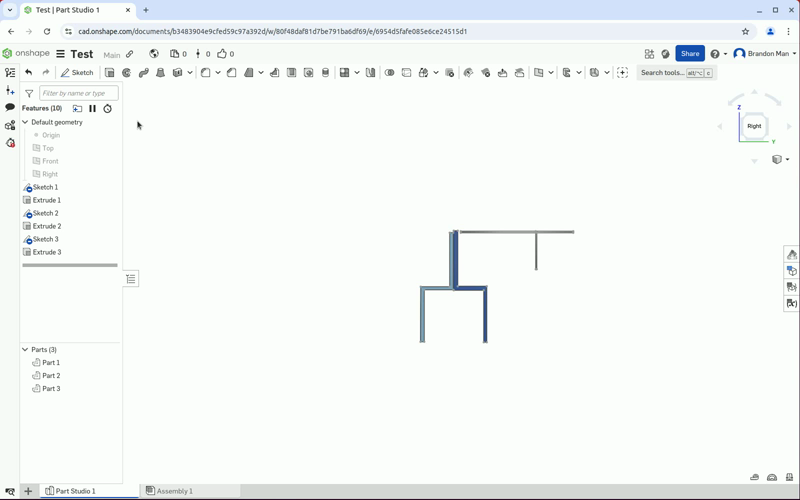
key(shift+h)
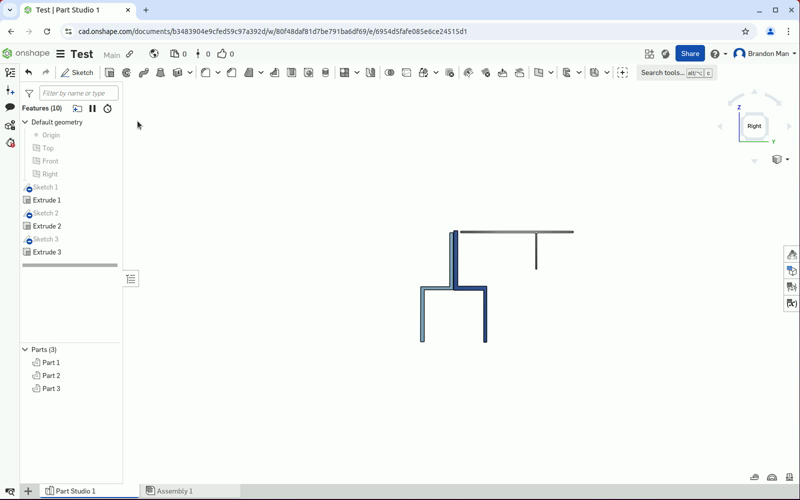
mouse_move(73, 189)
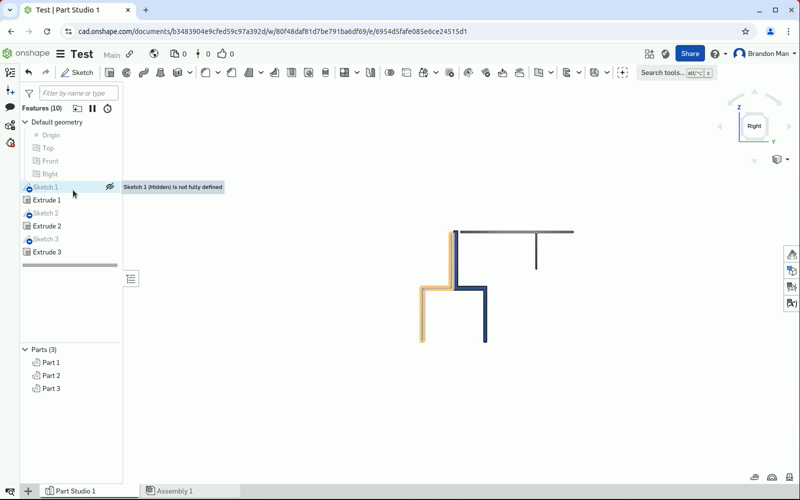
click(73, 189)
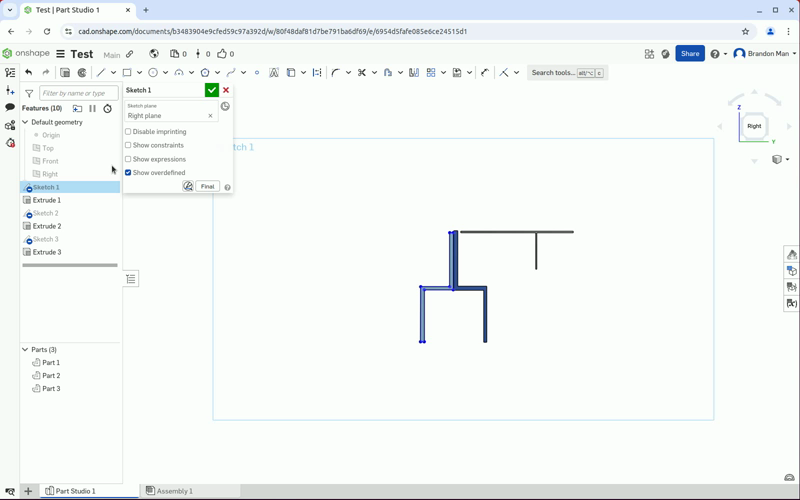
mouse_move(229, 92)
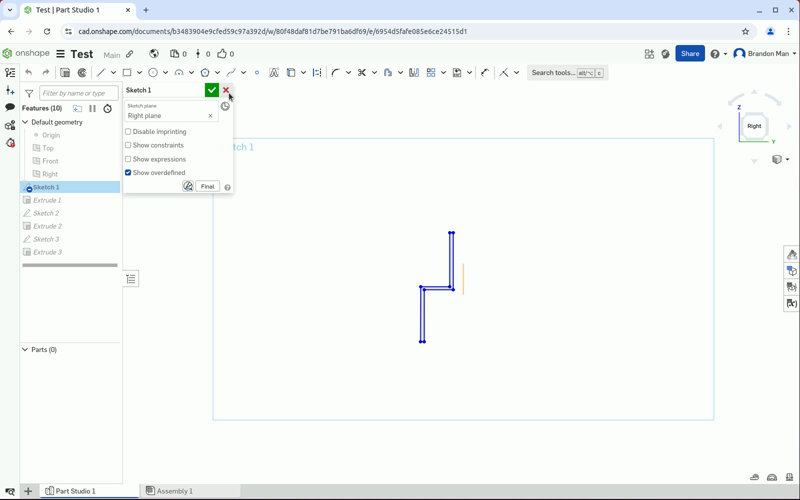
click(229, 92)
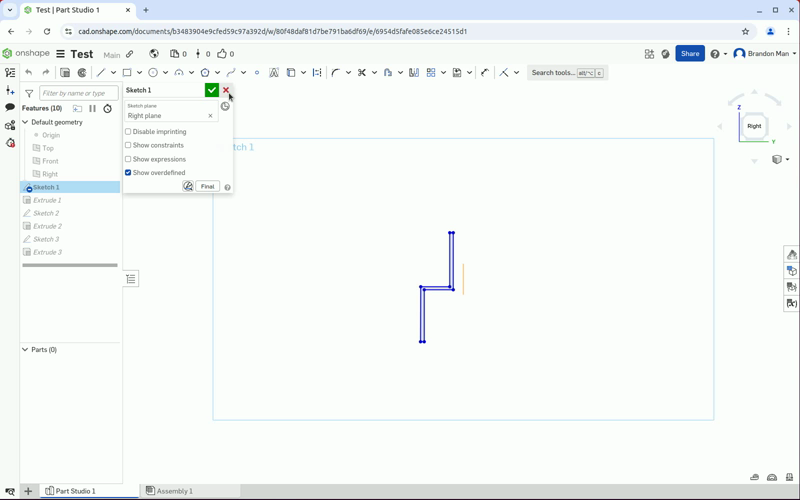
key(shift+s)
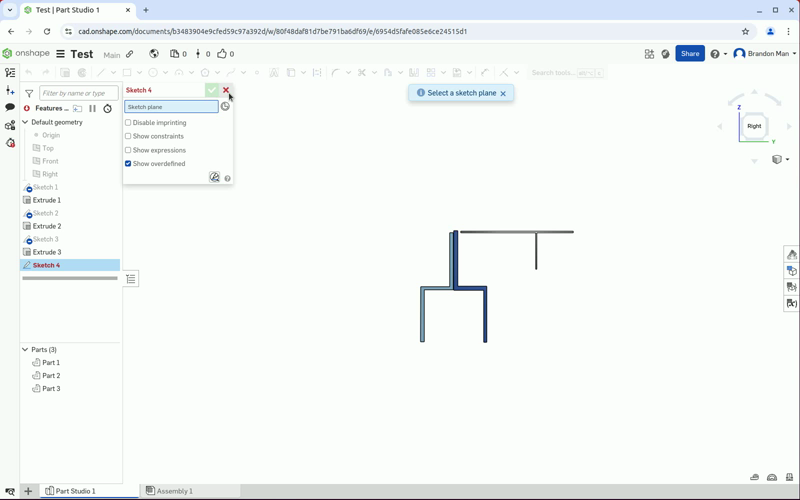
mouse_move(73, 176)
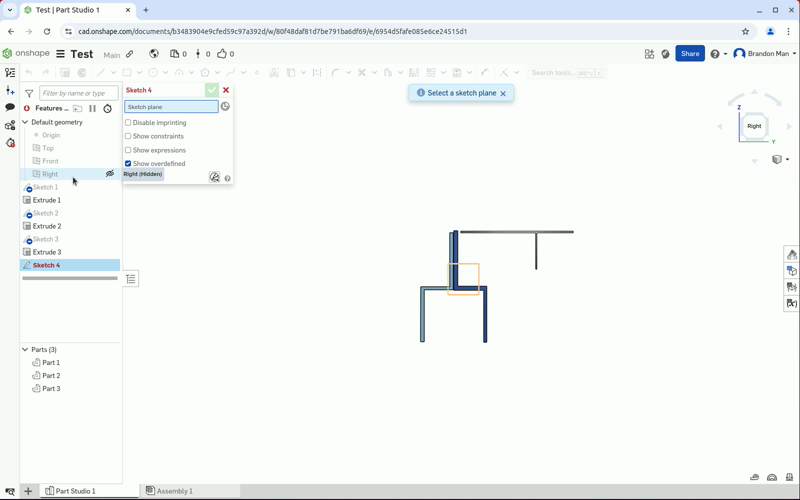
click(73, 176)
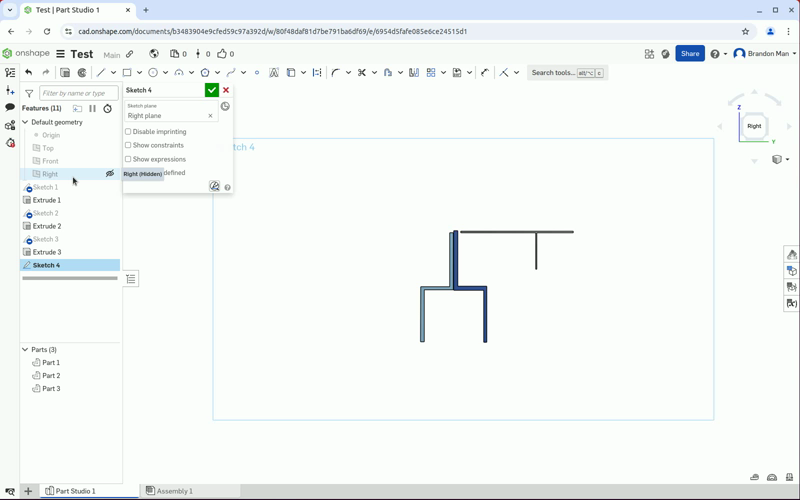
mouse_move(73, 352)
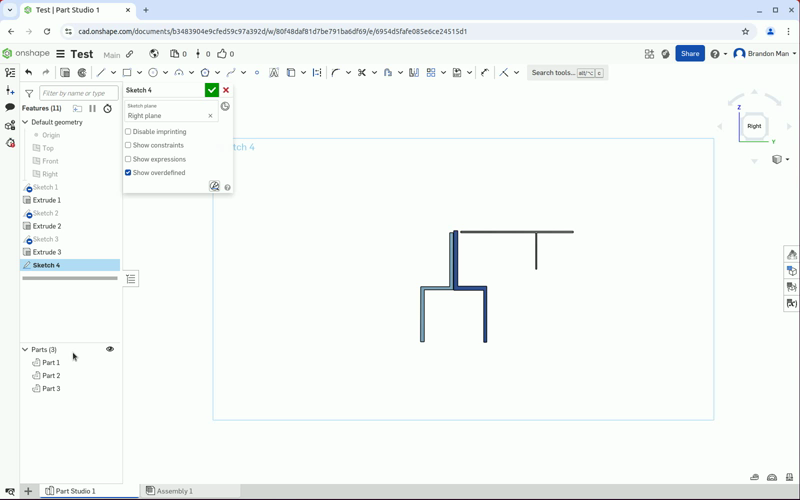
key(y)
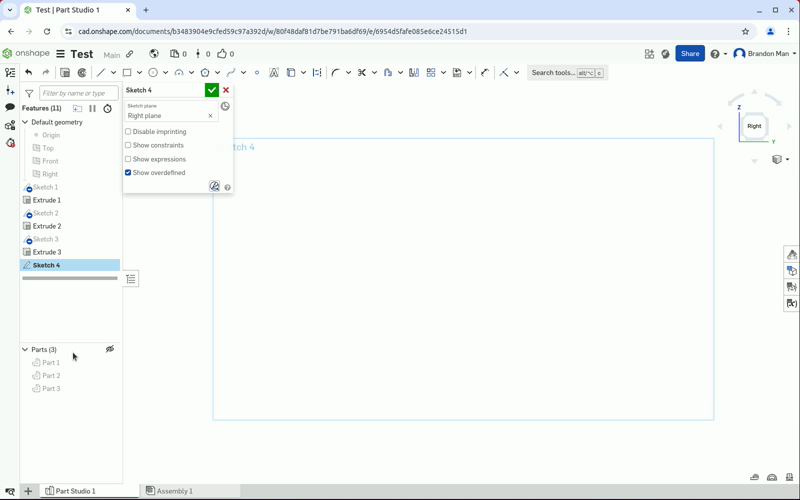
key(l)
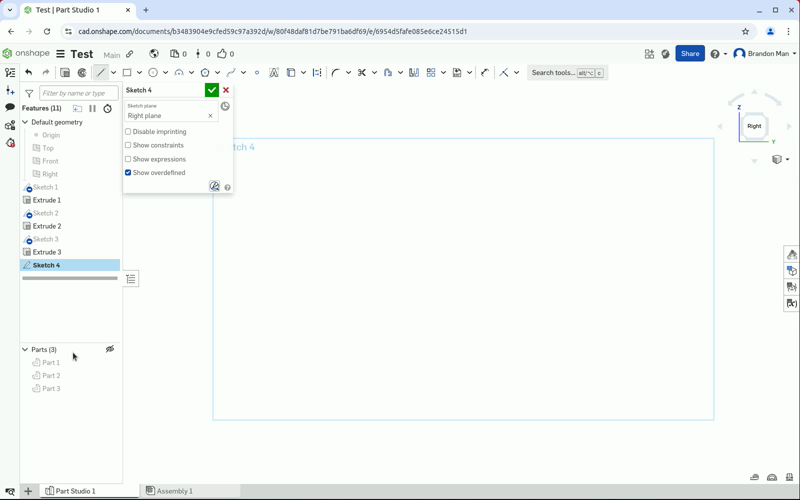
key_down(shift)
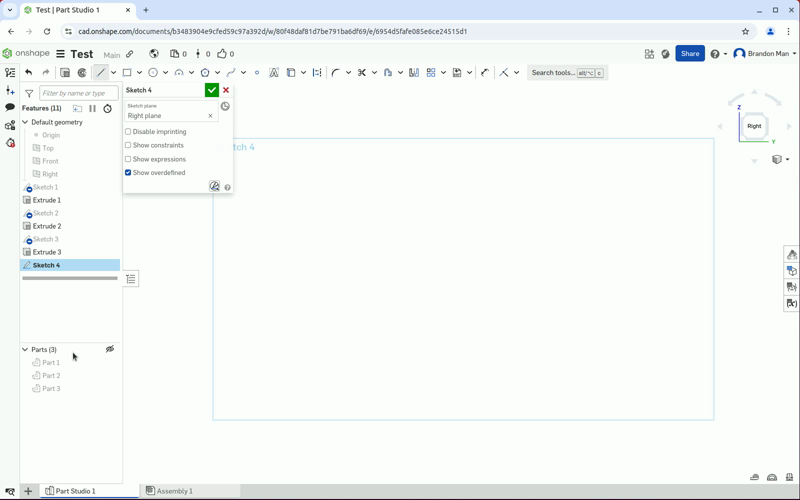
mouse_move(457, 286)
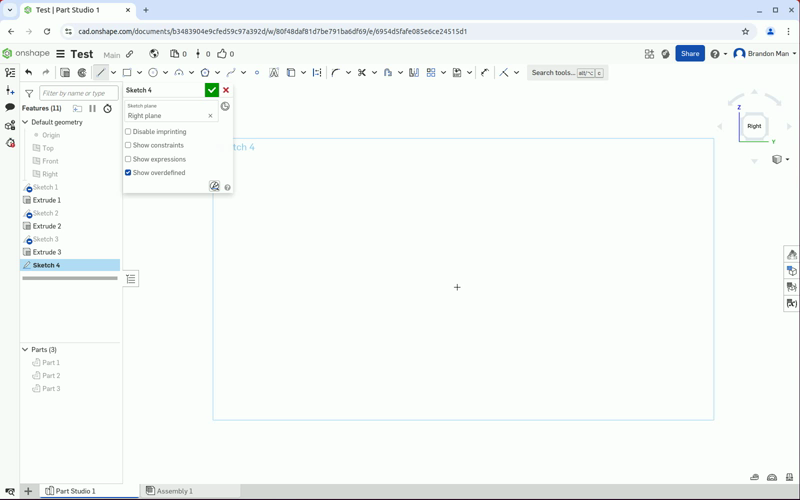
click(457, 286)
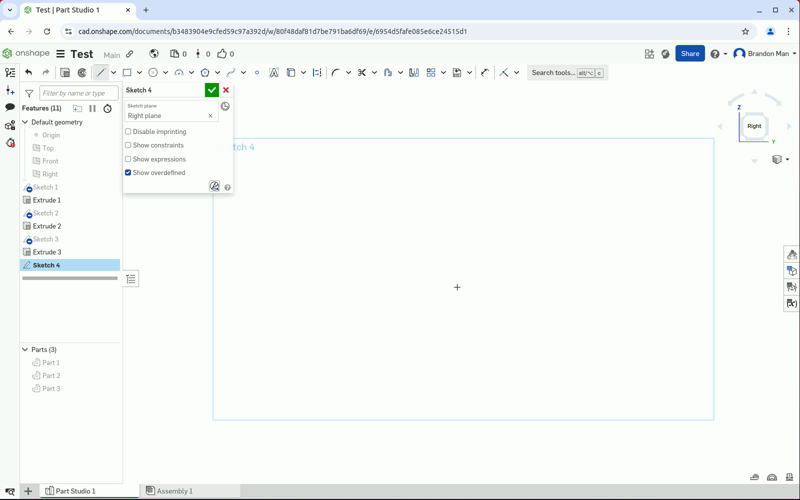
key_up(shift)
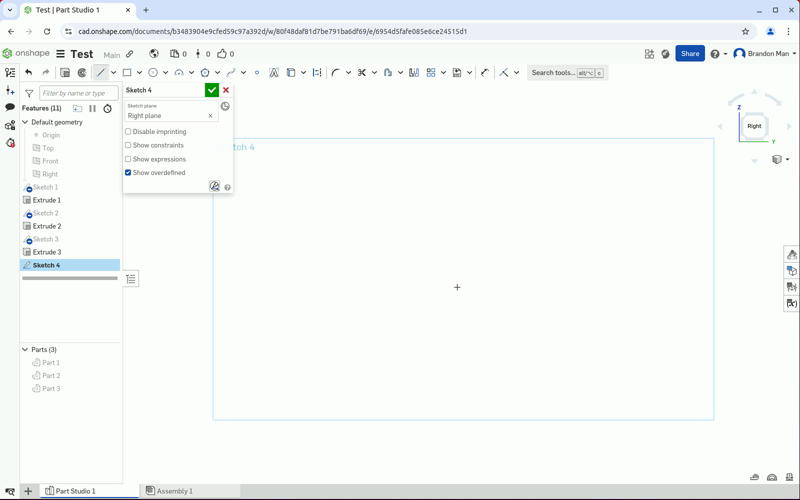
key_down(shift)
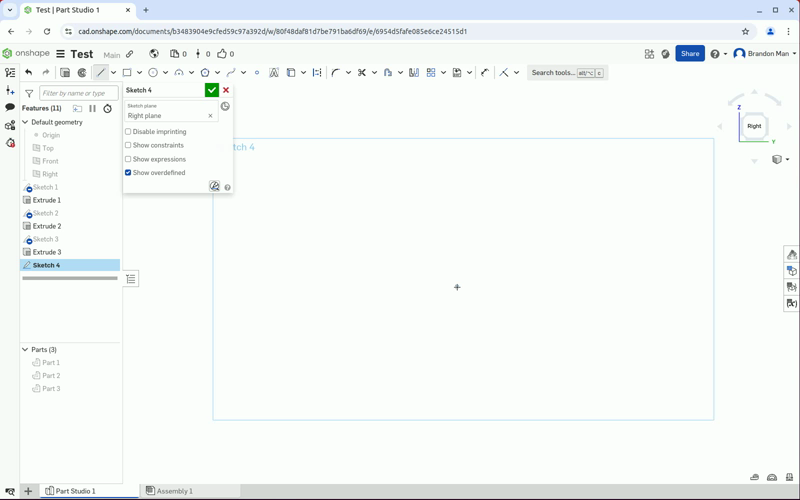
mouse_move(487, 286)
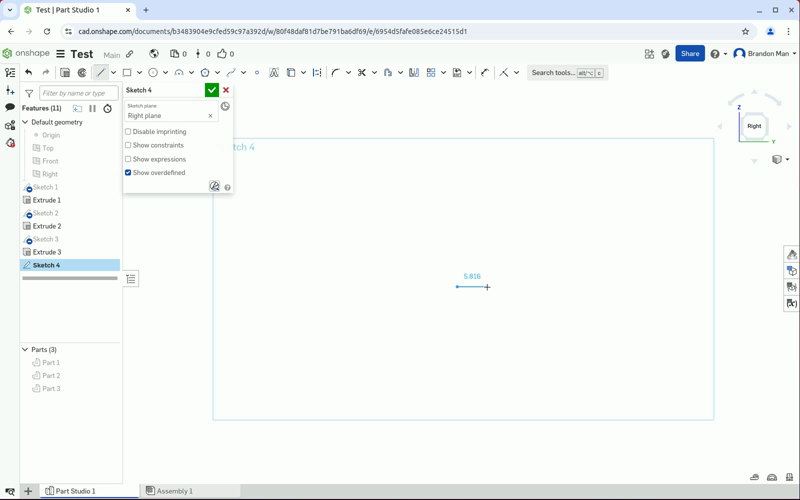
mouse_move(486, 286)
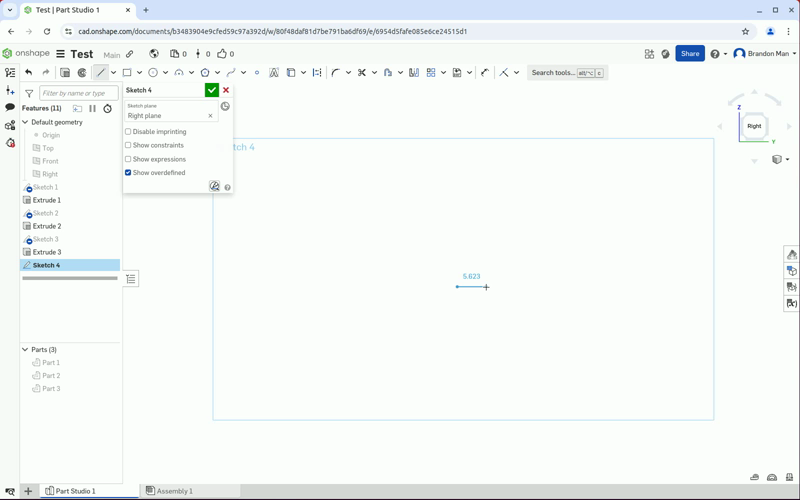
click(486, 286)
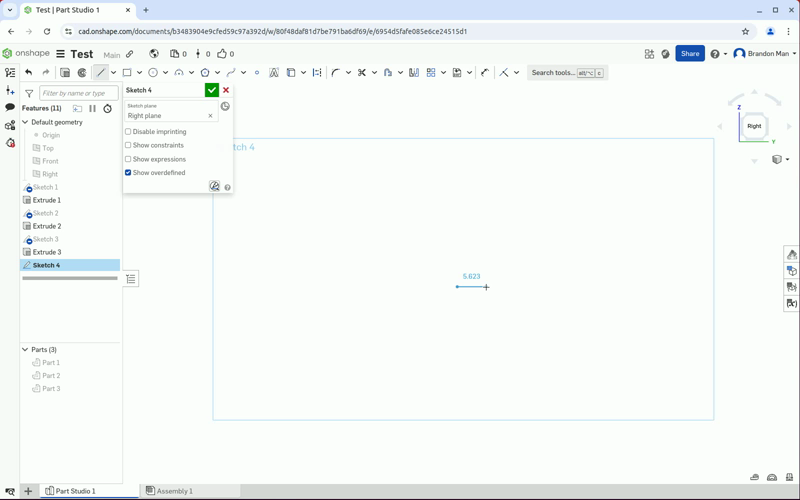
key_up(shift)
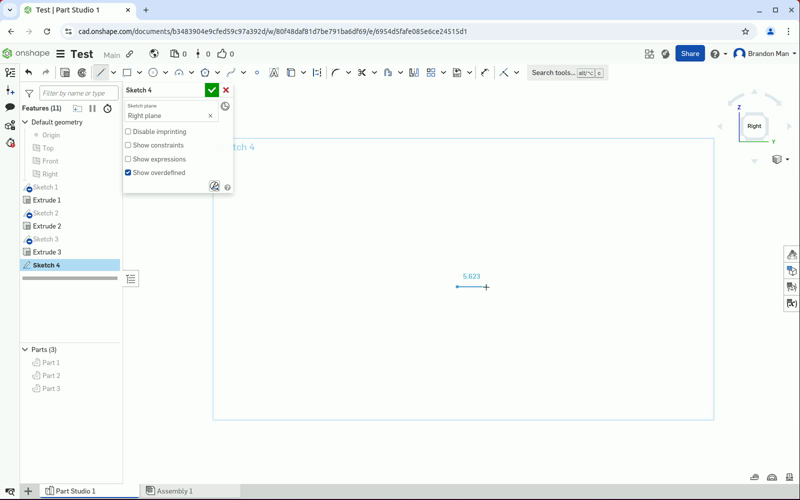
key_down(shift)
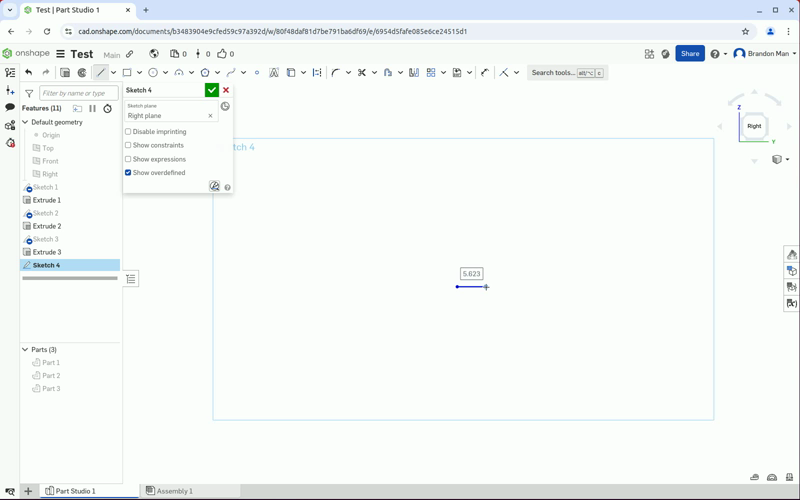
mouse_move(516, 286)
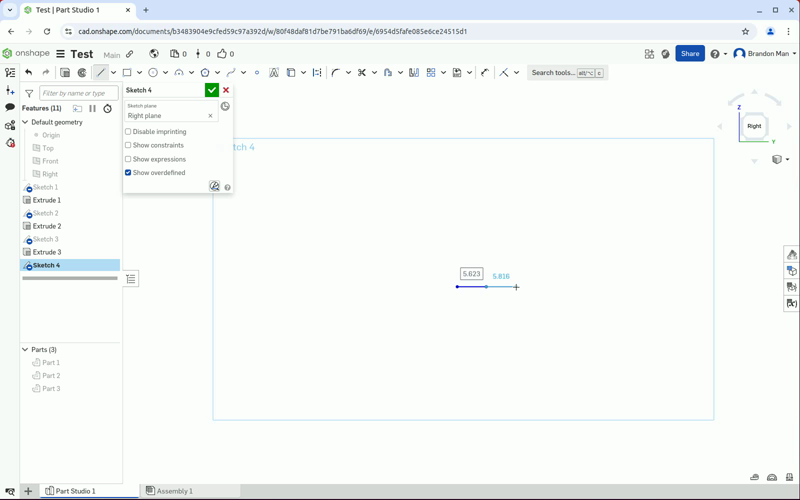
mouse_move(543, 286)
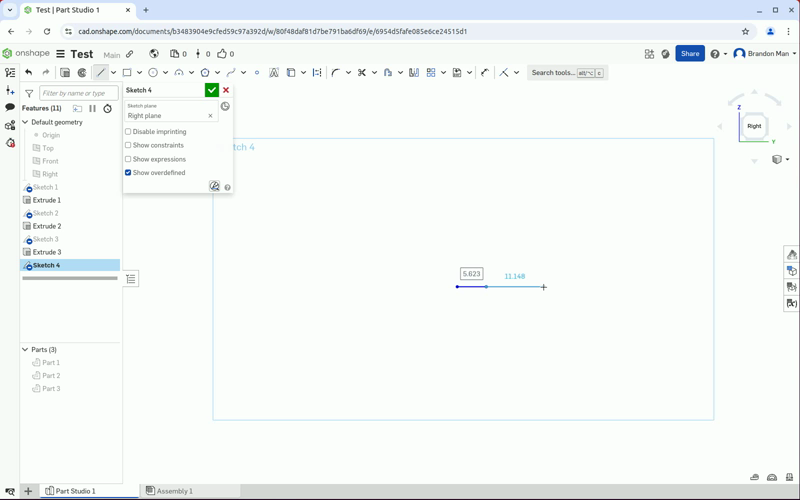
click(543, 286)
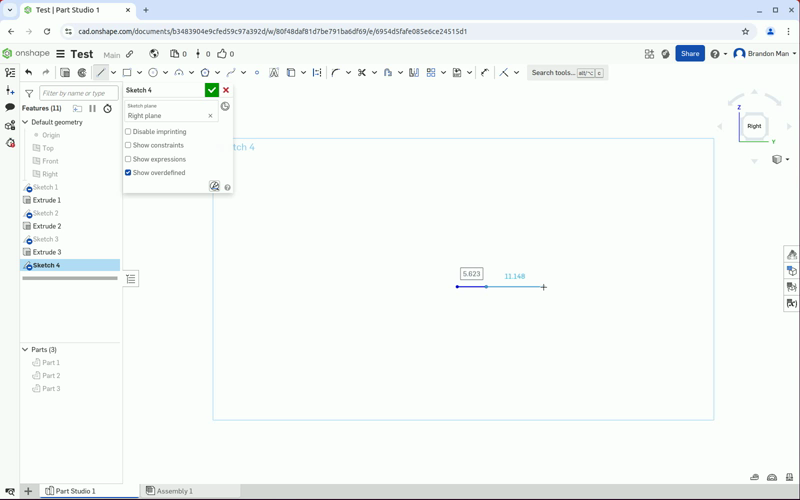
key_up(shift)
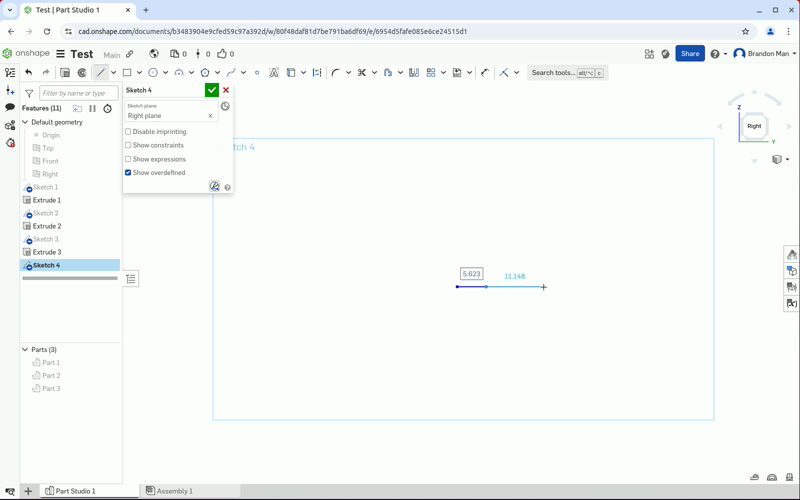
key_down(shift)
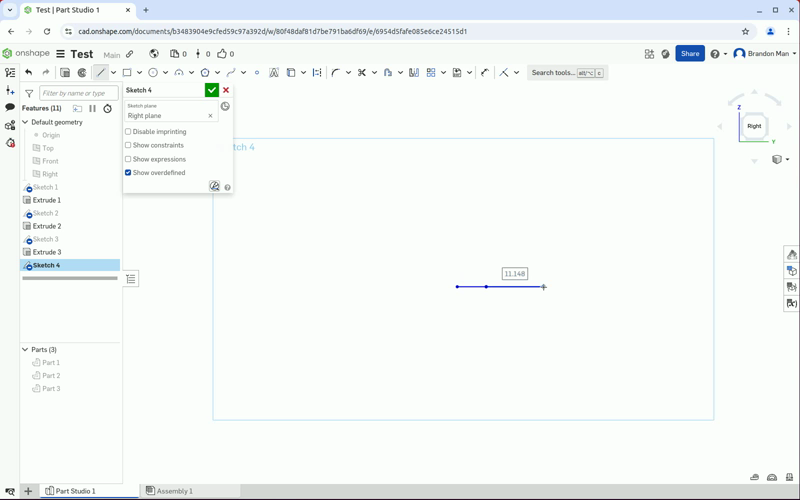
mouse_move(573, 286)
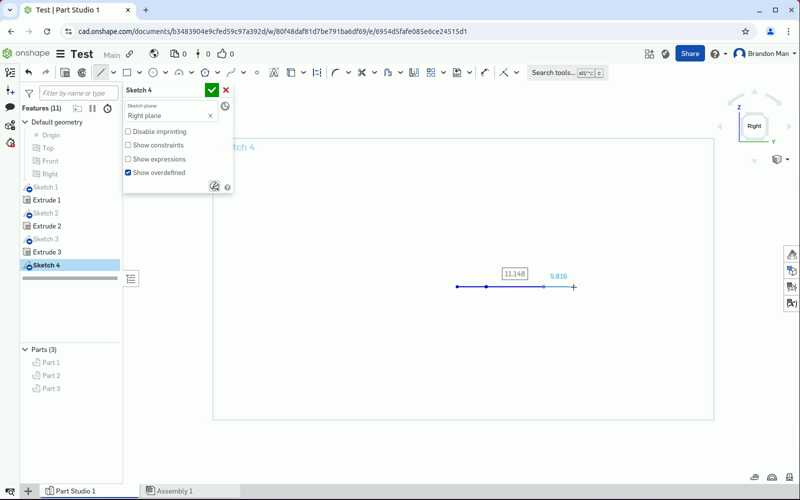
mouse_move(543, 340)
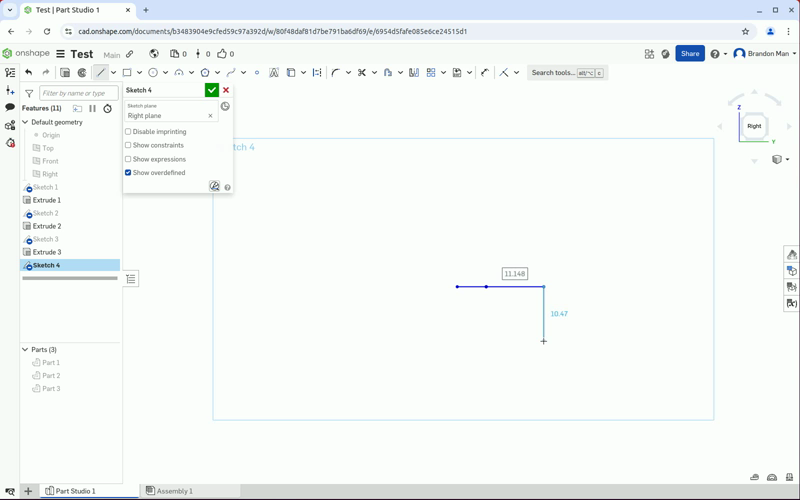
click(543, 340)
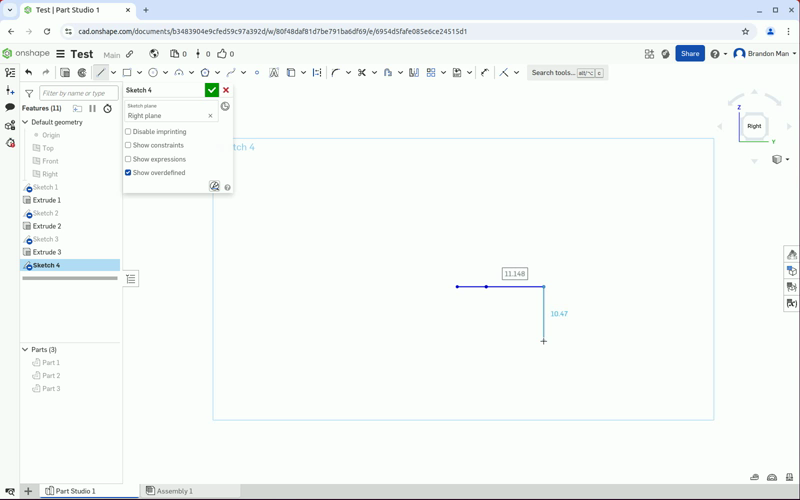
key_up(shift)
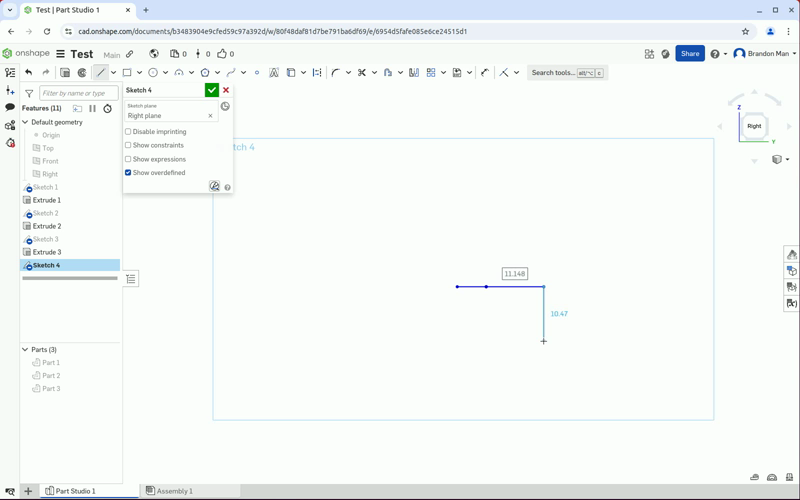
key_down(shift)
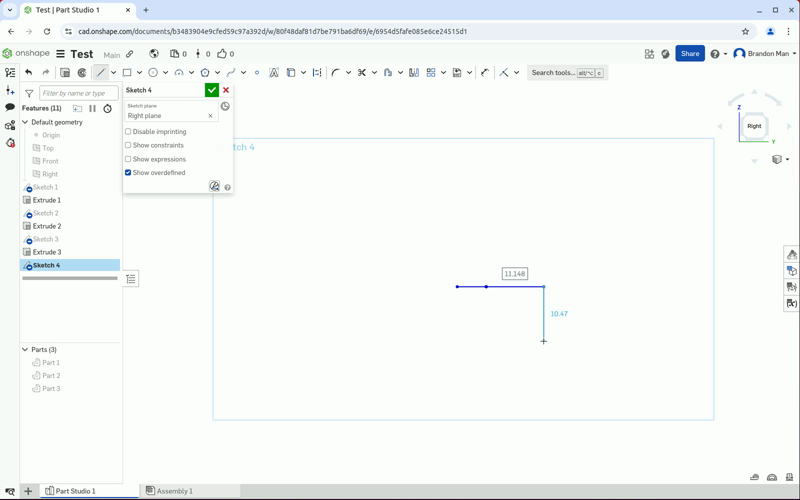
mouse_move(573, 340)
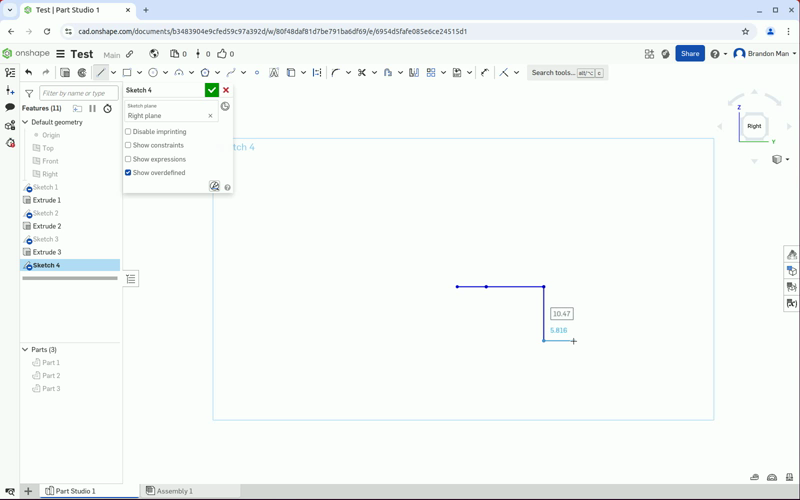
mouse_move(547, 340)
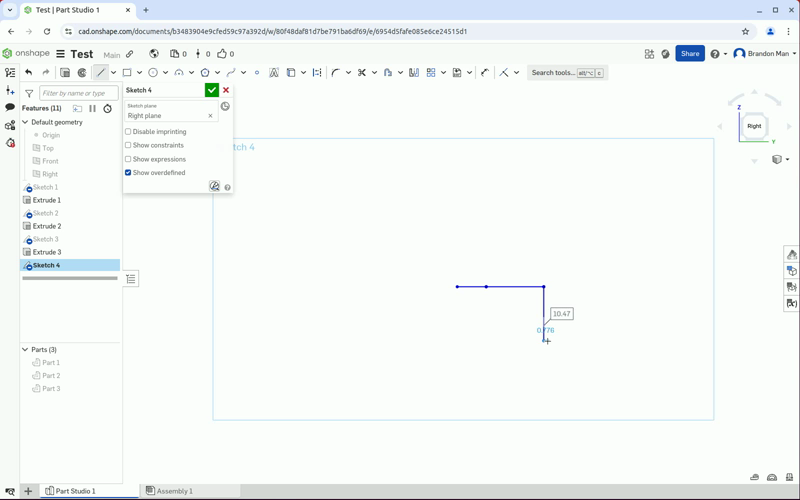
scroll(6)
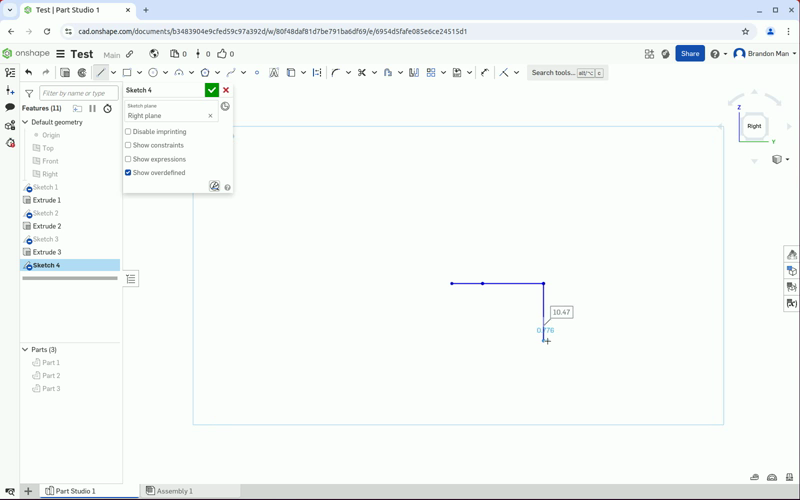
scroll(6)
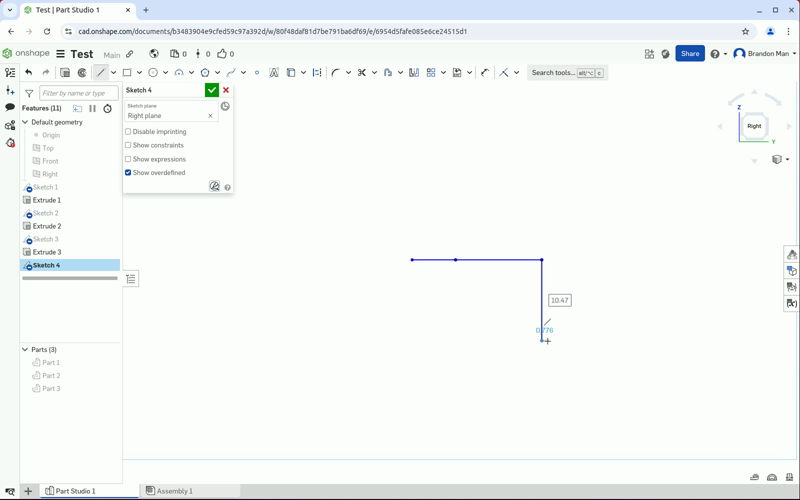
scroll(6)
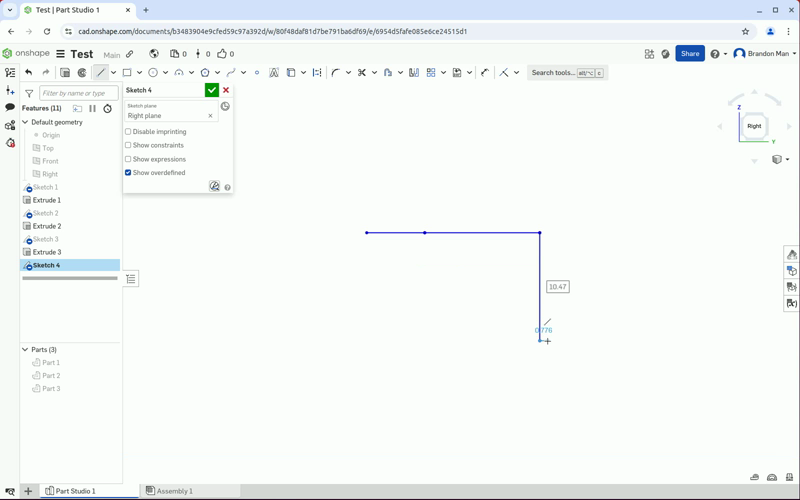
scroll(6)
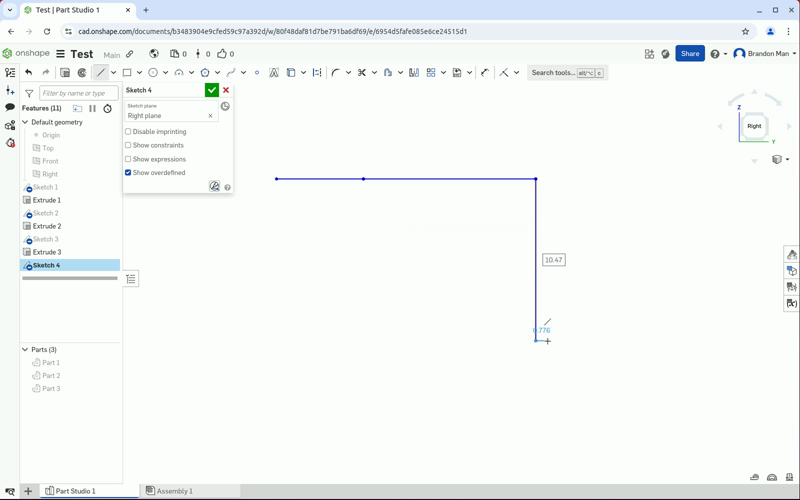
scroll(6)
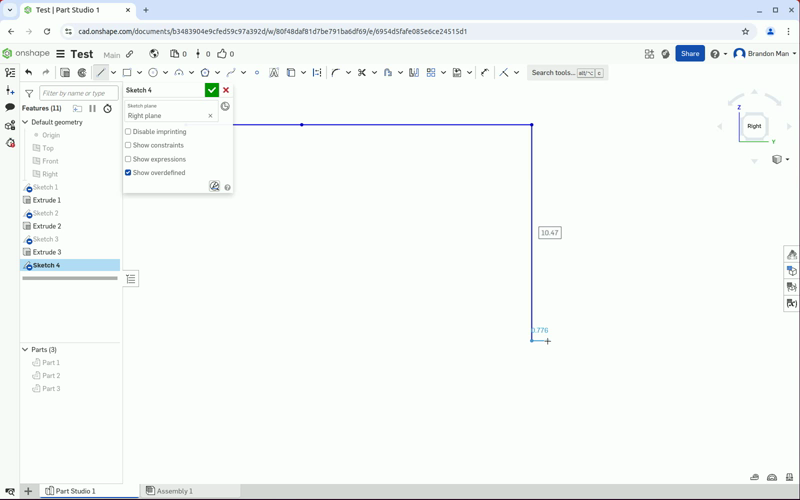
scroll(6)
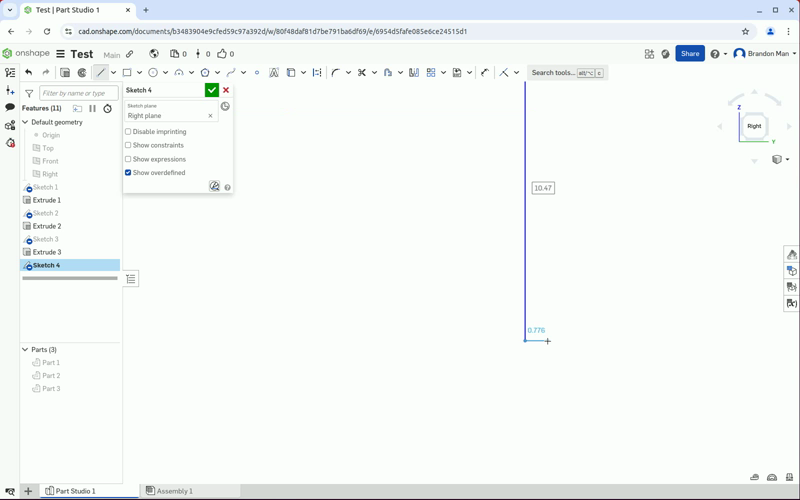
scroll(6)
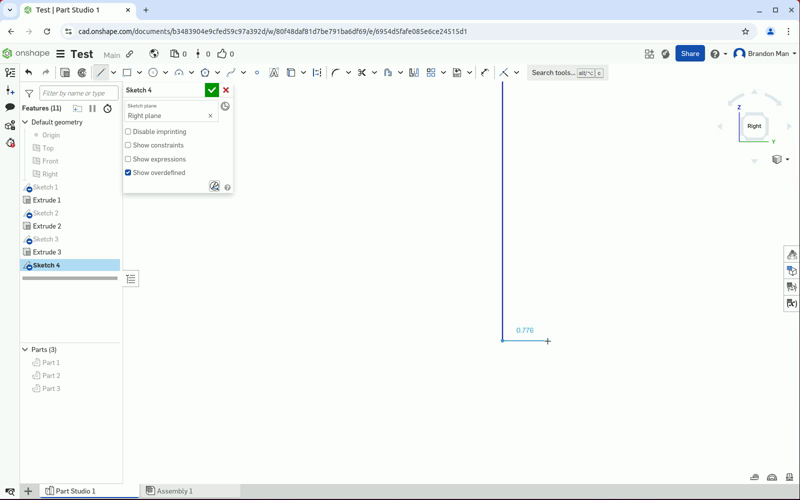
click(547, 340)
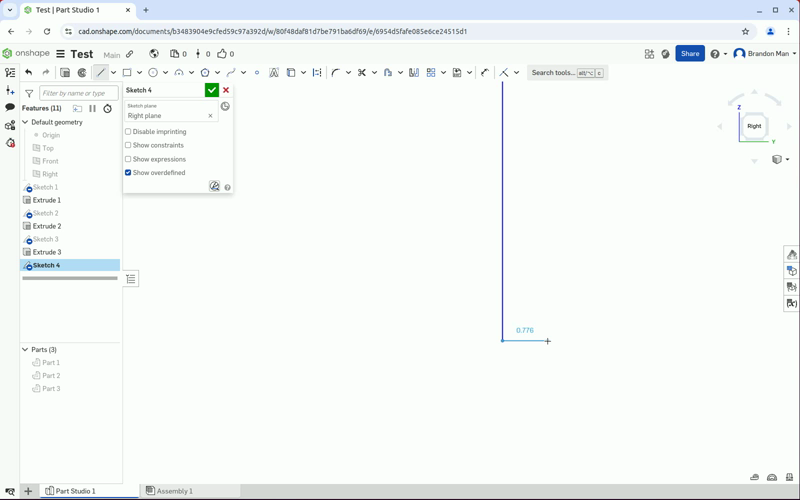
scroll(-6)
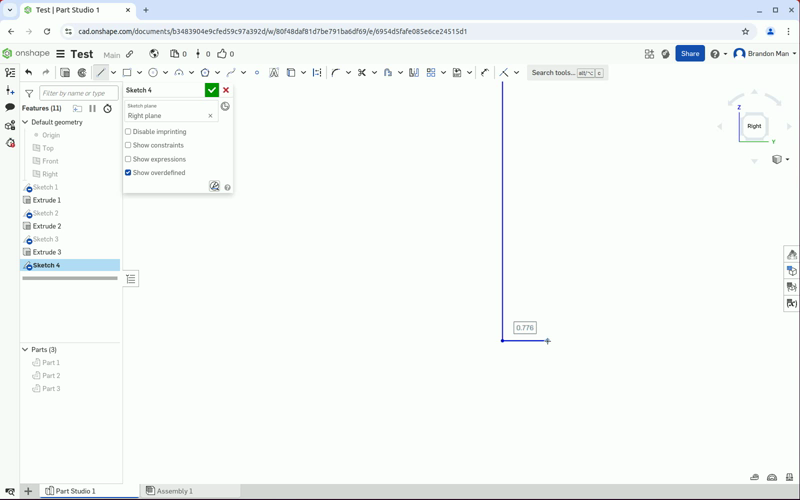
scroll(-6)
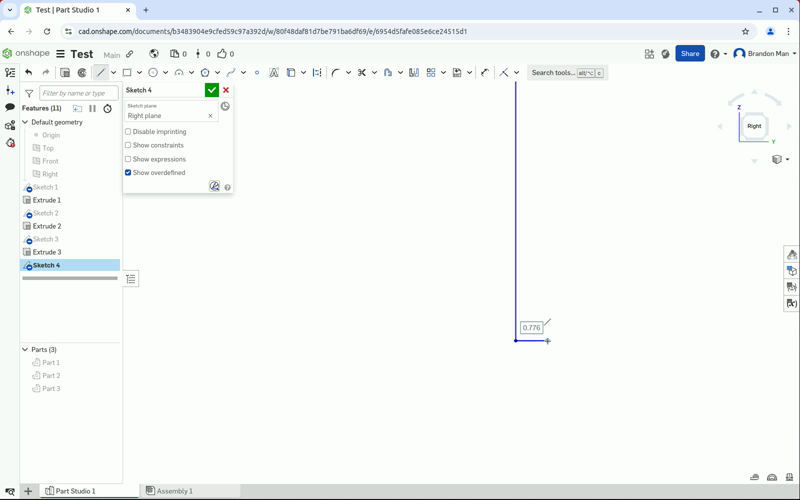
scroll(-6)
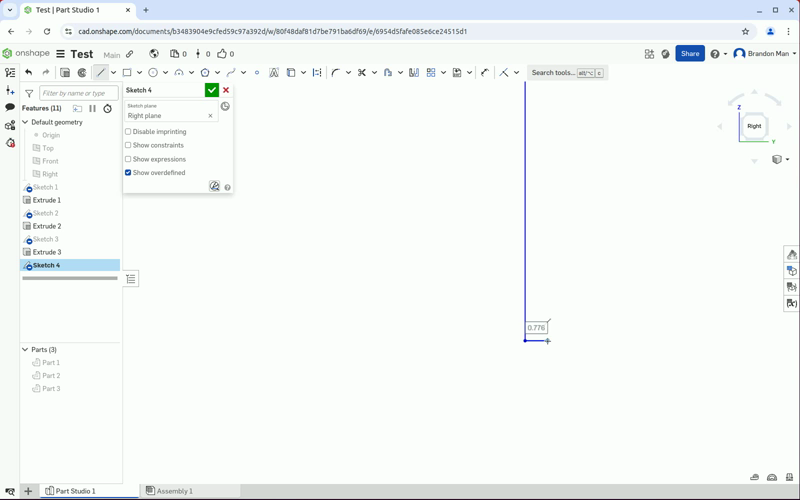
scroll(-6)
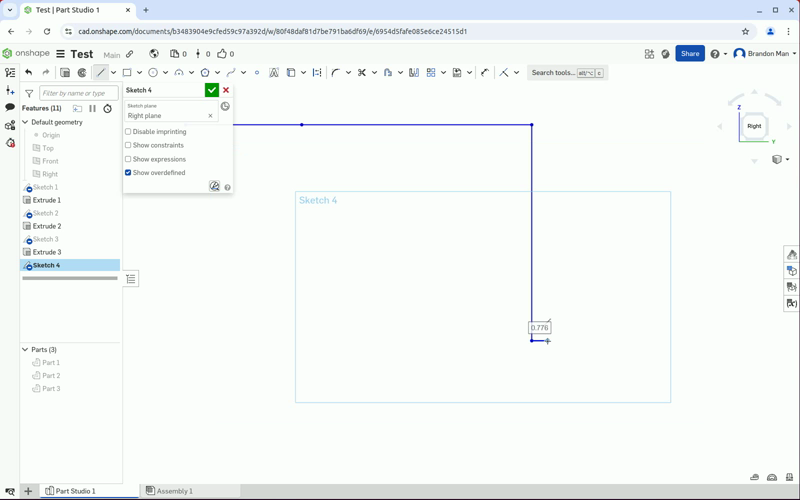
scroll(-6)
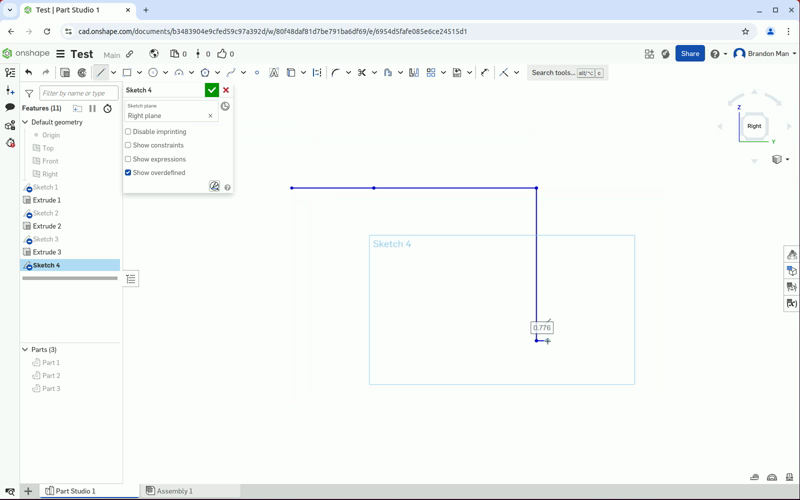
scroll(-6)
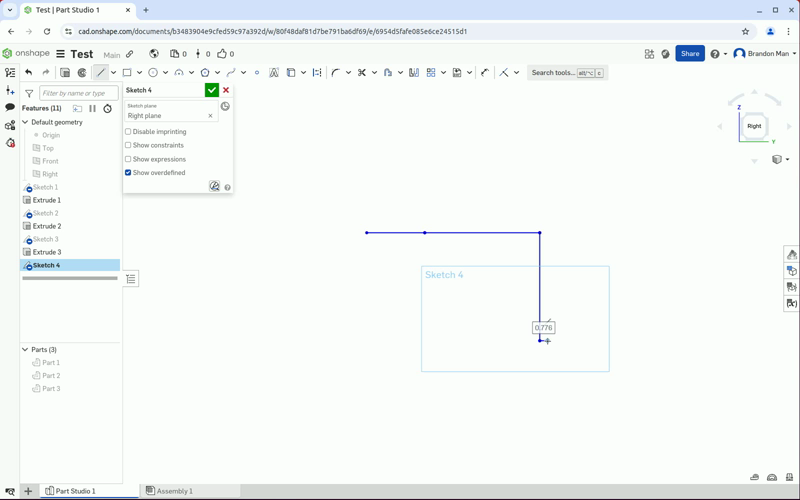
scroll(-6)
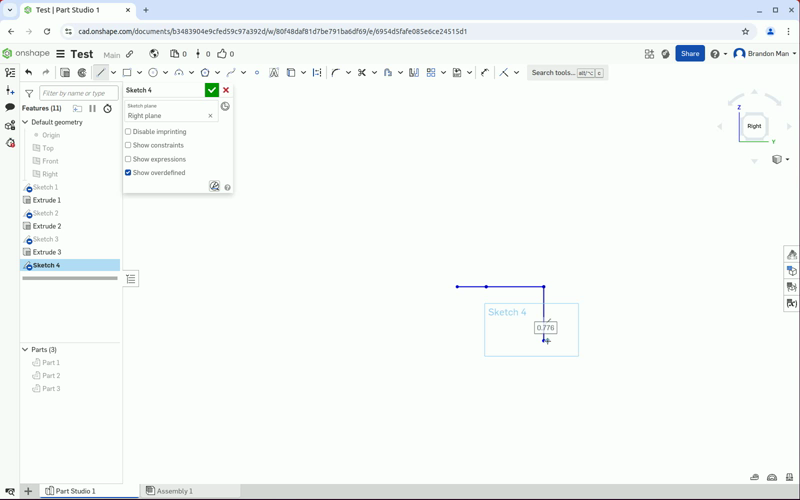
key_up(shift)
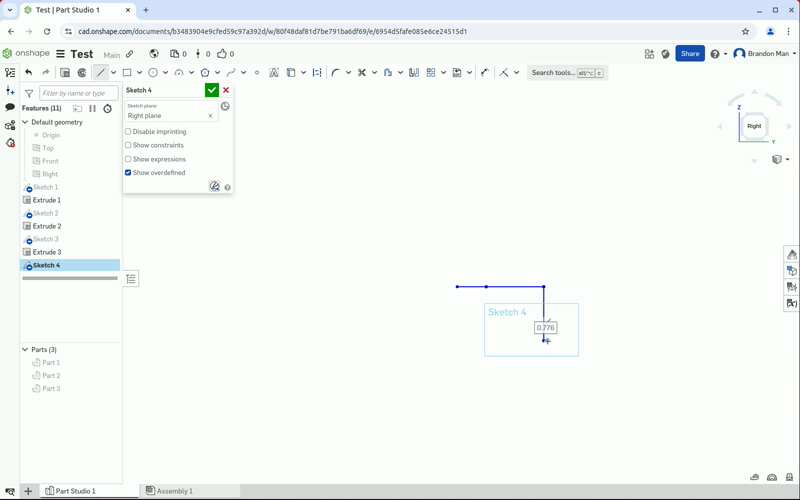
key_down(shift)
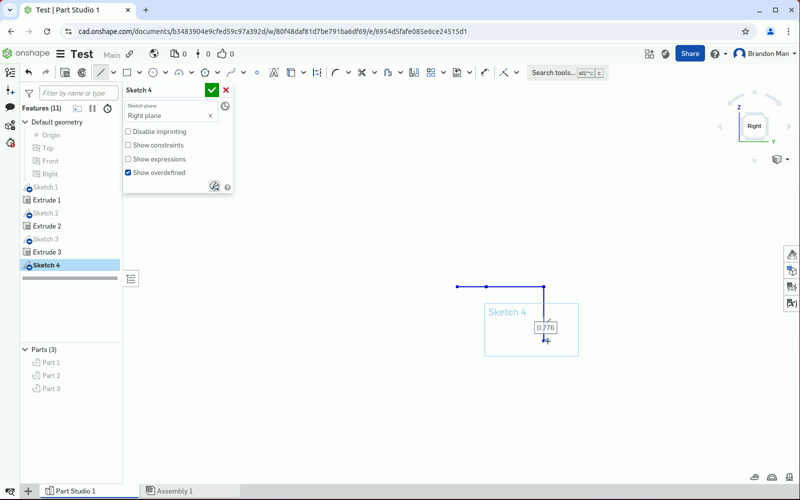
mouse_move(577, 340)
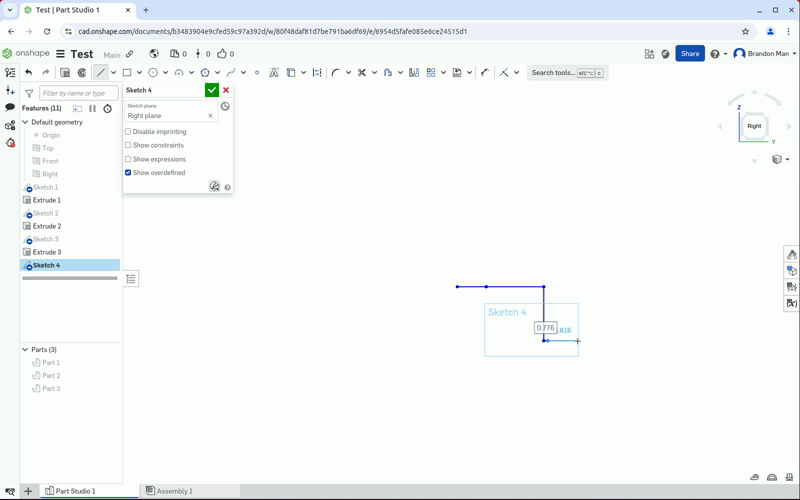
mouse_move(547, 282)
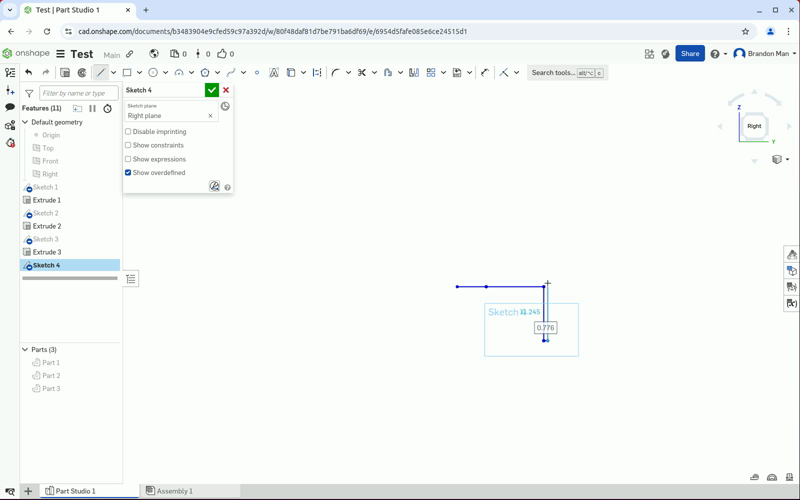
click(547, 282)
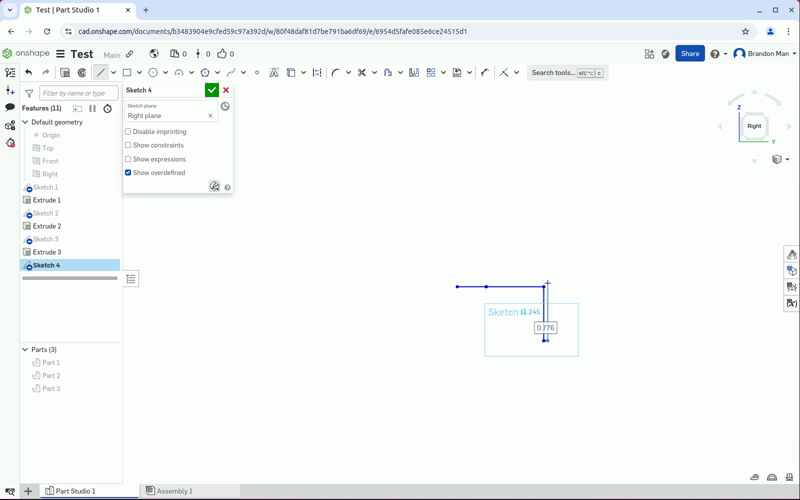
key_up(shift)
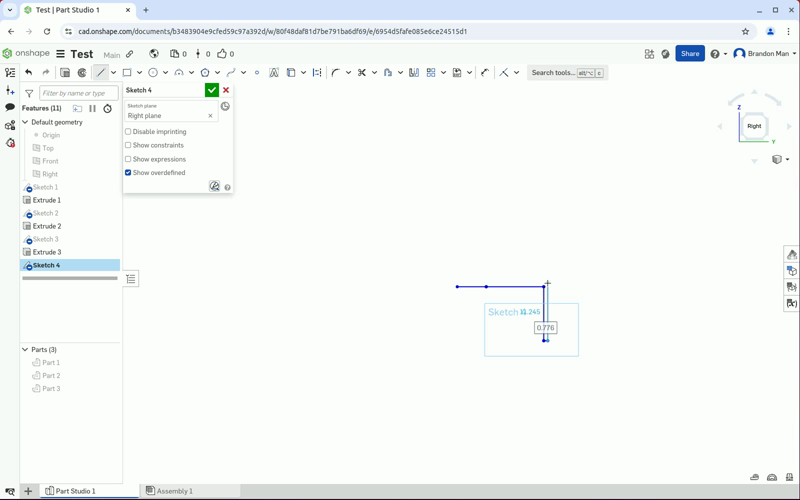
key_down(shift)
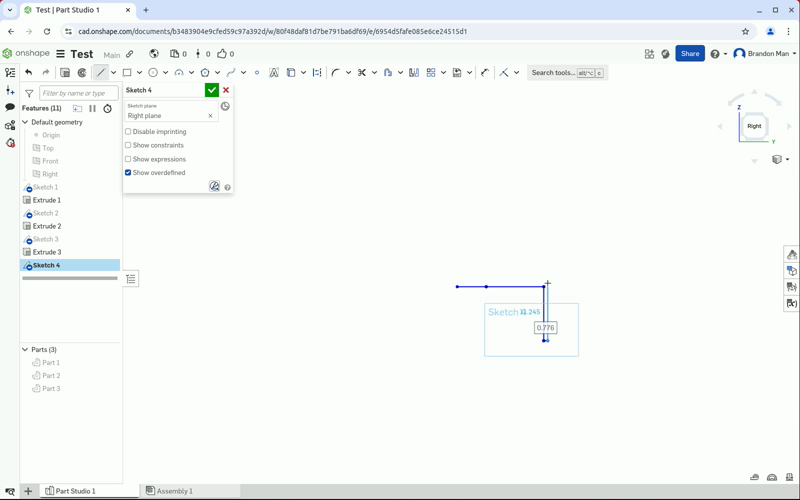
mouse_move(461, 282)
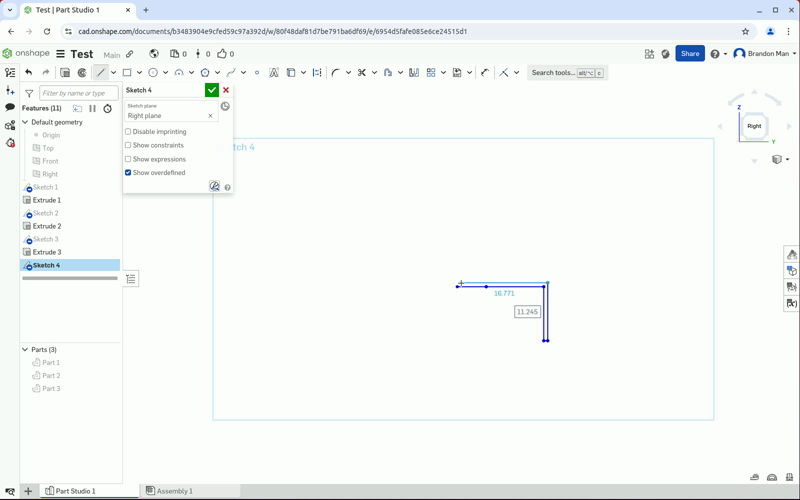
click(461, 282)
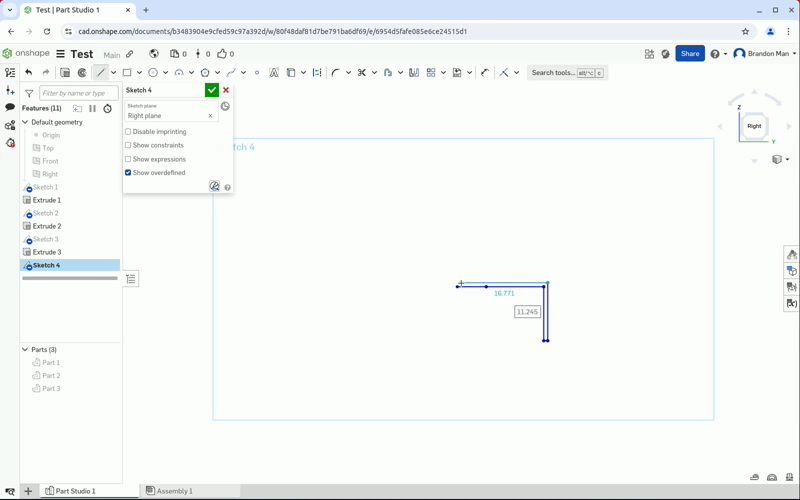
key_up(shift)
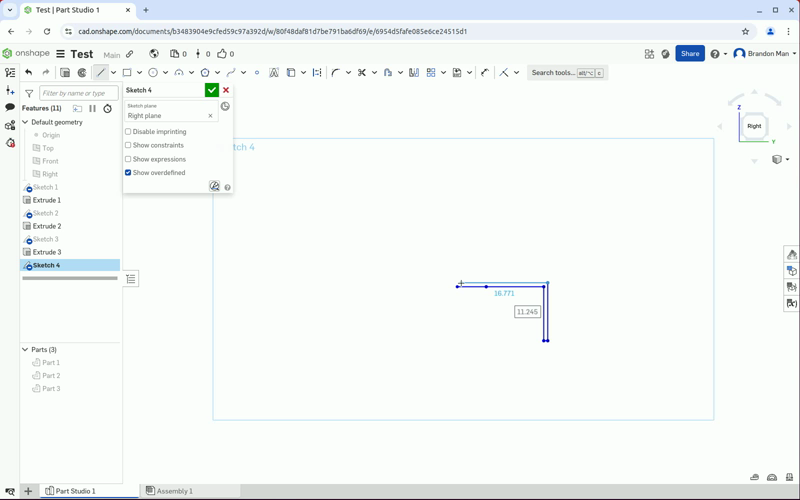
key_down(shift)
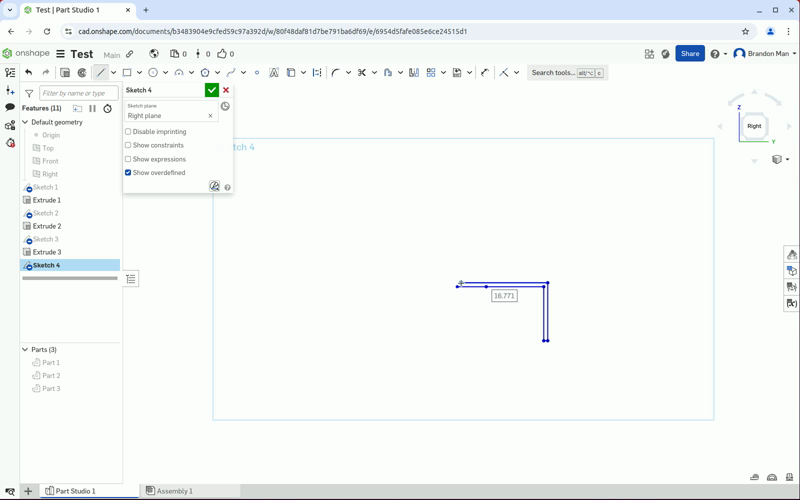
mouse_move(491, 282)
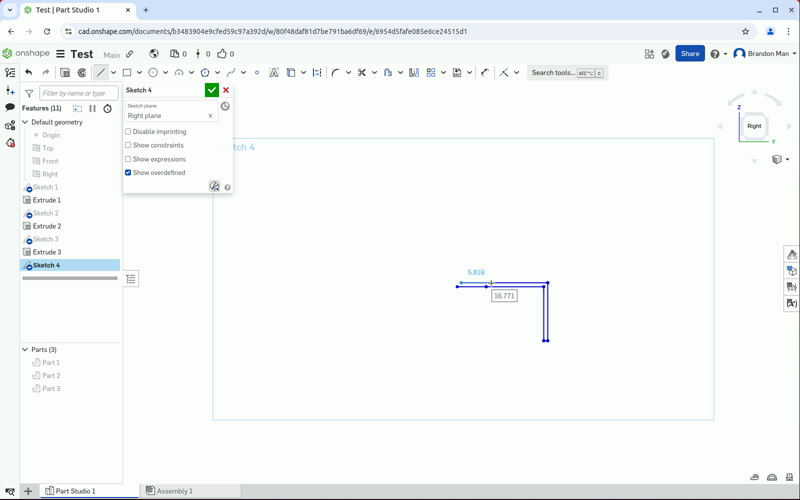
mouse_move(461, 233)
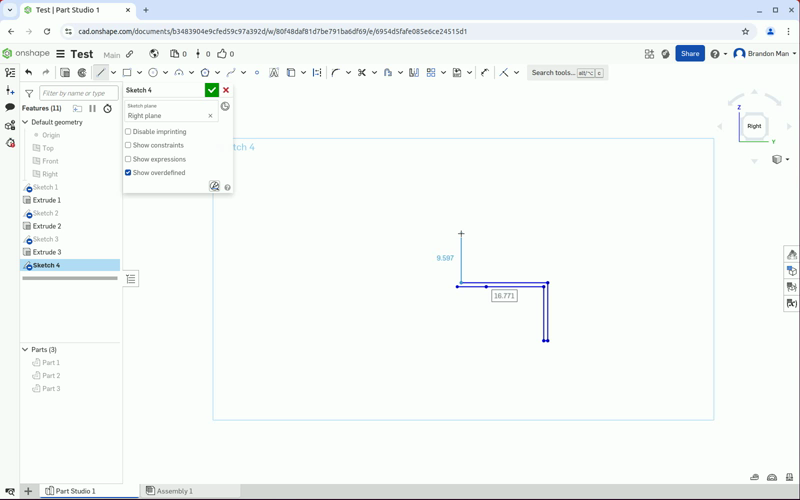
click(461, 233)
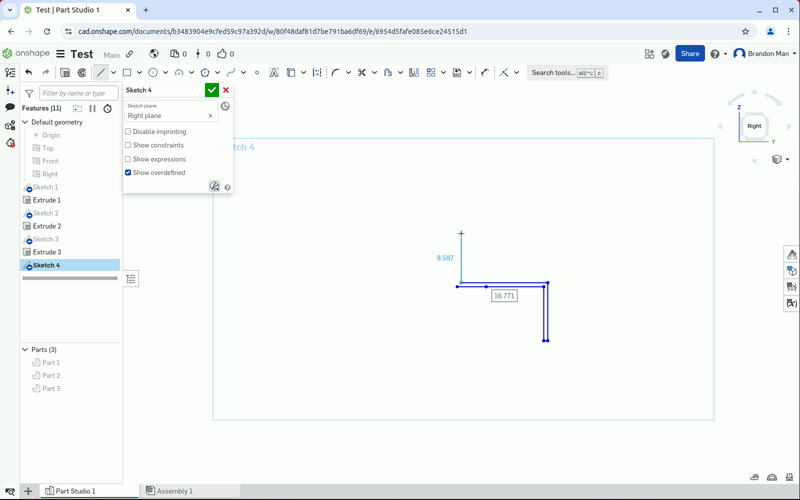
key_up(shift)
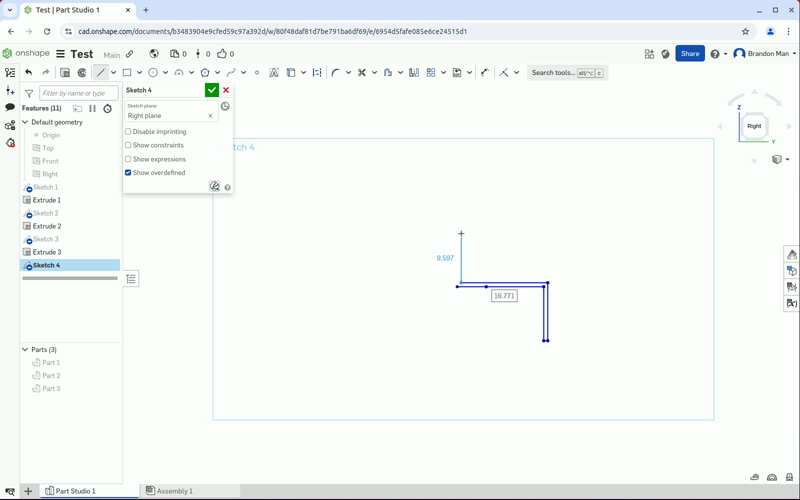
key_down(shift)
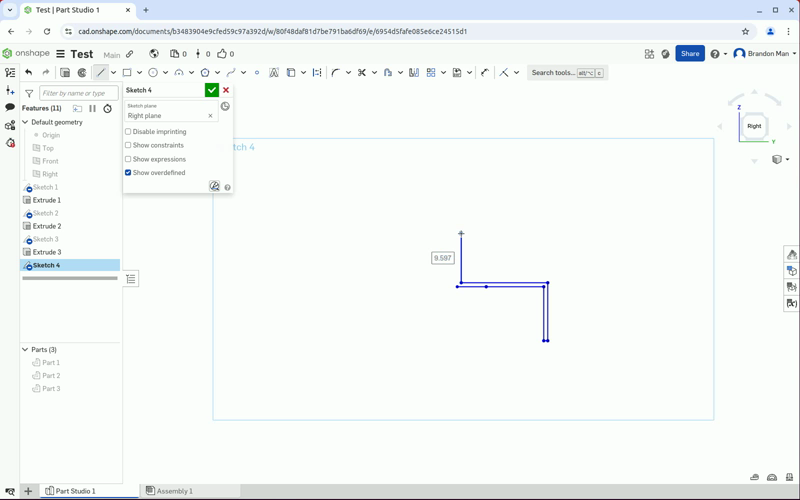
mouse_move(491, 233)
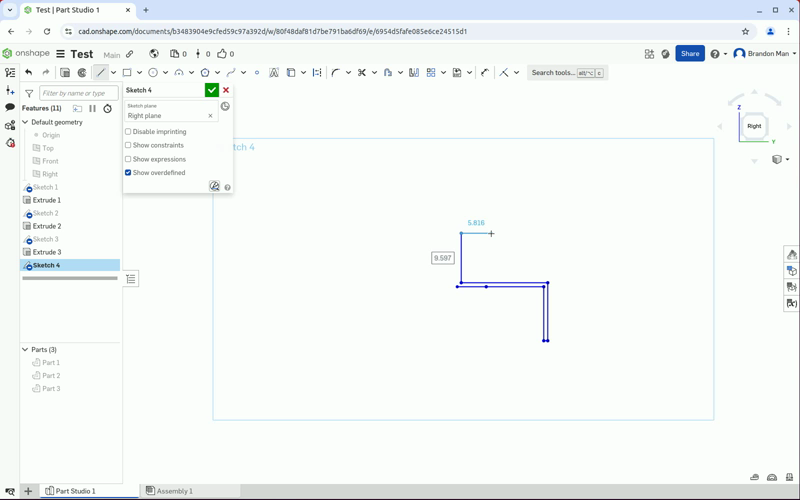
mouse_move(461, 232)
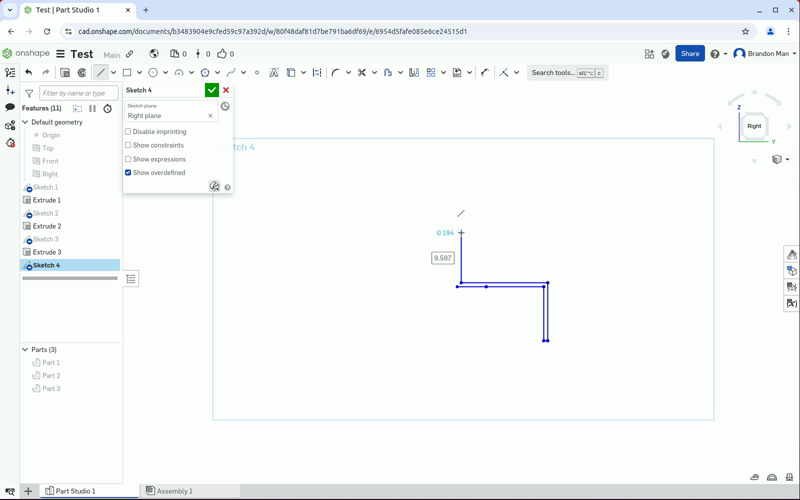
scroll(6)
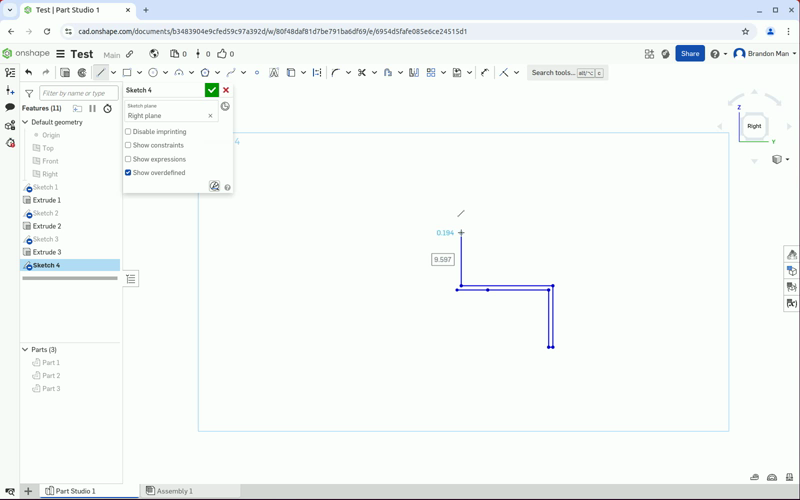
scroll(6)
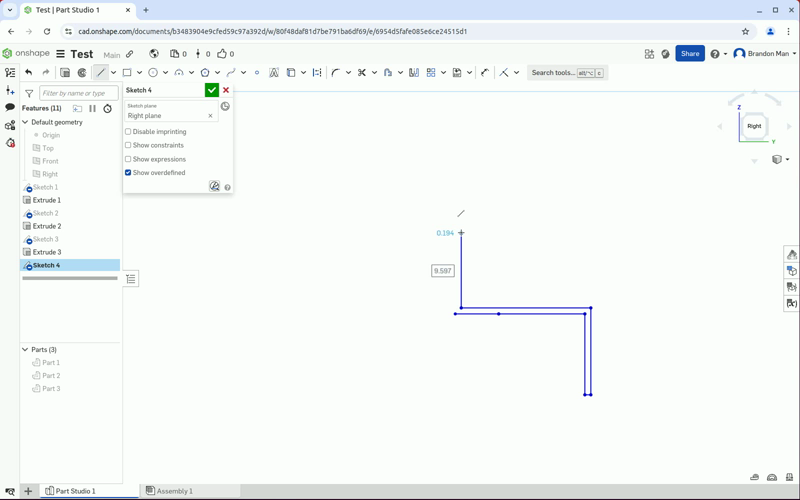
scroll(6)
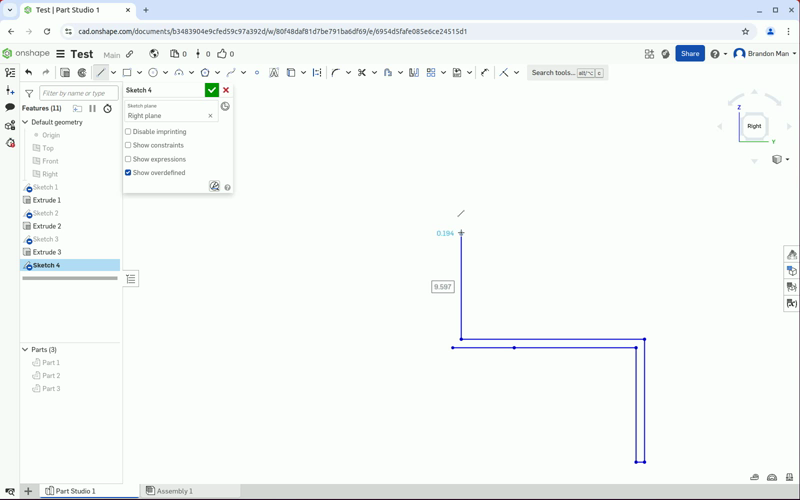
scroll(6)
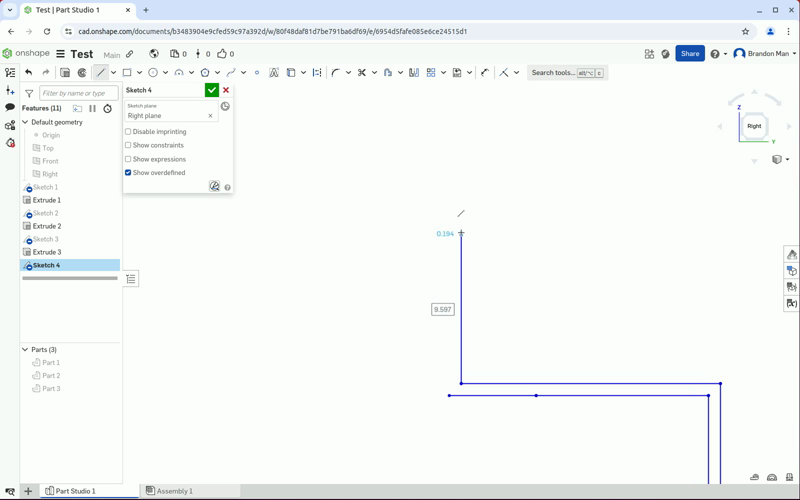
scroll(6)
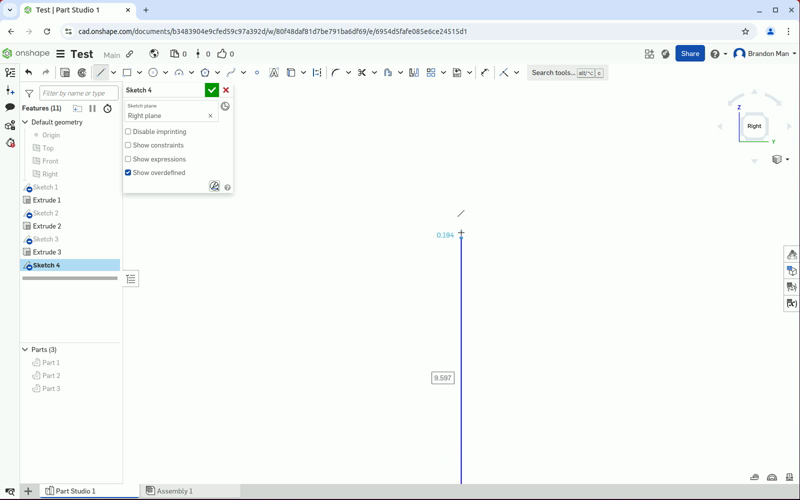
scroll(6)
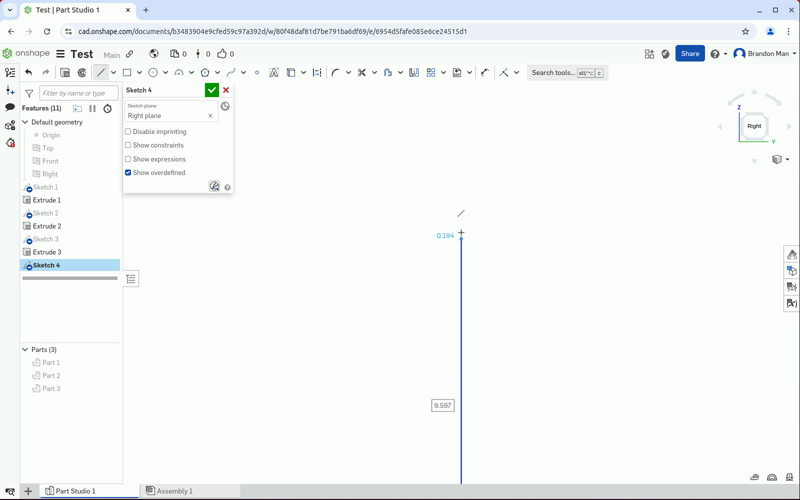
scroll(6)
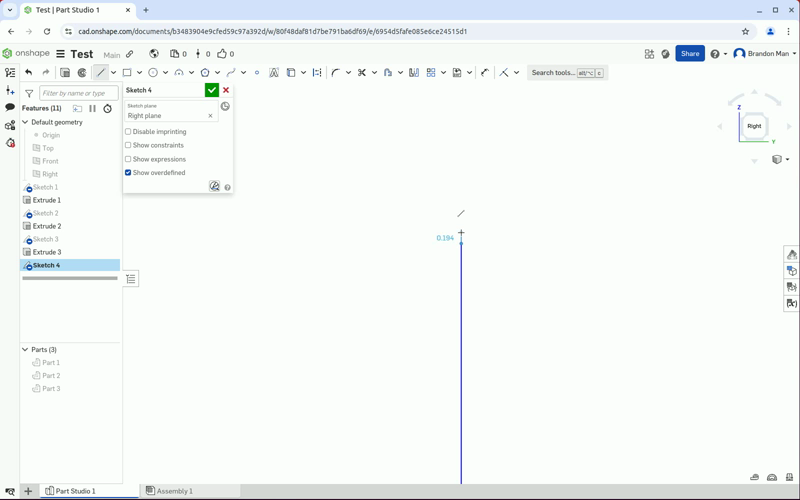
click(461, 232)
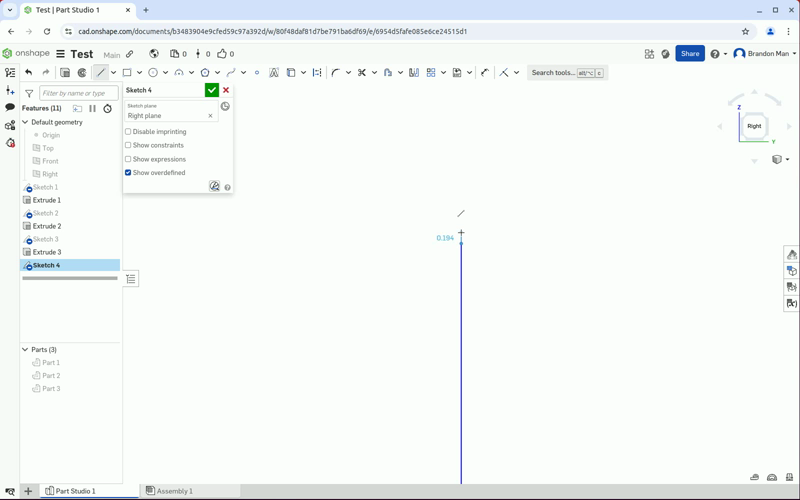
scroll(-6)
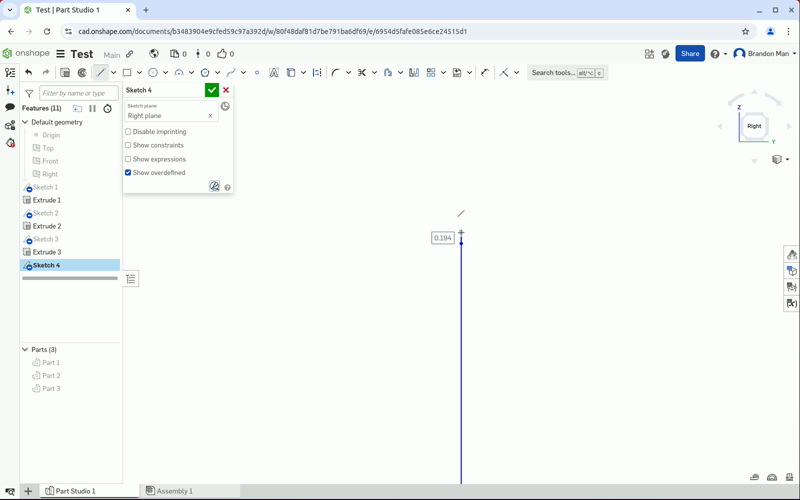
scroll(-6)
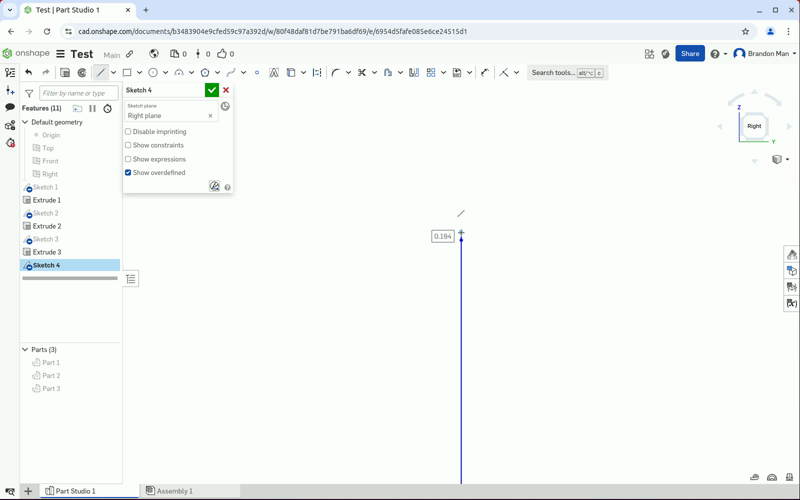
scroll(-6)
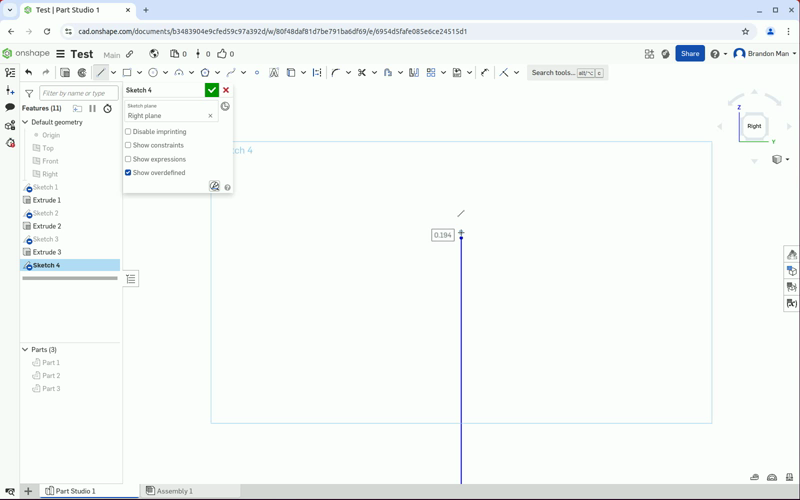
scroll(-6)
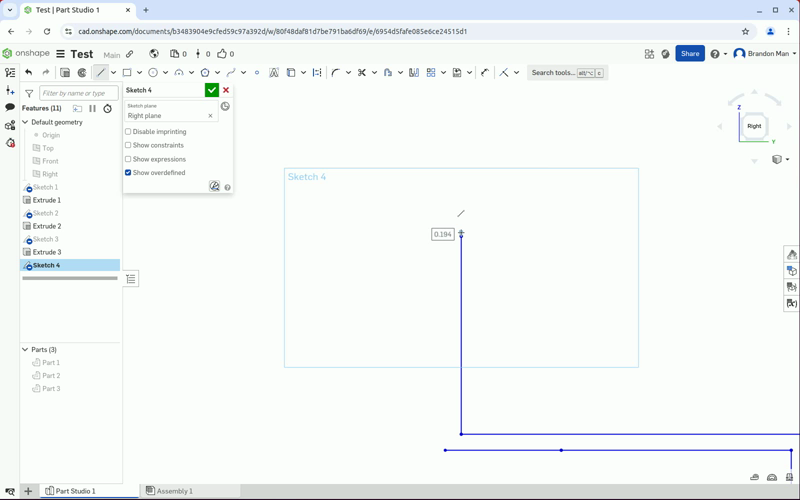
scroll(-6)
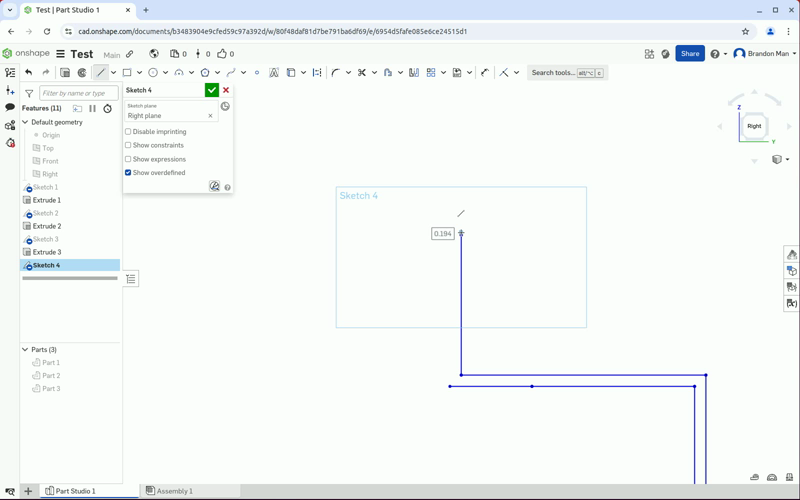
scroll(-6)
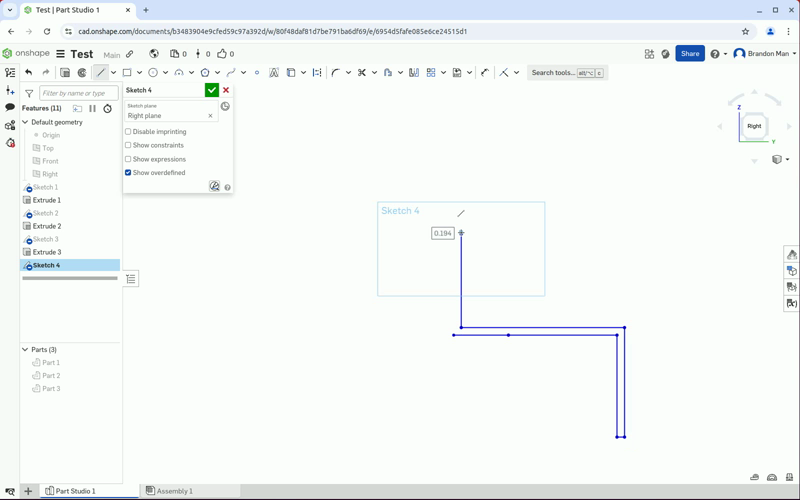
scroll(-6)
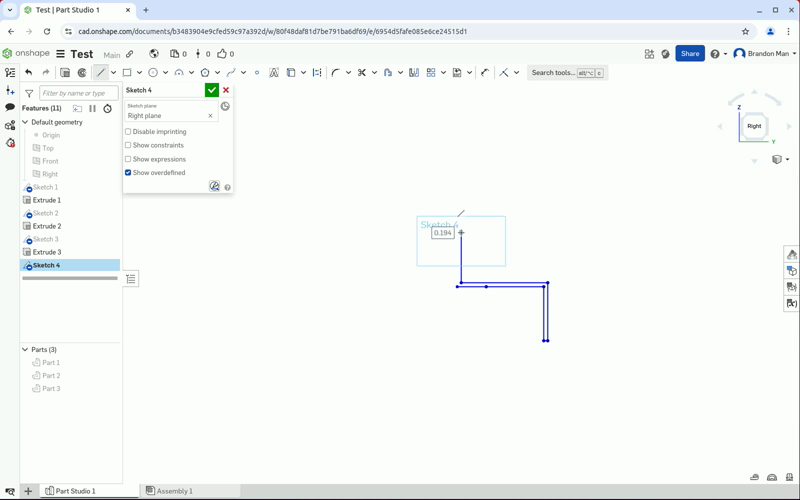
key_up(shift)
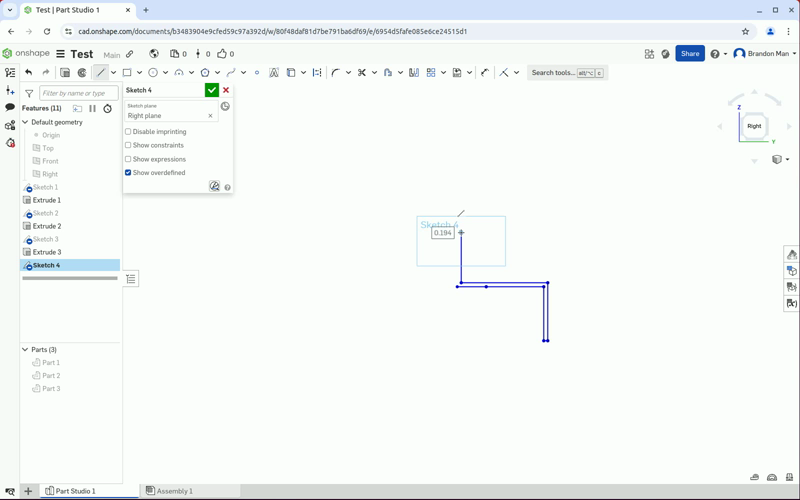
key_down(shift)
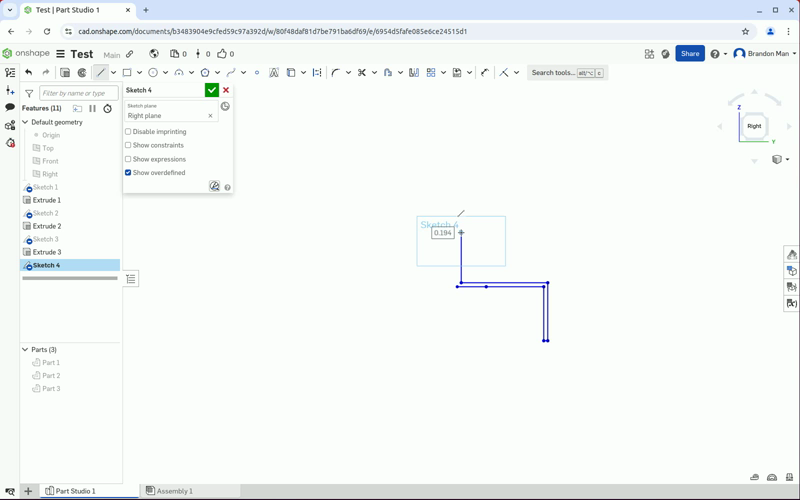
mouse_move(491, 232)
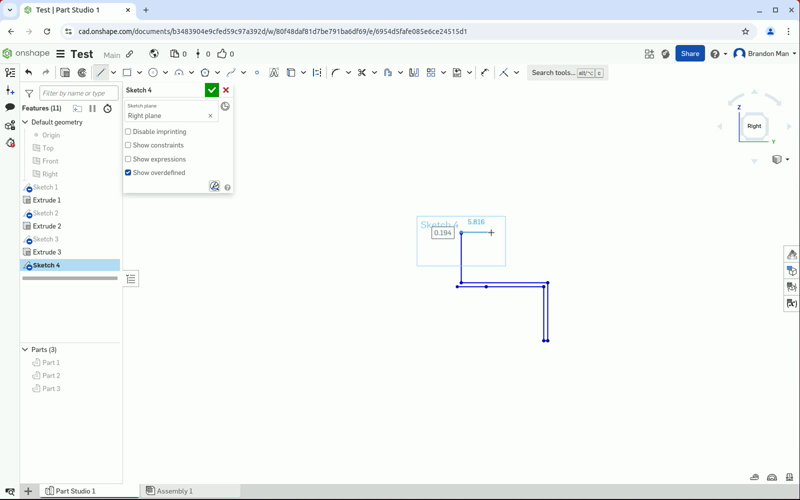
mouse_move(457, 232)
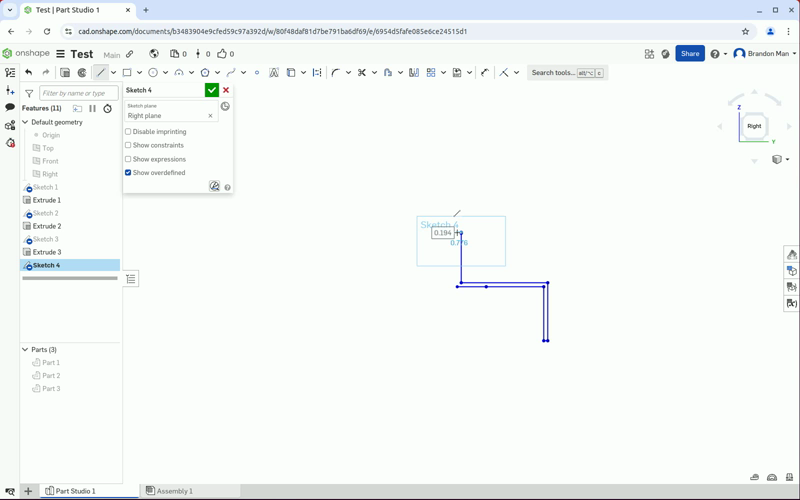
scroll(6)
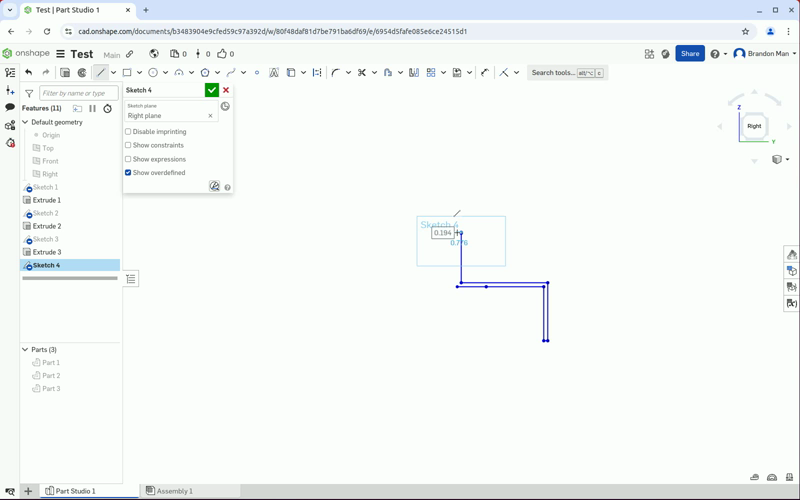
scroll(6)
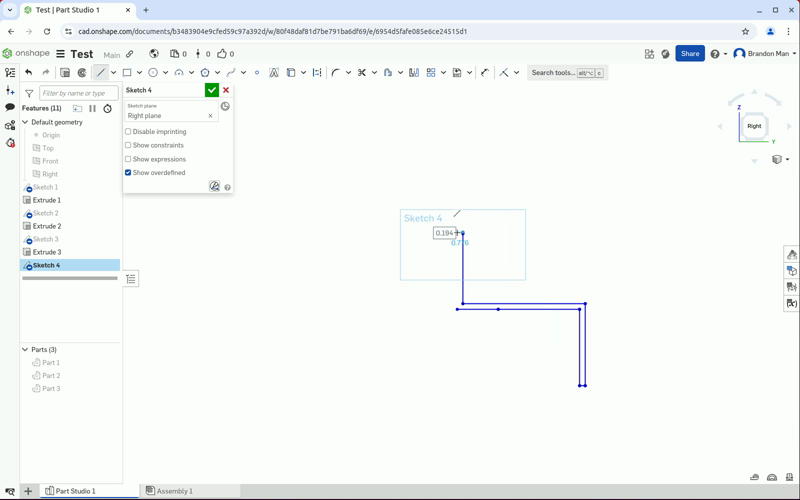
scroll(6)
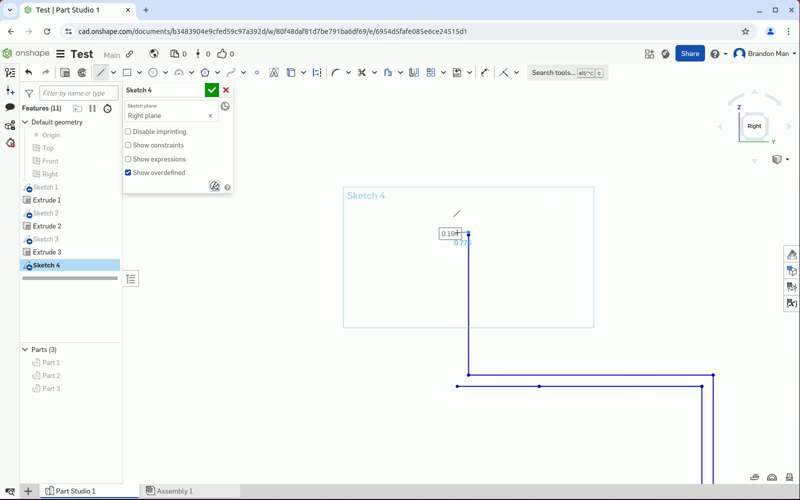
scroll(6)
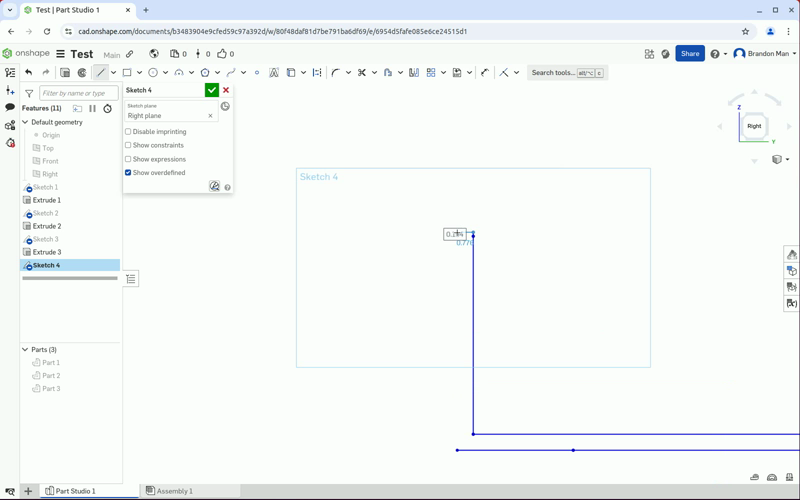
scroll(6)
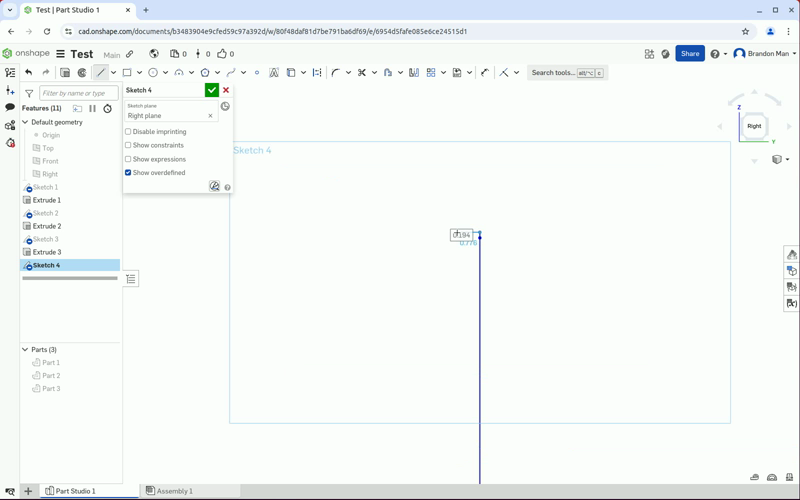
scroll(6)
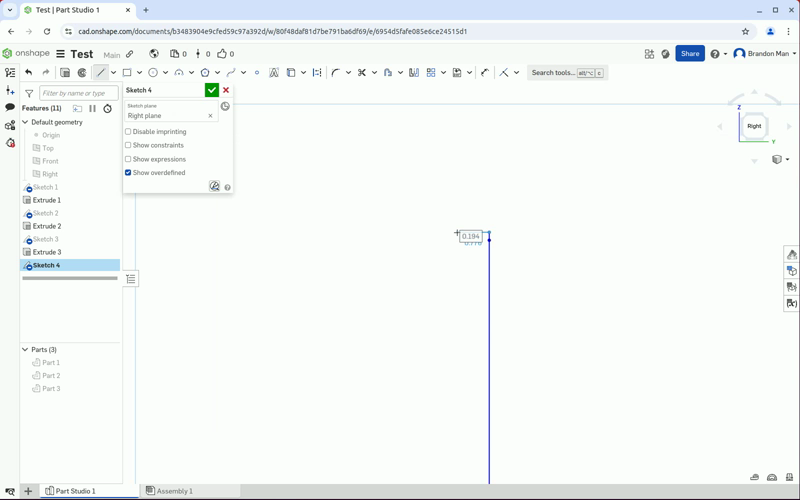
scroll(6)
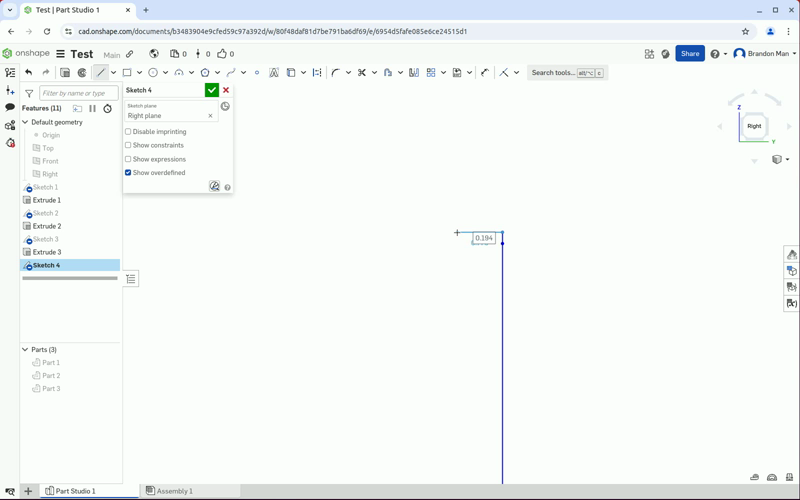
click(457, 232)
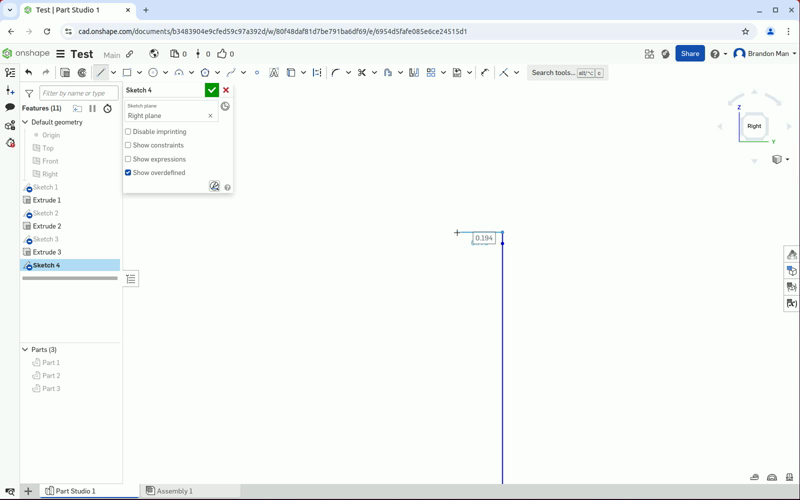
scroll(-6)
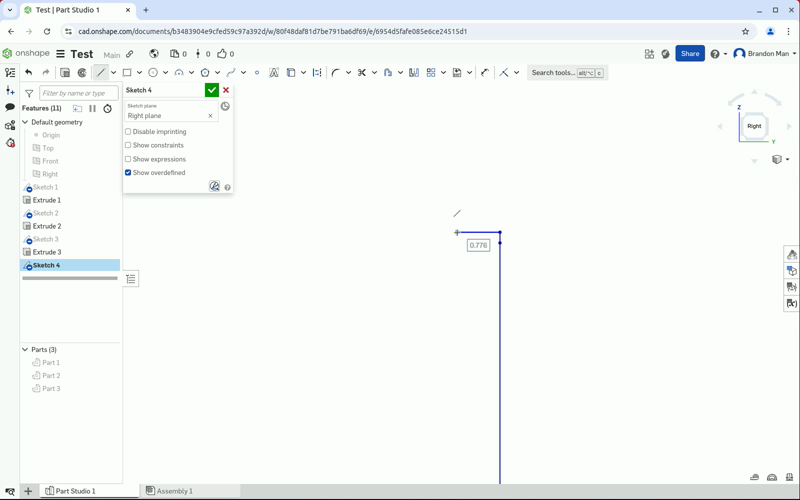
scroll(-6)
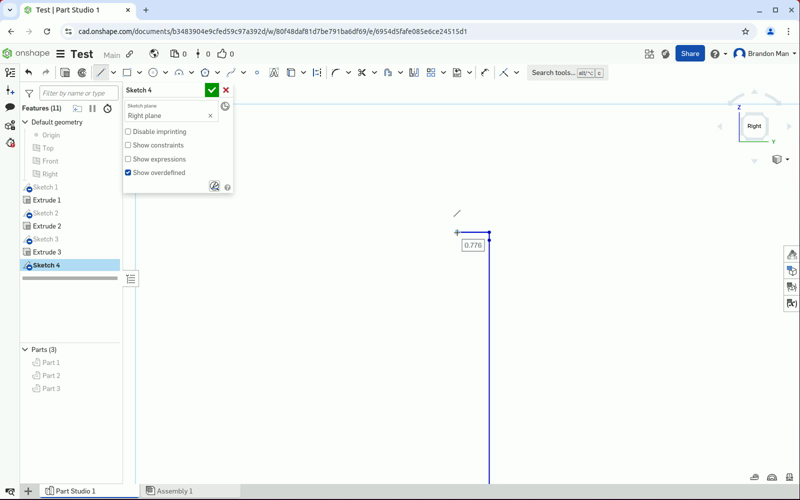
scroll(-6)
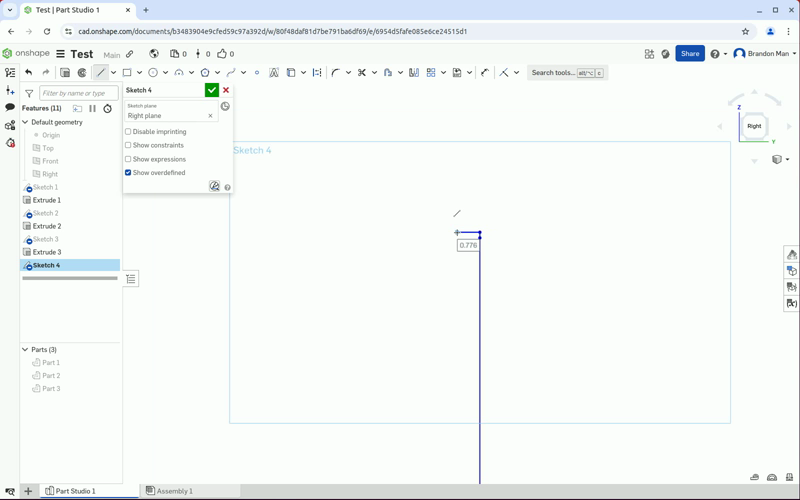
scroll(-6)
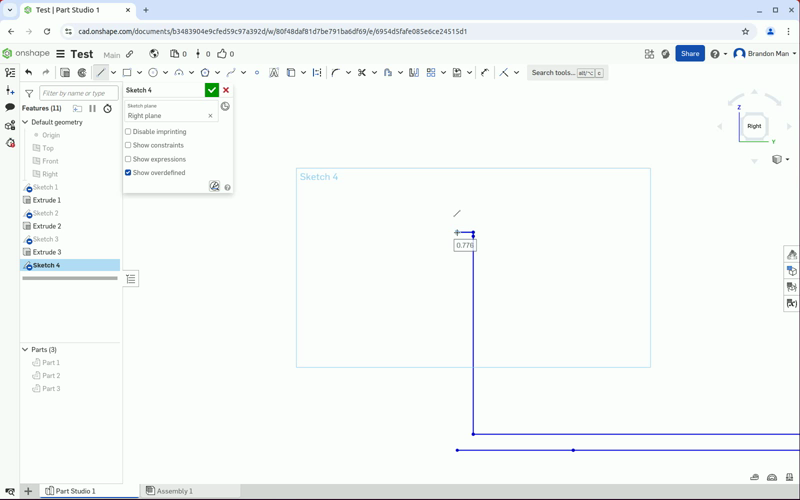
scroll(-6)
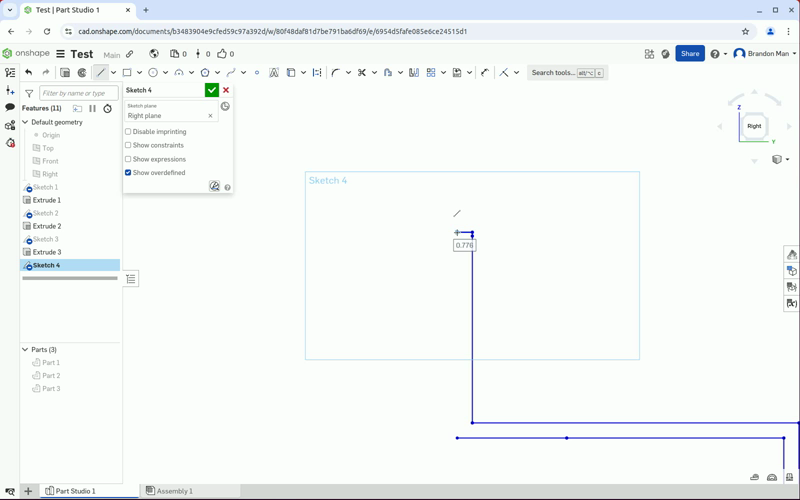
scroll(-6)
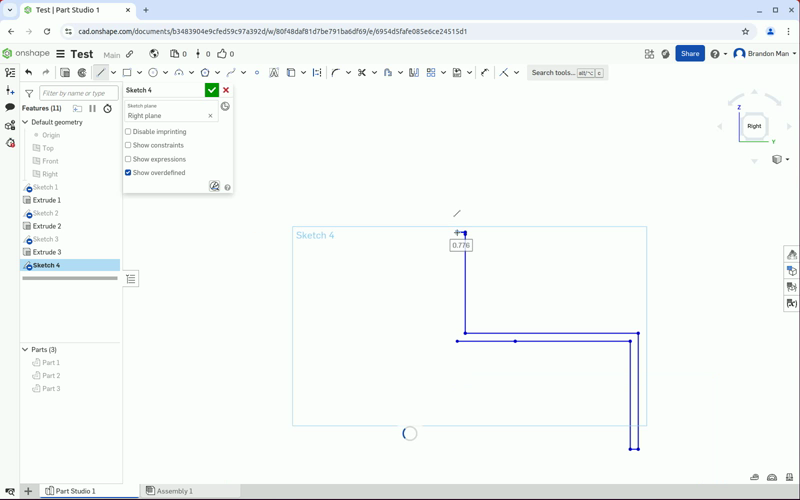
scroll(-6)
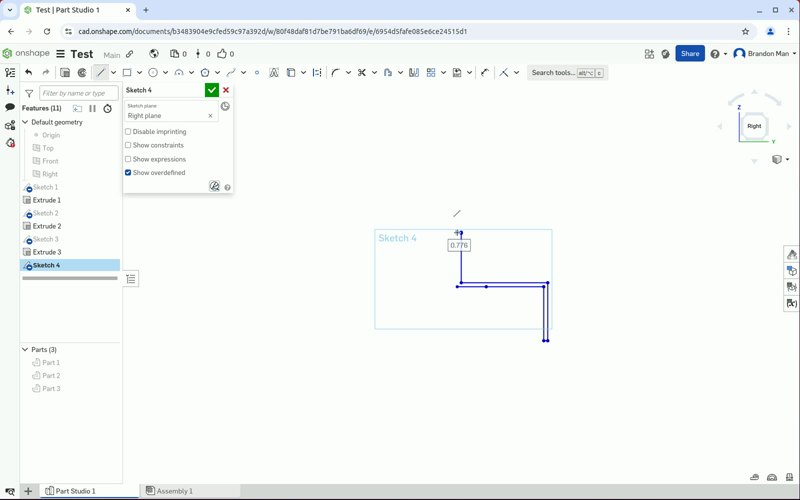
key_up(shift)
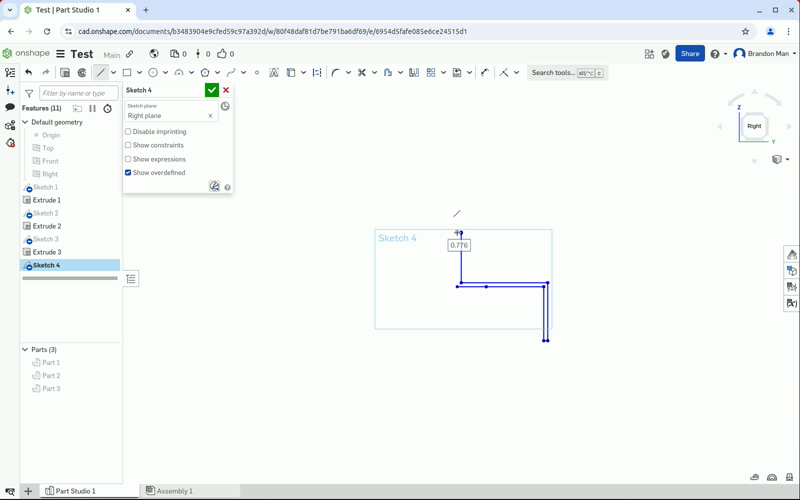
mouse_move(487, 232)
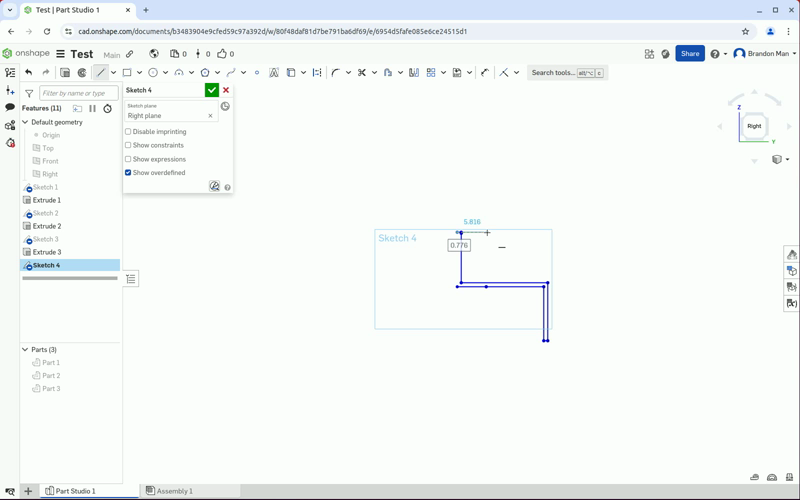
key_down(shift)
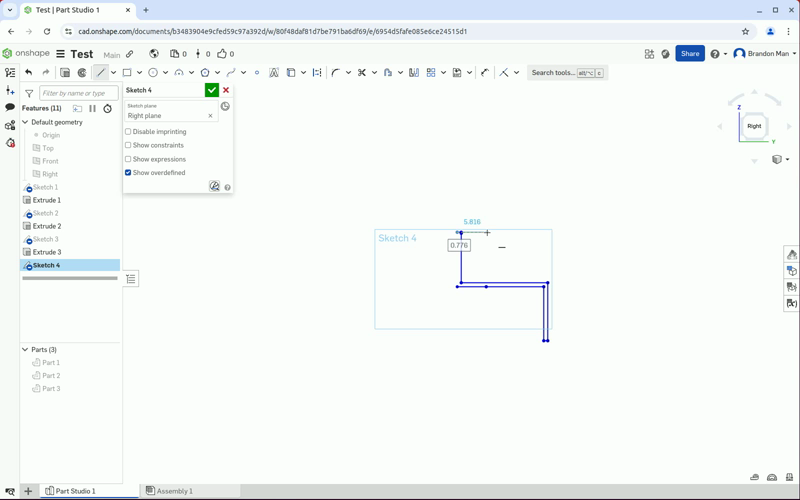
mouse_move(457, 286)
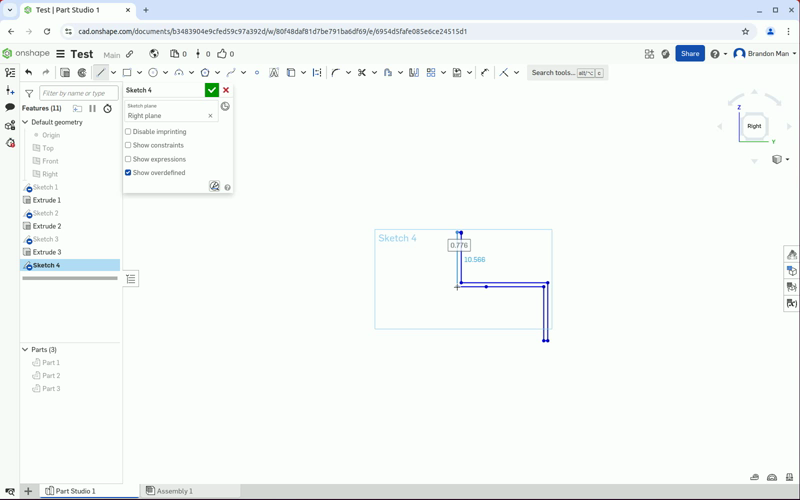
key_up(shift)
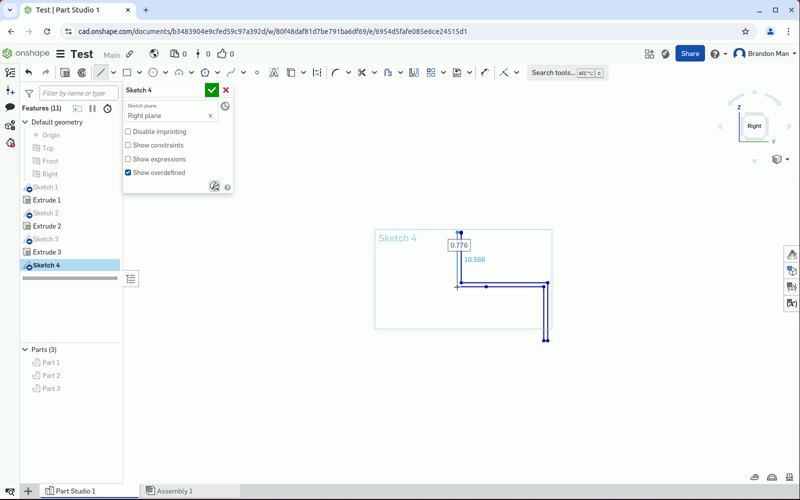
click(457, 286)
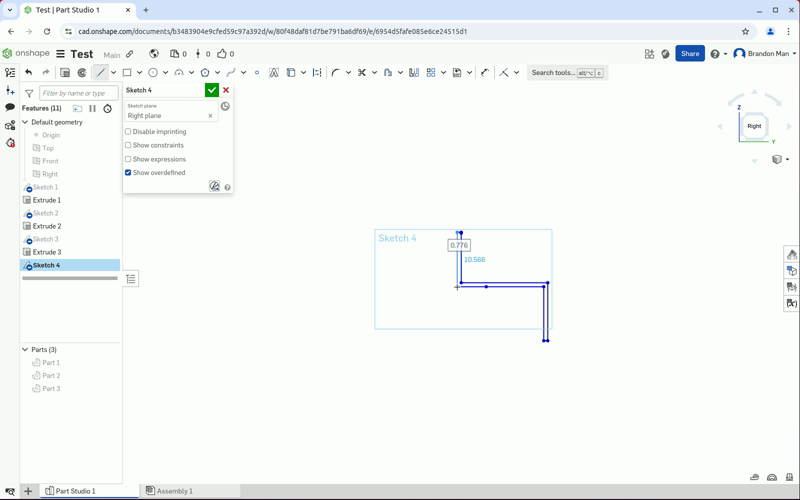
key(esc)
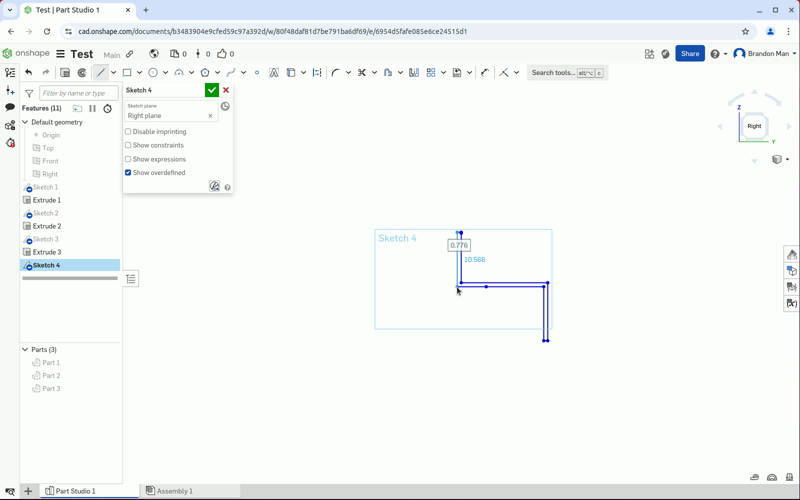
mouse_move(458, 279)
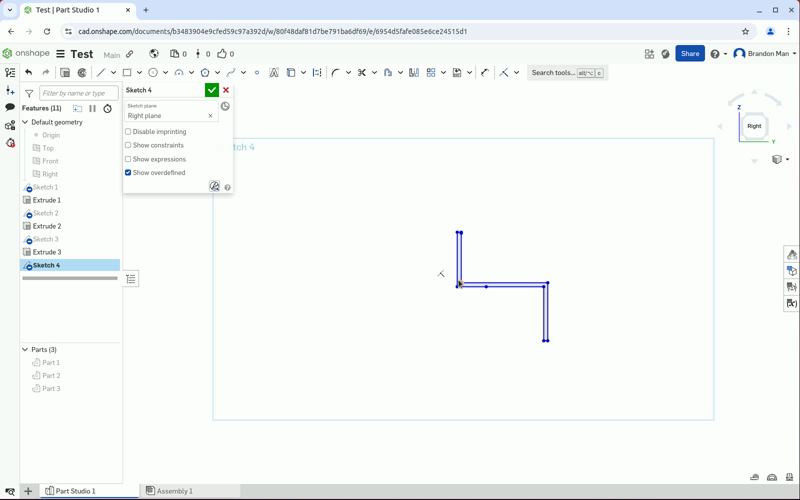
scroll(6)
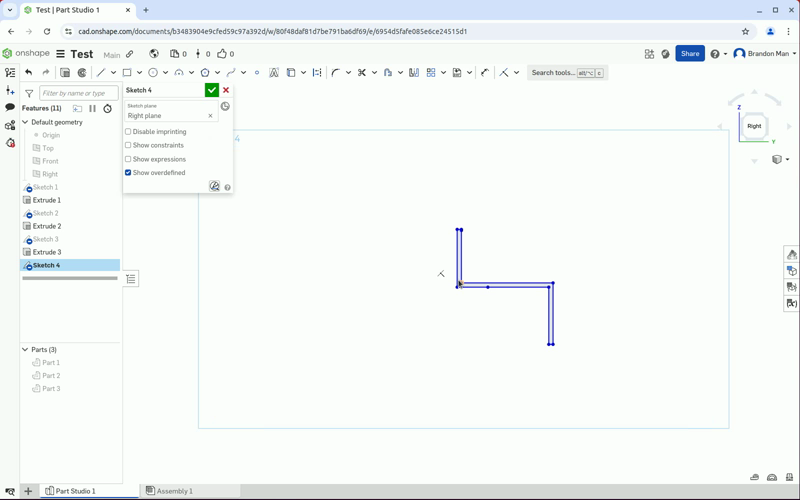
scroll(6)
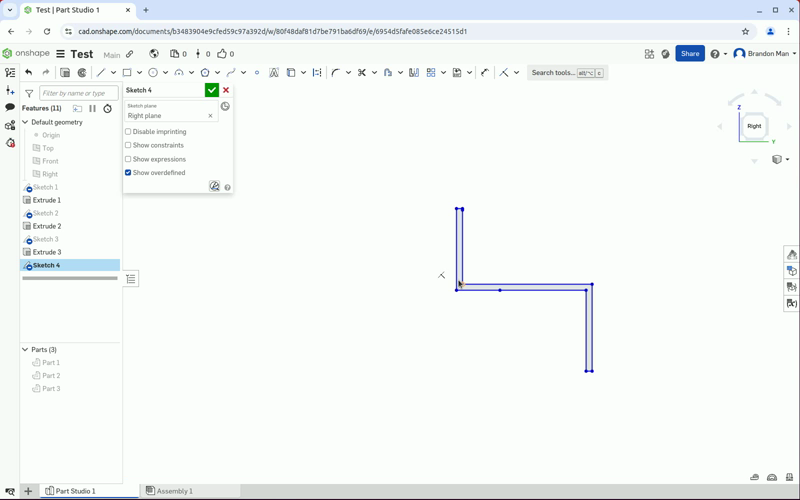
scroll(6)
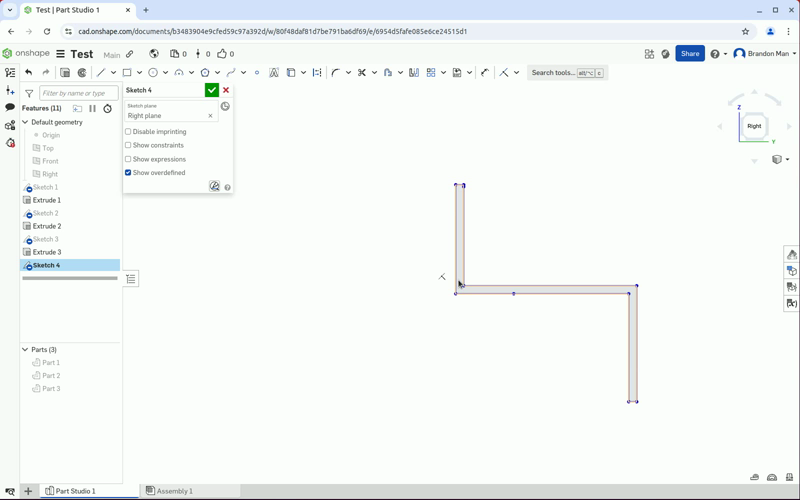
scroll(6)
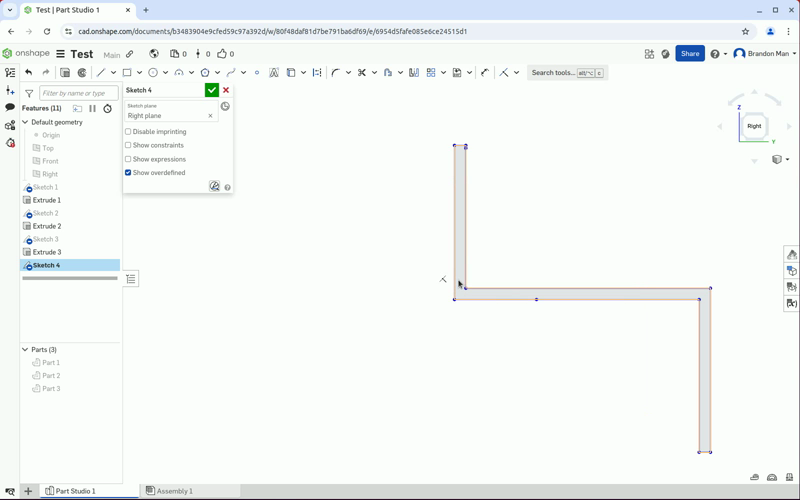
scroll(6)
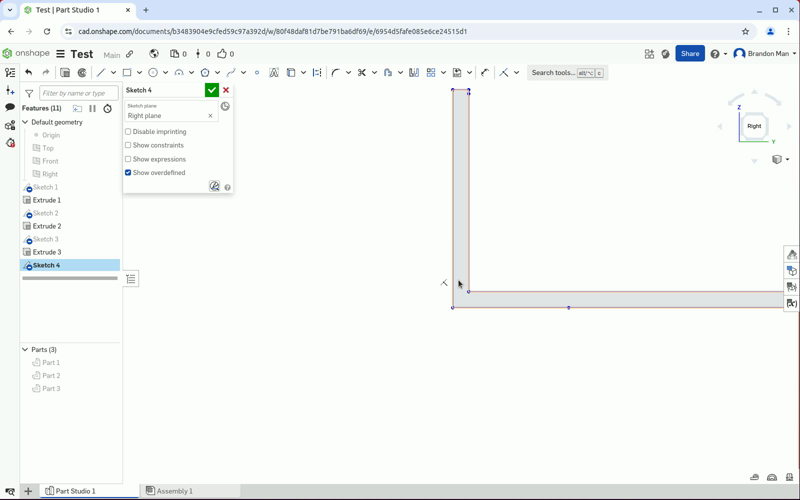
scroll(6)
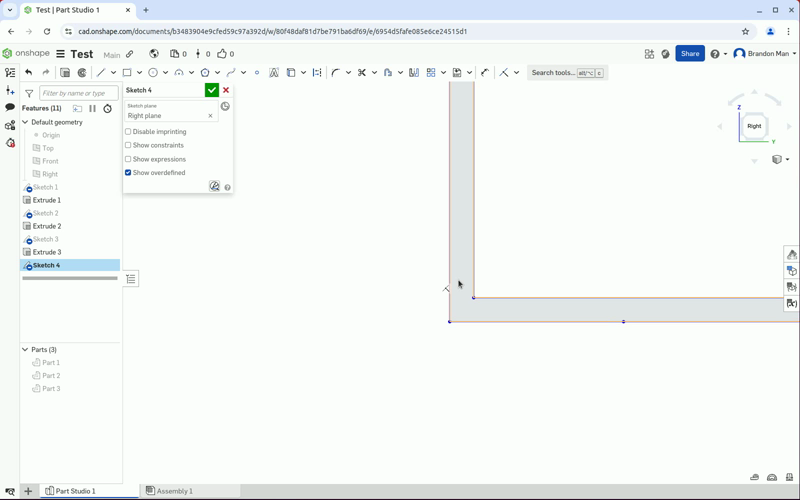
scroll(6)
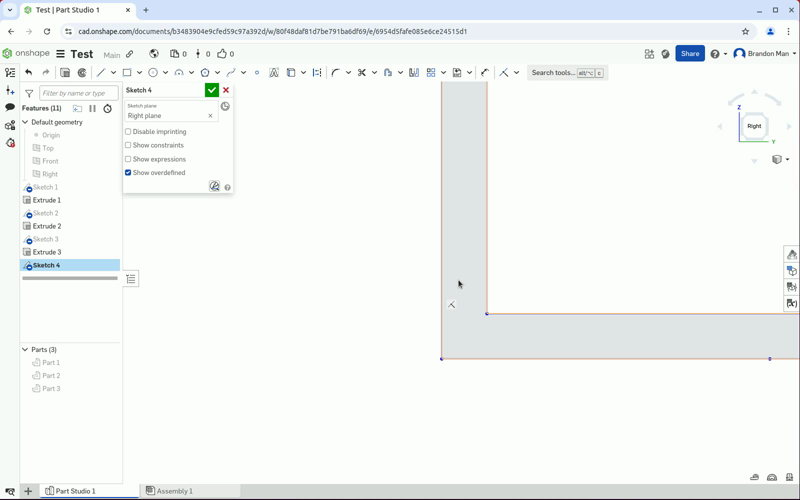
click(458, 279)
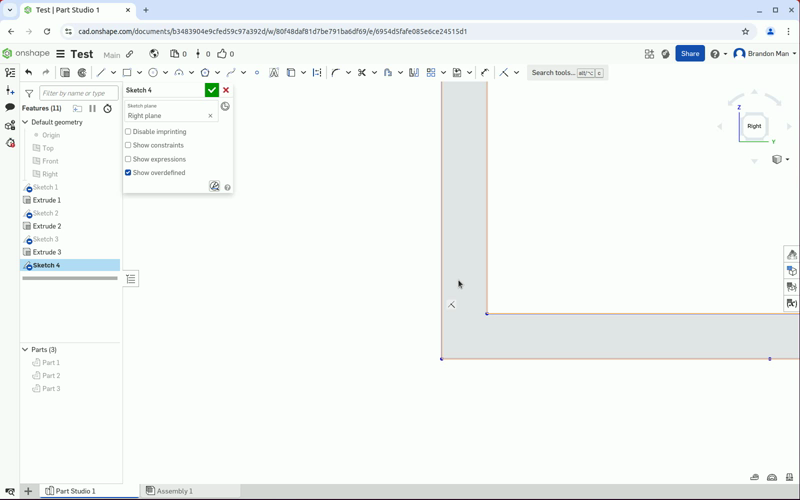
scroll(-6)
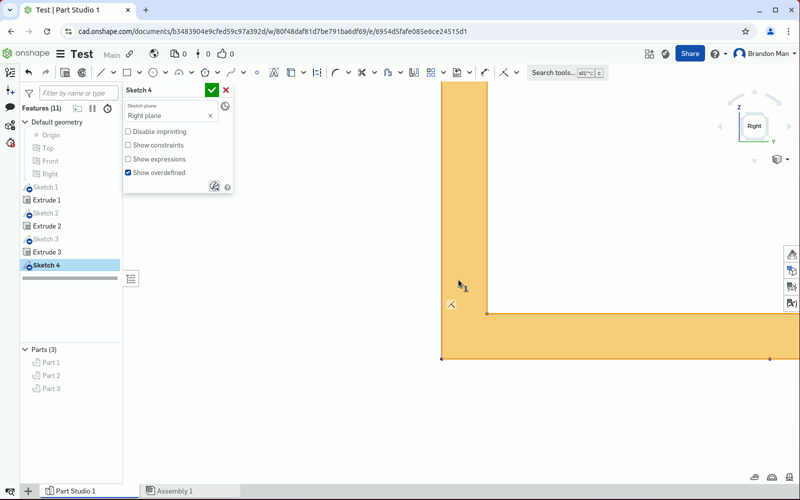
scroll(-6)
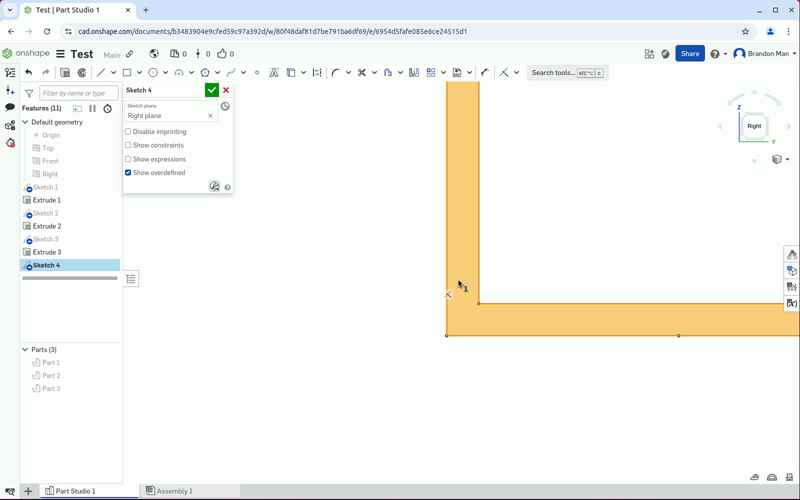
scroll(-6)
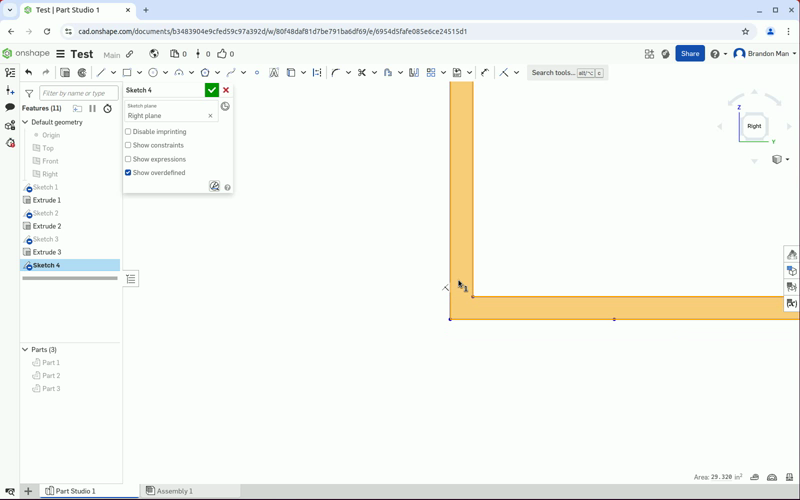
scroll(-6)
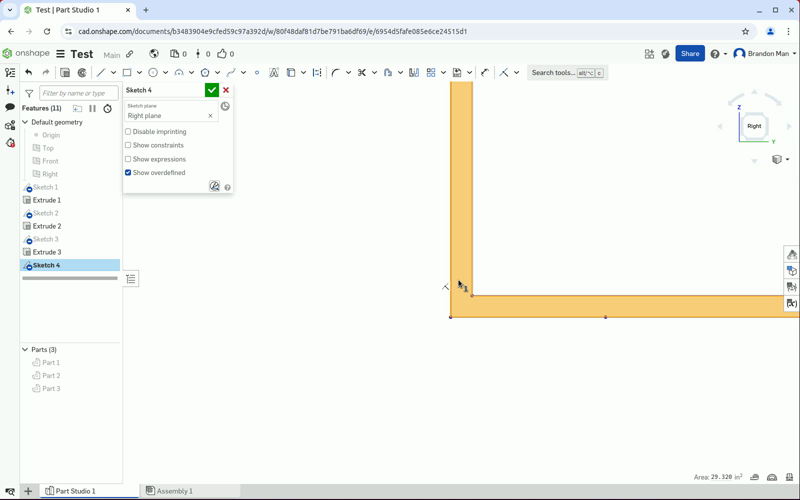
scroll(-6)
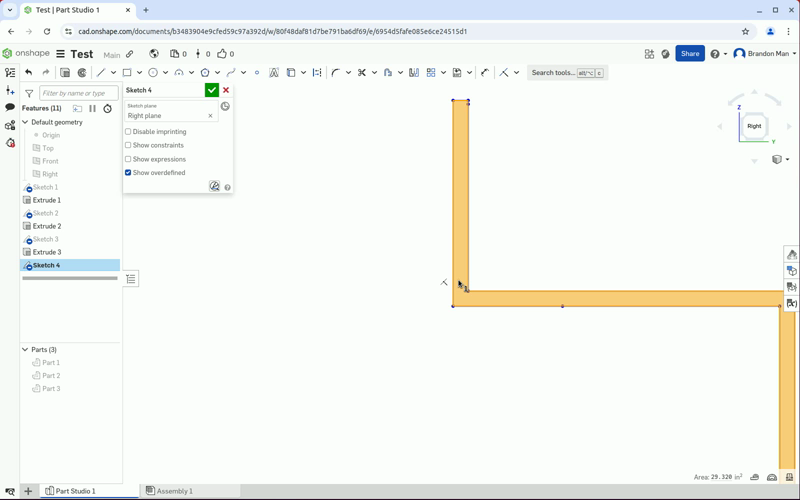
scroll(-6)
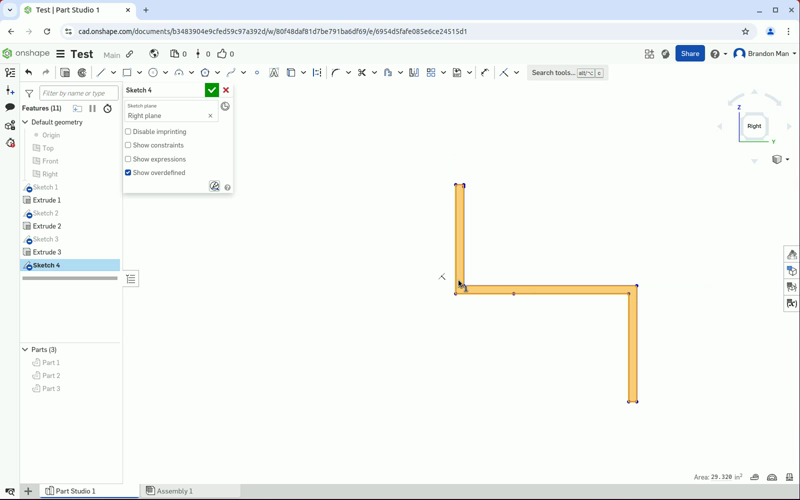
scroll(-6)
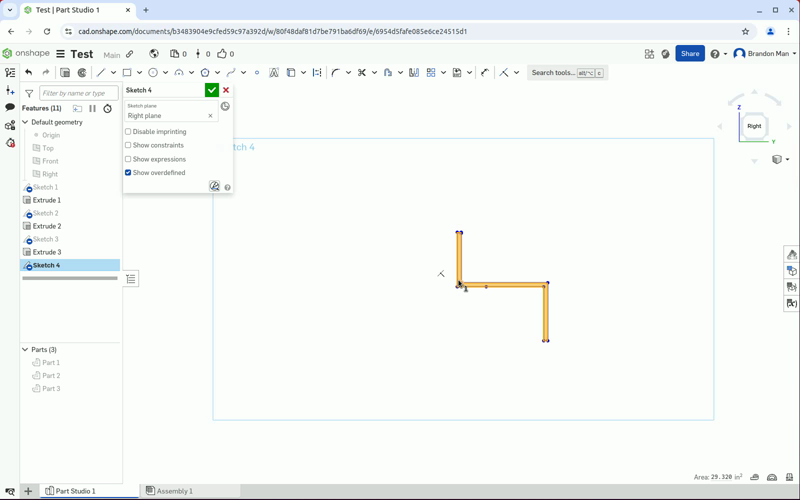
mouse_move(73, 352)
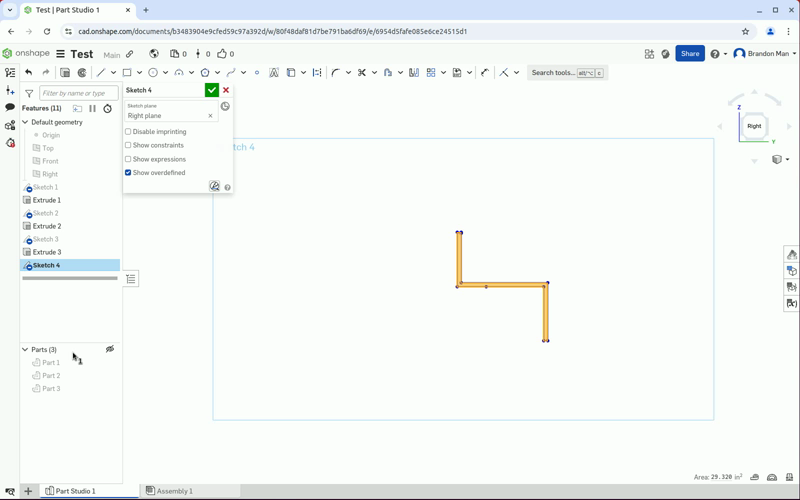
key(shift+y)
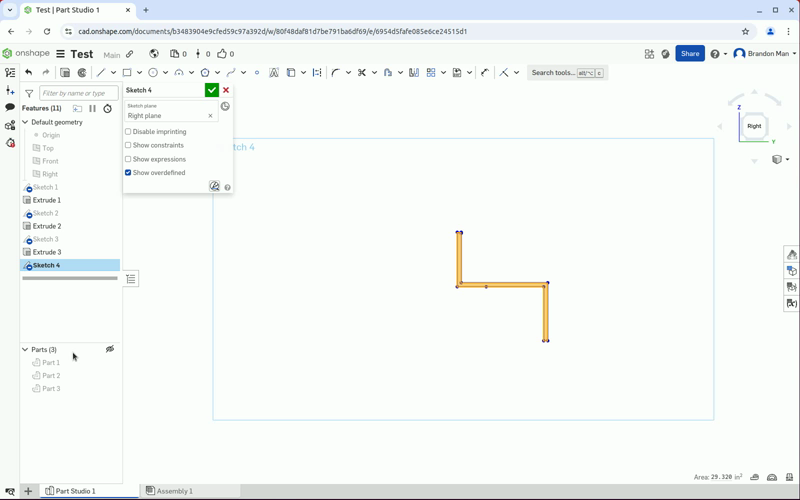
key(shift+e)
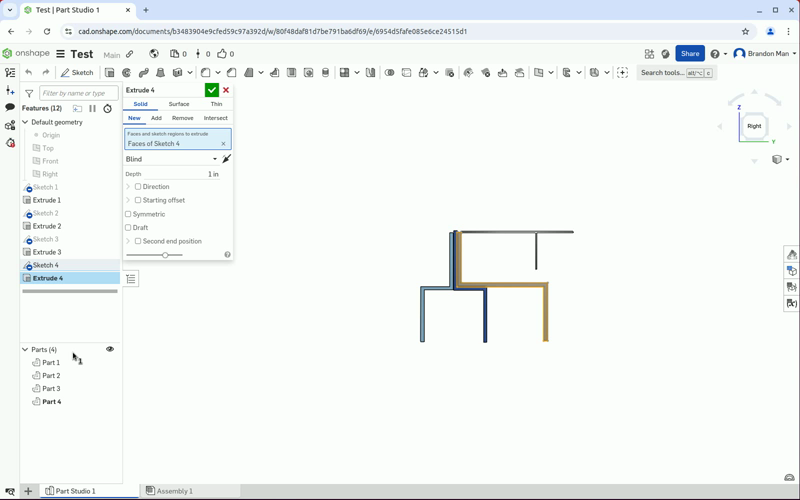
mouse_move(143, 106)
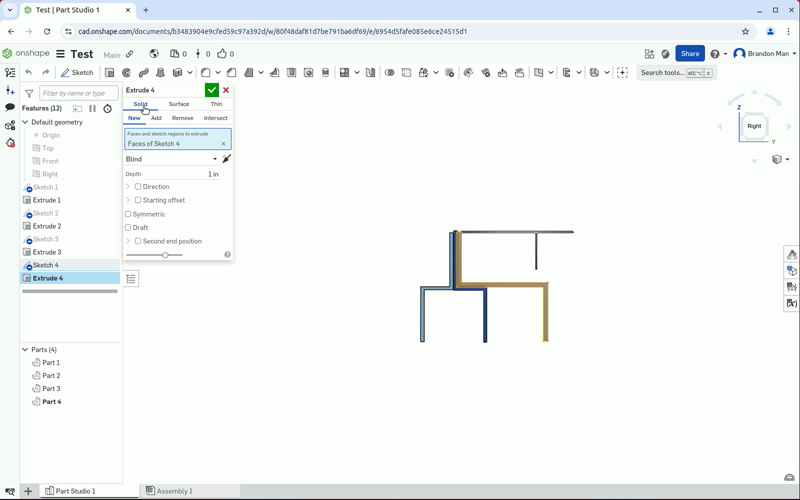
click(143, 106)
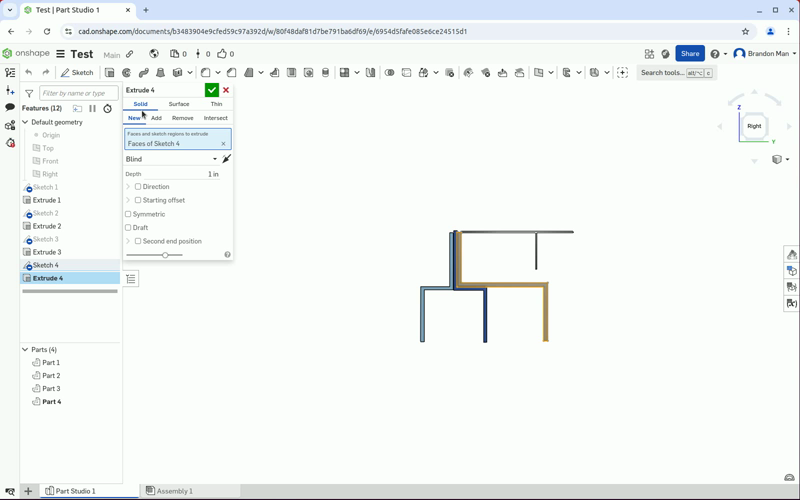
mouse_move(137, 120)
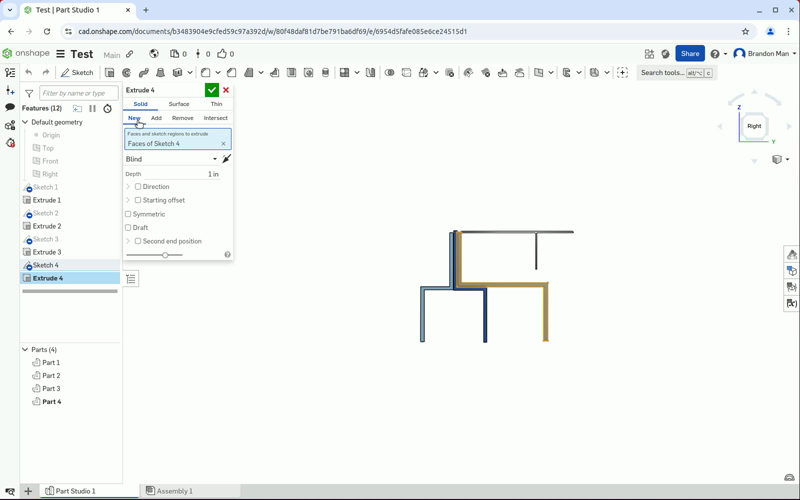
click(137, 120)
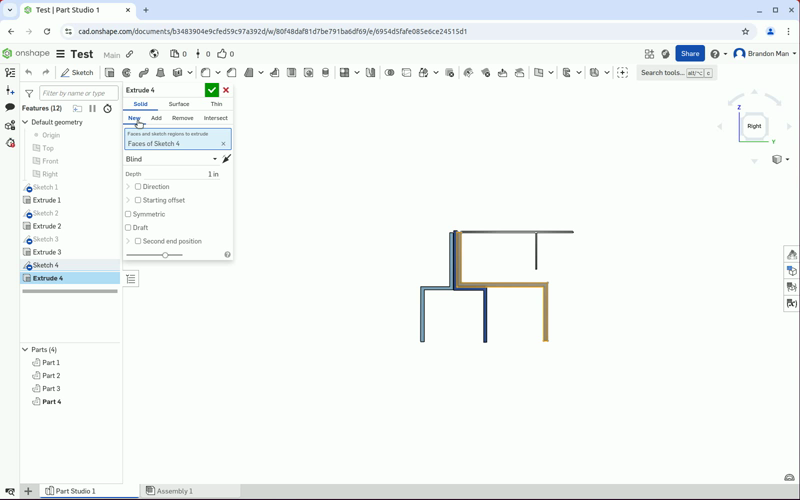
key(tab, 4)
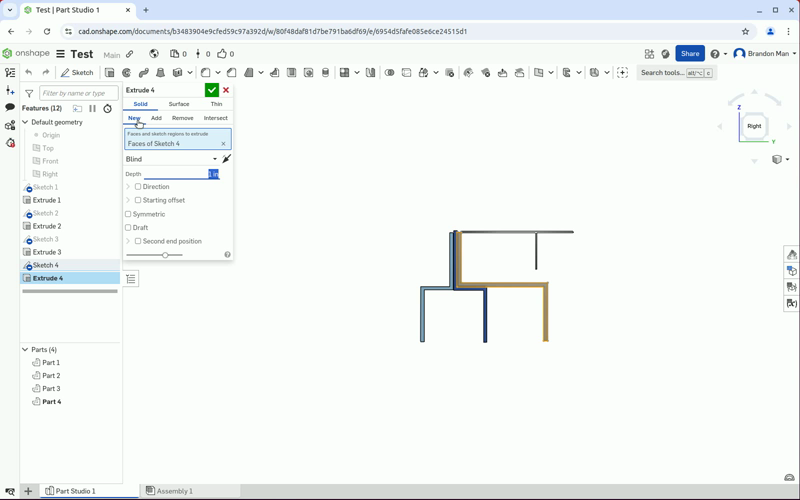
text(36.588)
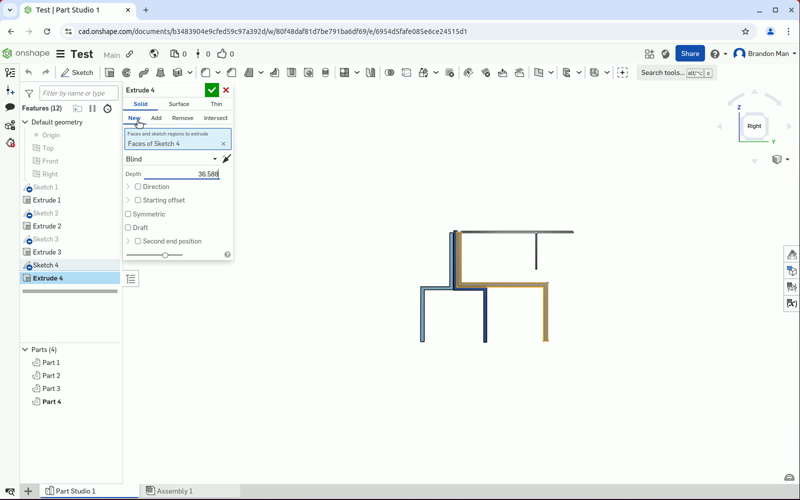
key(tab, 3)
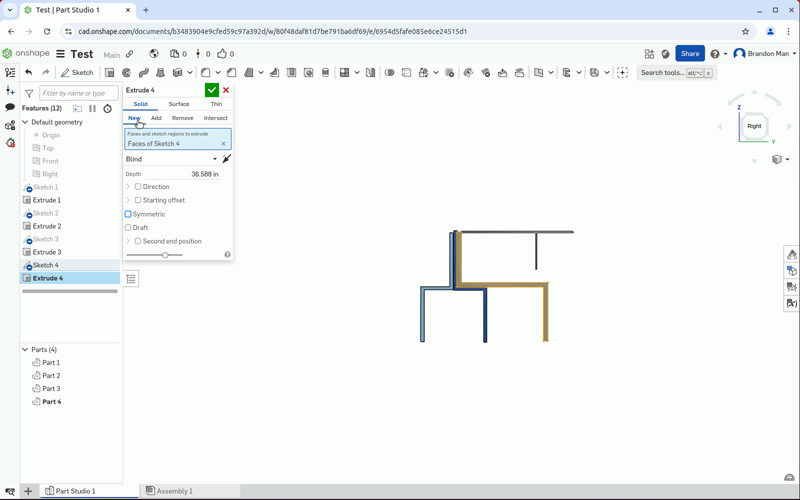
key(space)
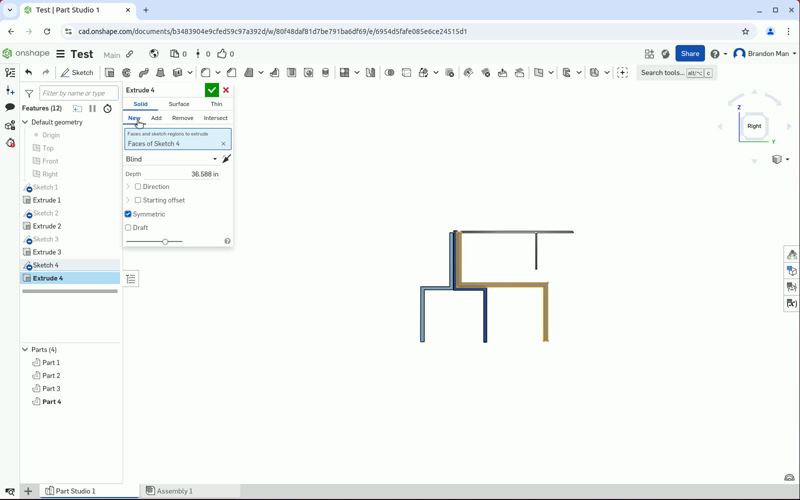
key(enter)
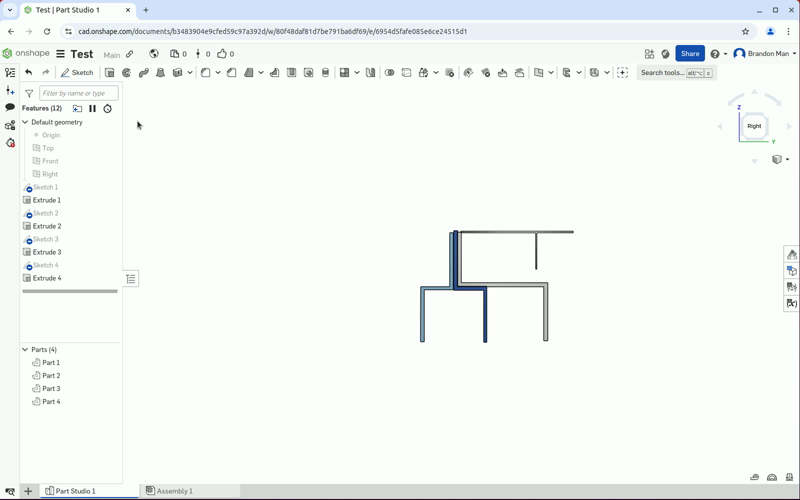
key(shift+h)
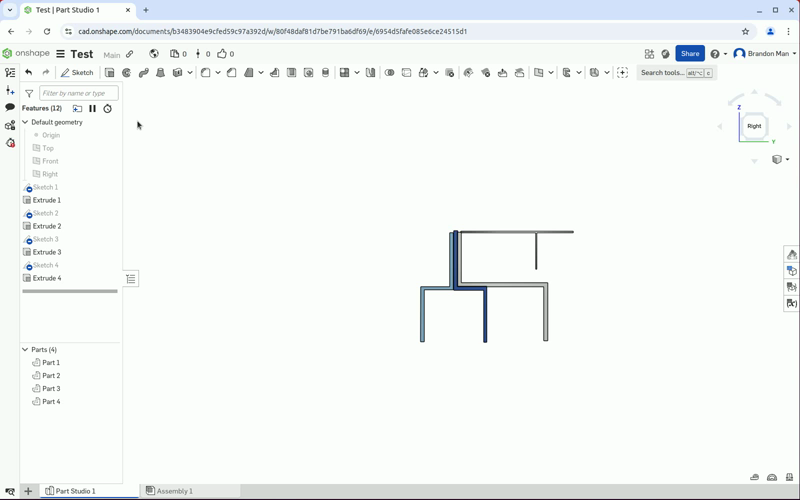
key(shift+h)
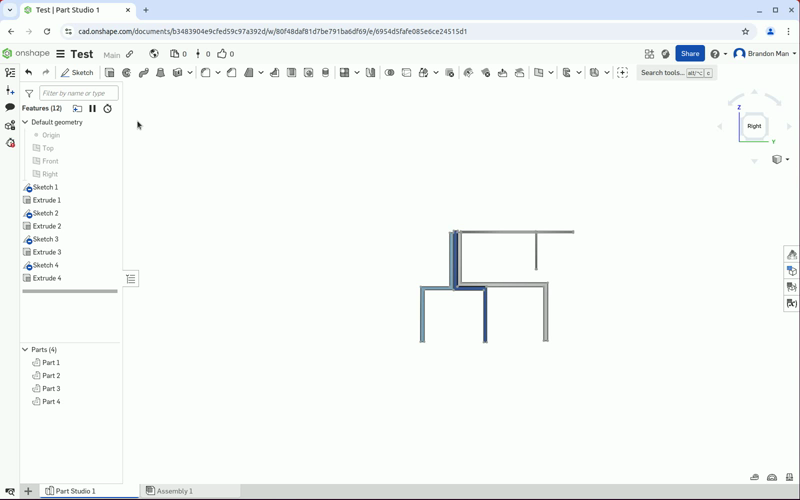
key(shift+7)
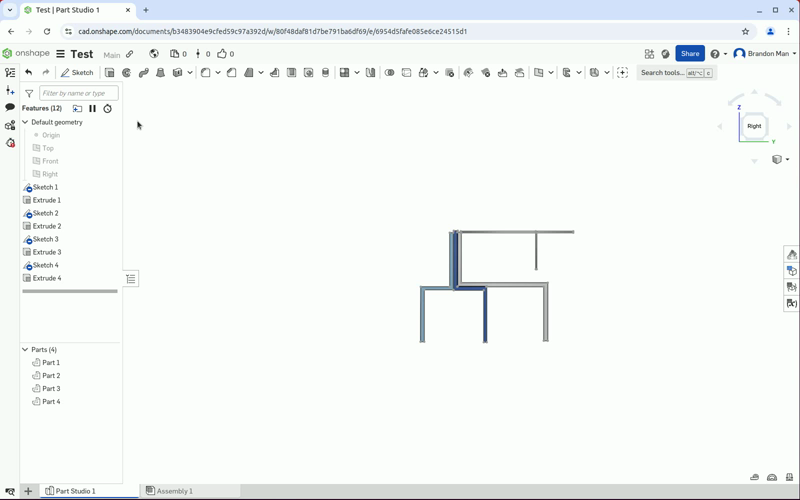
key(right, 2)
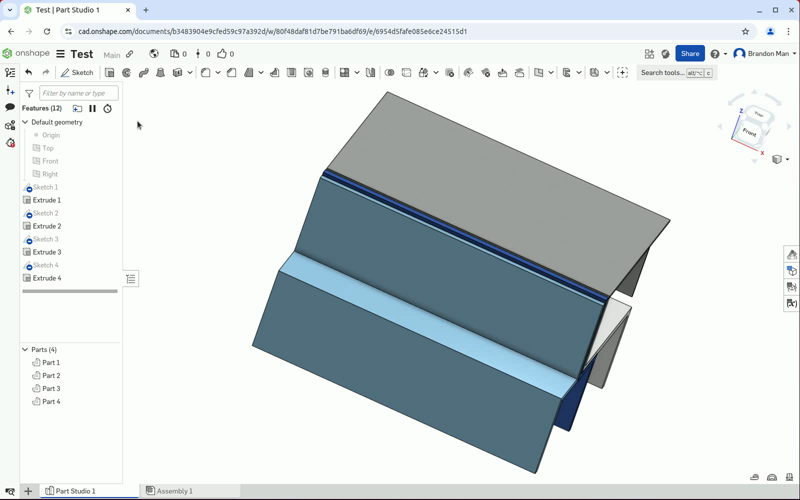
key(down, 2)
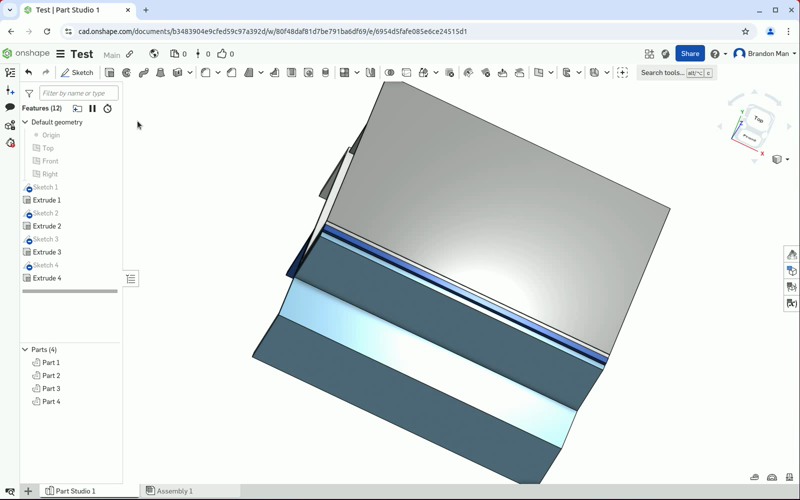
key(up, 2)
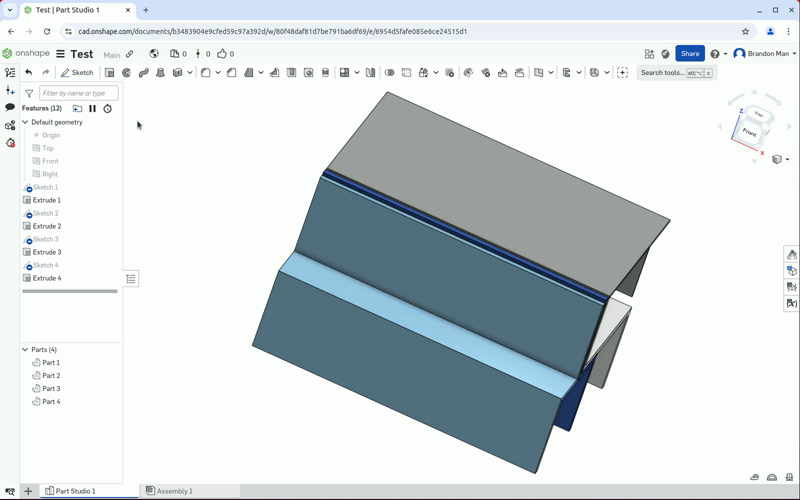
key(left, 2)
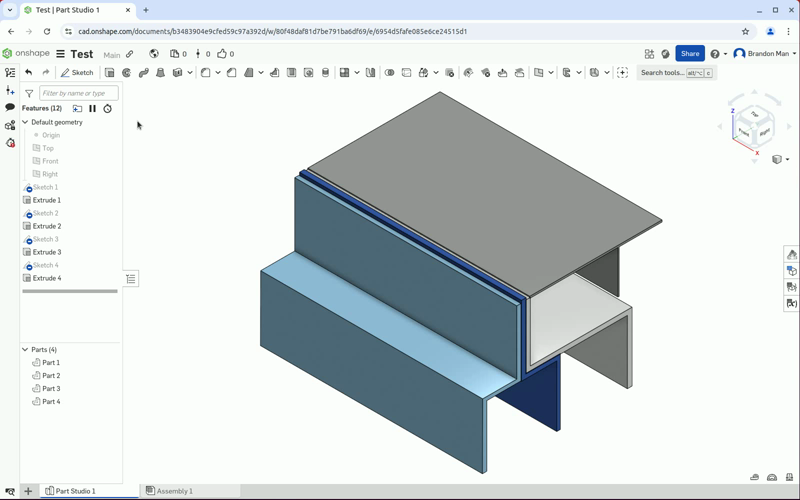
mouse_move(73, 189)
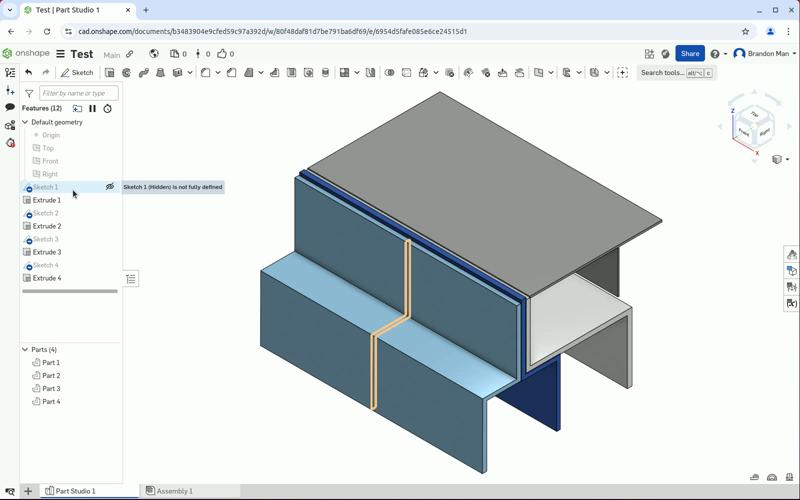
click(73, 189)